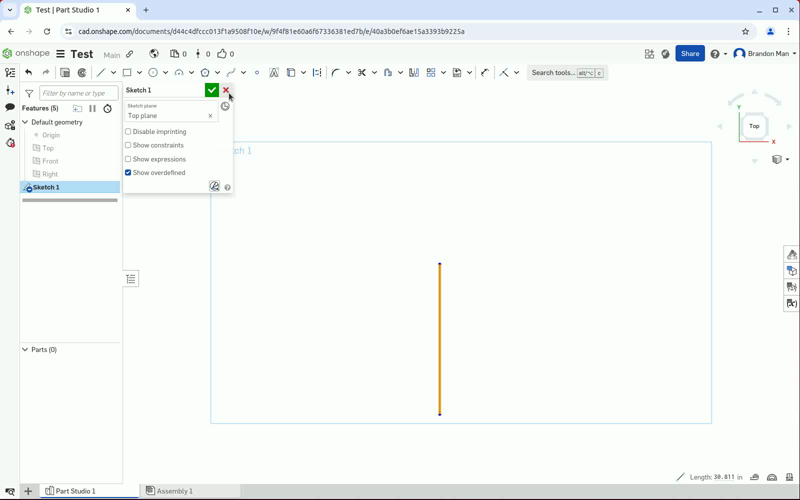
key(shift+h)
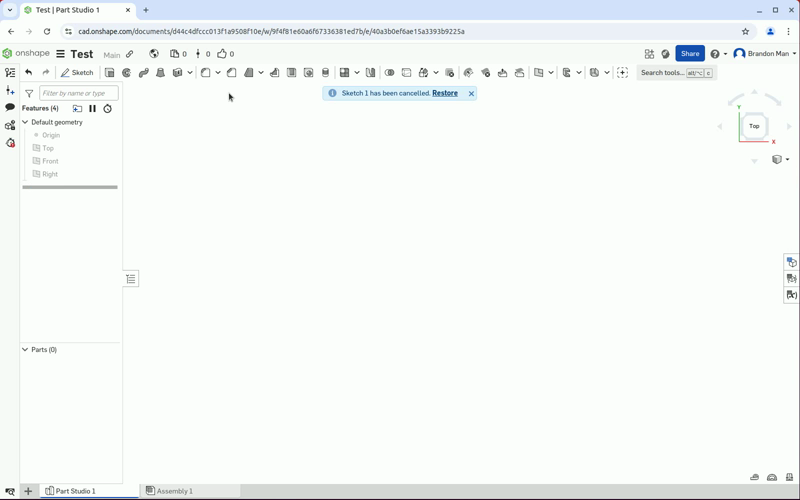
mouse_move(73, 352)
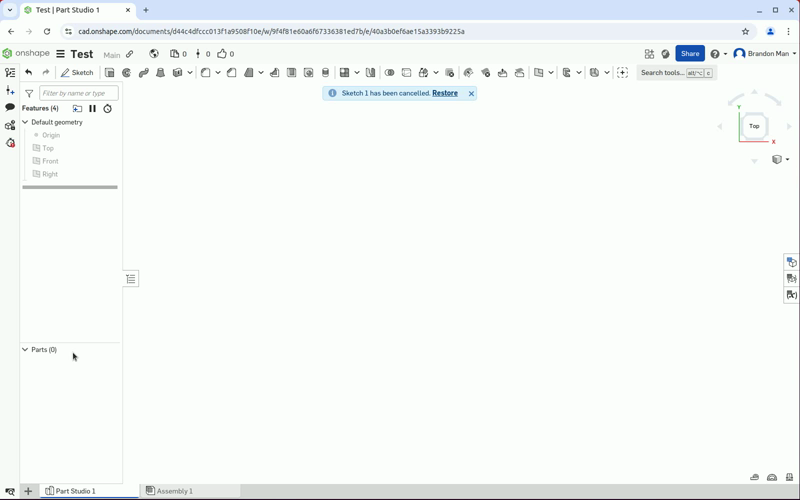
key(y)
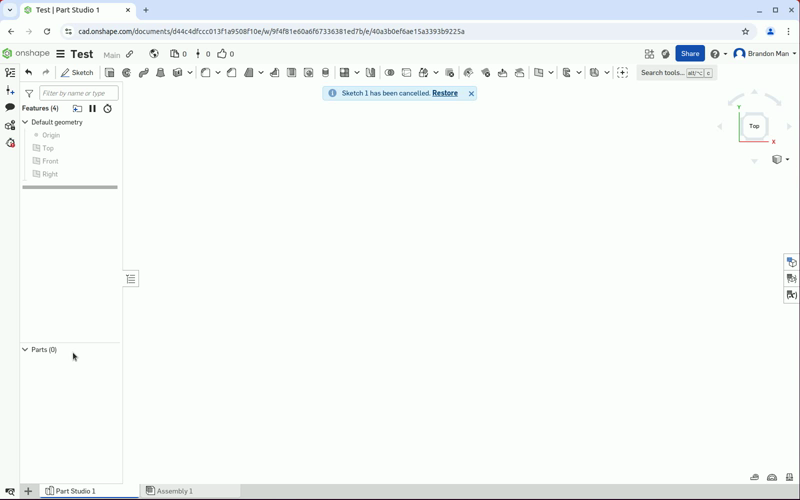
key(shift+p)
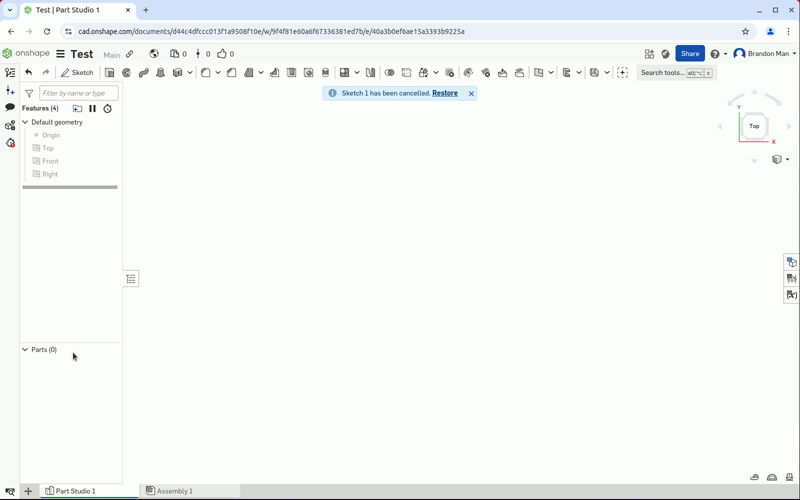
key(space)
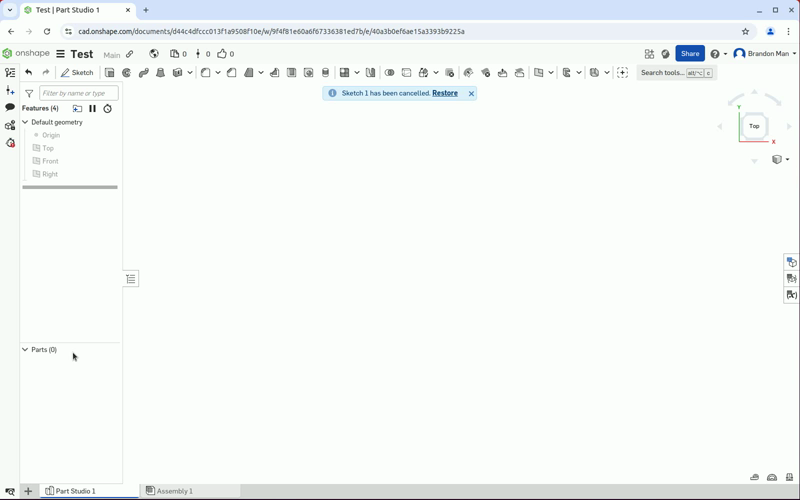
key_down(shift)
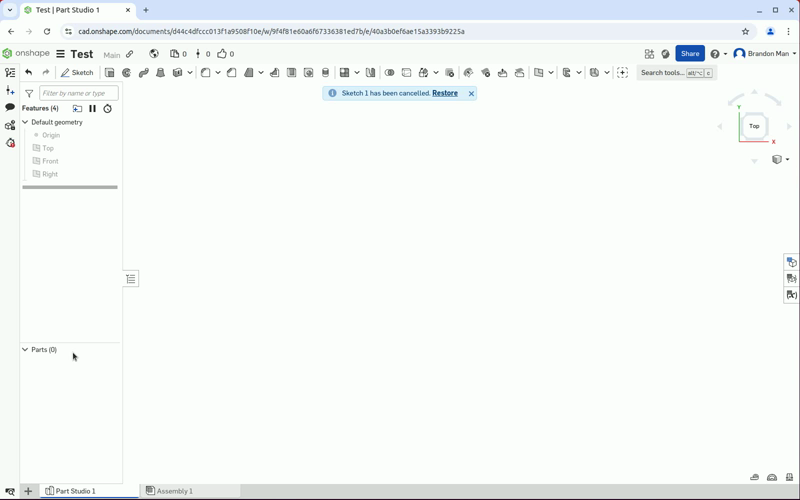
key(up)
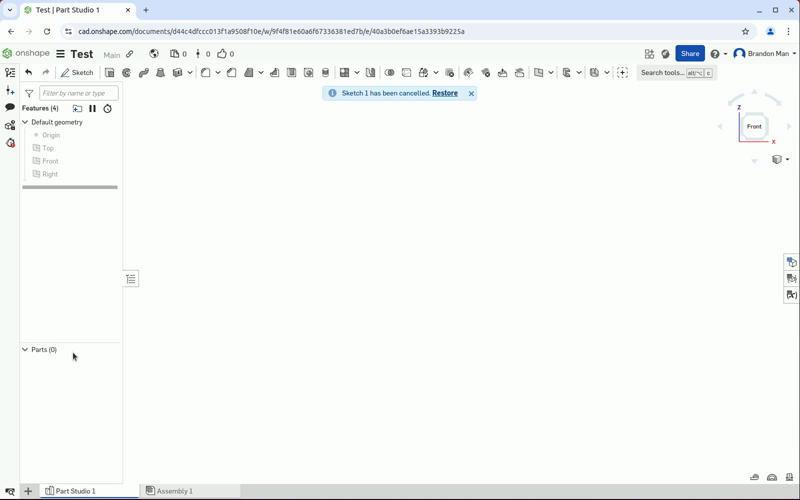
key_up(shift)
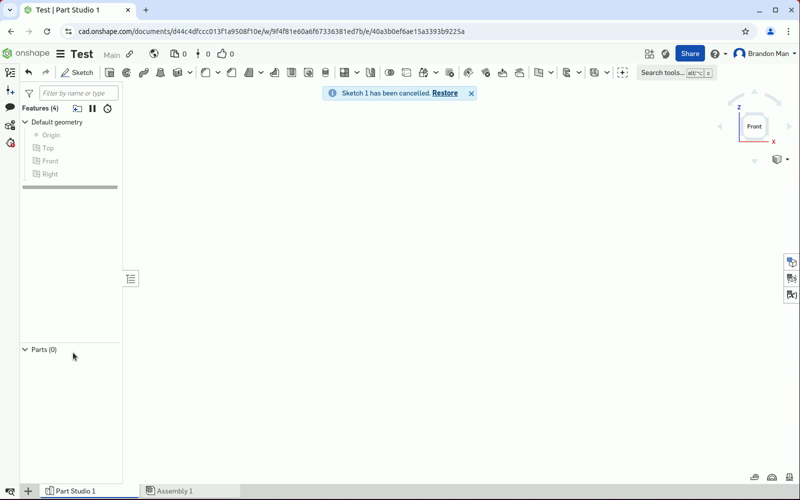
mouse_move(73, 352)
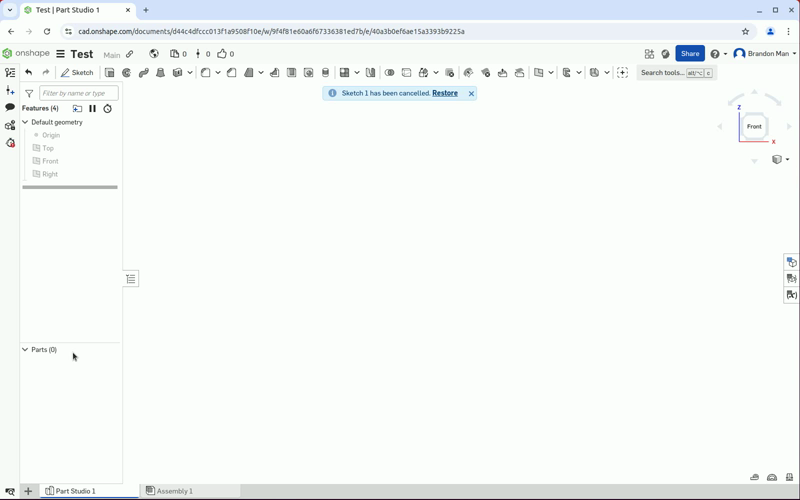
key(shift+y)
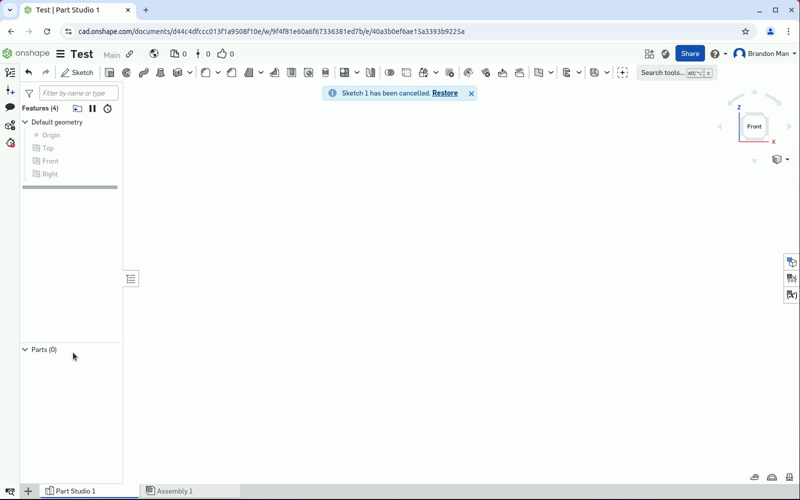
key(shift+s)
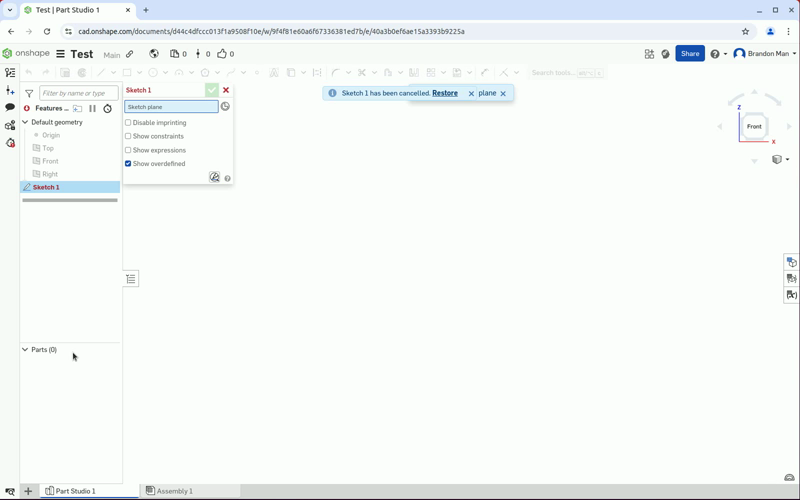
mouse_move(73, 163)
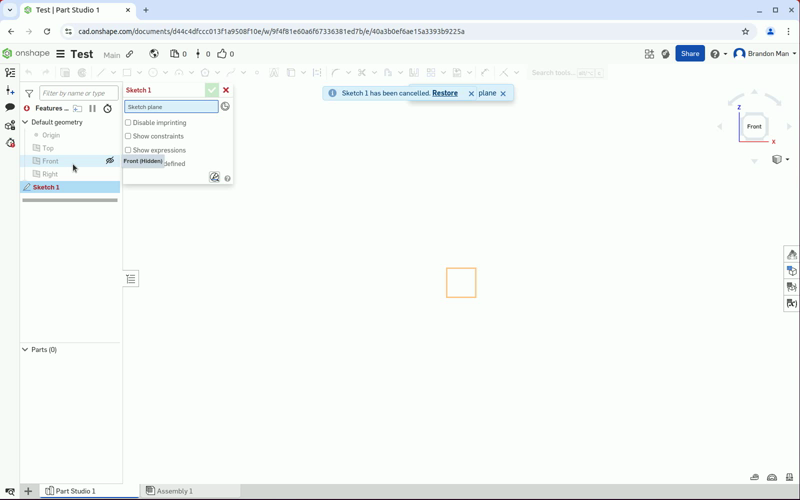
click(73, 163)
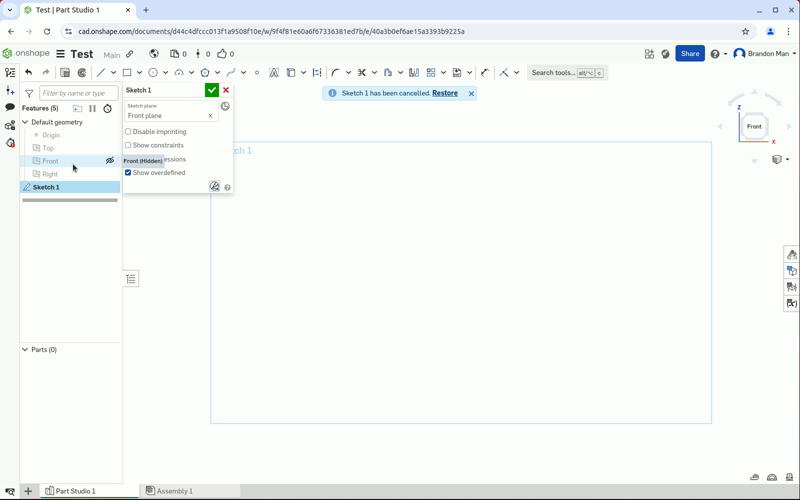
mouse_move(73, 352)
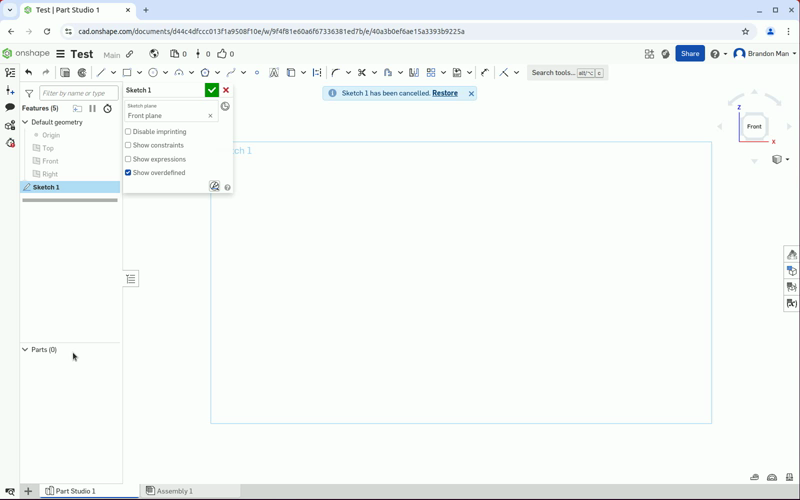
key(y)
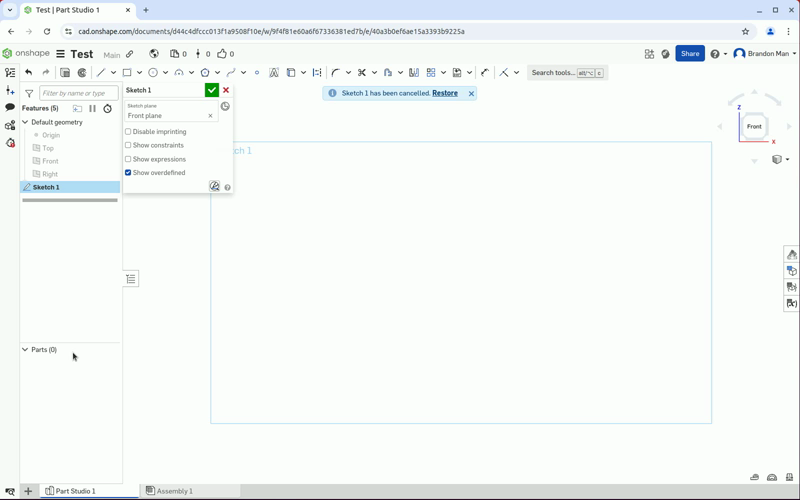
key(l)
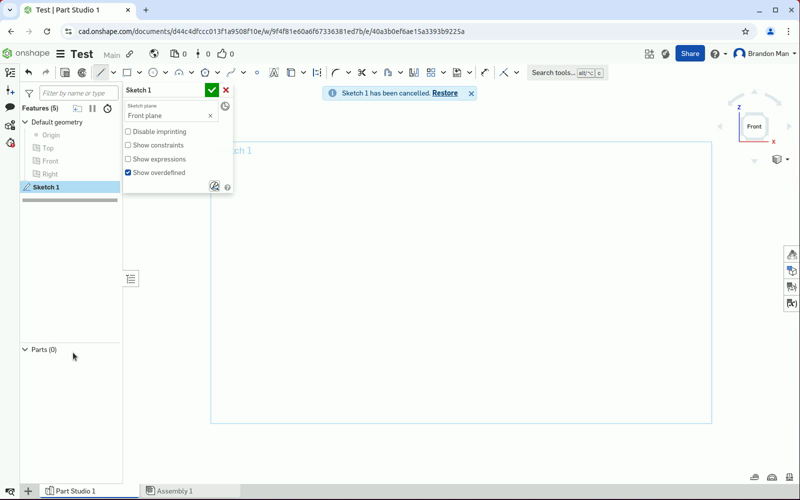
key_down(shift)
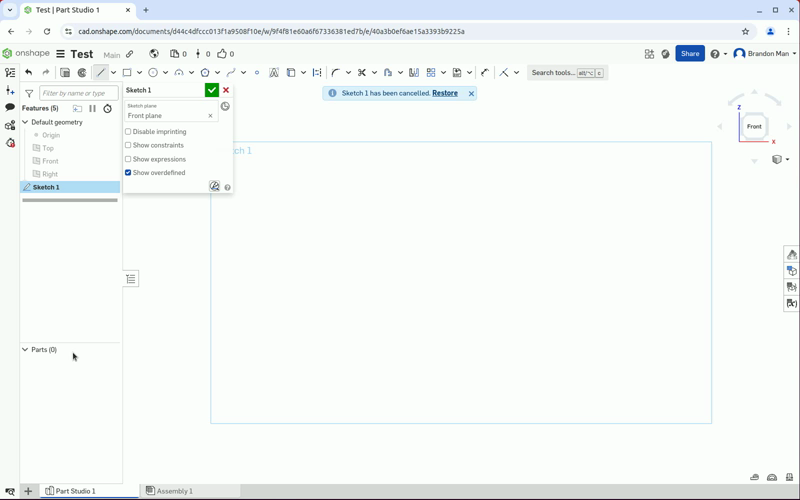
mouse_move(369, 293)
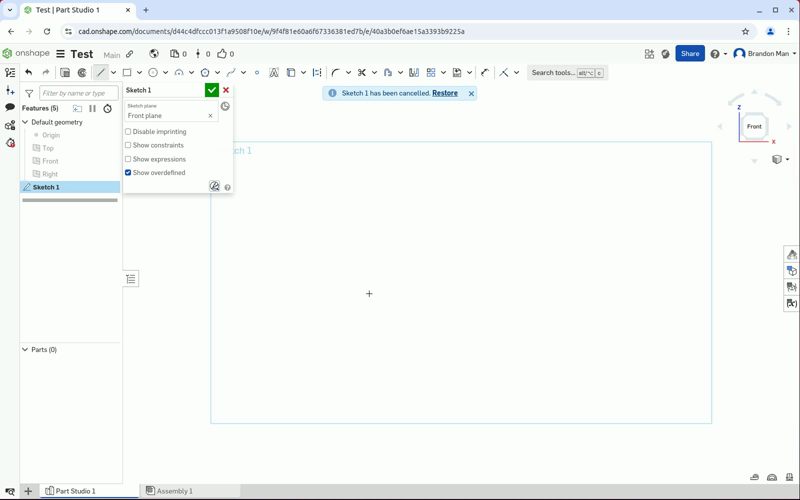
click(369, 293)
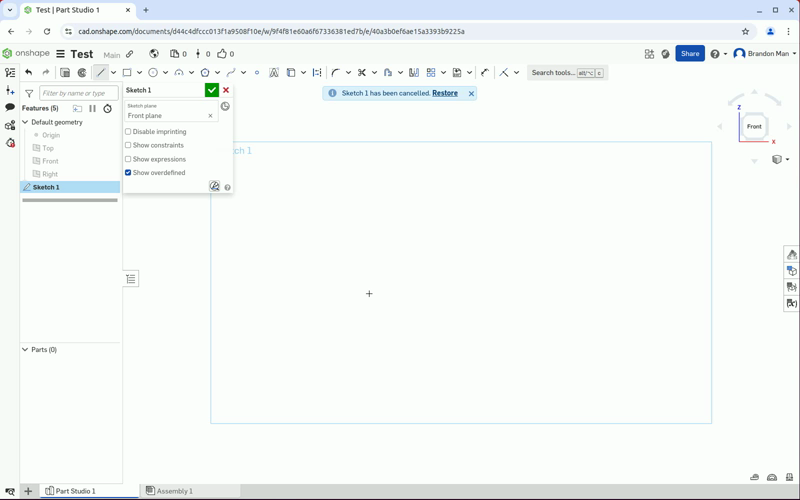
key_up(shift)
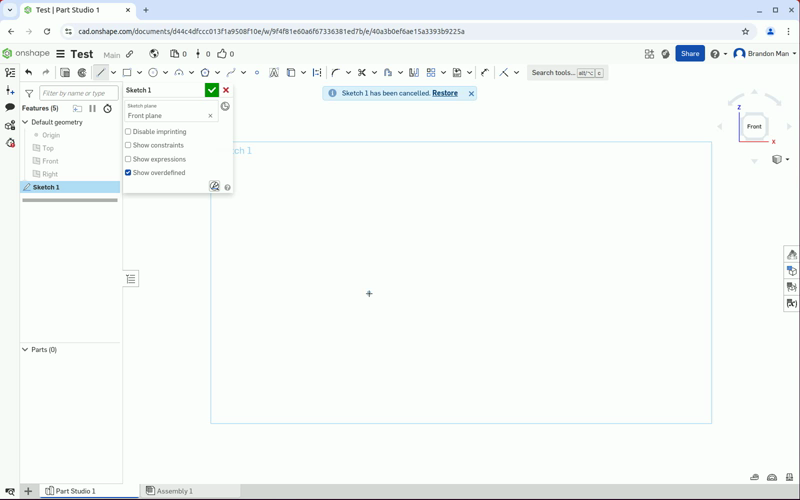
key_down(shift)
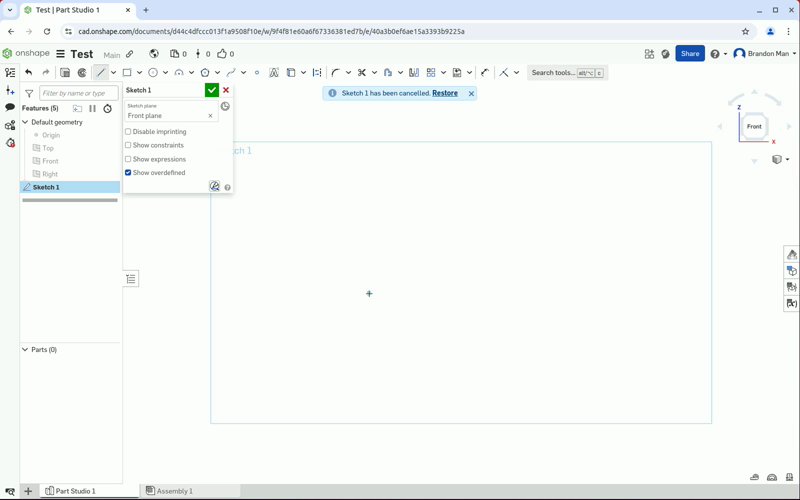
mouse_move(552, 293)
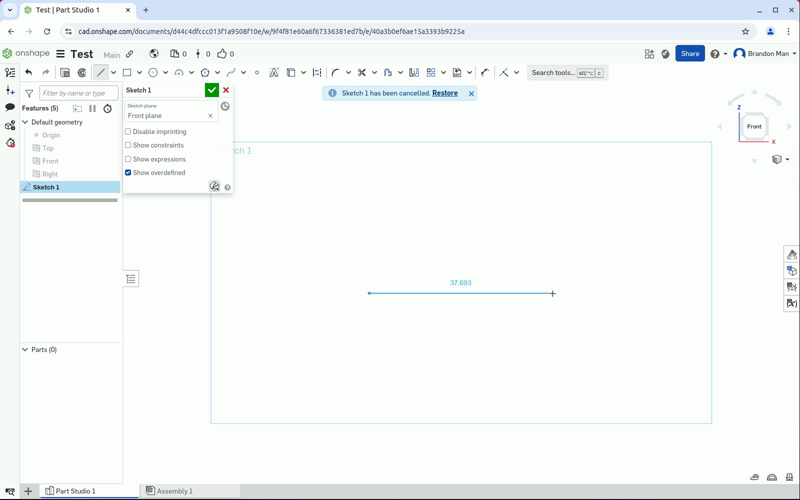
click(552, 293)
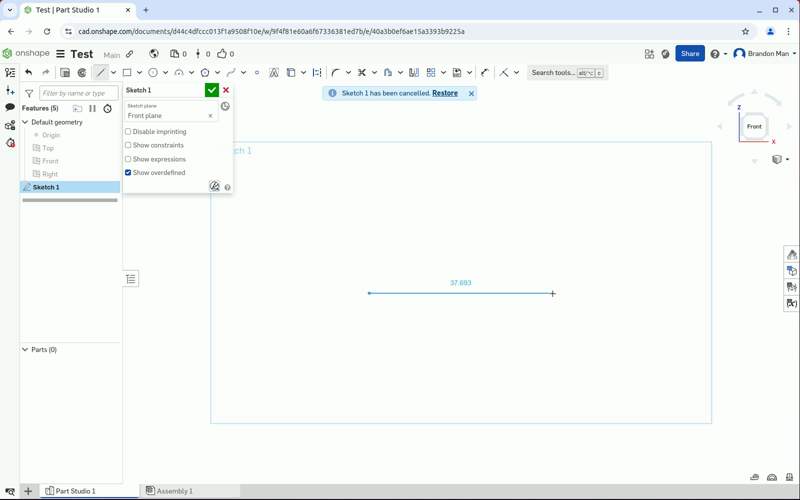
key_up(shift)
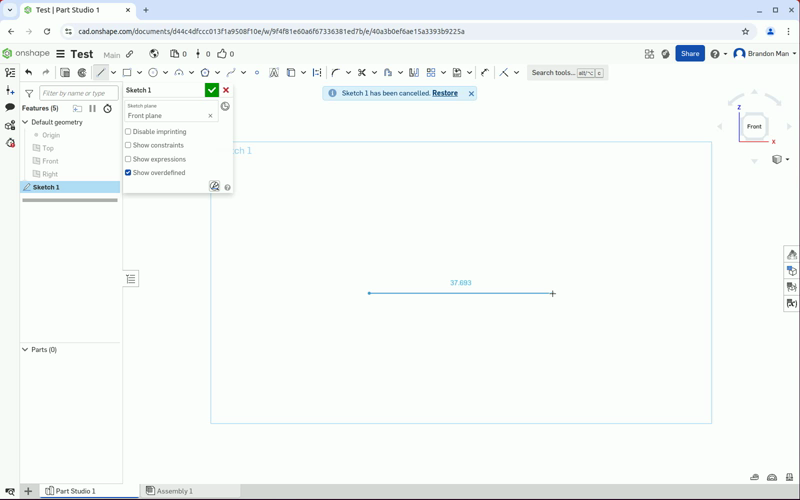
key_down(shift)
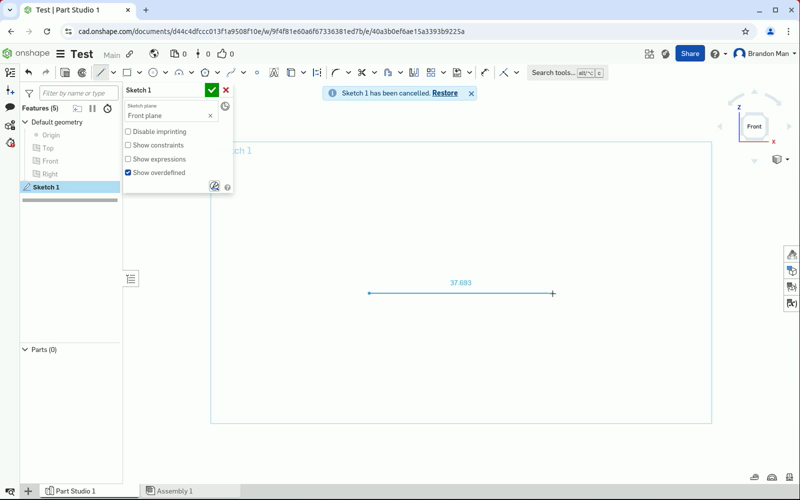
mouse_move(582, 293)
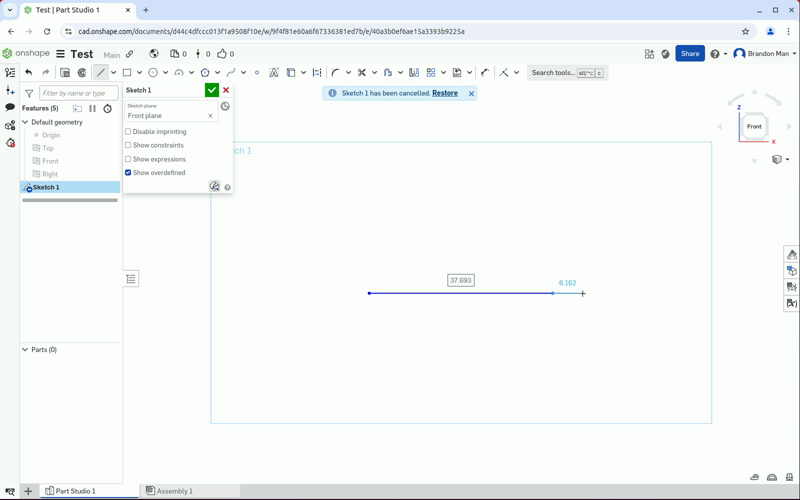
mouse_move(545, 283)
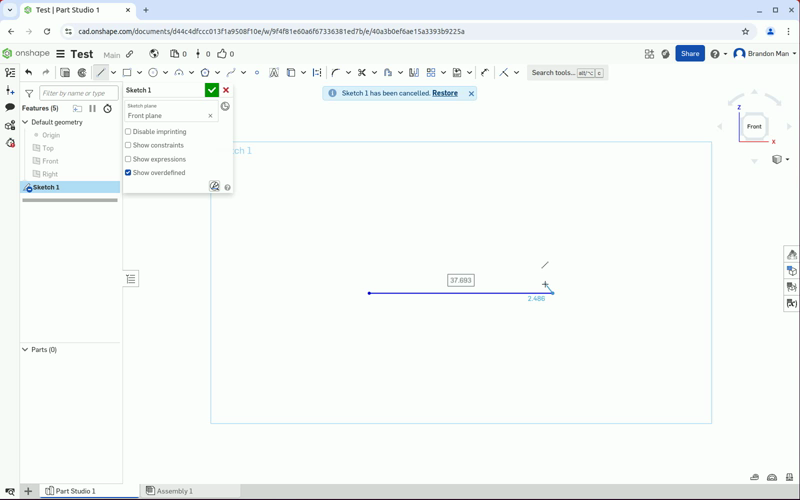
click(545, 283)
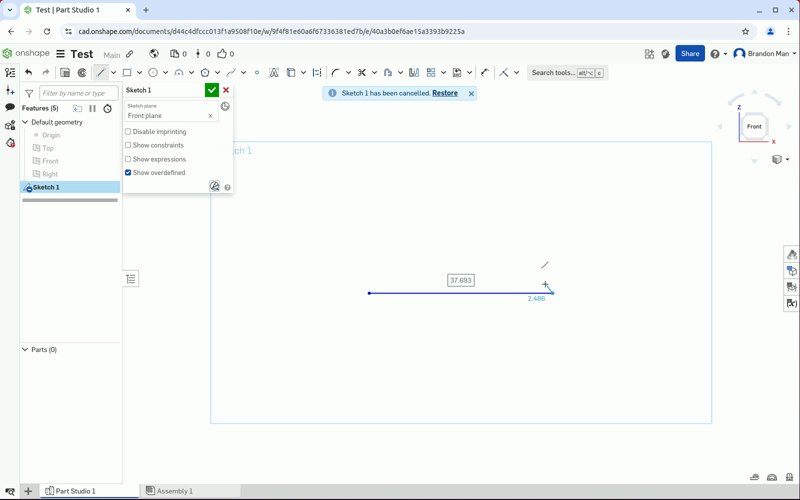
key_up(shift)
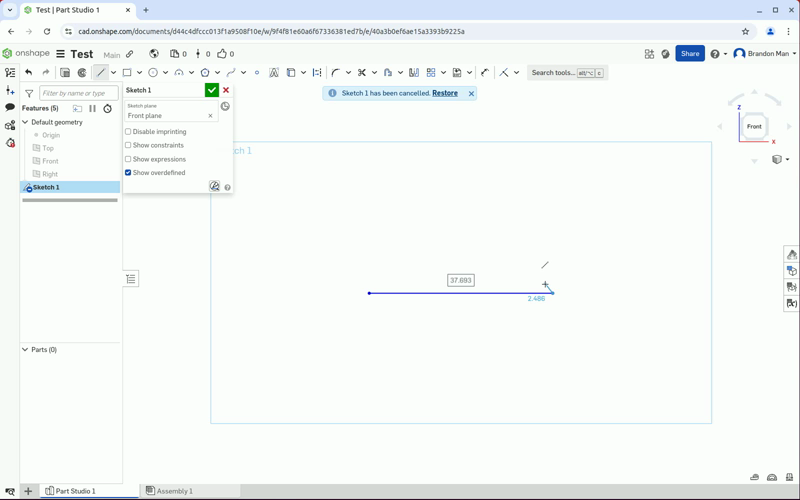
key_down(shift)
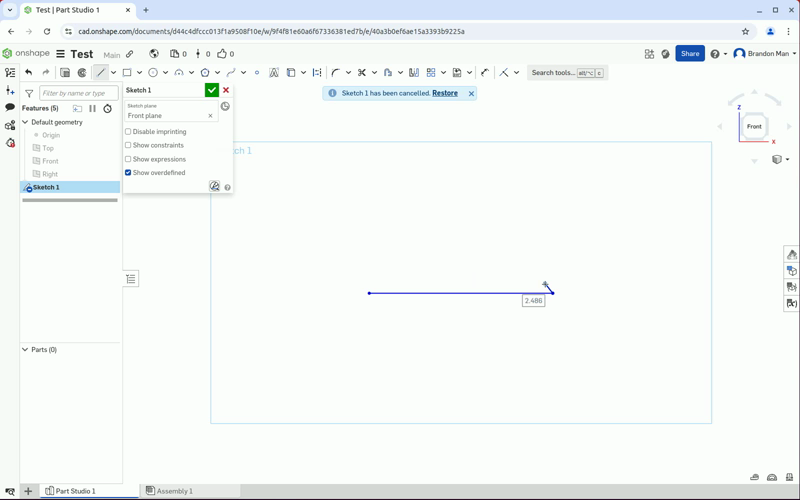
mouse_move(461, 283)
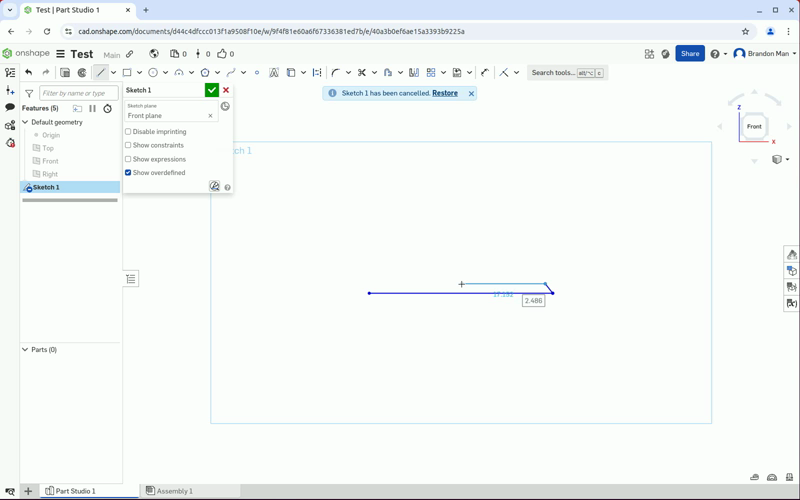
click(461, 283)
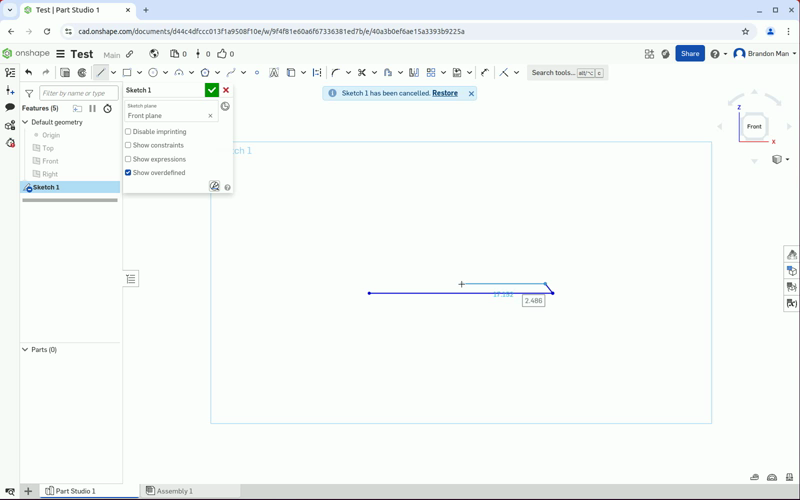
key_up(shift)
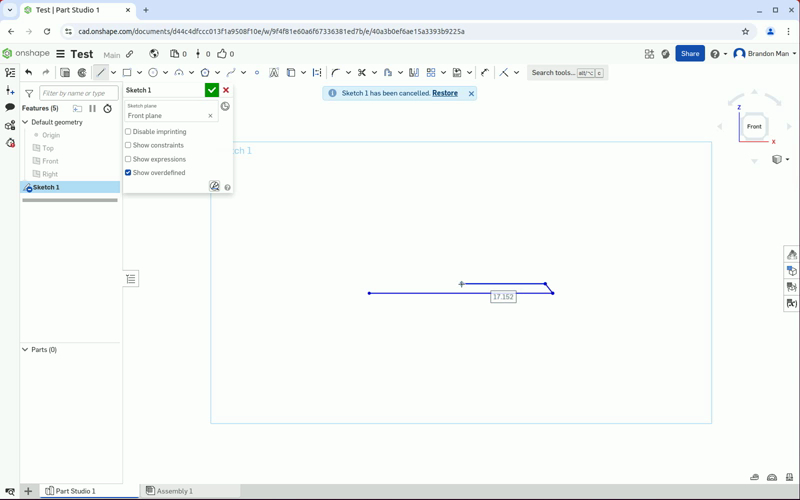
key_down(shift)
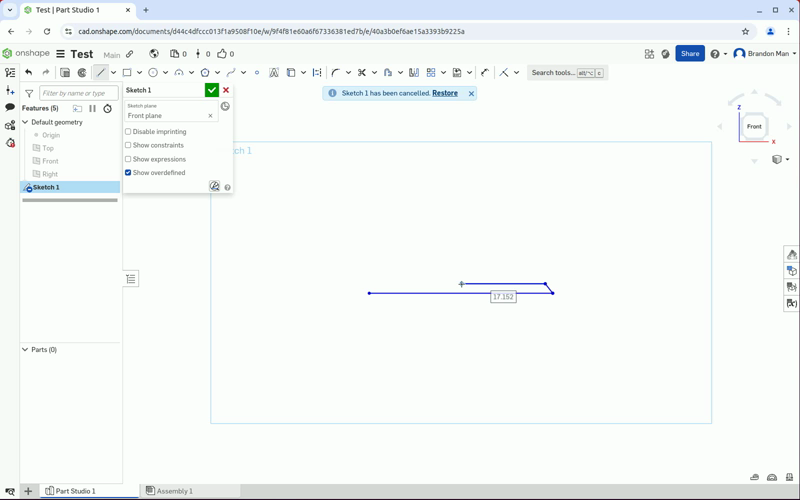
mouse_move(377, 283)
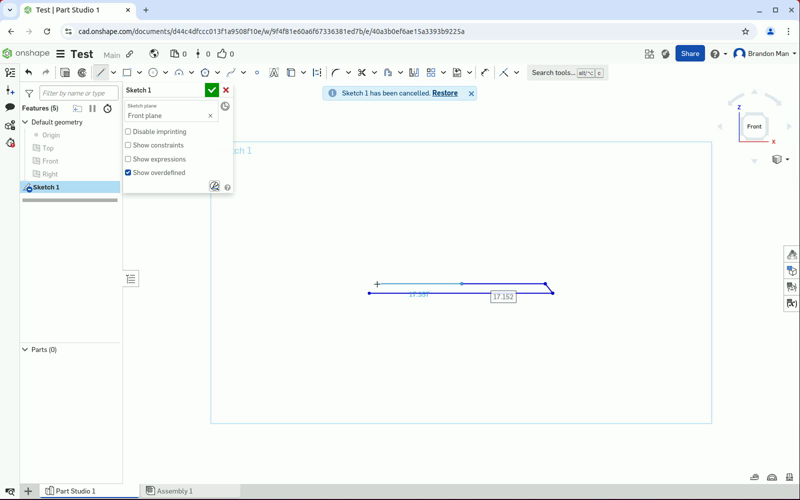
click(377, 283)
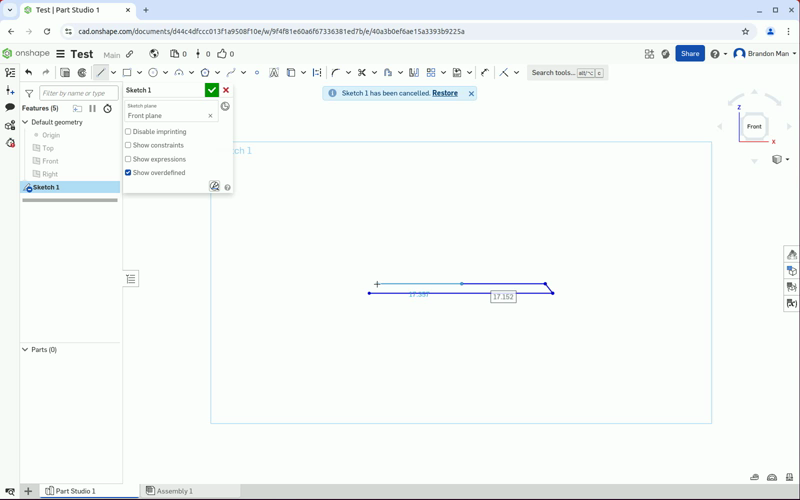
key_up(shift)
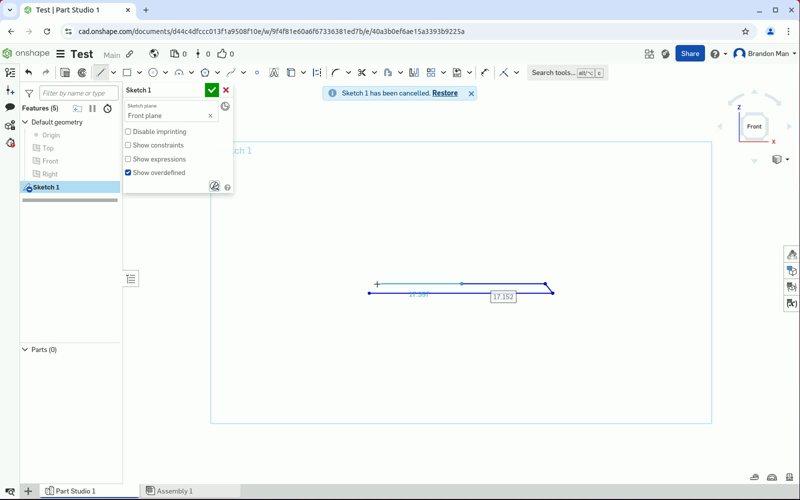
mouse_move(407, 283)
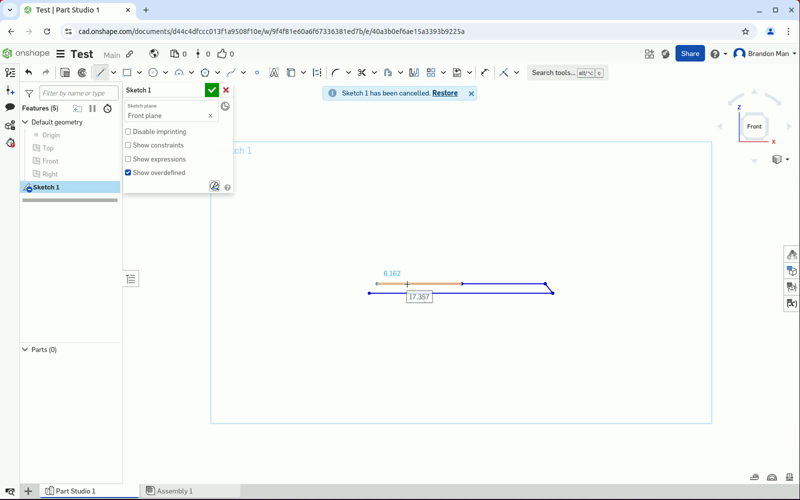
key_down(shift)
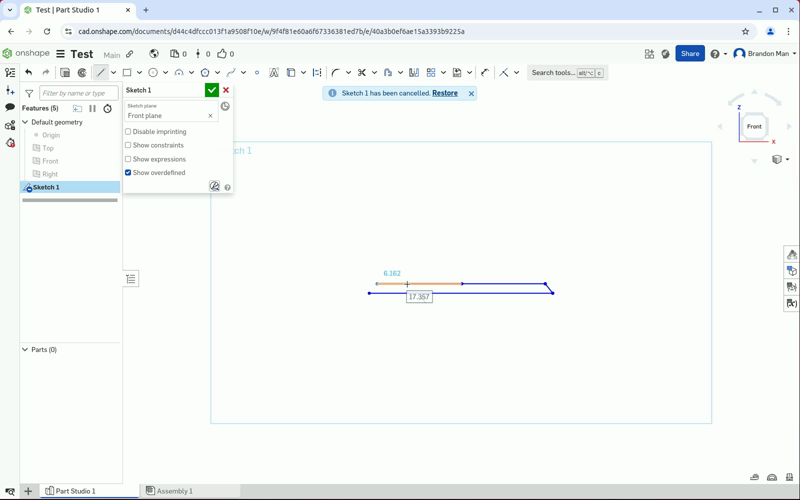
mouse_move(369, 293)
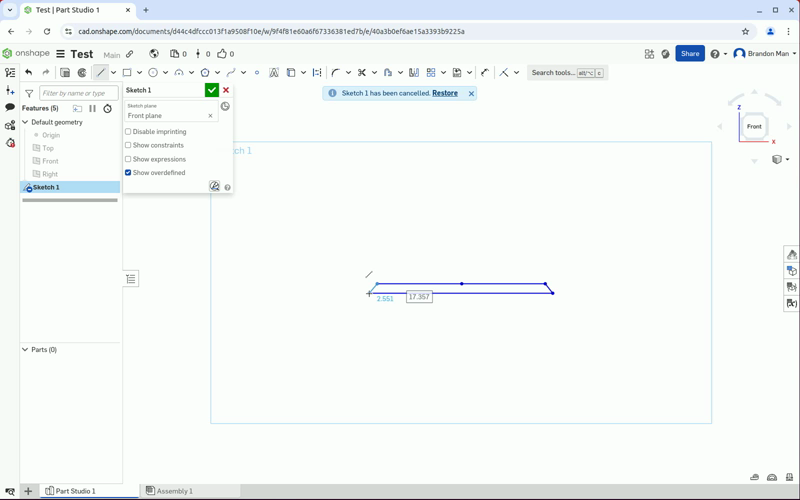
key_up(shift)
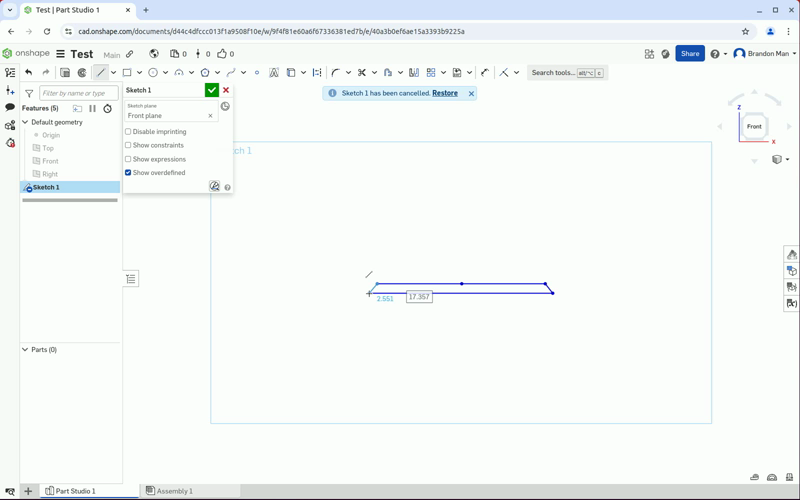
click(369, 293)
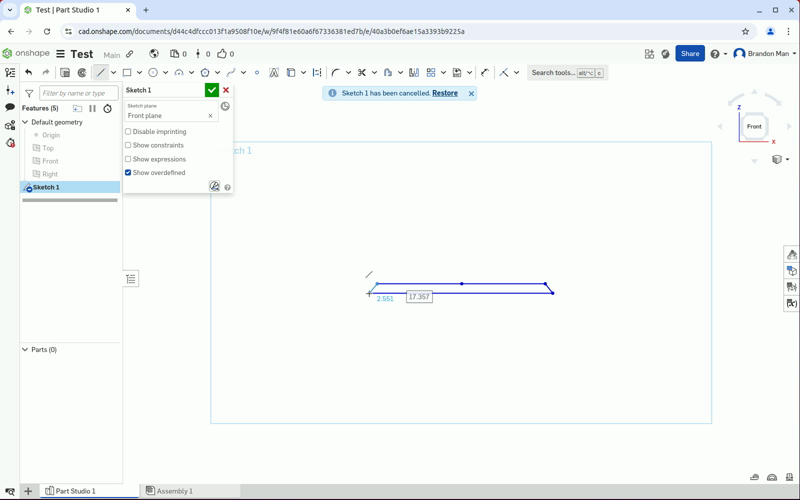
key(esc)
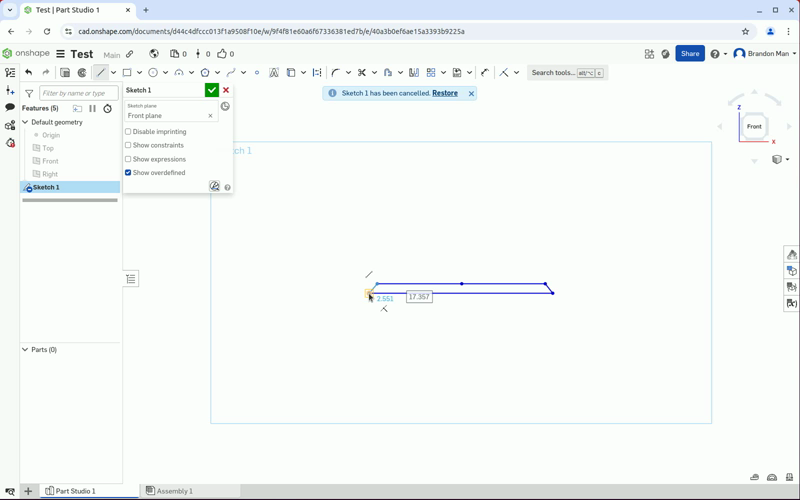
mouse_move(497, 287)
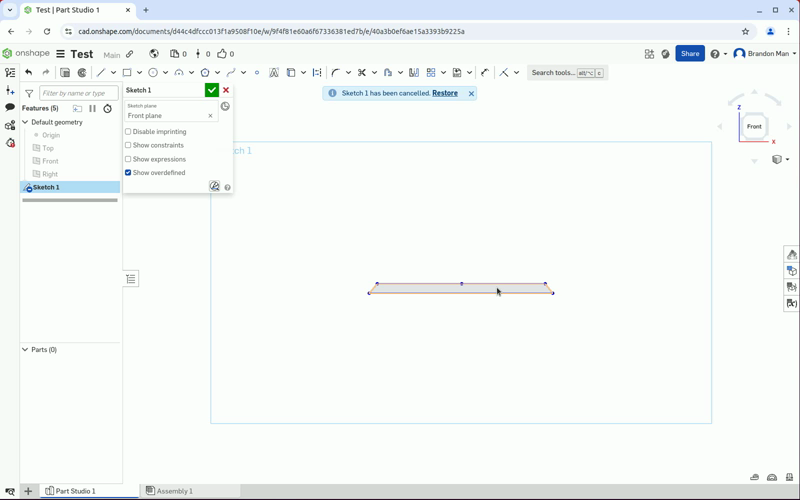
scroll(6)
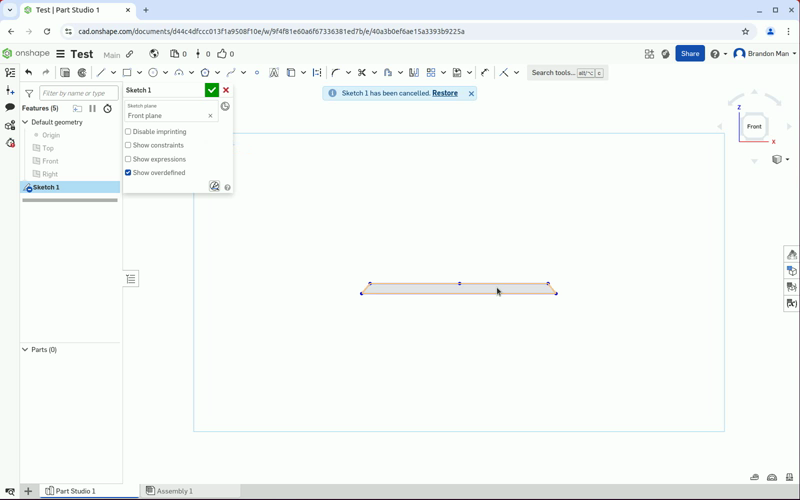
scroll(6)
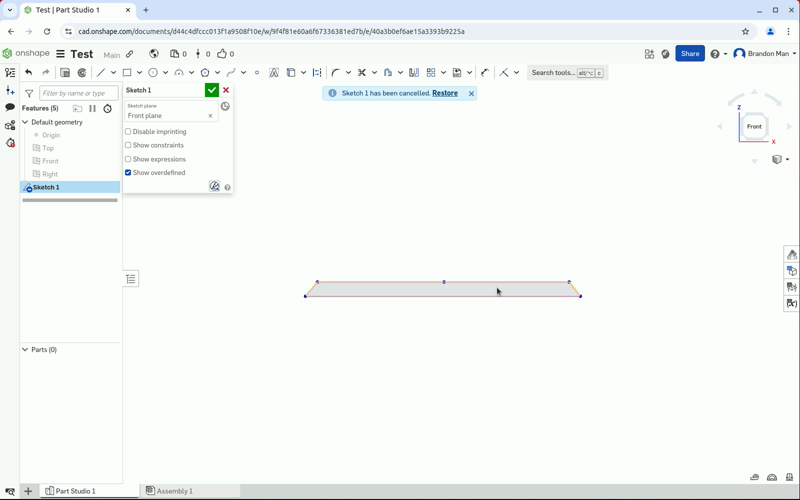
scroll(6)
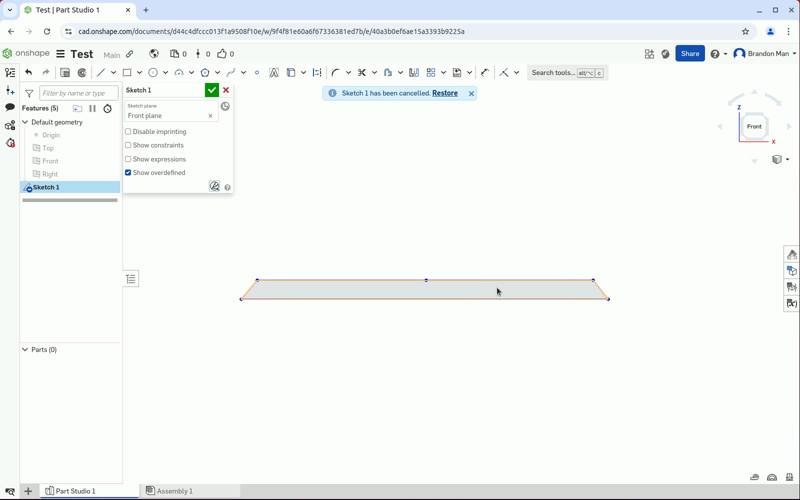
scroll(6)
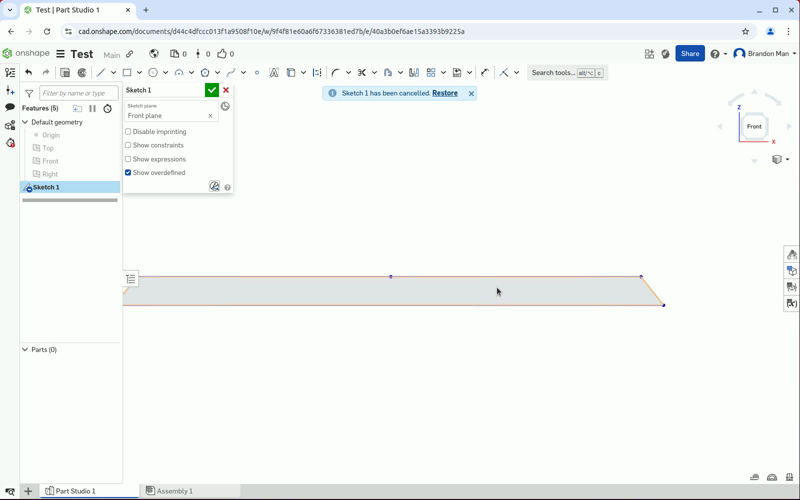
scroll(6)
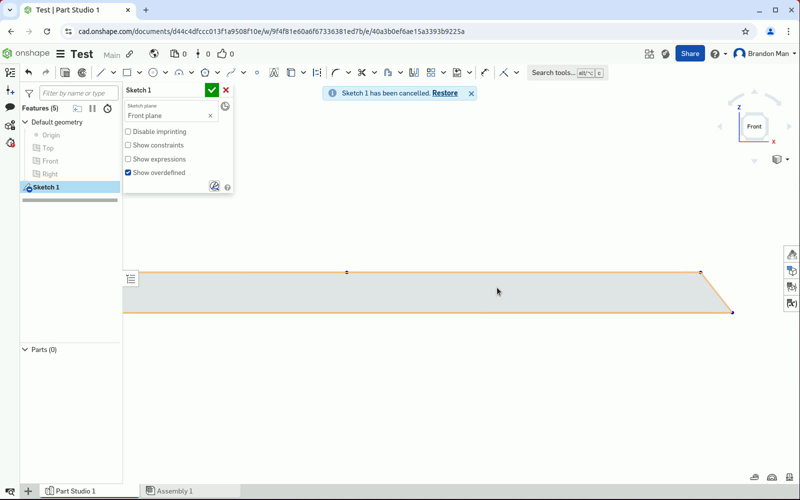
scroll(6)
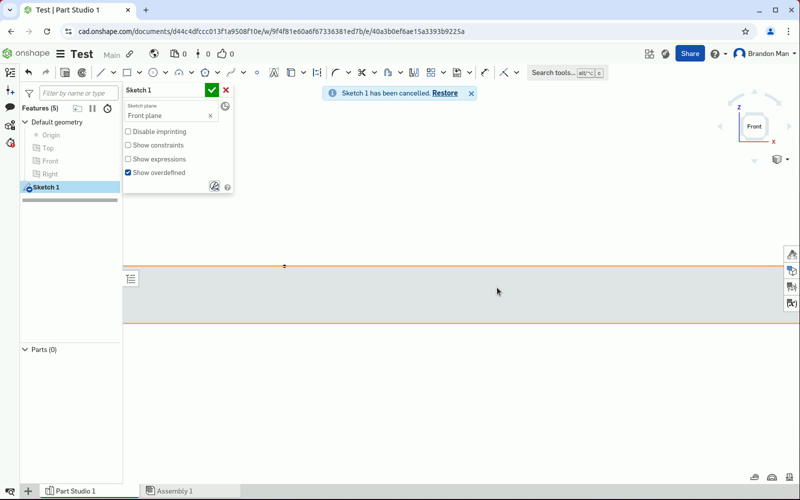
scroll(6)
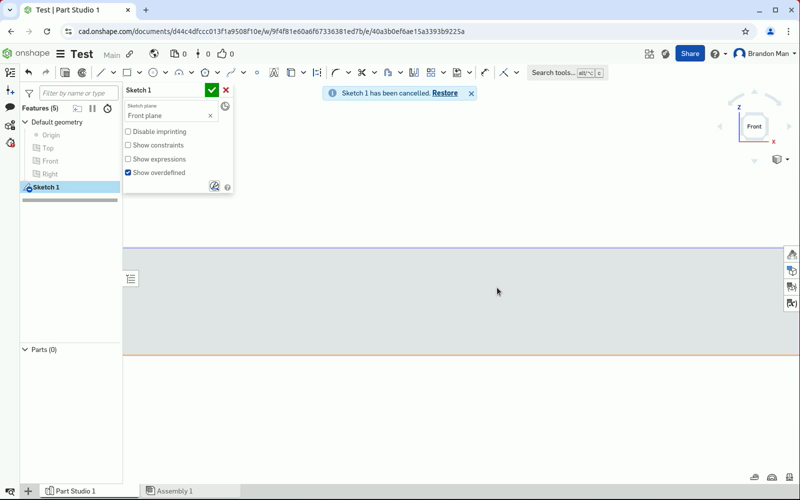
click(497, 287)
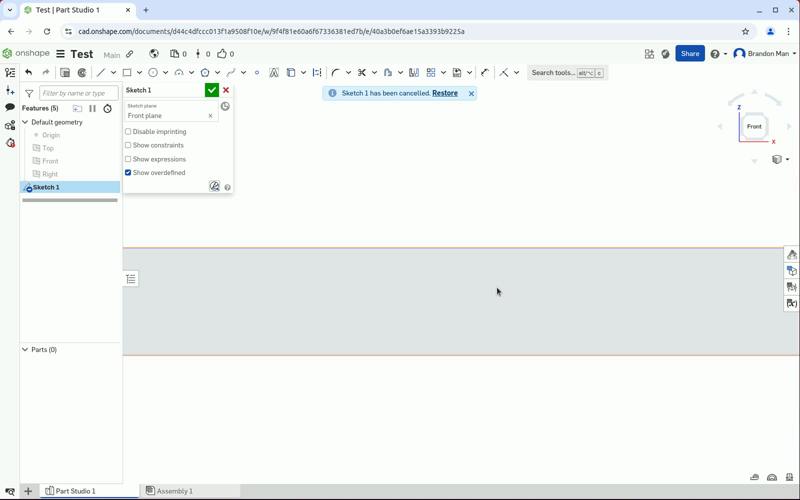
scroll(-6)
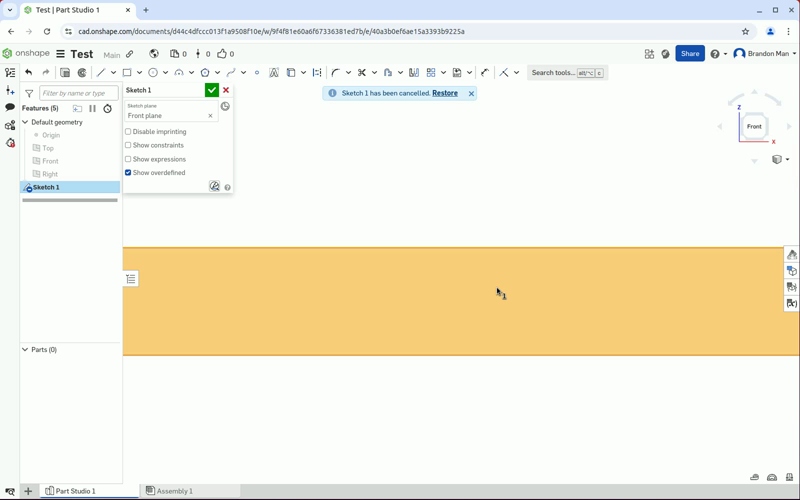
scroll(-6)
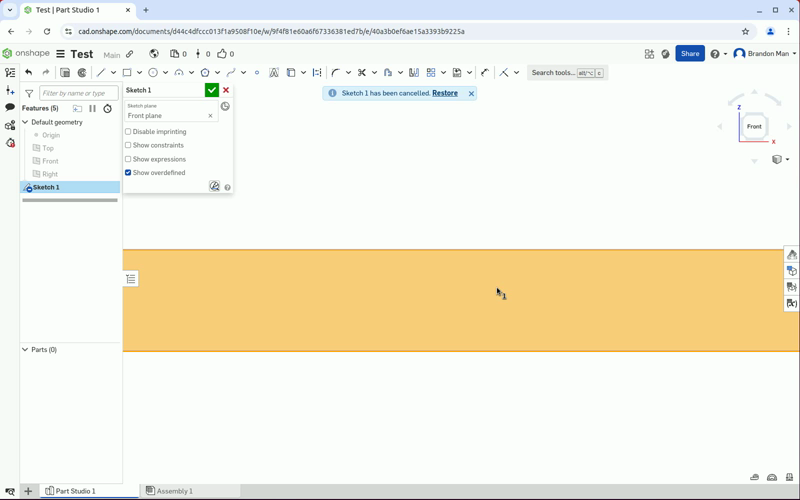
scroll(-6)
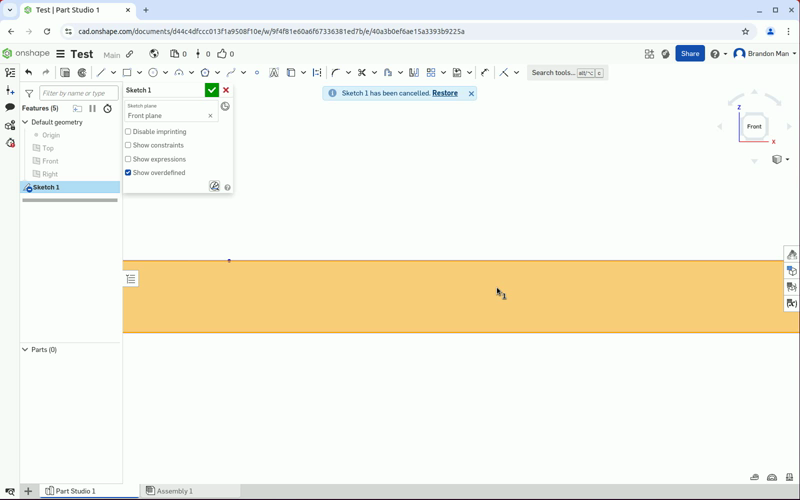
scroll(-6)
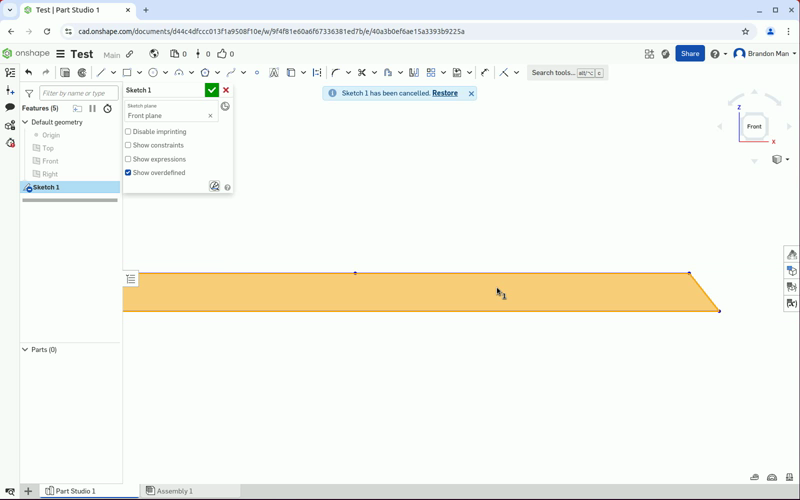
scroll(-6)
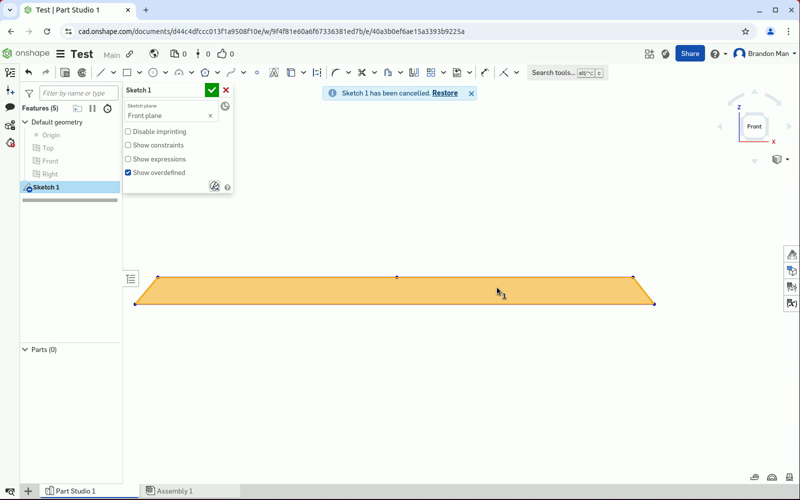
scroll(-6)
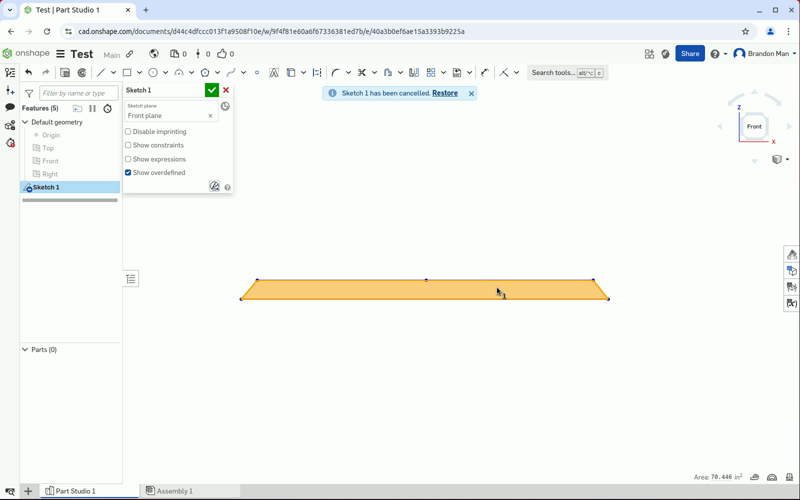
scroll(-6)
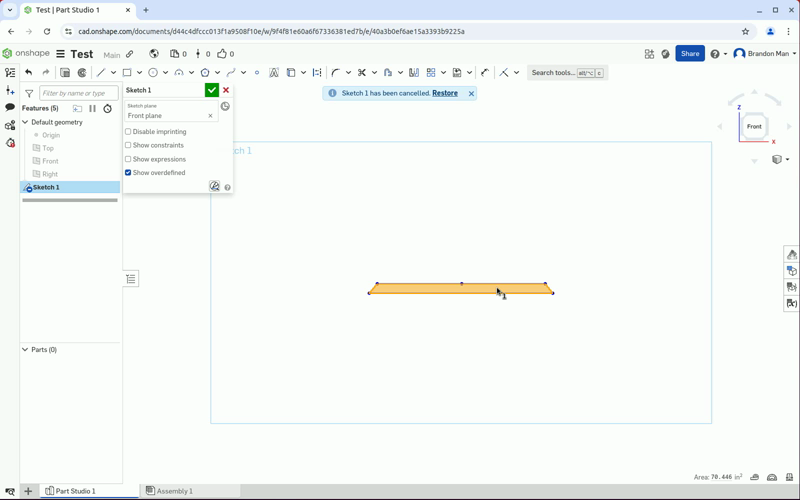
mouse_move(73, 352)
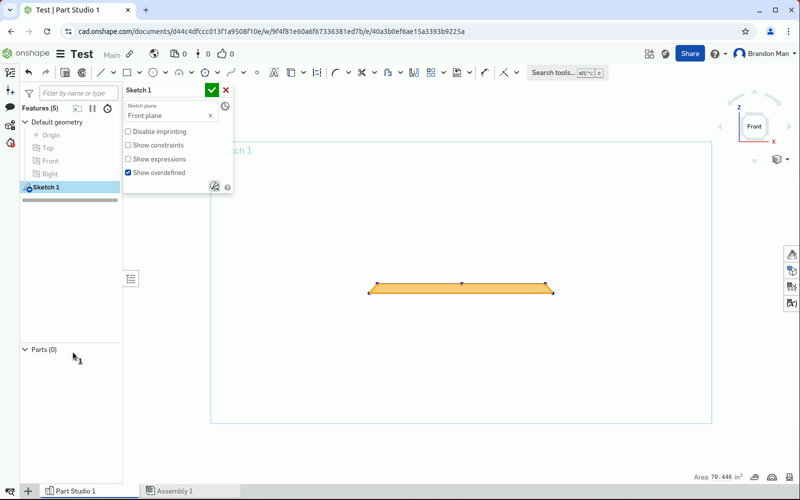
key(shift+y)
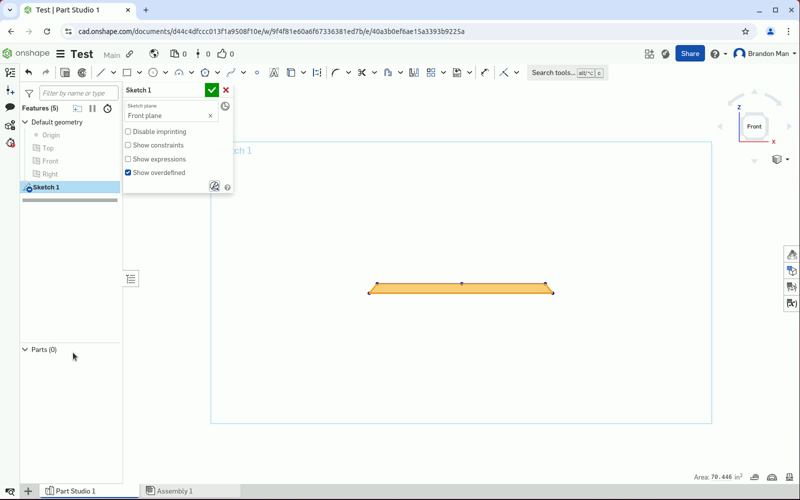
key(shift+e)
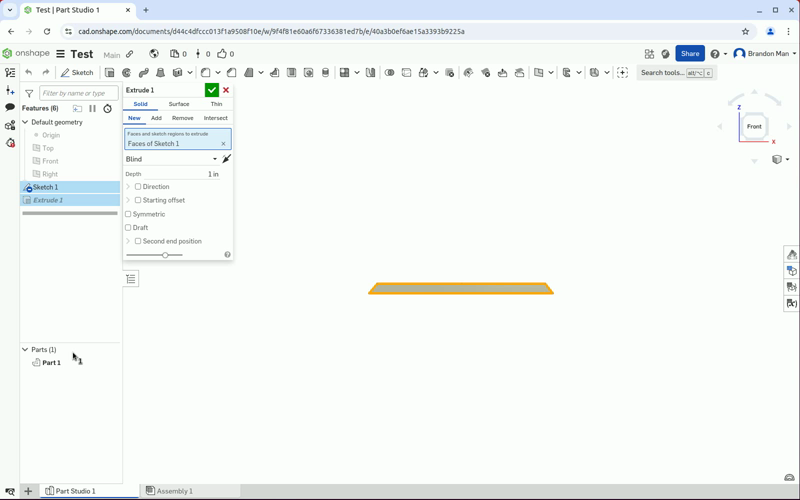
mouse_move(143, 106)
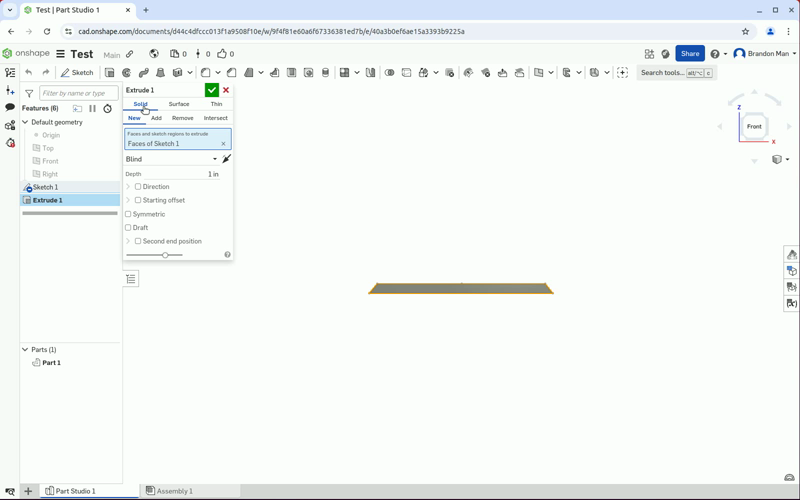
click(143, 106)
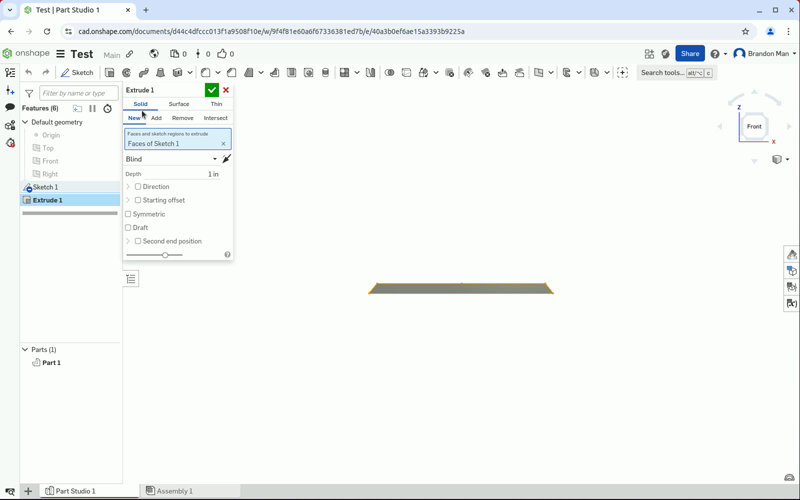
mouse_move(137, 120)
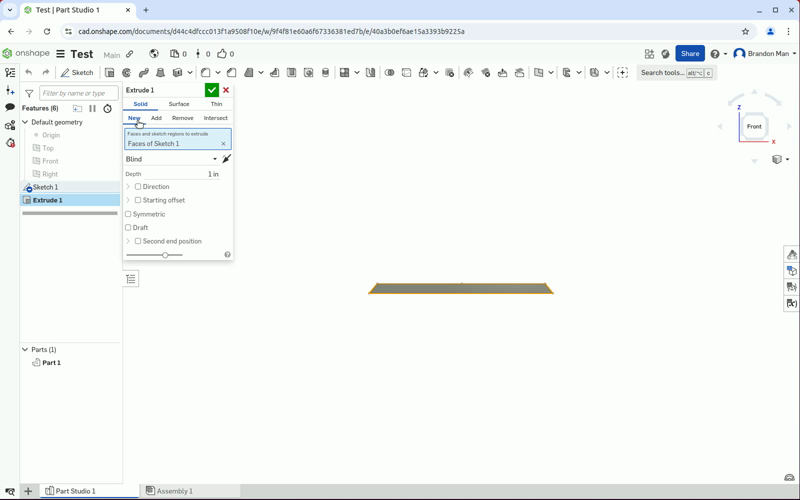
click(137, 120)
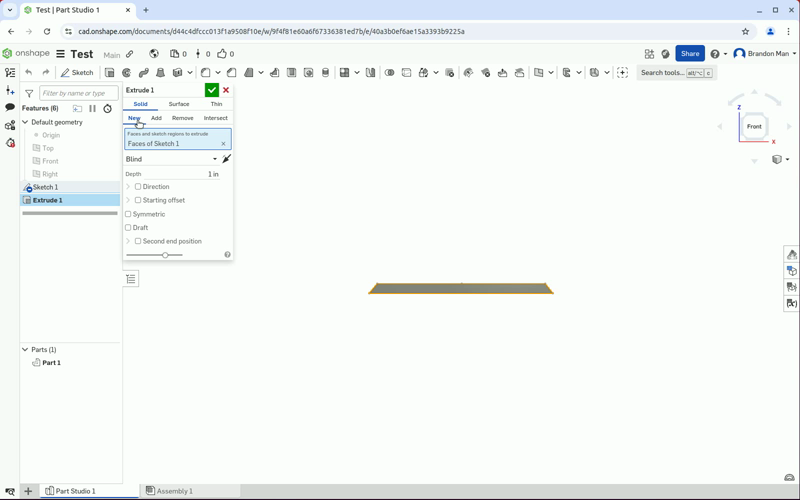
key(tab, 4)
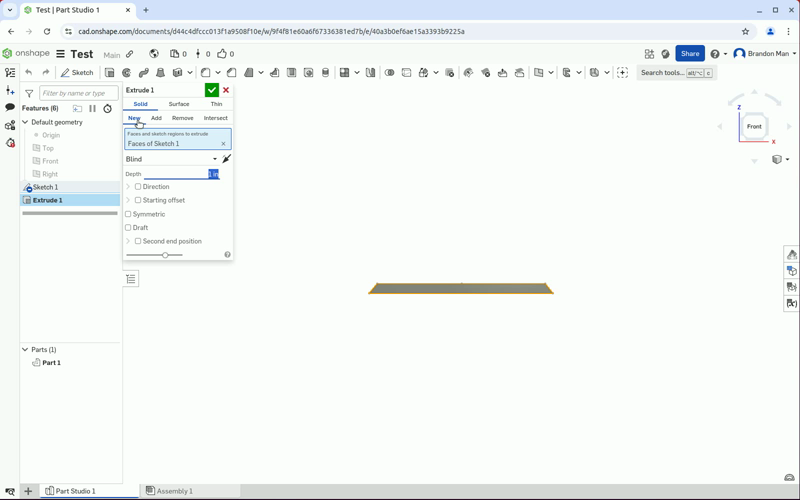
text(8.666)
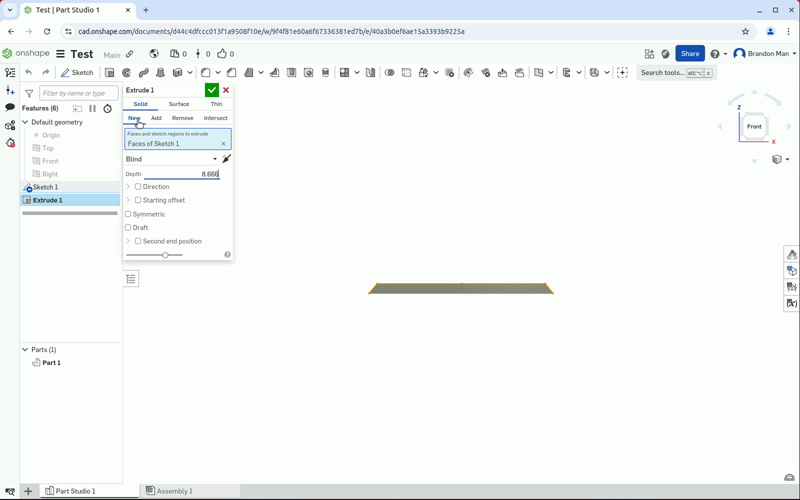
key(tab, 3)
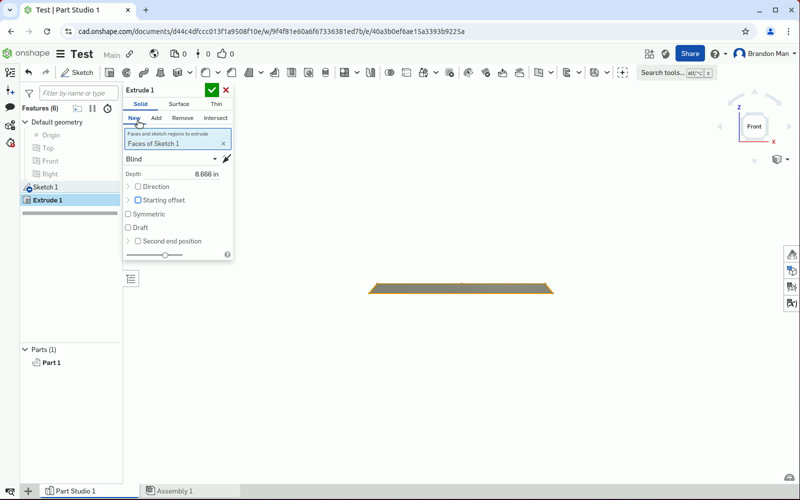
key(tab, 2)
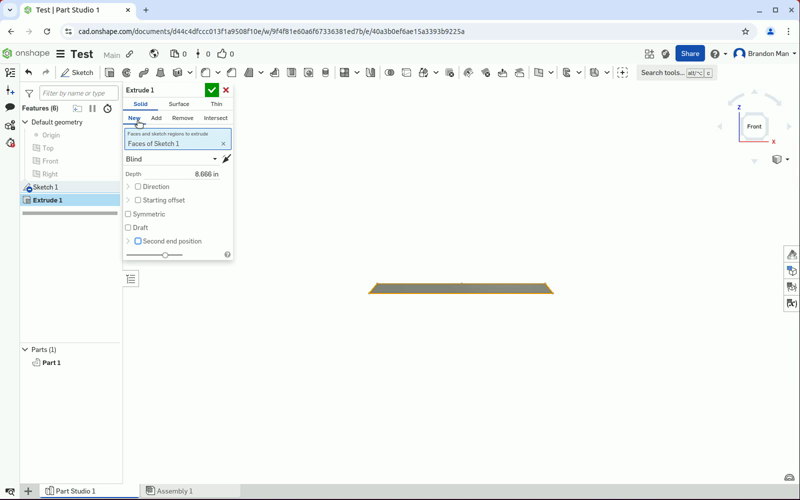
key(space)
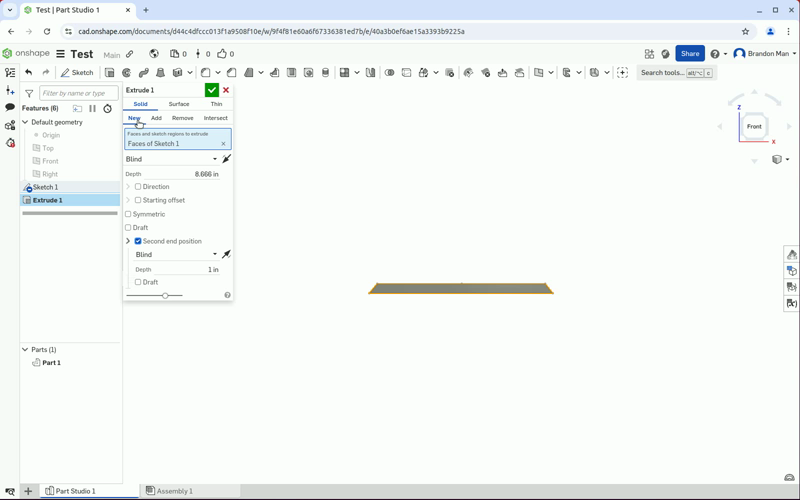
key(tab, 3)
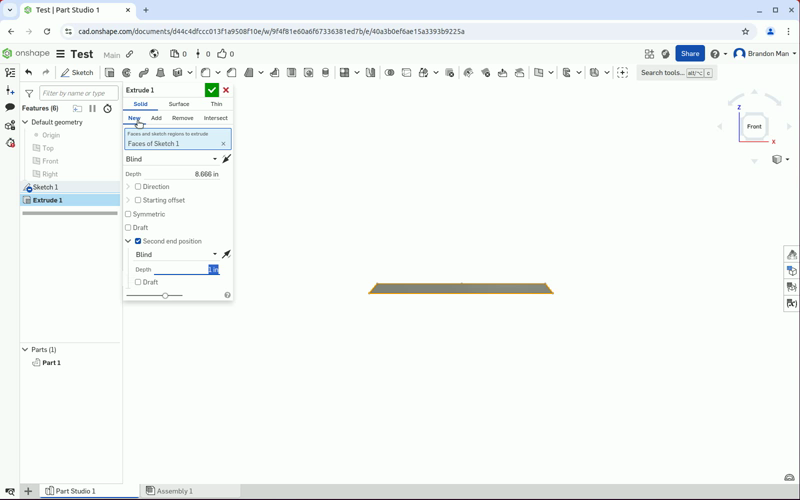
text(4.333)
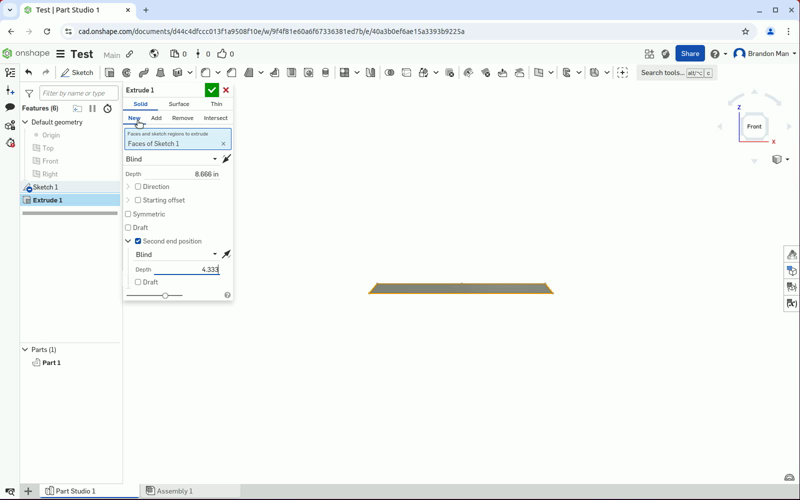
key(enter)
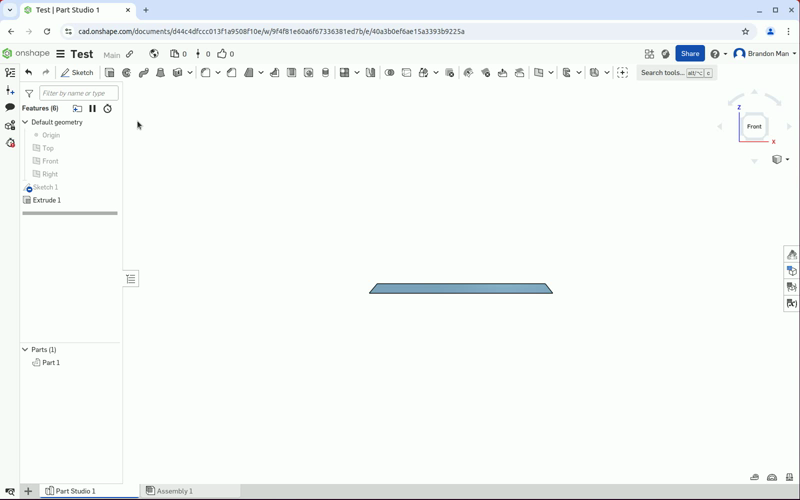
key(shift+h)
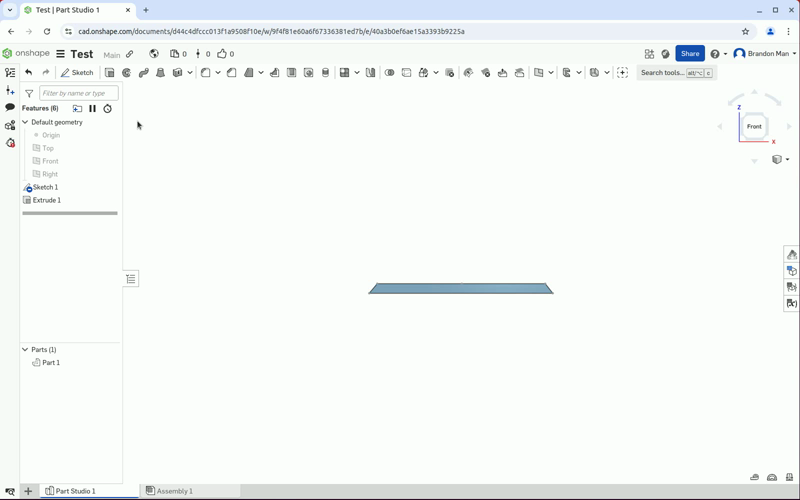
key(shift+h)
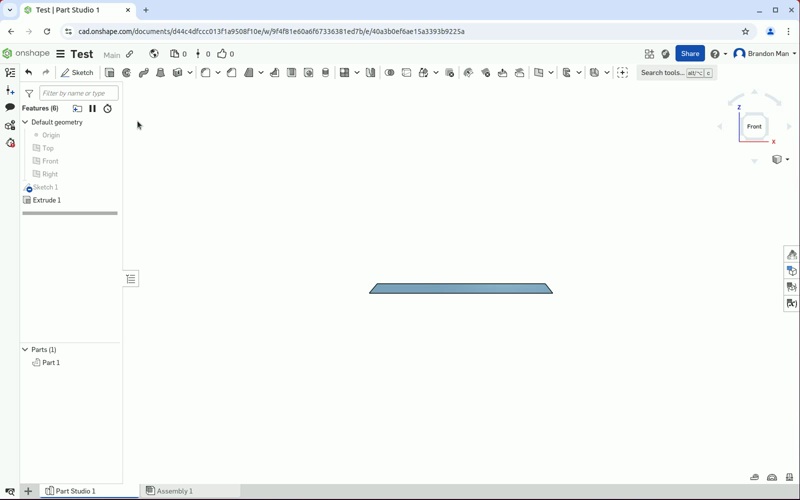
mouse_move(73, 189)
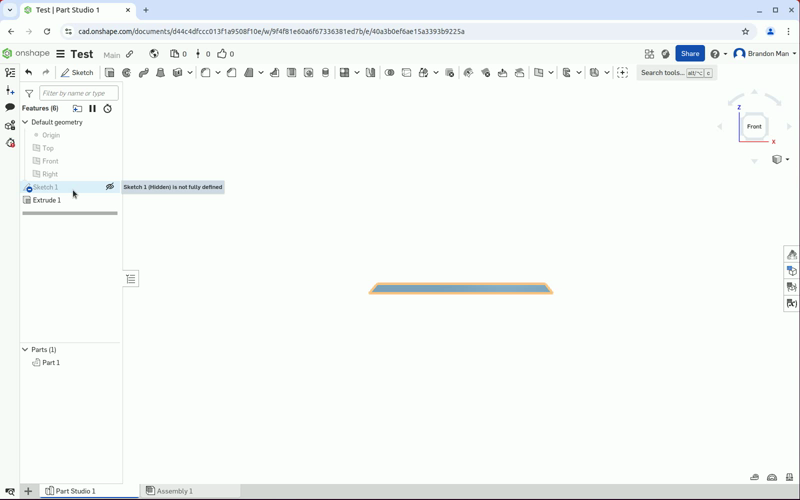
click(73, 189)
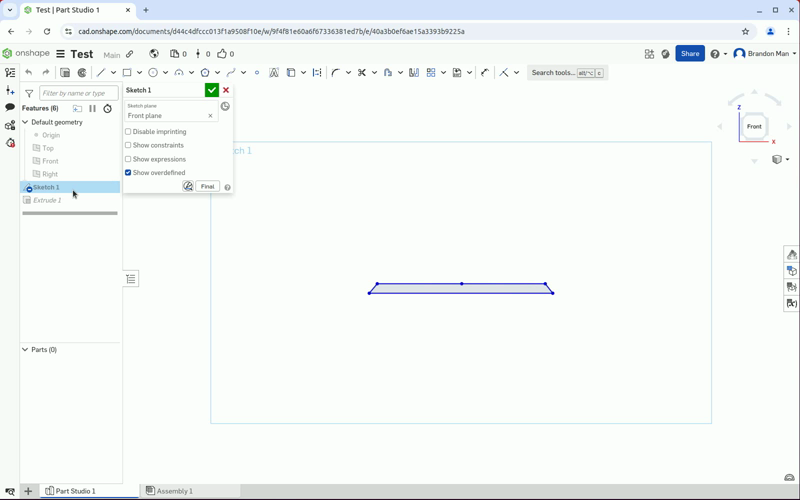
mouse_move(229, 92)
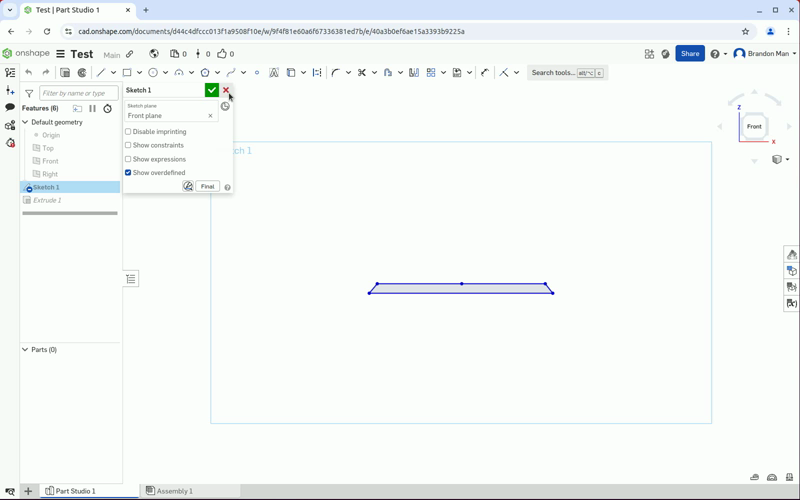
click(229, 92)
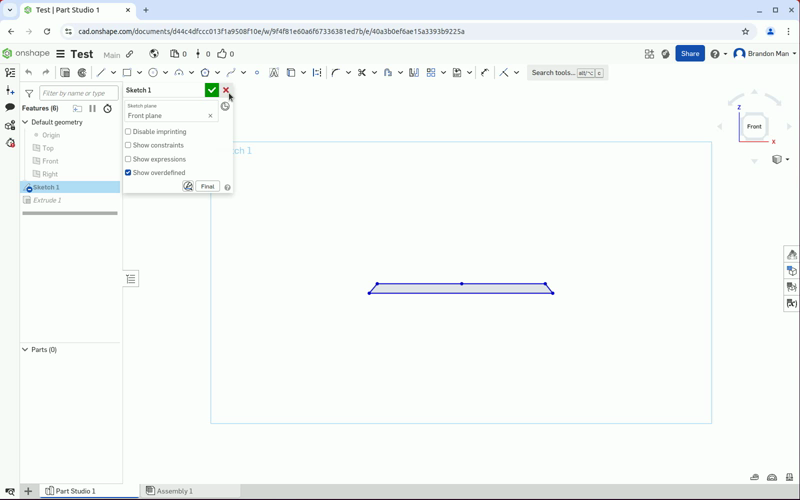
key(shift+s)
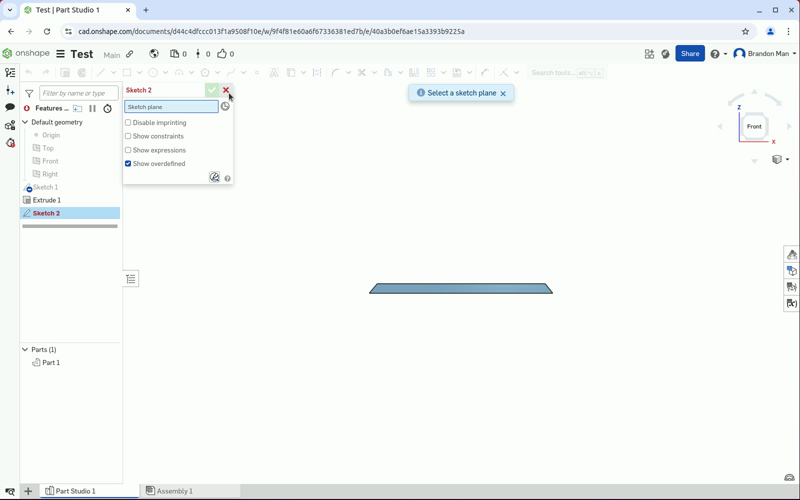
mouse_move(73, 163)
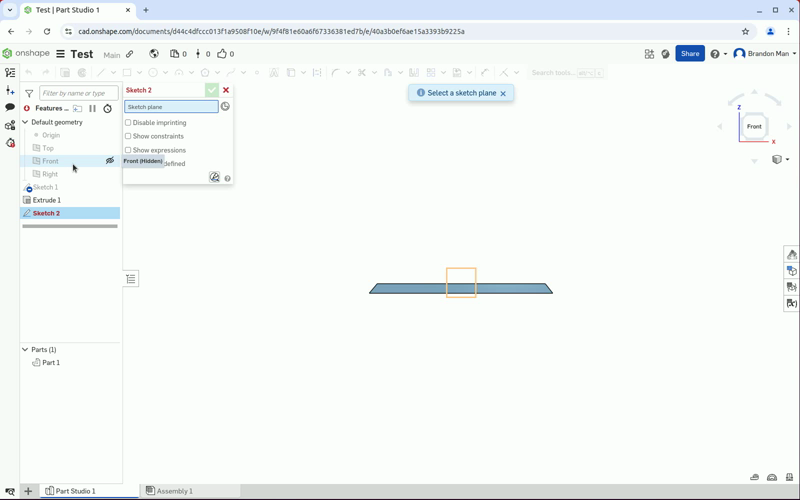
click(73, 163)
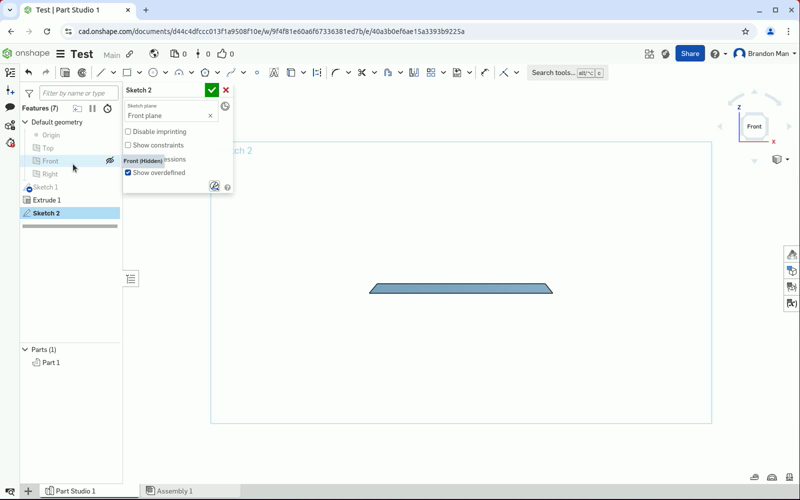
mouse_move(73, 352)
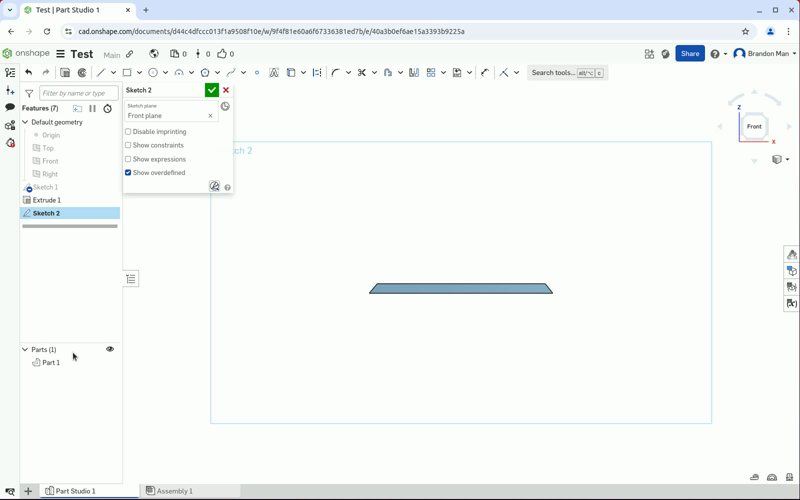
key(y)
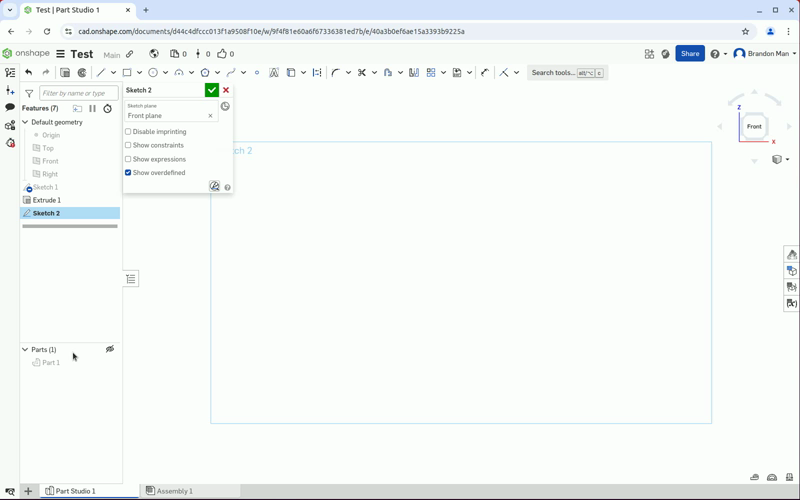
key(l)
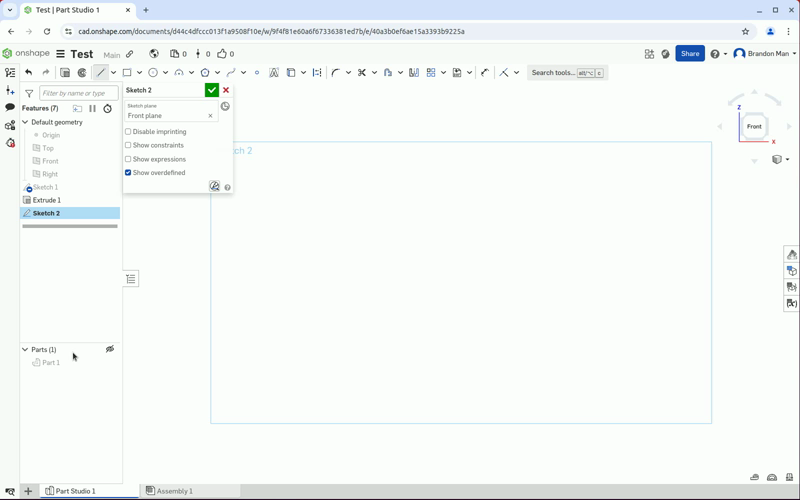
key_down(shift)
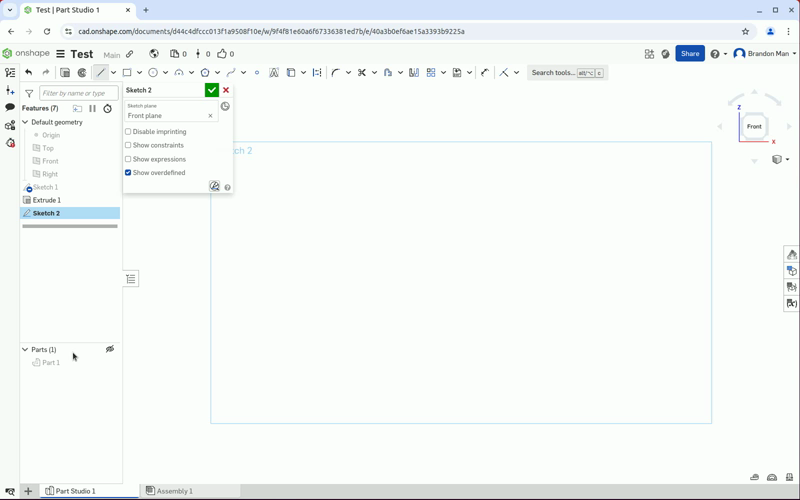
mouse_move(476, 247)
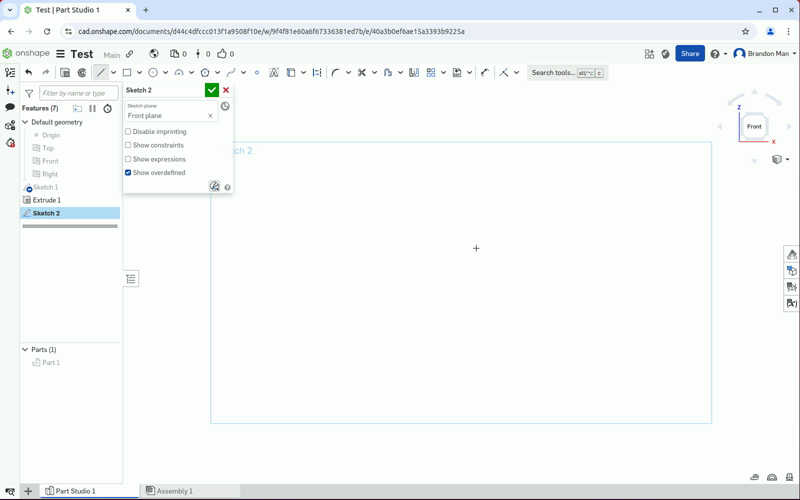
click(476, 247)
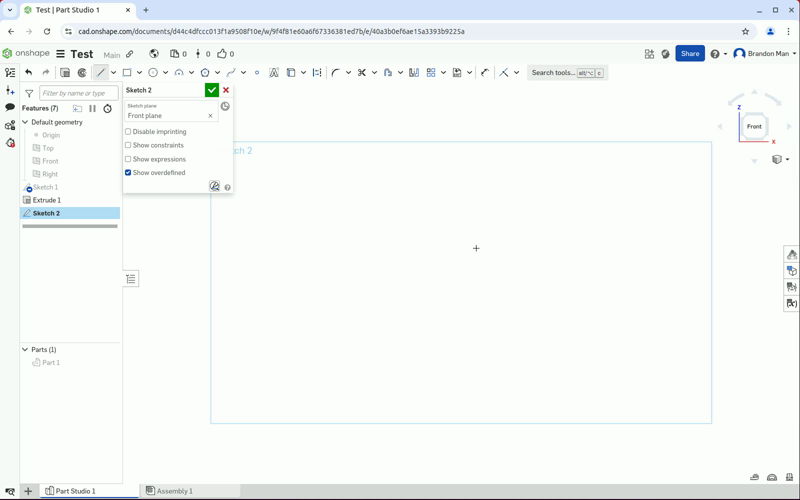
key_up(shift)
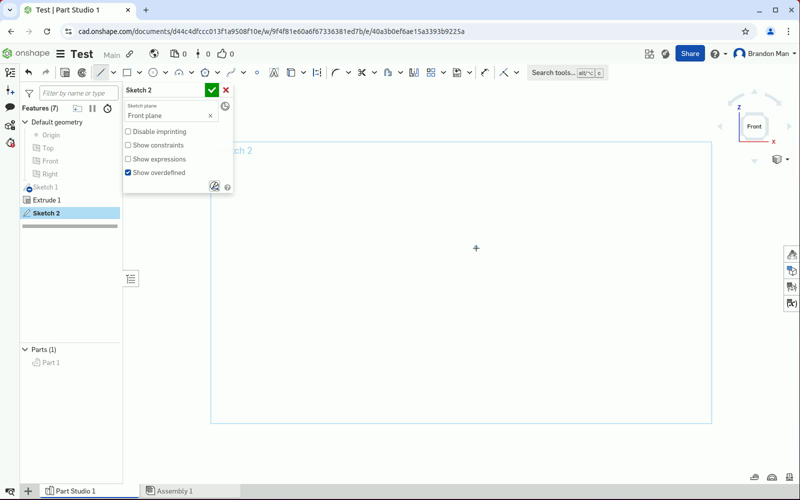
key_down(shift)
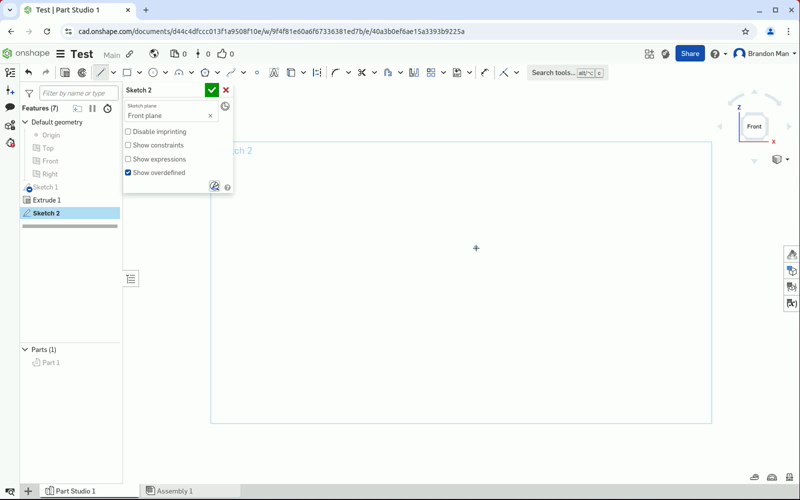
mouse_move(506, 247)
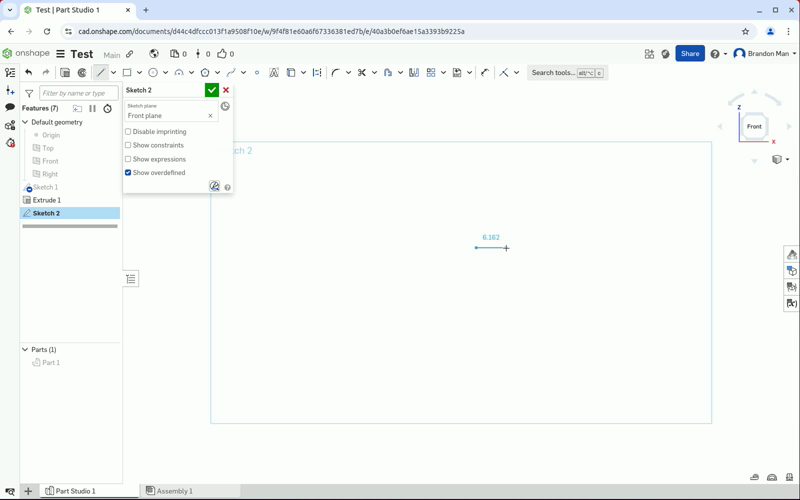
mouse_move(498, 237)
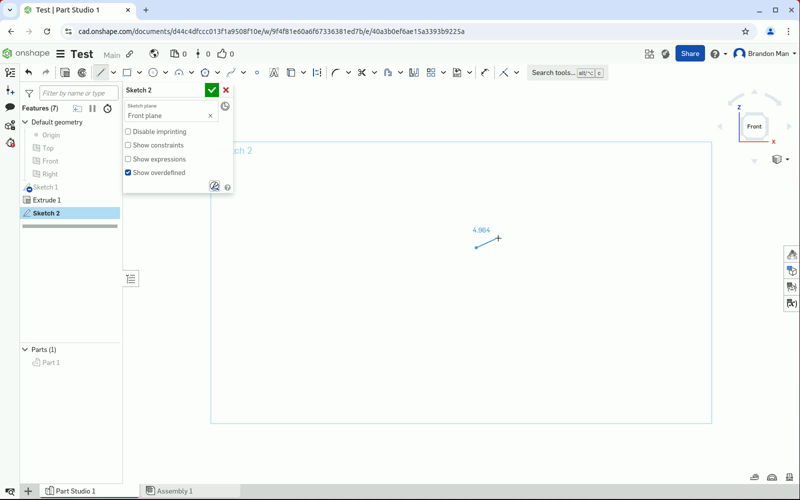
click(498, 237)
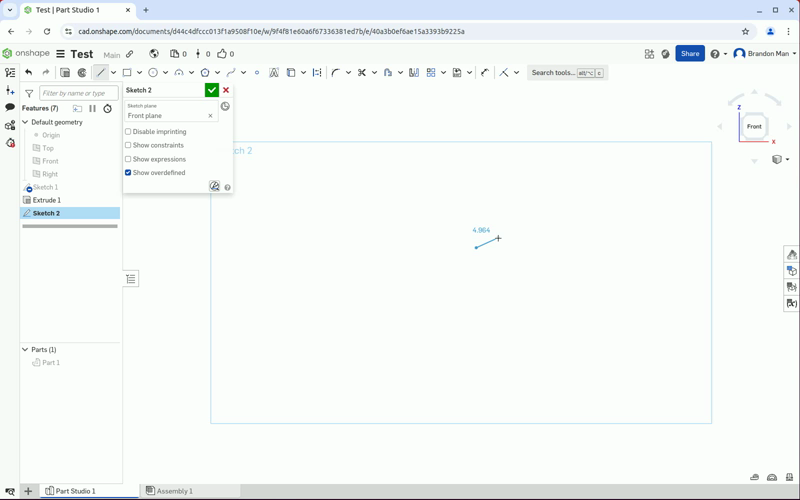
key_up(shift)
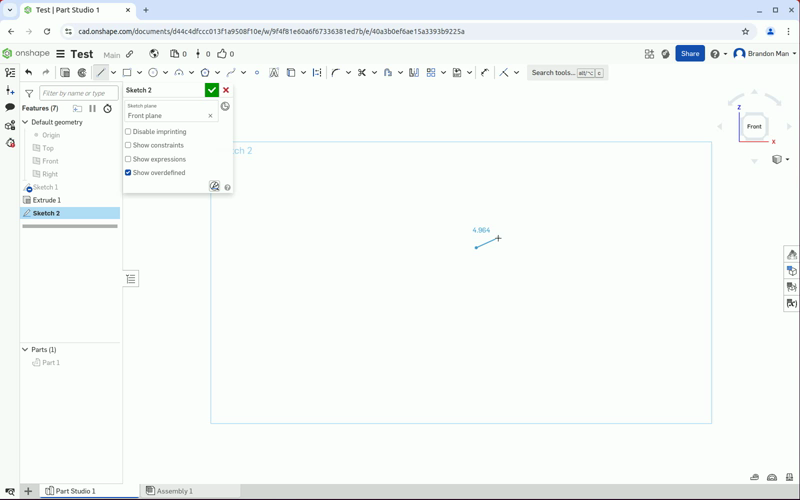
key_down(shift)
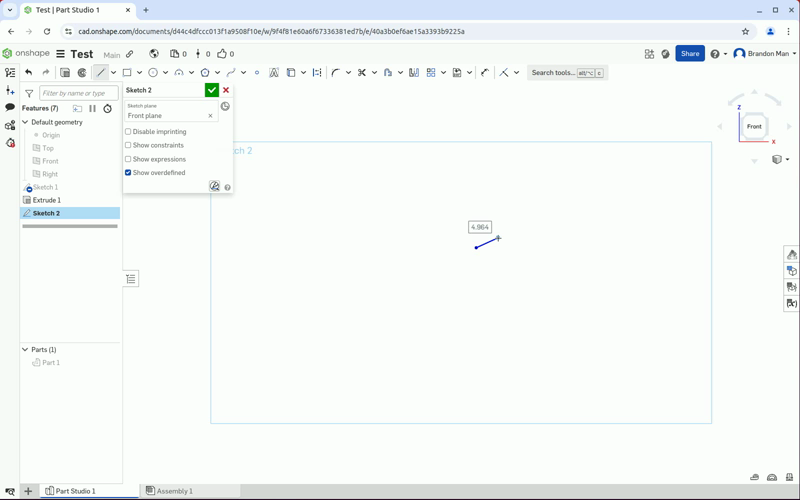
mouse_move(528, 237)
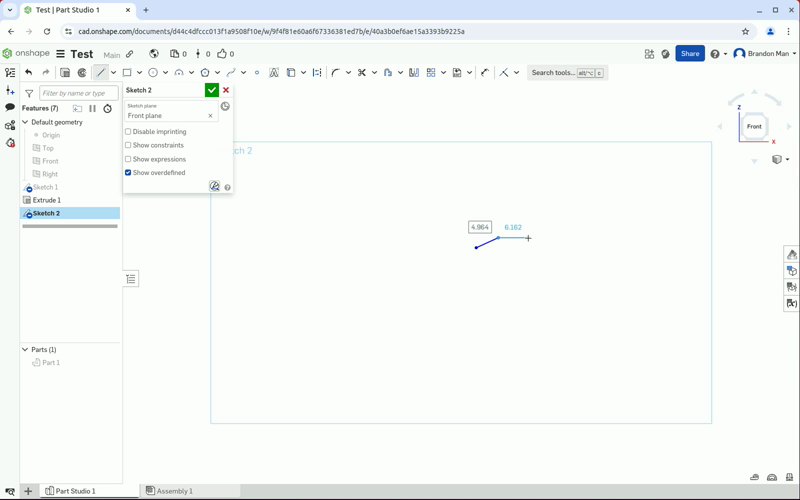
mouse_move(499, 211)
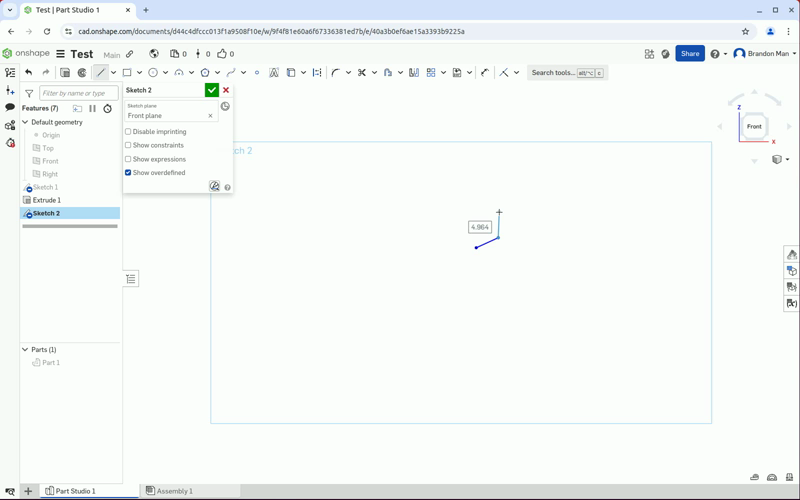
click(499, 211)
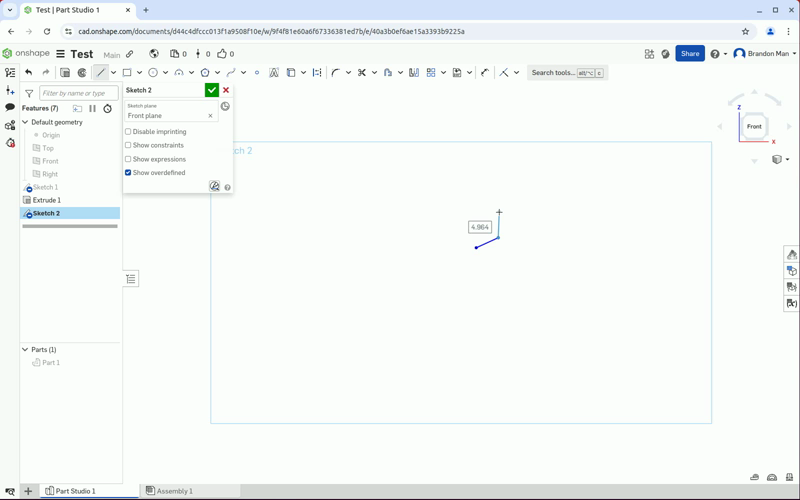
key_up(shift)
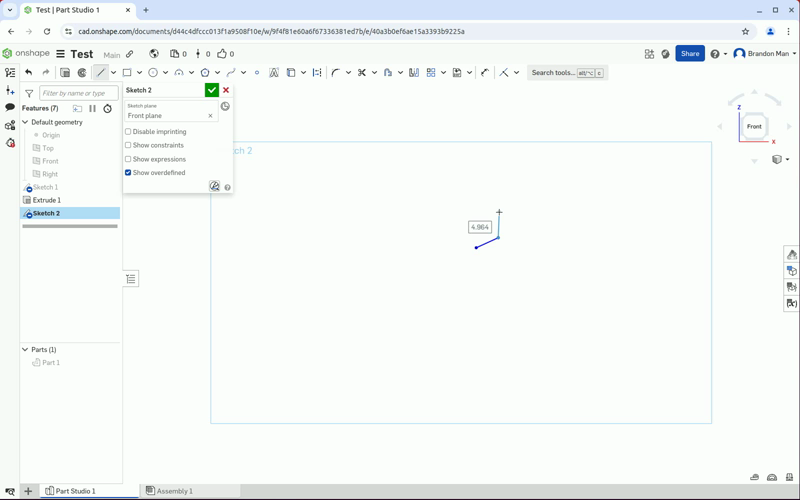
mouse_move(529, 211)
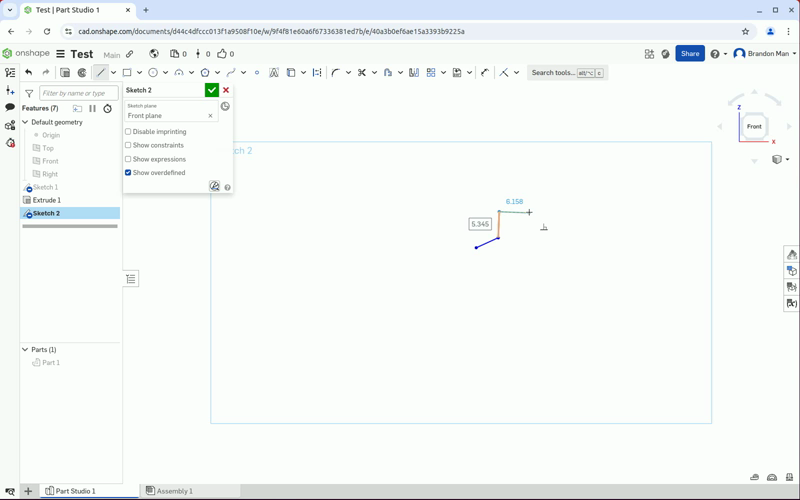
key_down(shift)
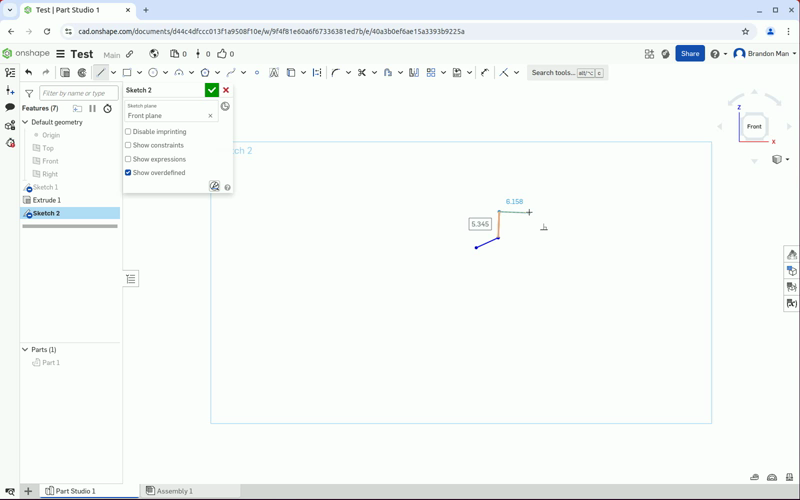
mouse_move(476, 247)
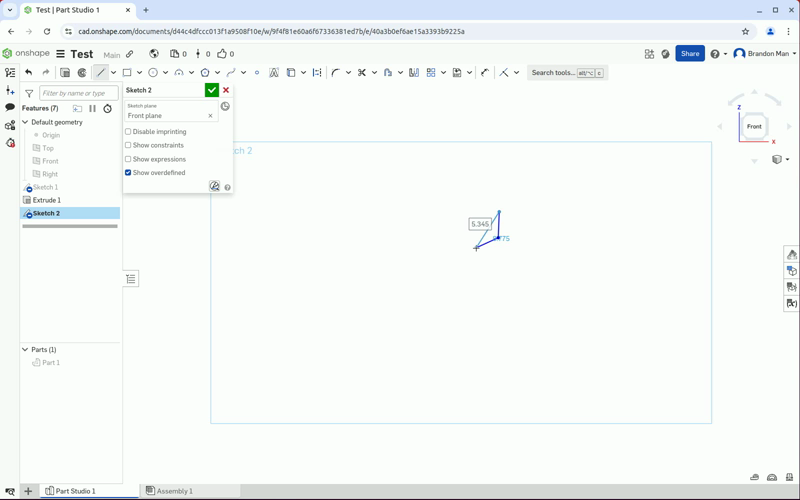
key_up(shift)
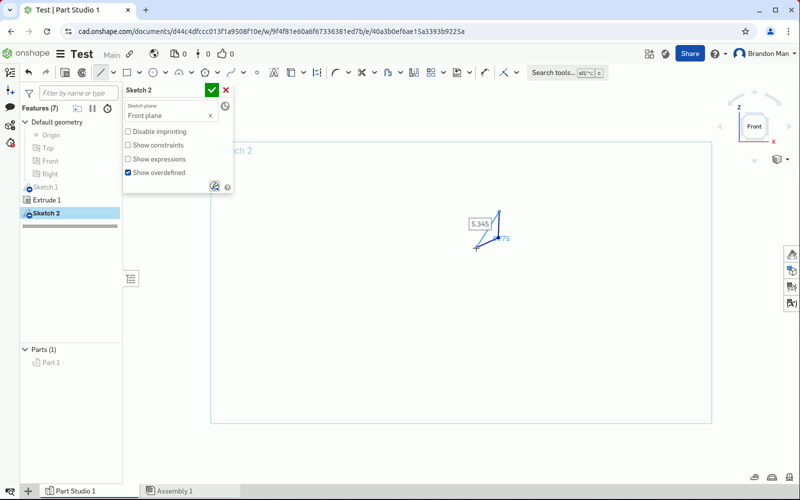
click(476, 247)
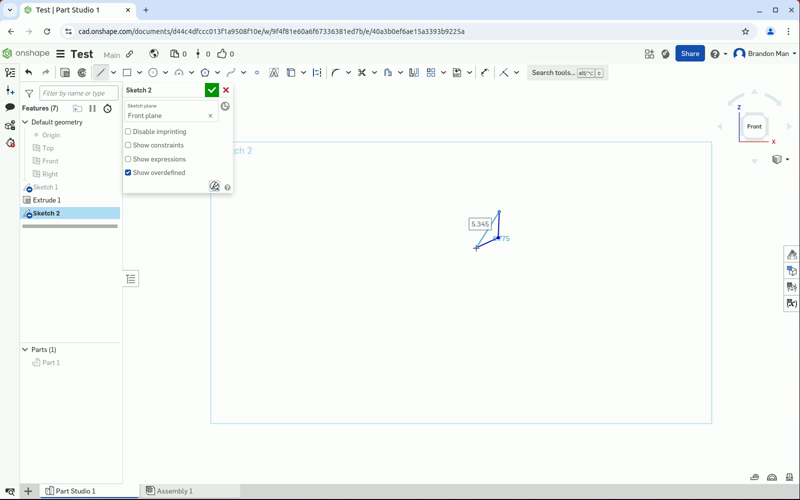
key(esc)
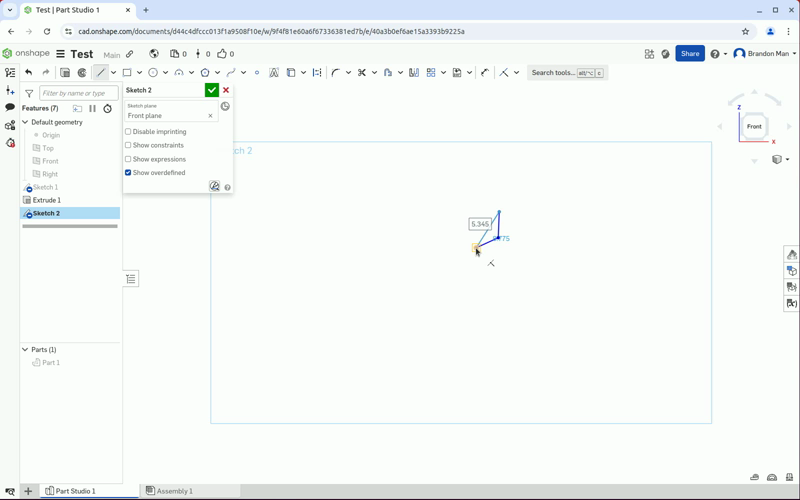
mouse_move(486, 240)
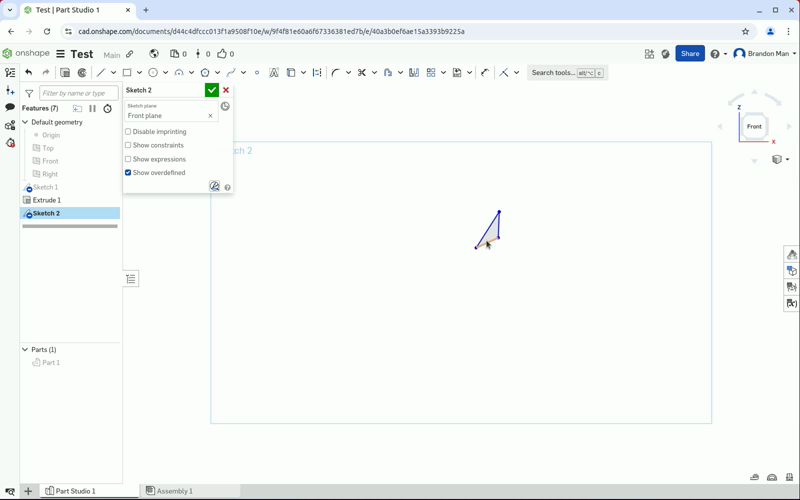
scroll(6)
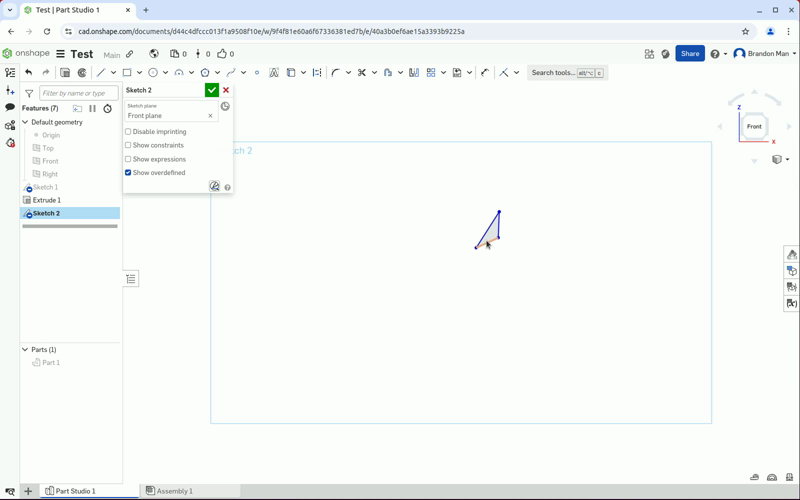
scroll(6)
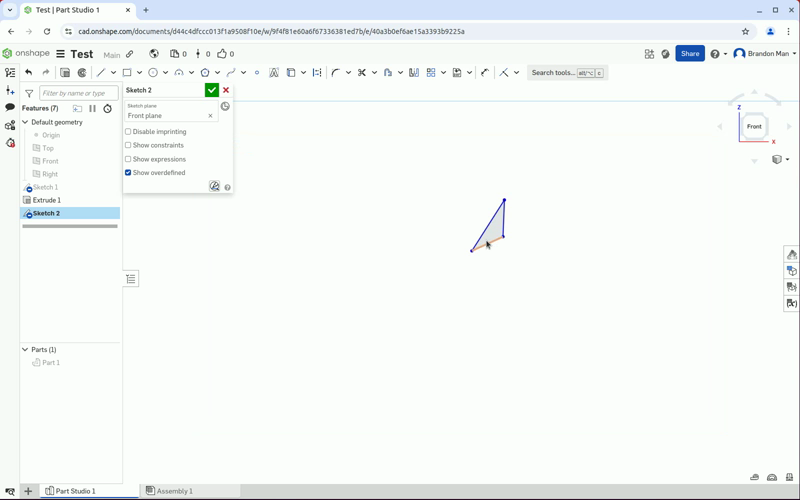
scroll(6)
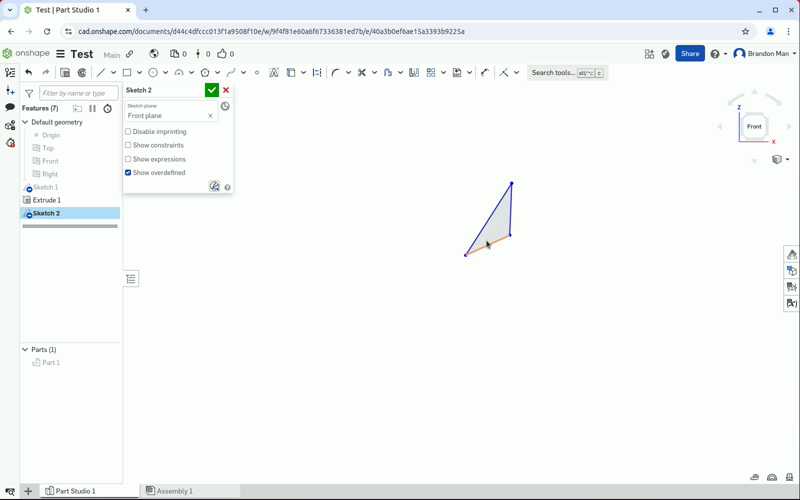
scroll(6)
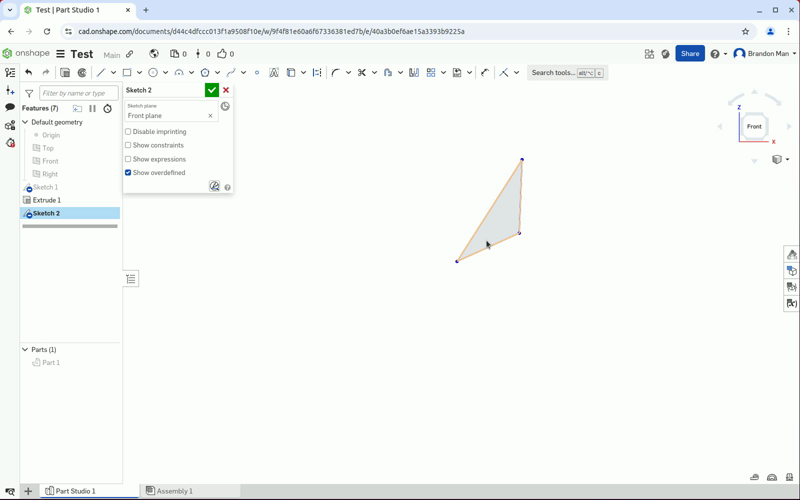
scroll(6)
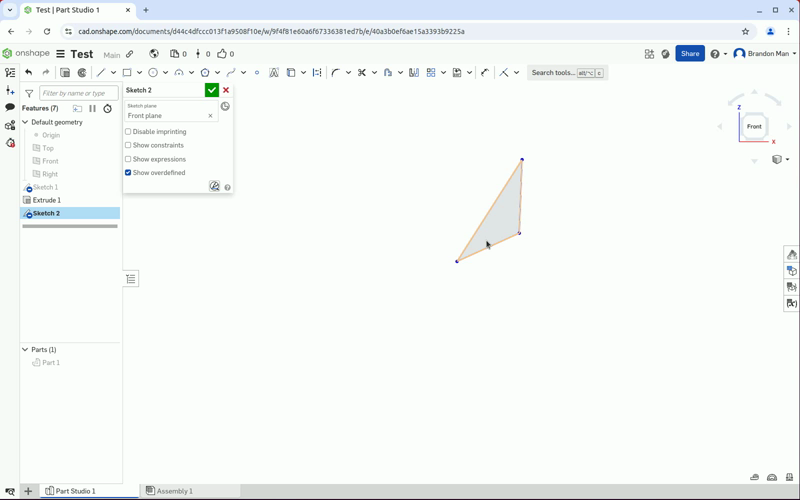
scroll(6)
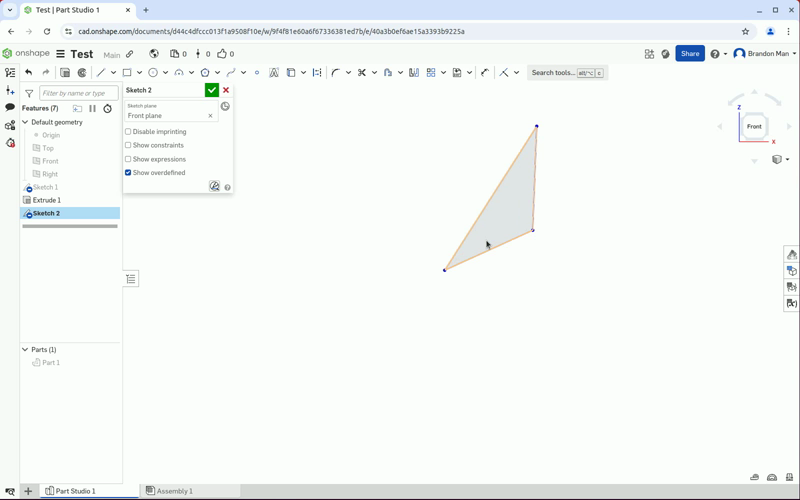
scroll(6)
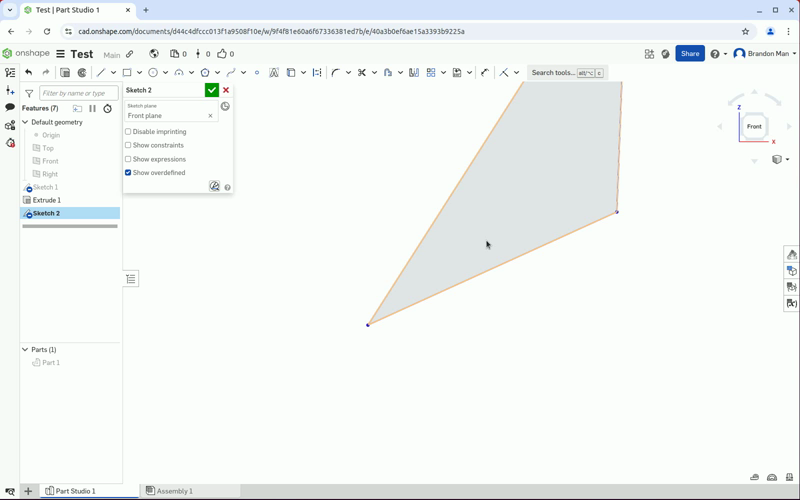
click(486, 240)
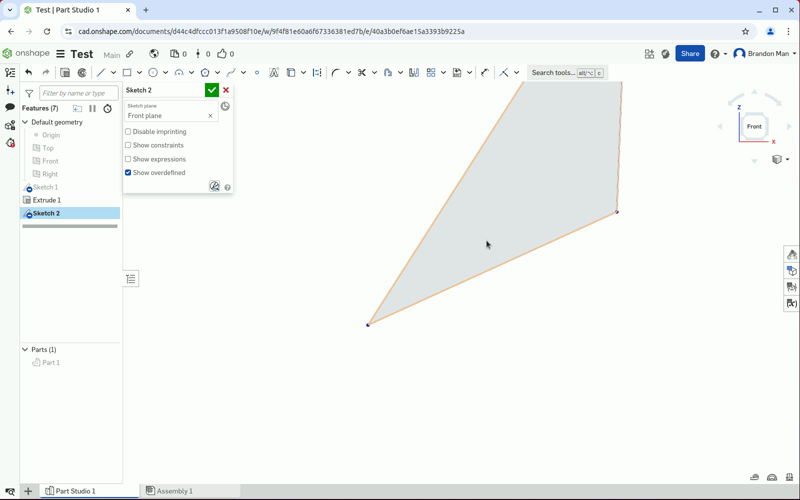
scroll(-6)
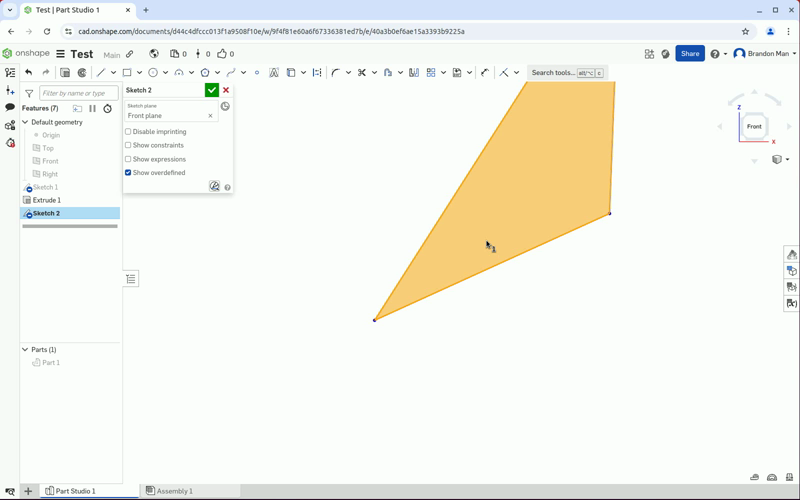
scroll(-6)
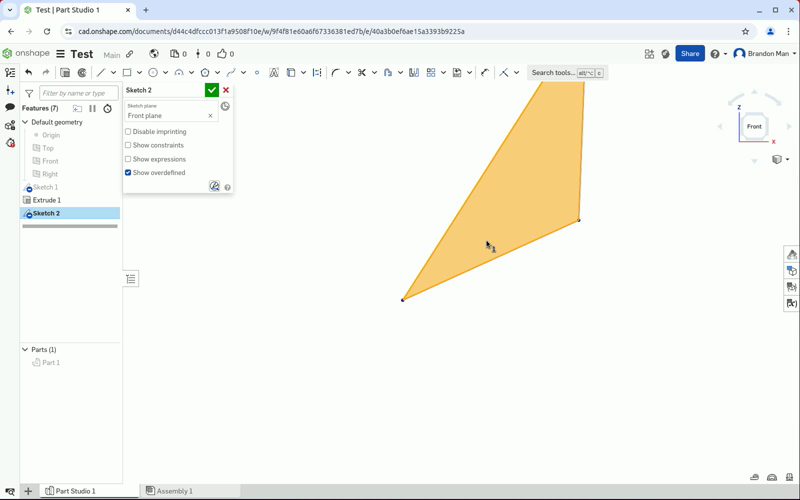
scroll(-6)
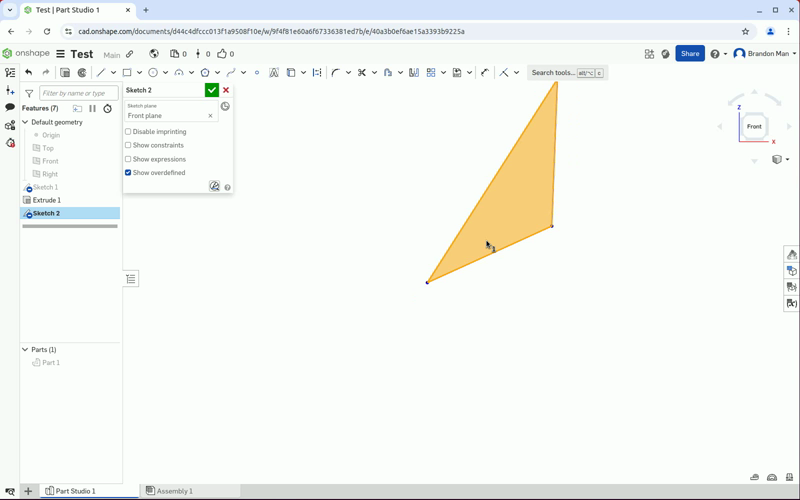
scroll(-6)
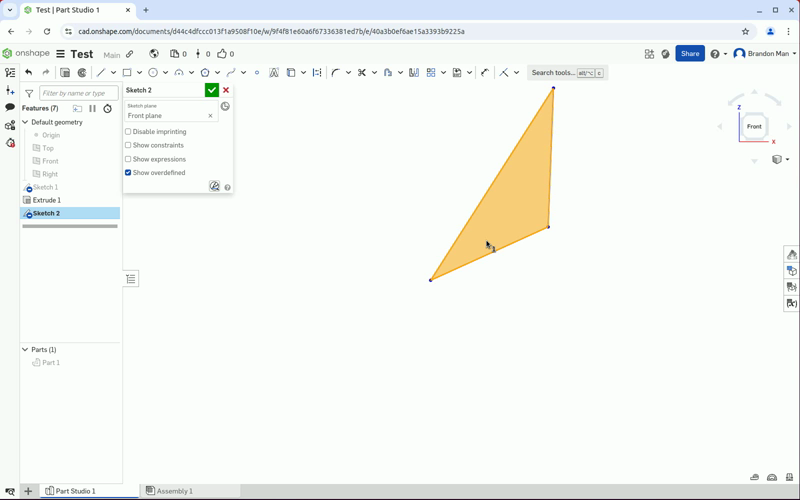
scroll(-6)
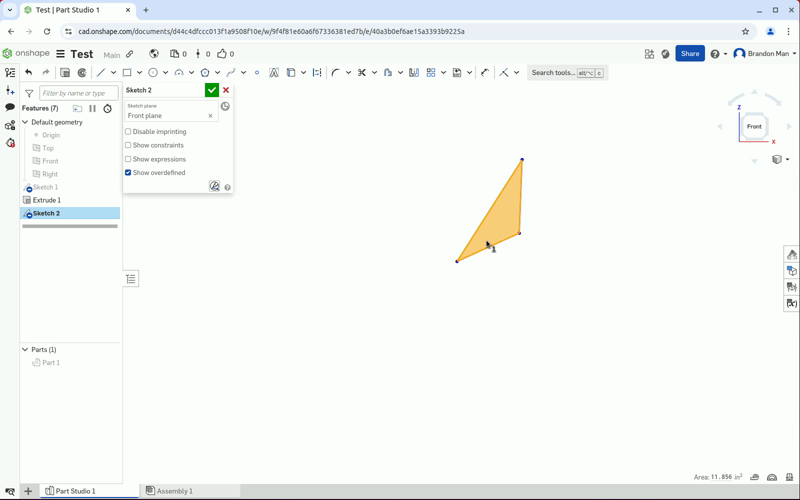
scroll(-6)
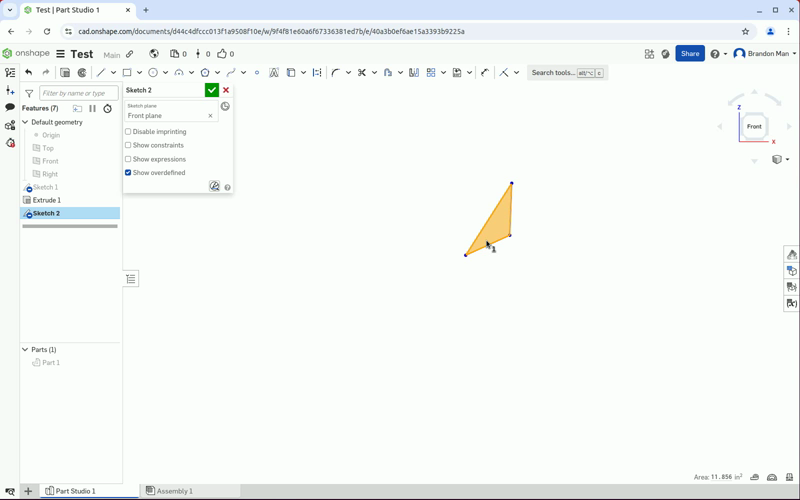
scroll(-6)
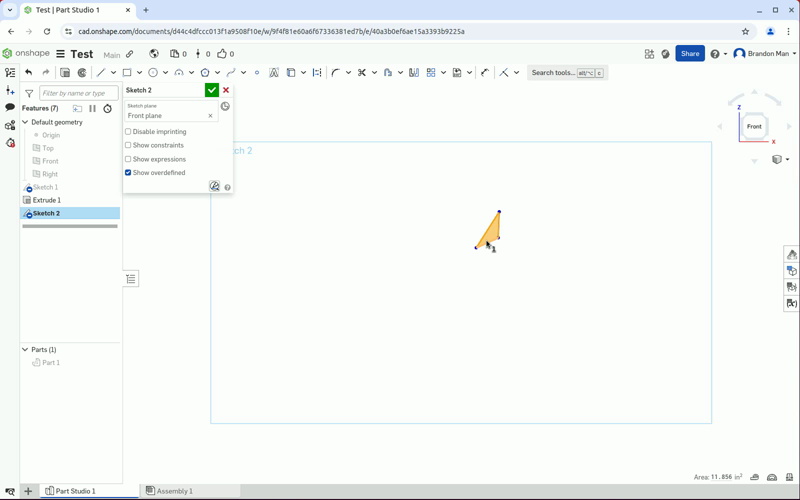
mouse_move(73, 352)
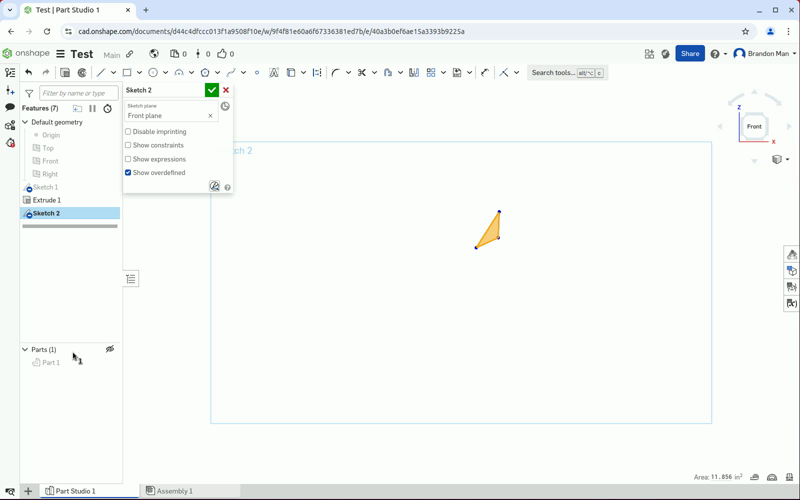
key(shift+y)
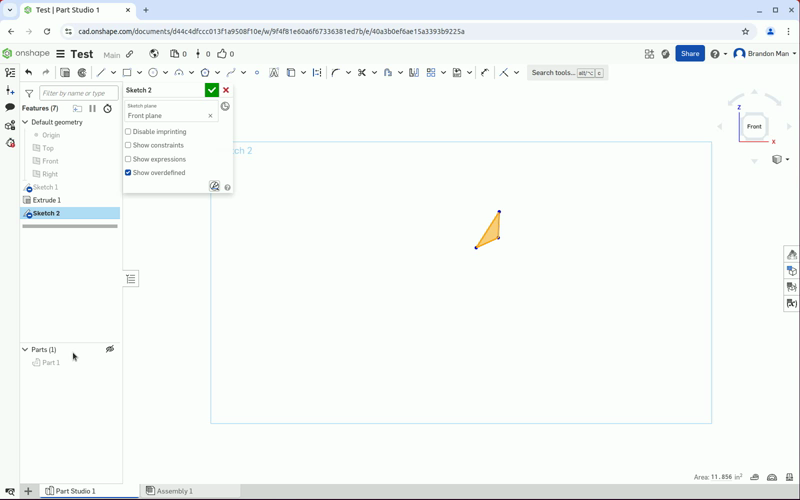
key(shift+e)
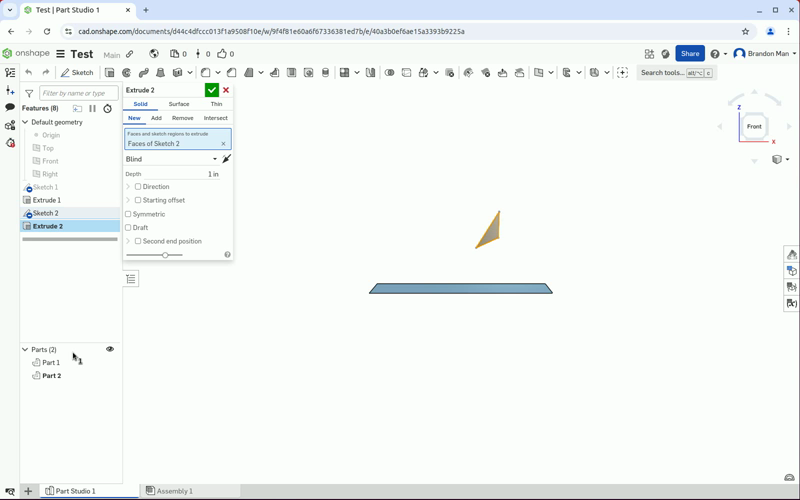
mouse_move(143, 106)
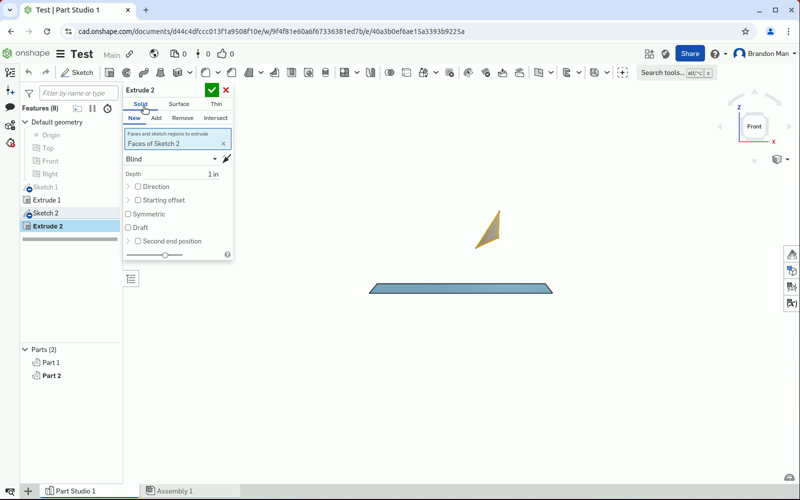
click(143, 106)
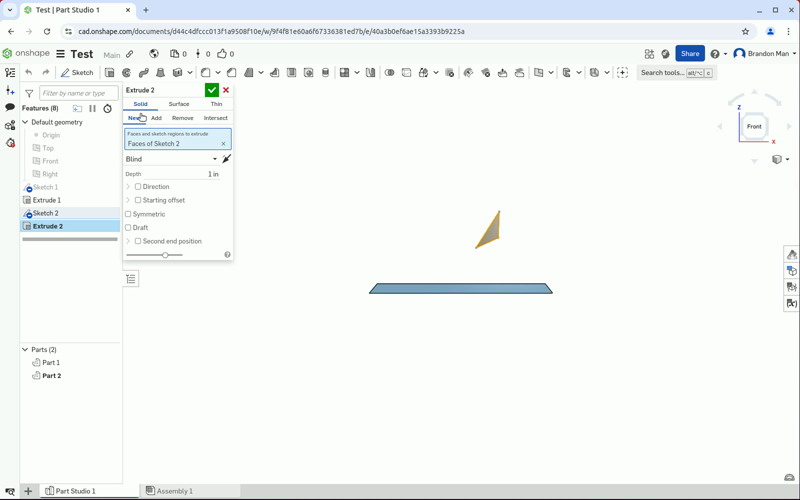
mouse_move(137, 120)
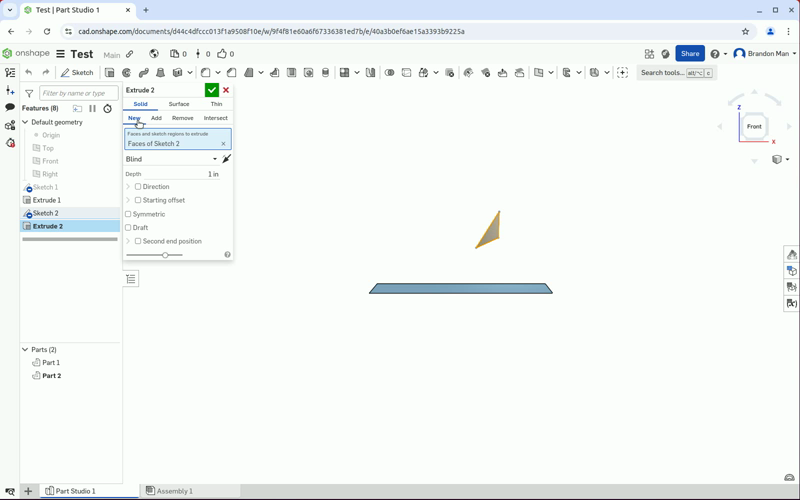
click(137, 120)
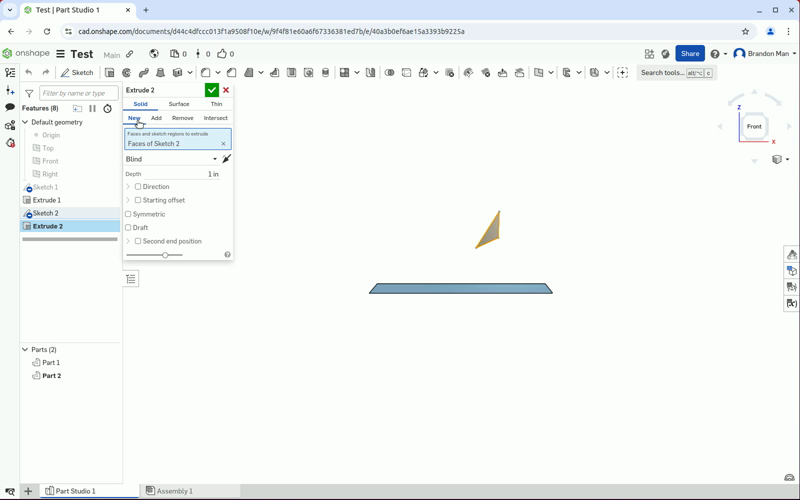
key(tab, 4)
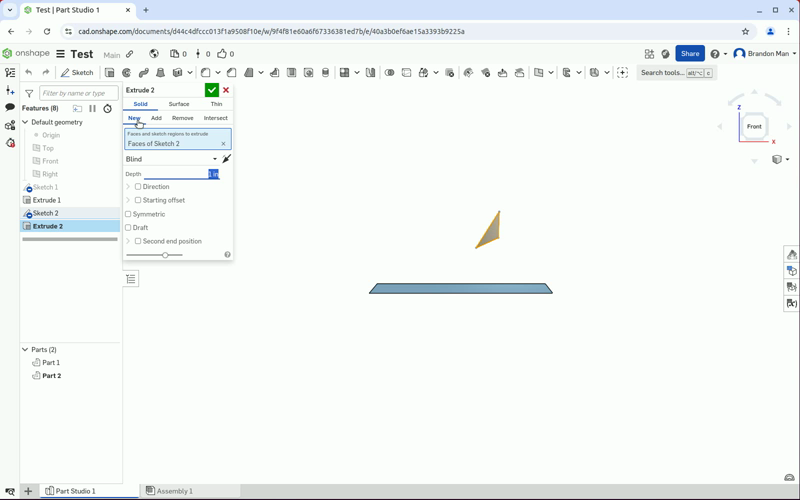
text(-6.499)
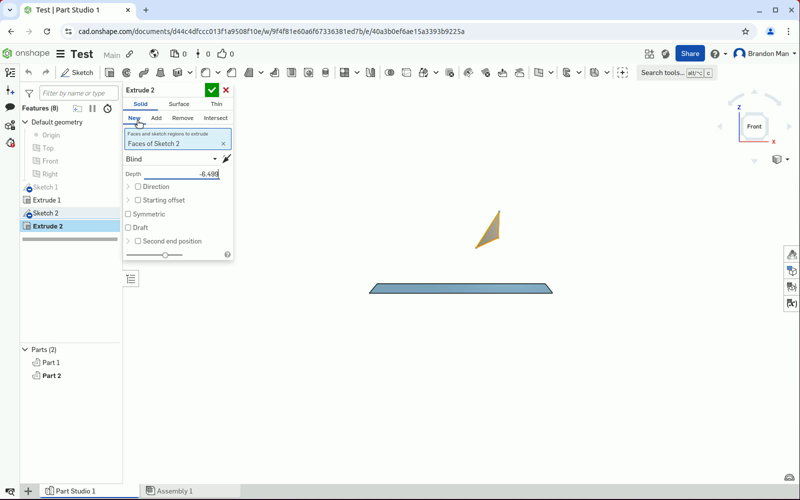
key(tab, 3)
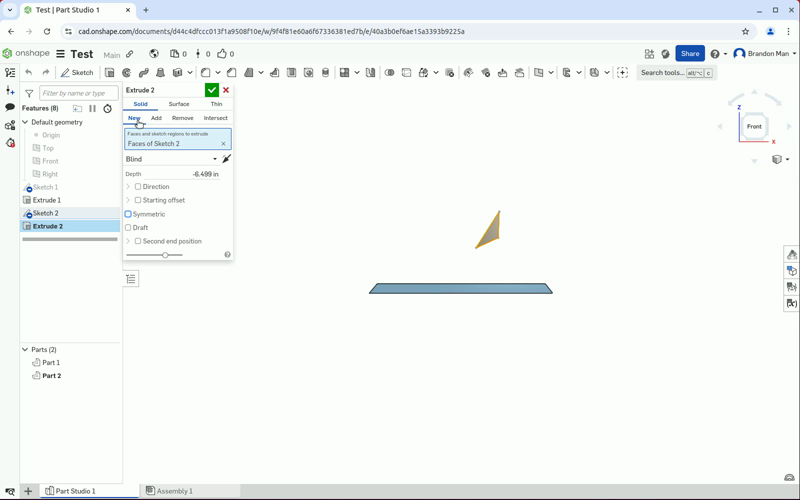
key(tab, 2)
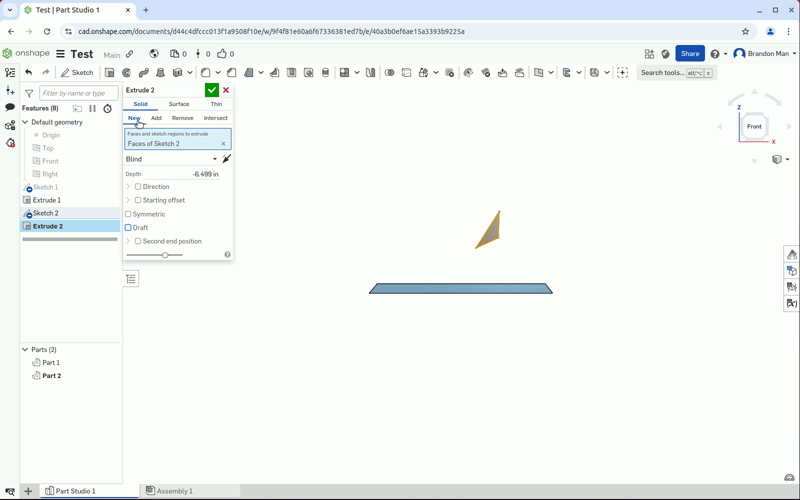
key(space)
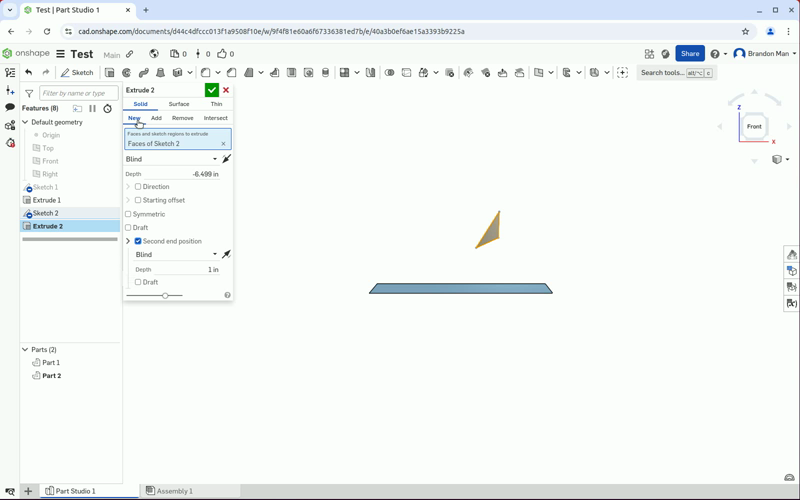
key(tab, 3)
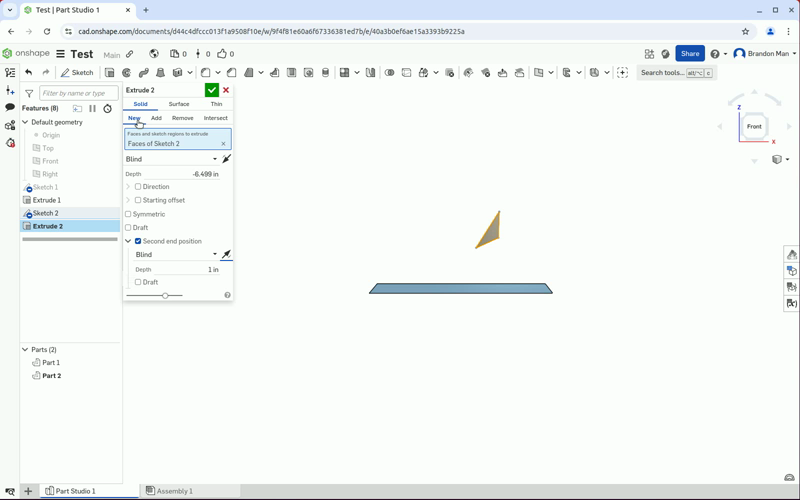
text(2.166)
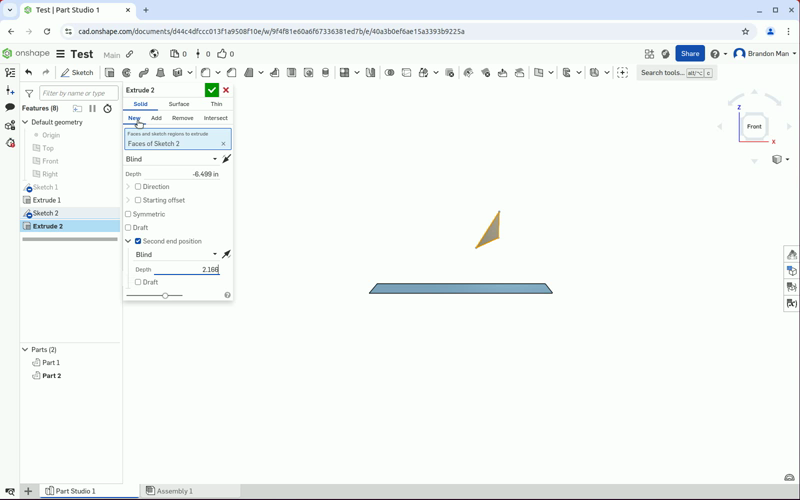
key(enter)
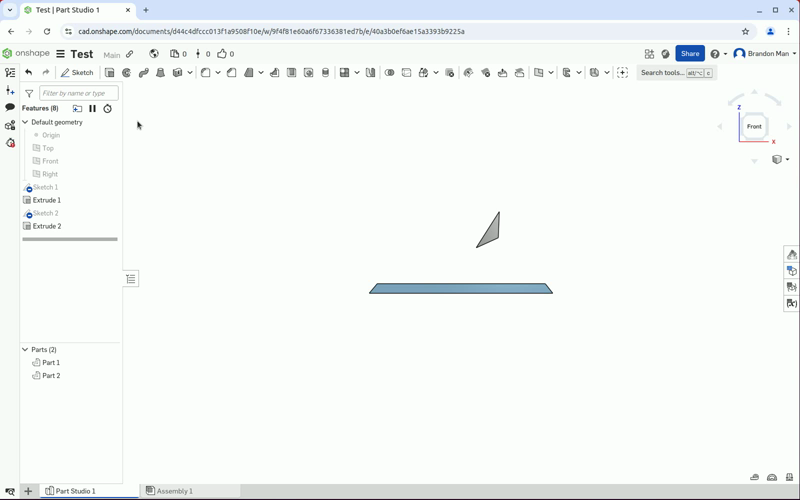
key(shift+h)
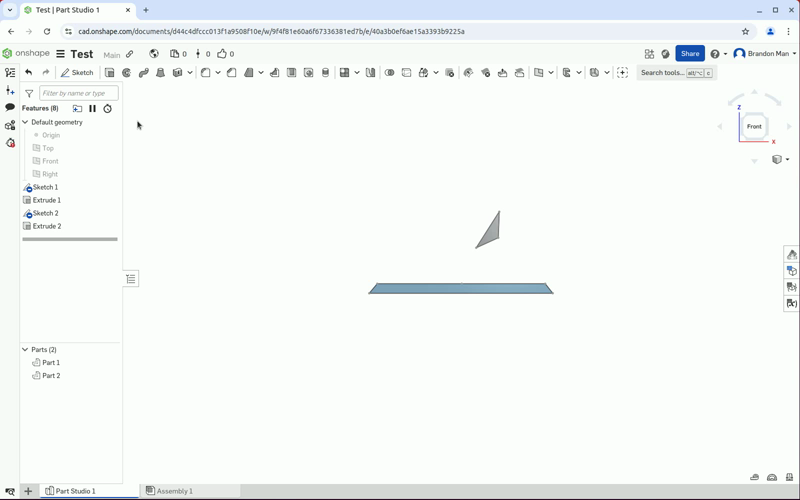
key(shift+h)
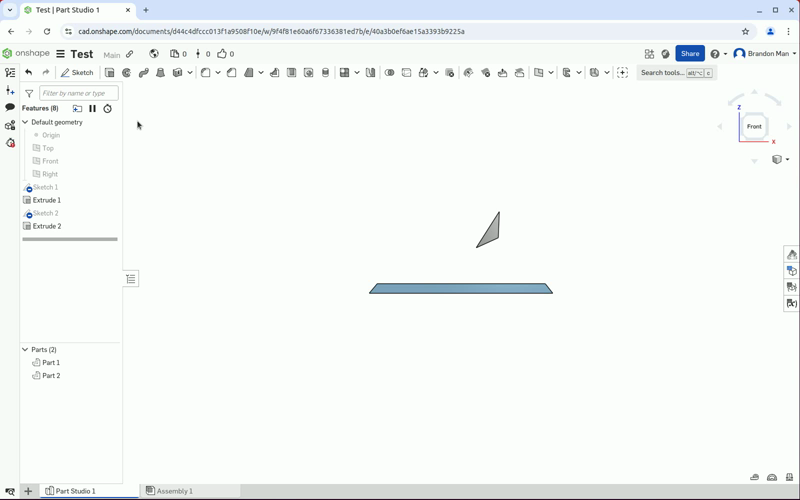
mouse_move(73, 189)
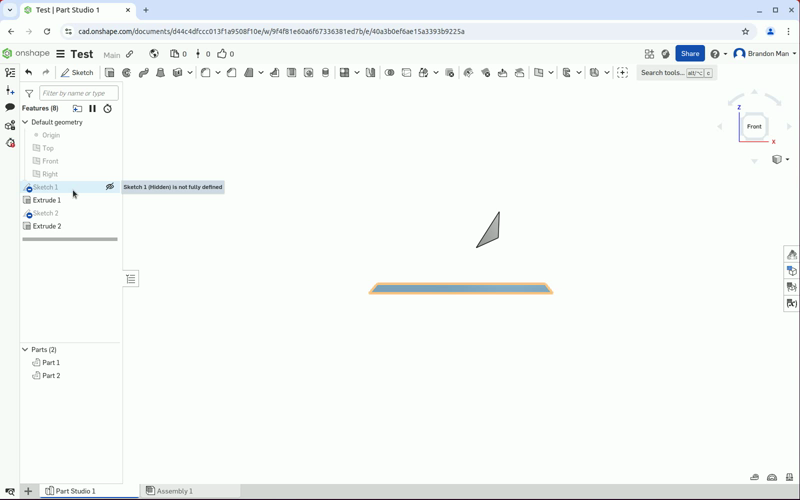
click(73, 189)
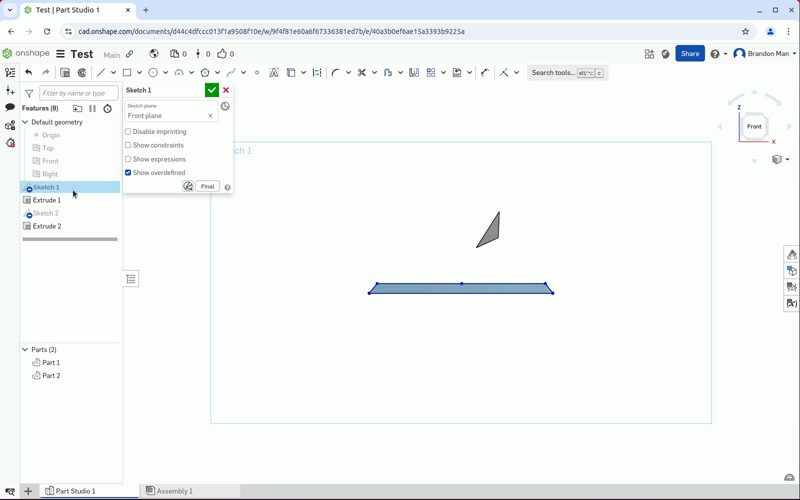
mouse_move(229, 92)
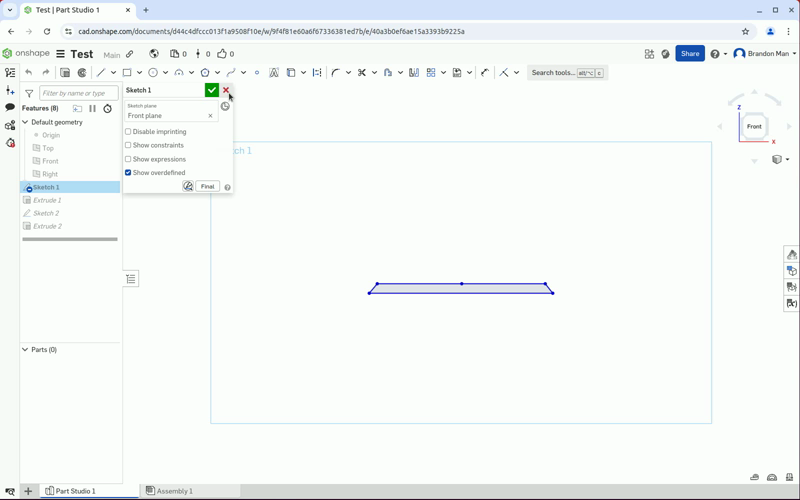
click(229, 92)
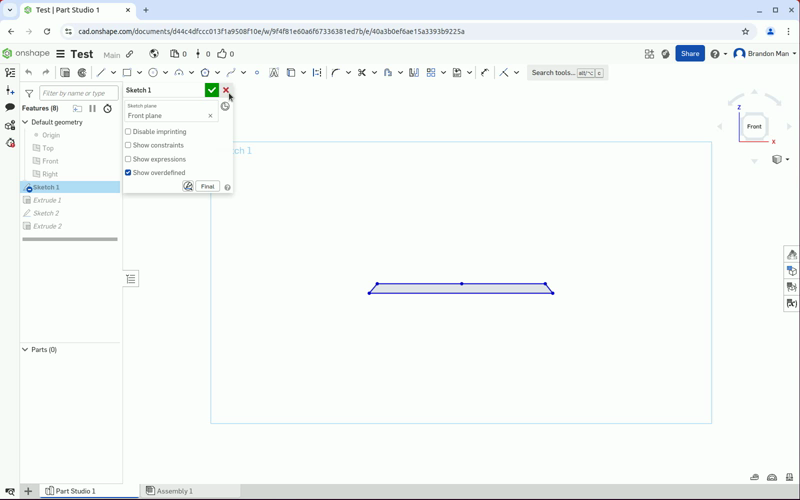
key(shift+s)
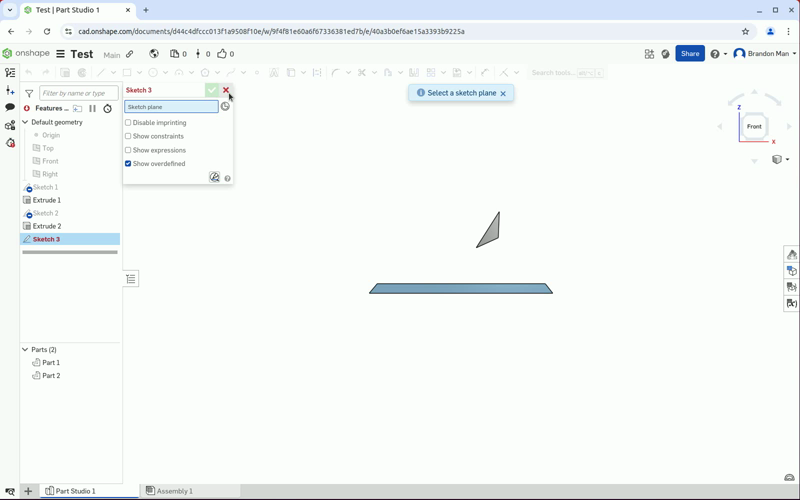
mouse_move(73, 163)
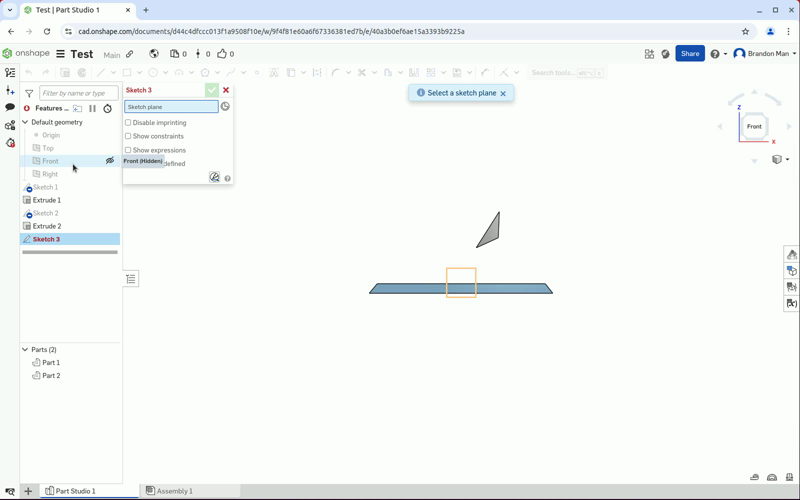
click(73, 163)
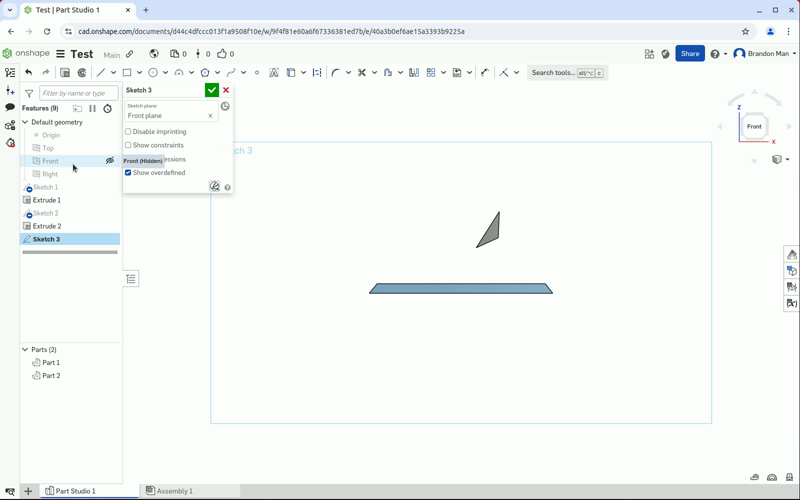
mouse_move(73, 352)
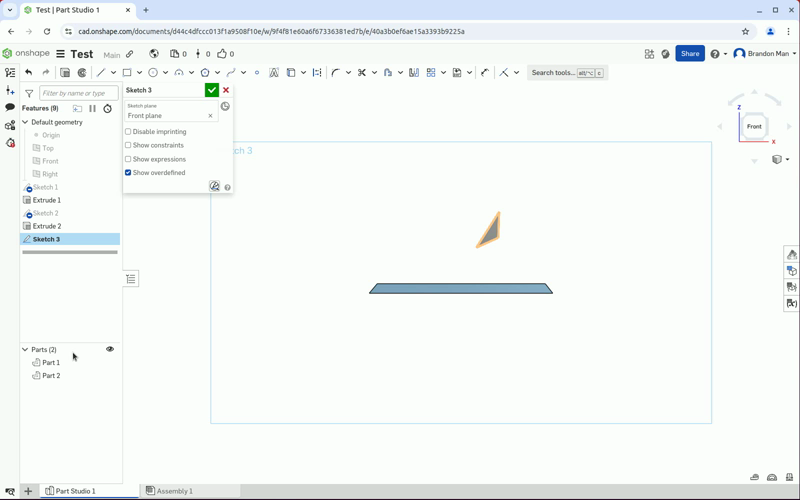
key(y)
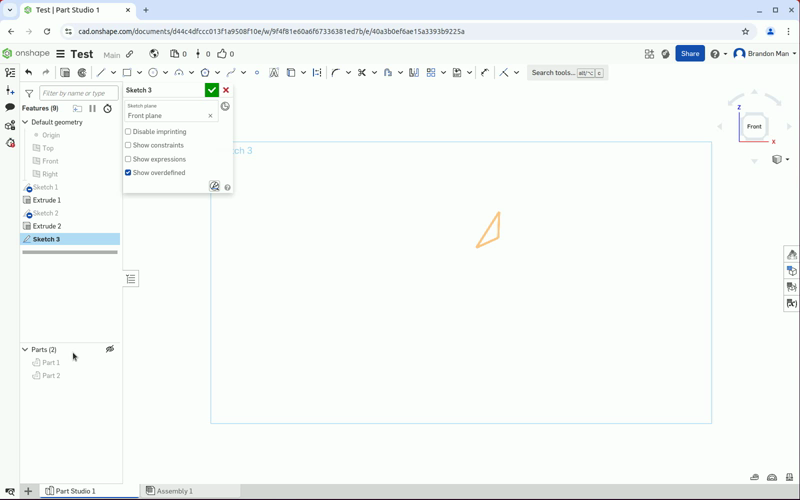
key(l)
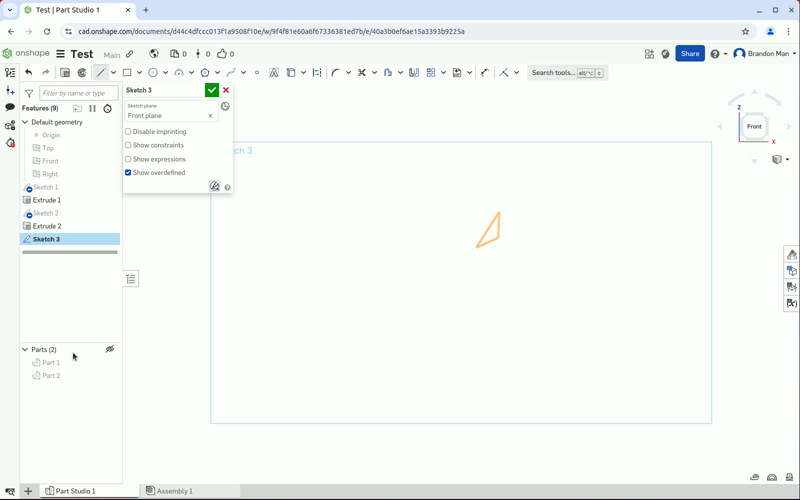
key_down(shift)
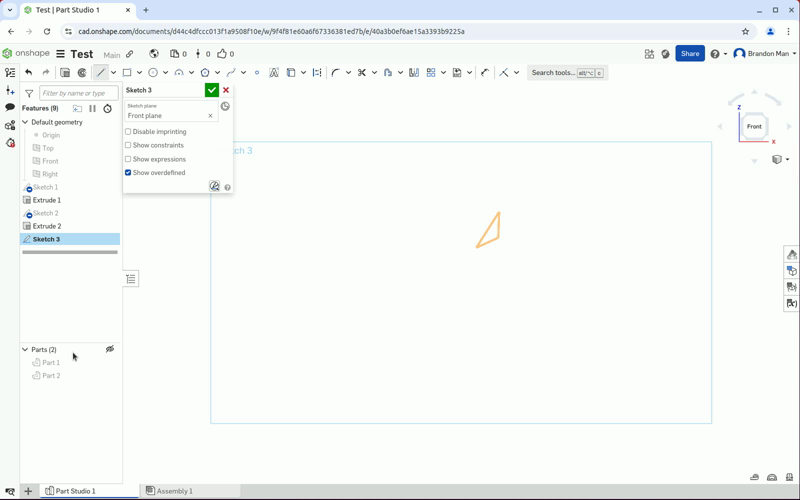
mouse_move(422, 212)
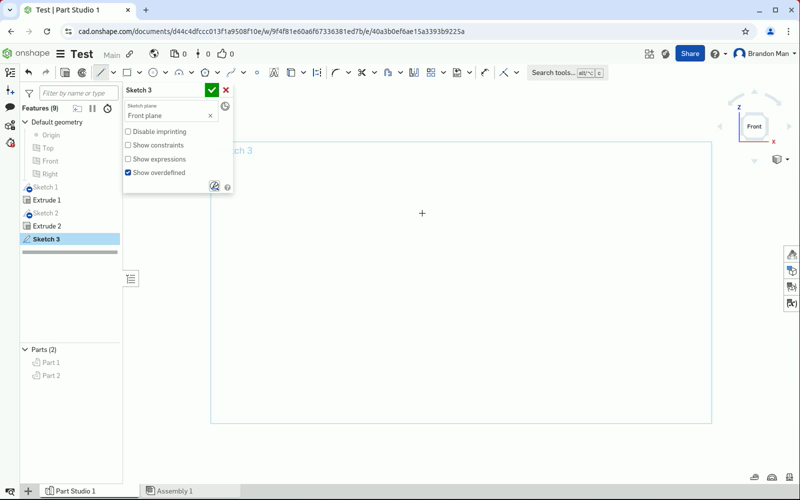
click(422, 212)
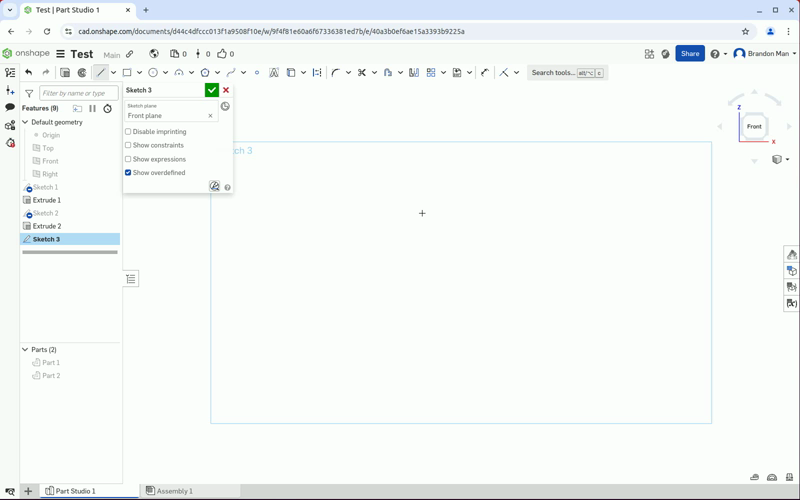
key_up(shift)
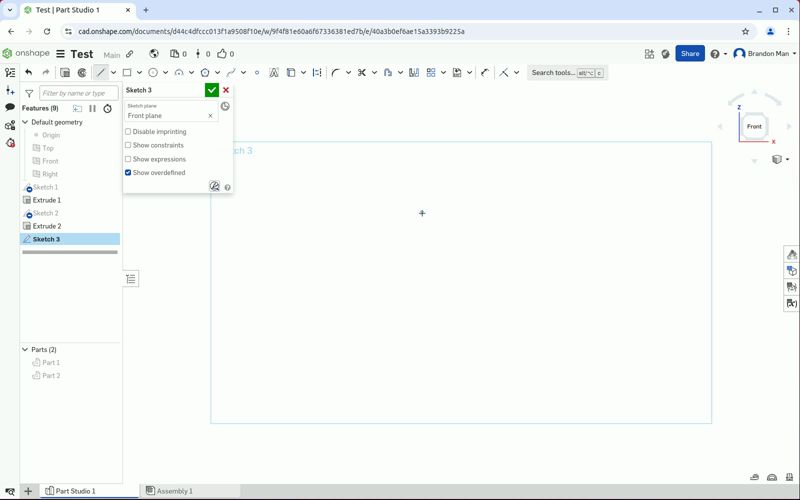
key_down(shift)
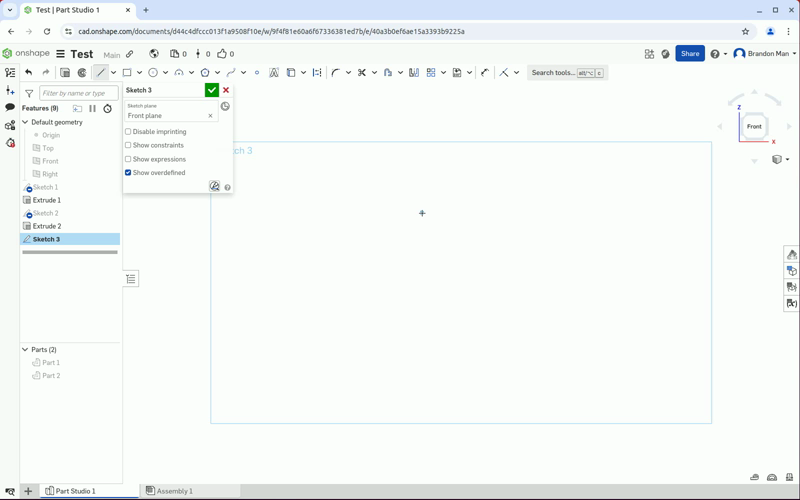
mouse_move(452, 212)
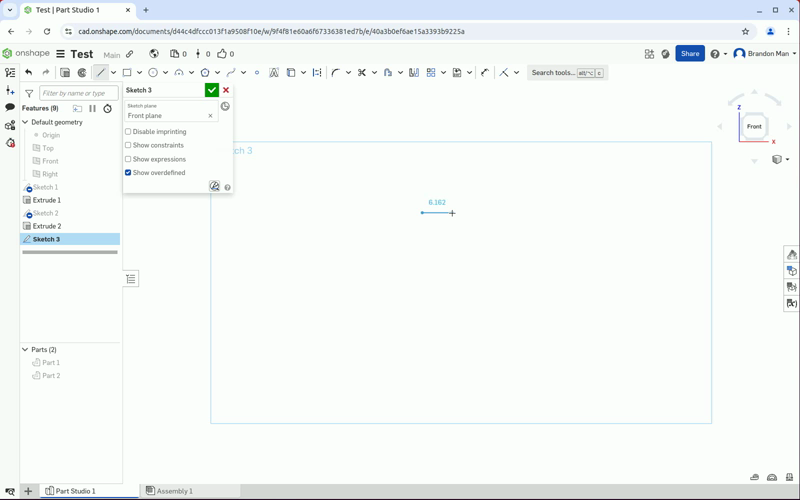
mouse_move(422, 238)
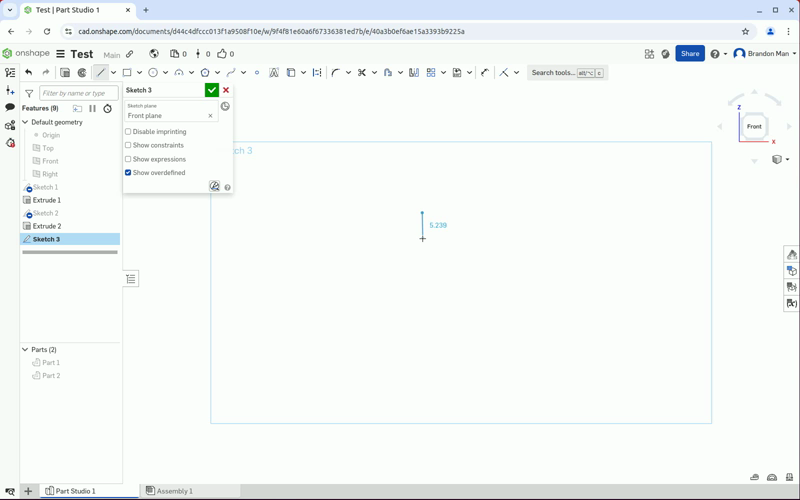
click(422, 238)
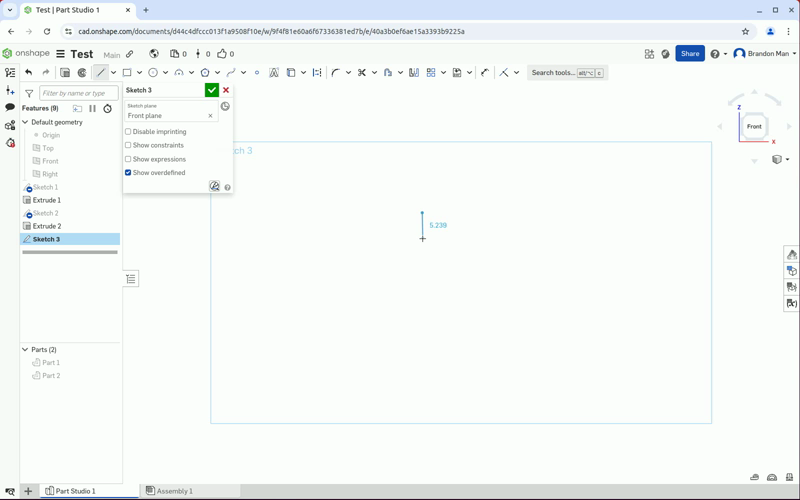
key_up(shift)
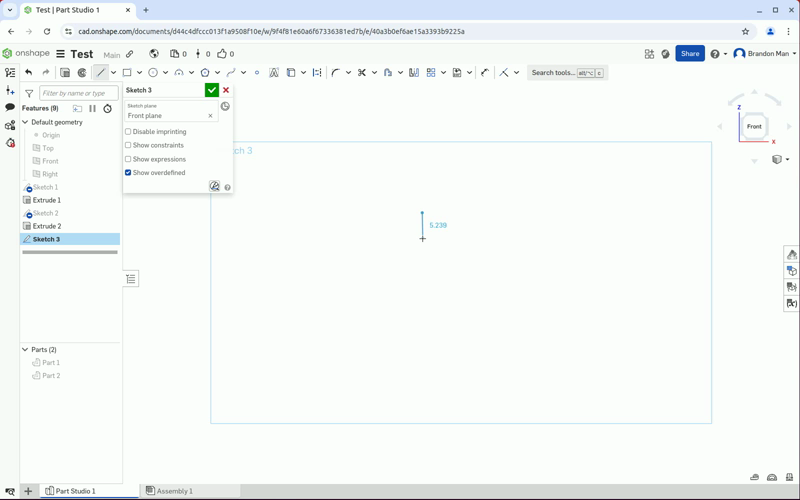
key_down(shift)
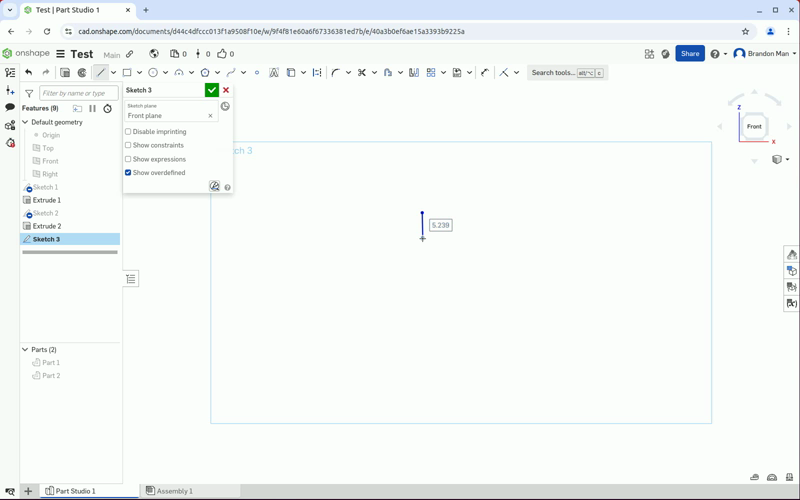
mouse_move(453, 238)
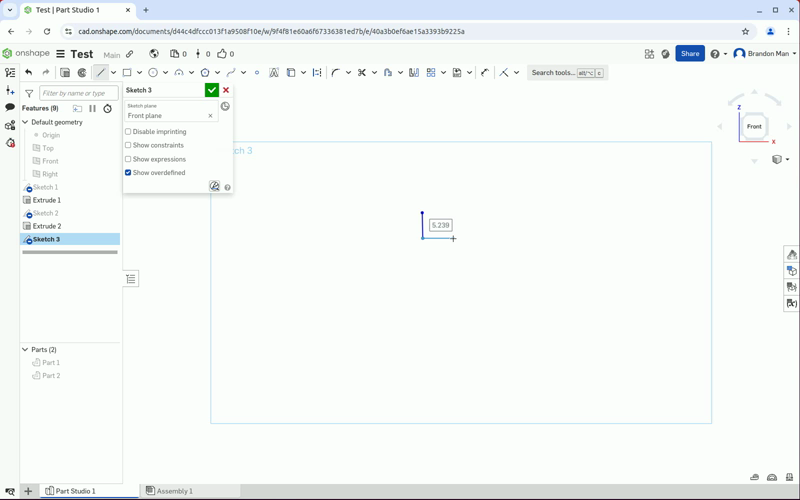
mouse_move(445, 248)
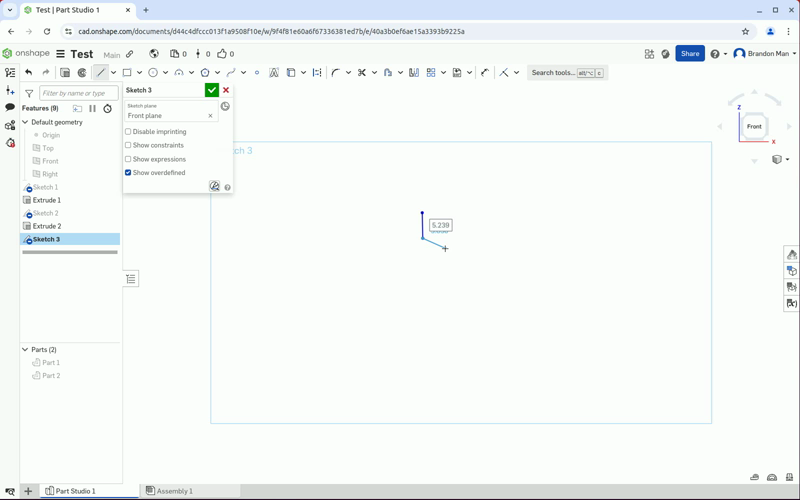
click(445, 248)
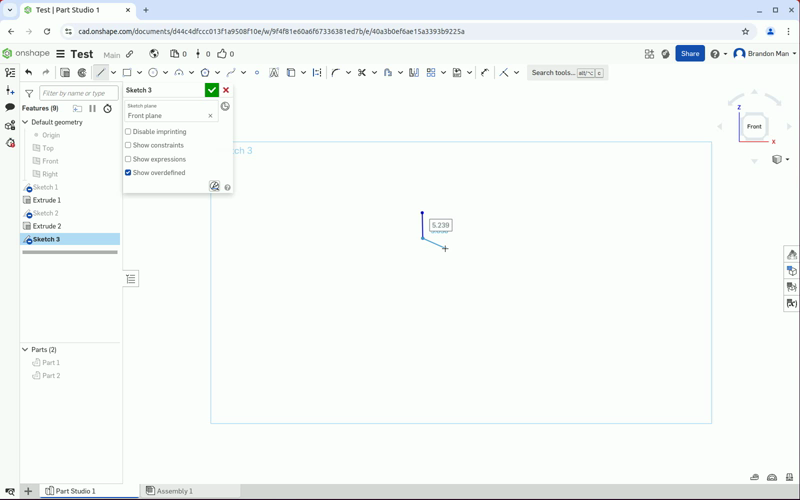
key_up(shift)
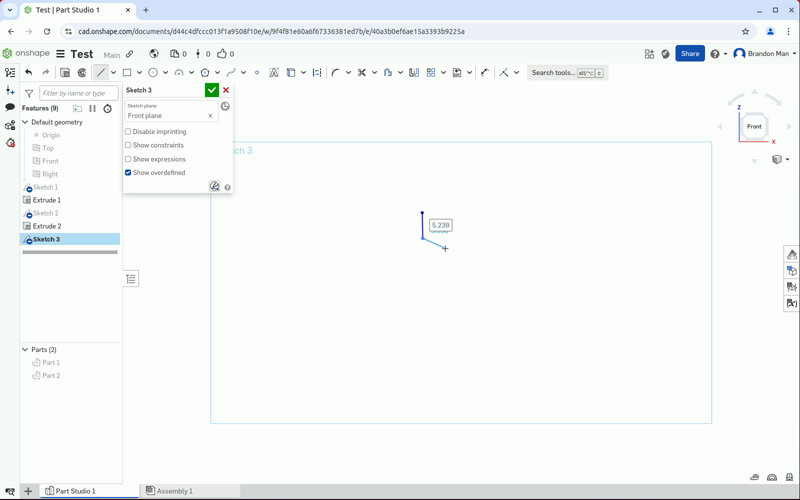
mouse_move(475, 248)
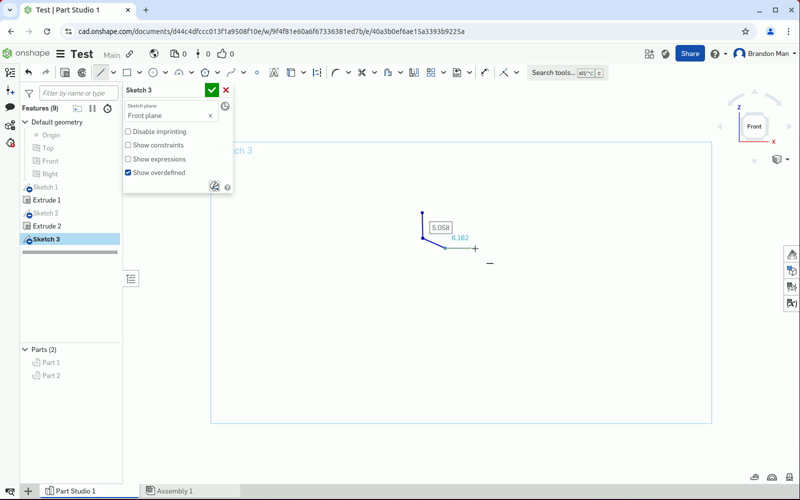
key_down(shift)
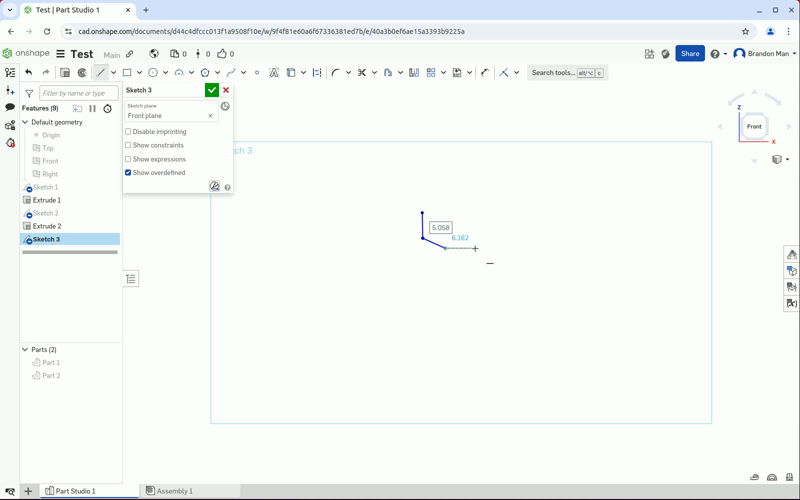
mouse_move(422, 212)
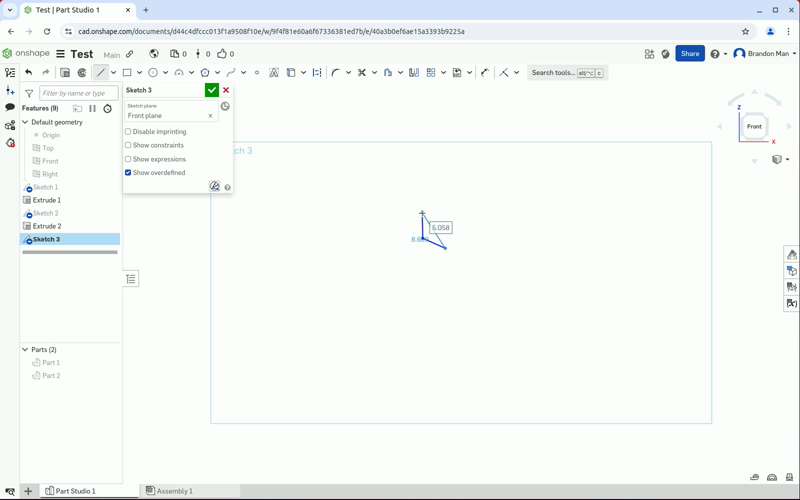
key_up(shift)
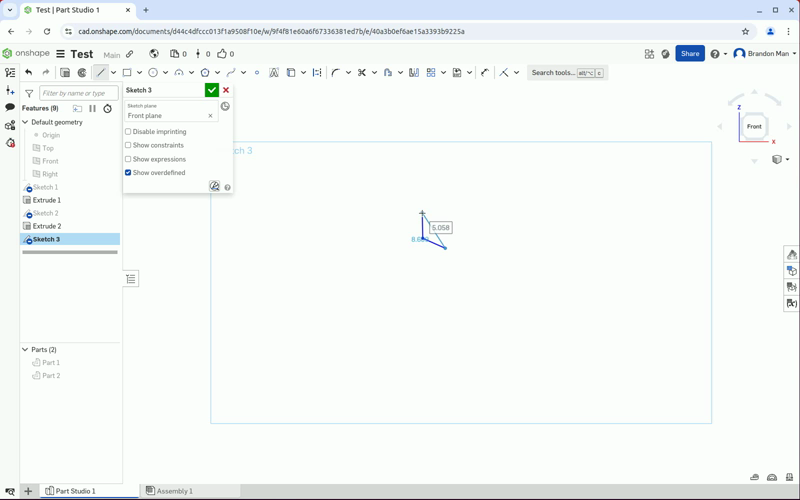
click(422, 212)
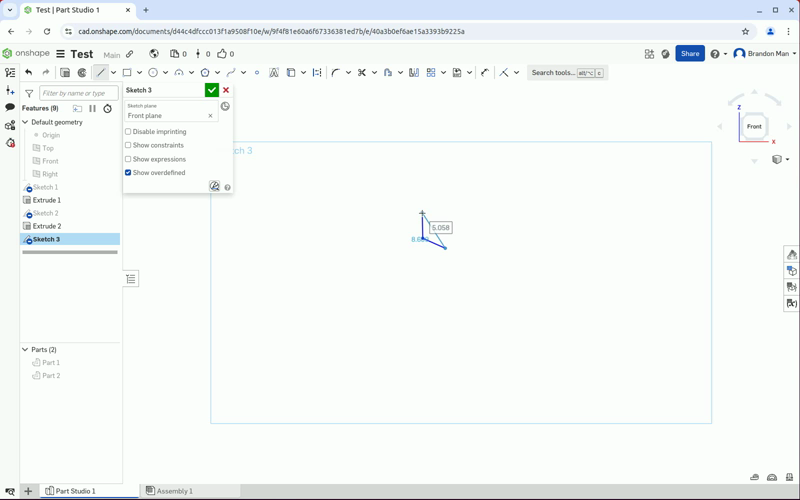
key(esc)
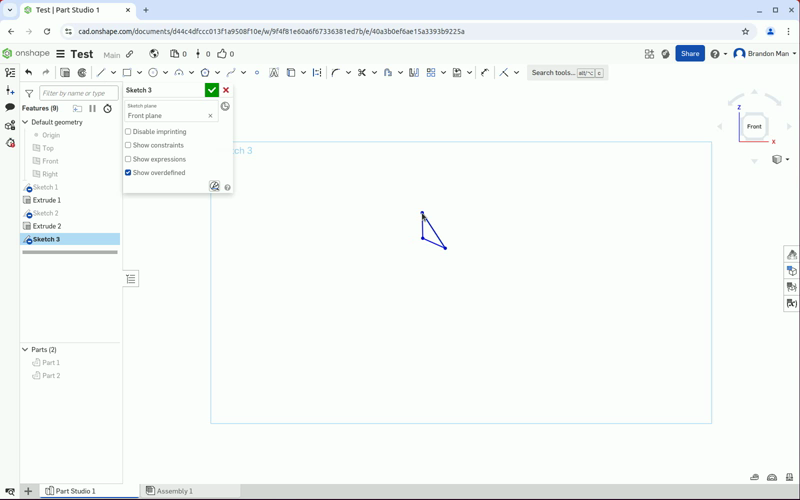
mouse_move(427, 231)
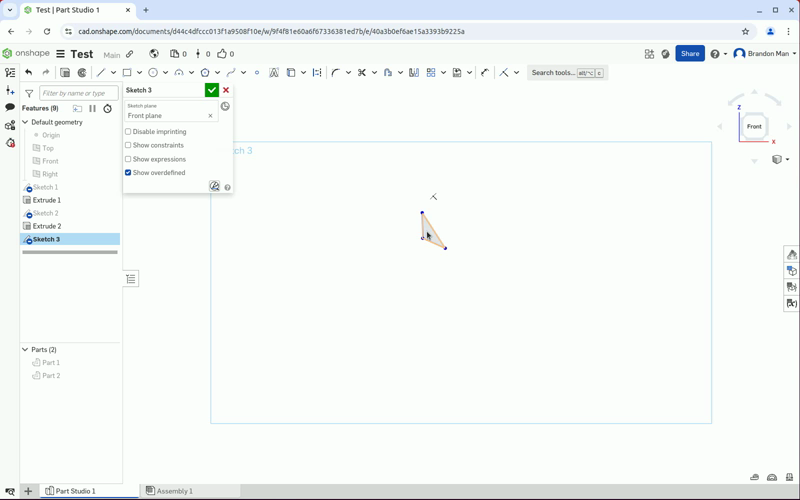
scroll(6)
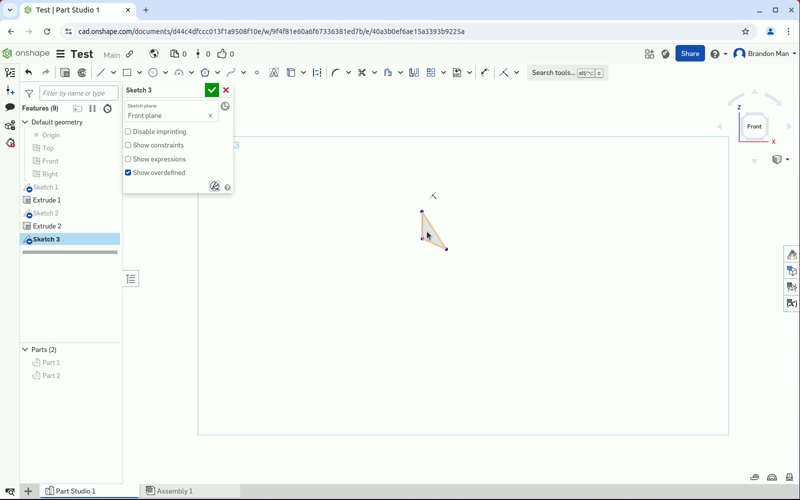
scroll(6)
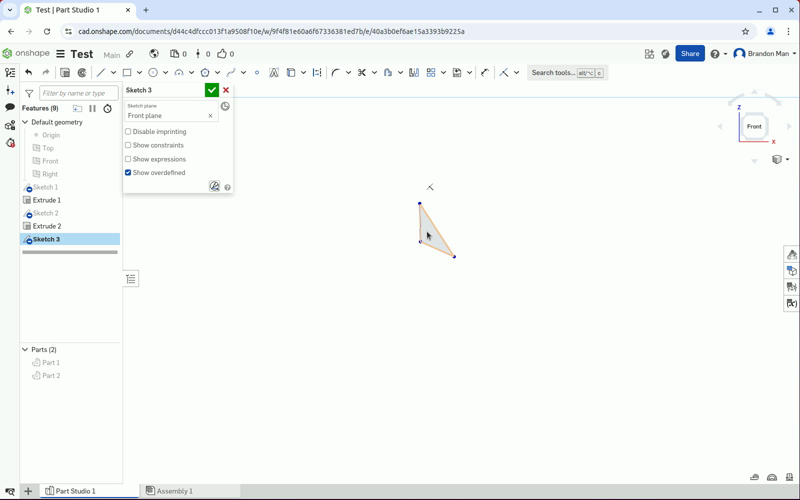
scroll(6)
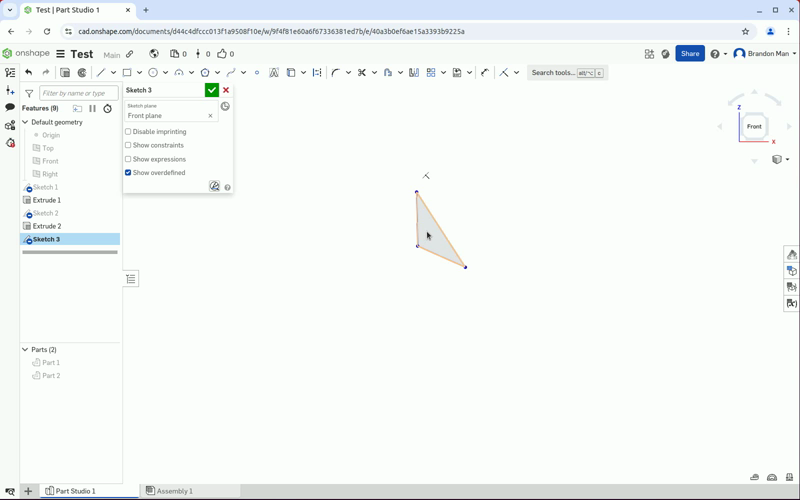
scroll(6)
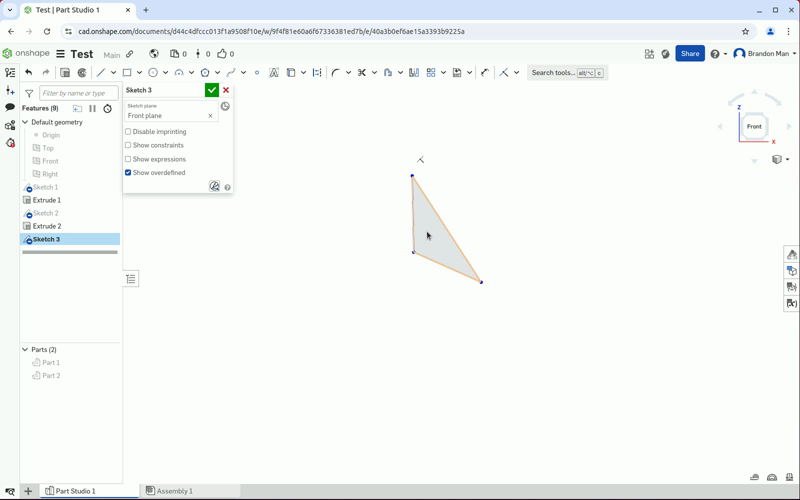
scroll(6)
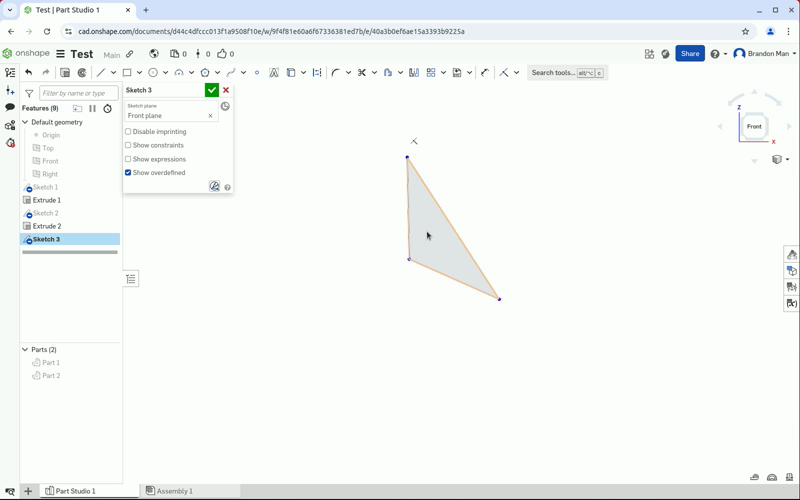
scroll(6)
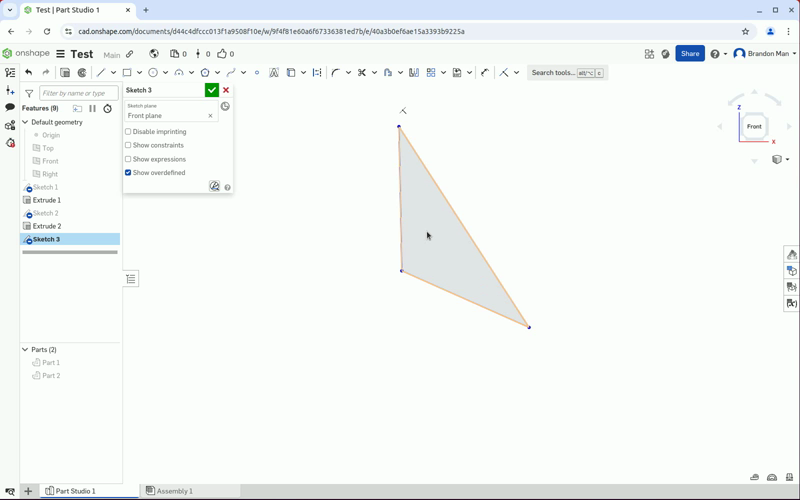
scroll(6)
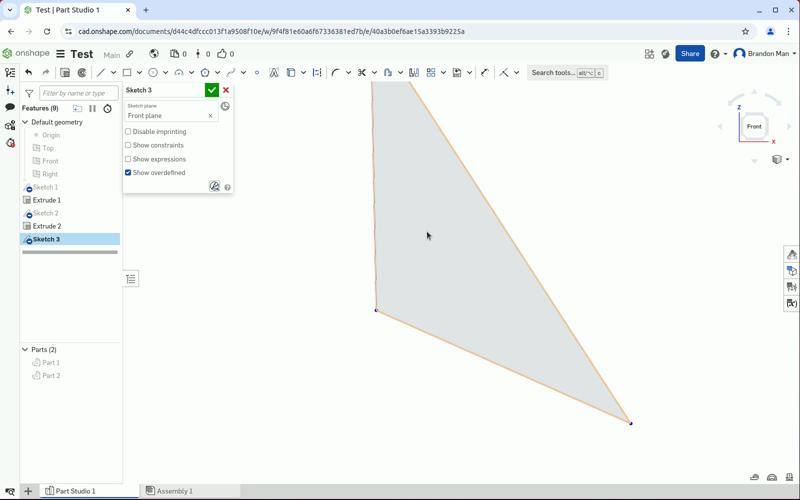
click(427, 231)
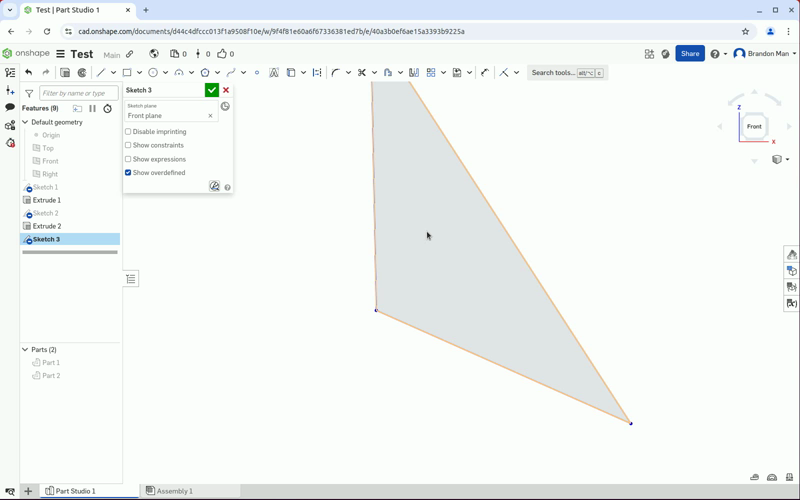
scroll(-6)
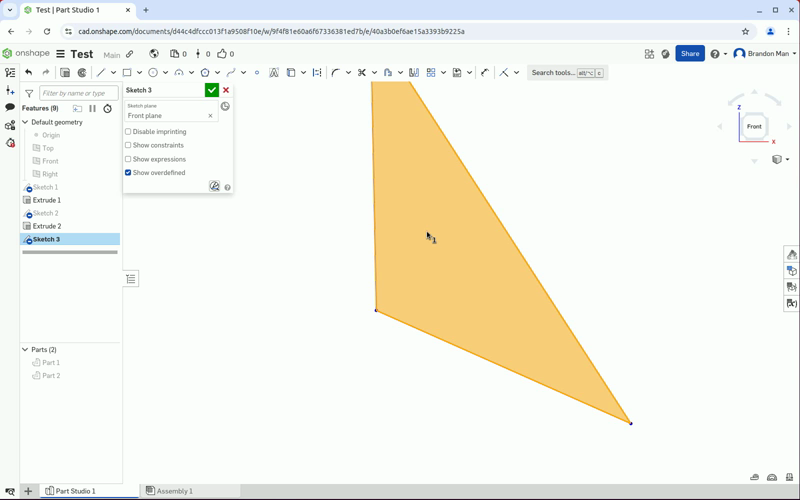
scroll(-6)
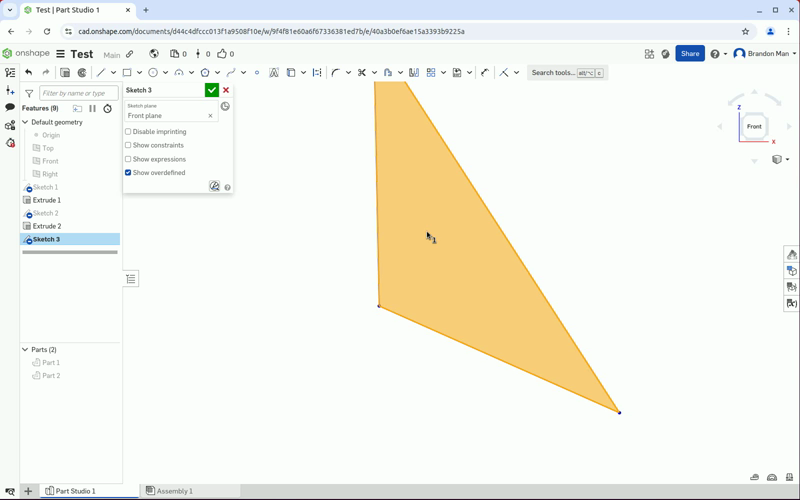
scroll(-6)
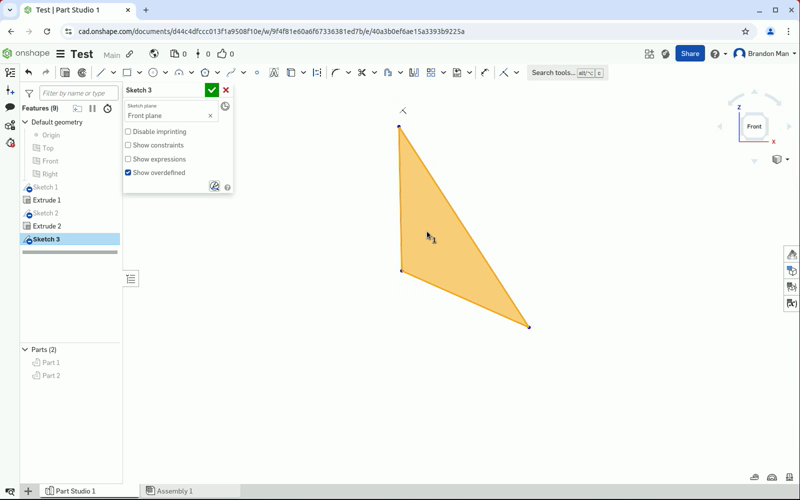
scroll(-6)
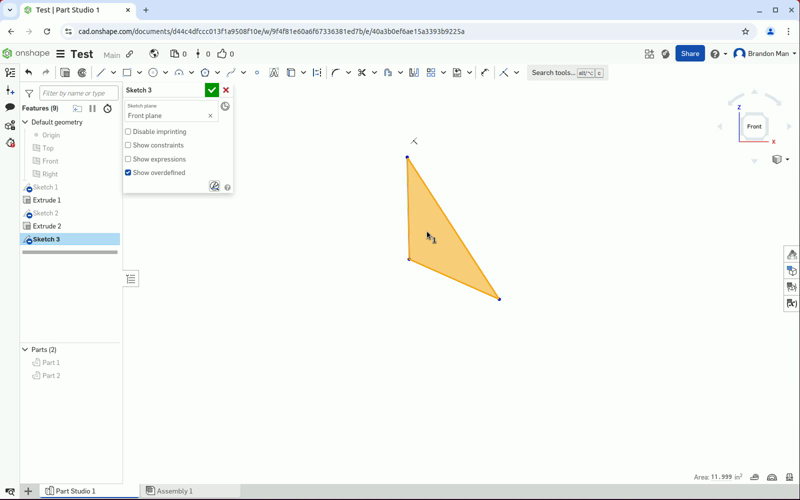
scroll(-6)
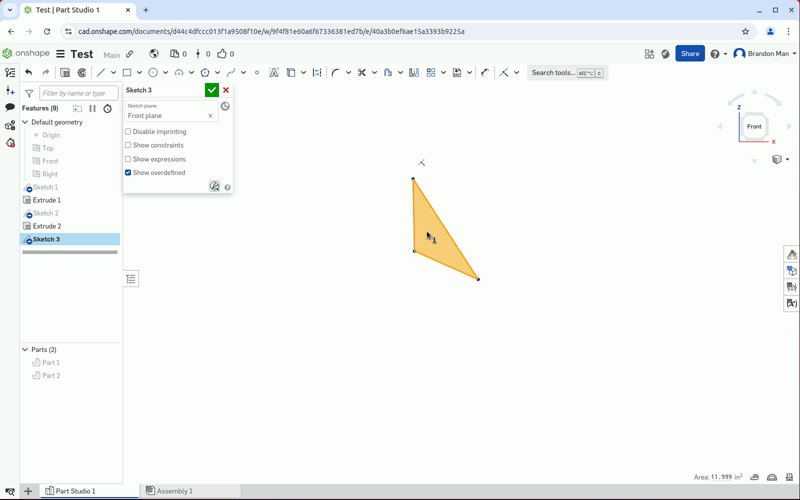
scroll(-6)
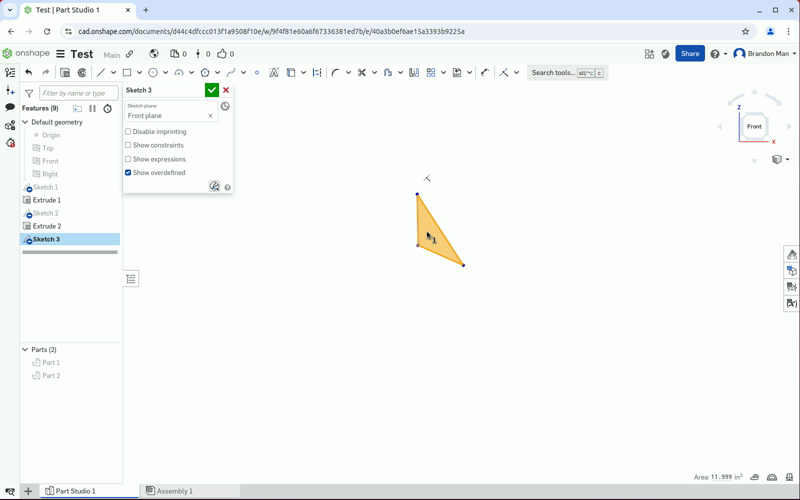
scroll(-6)
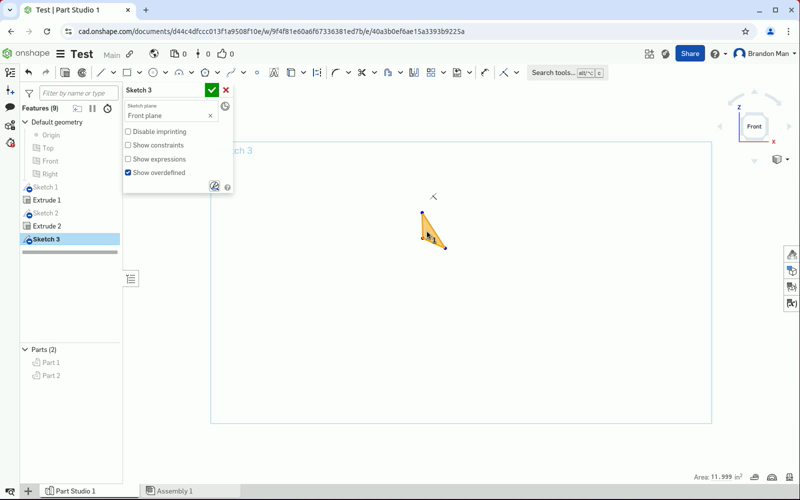
mouse_move(73, 352)
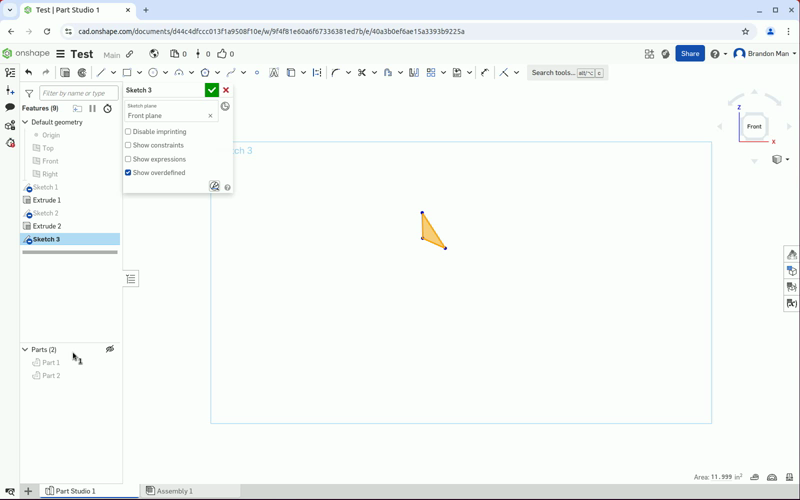
key(shift+y)
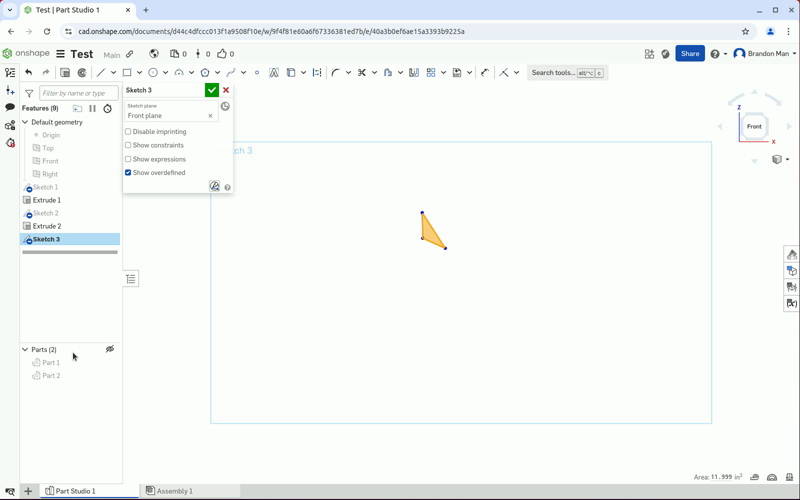
key(shift+e)
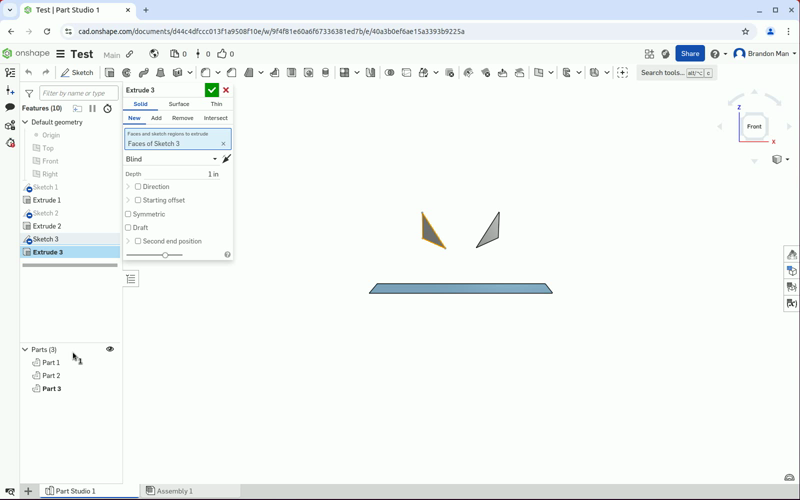
mouse_move(143, 106)
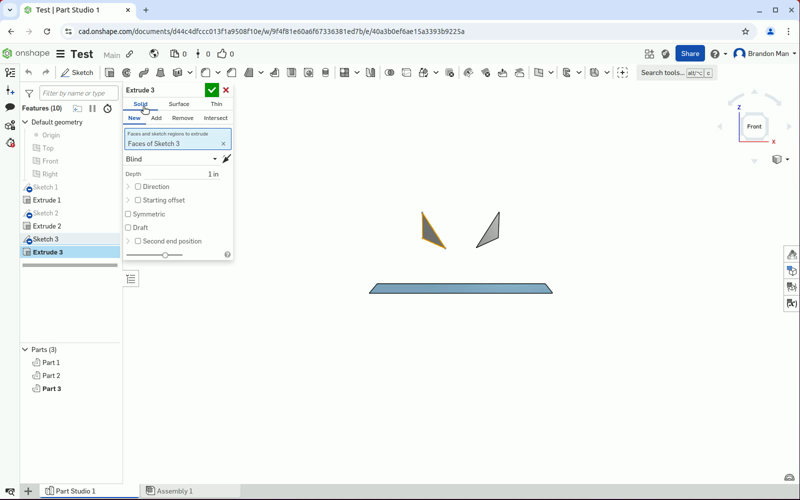
click(143, 106)
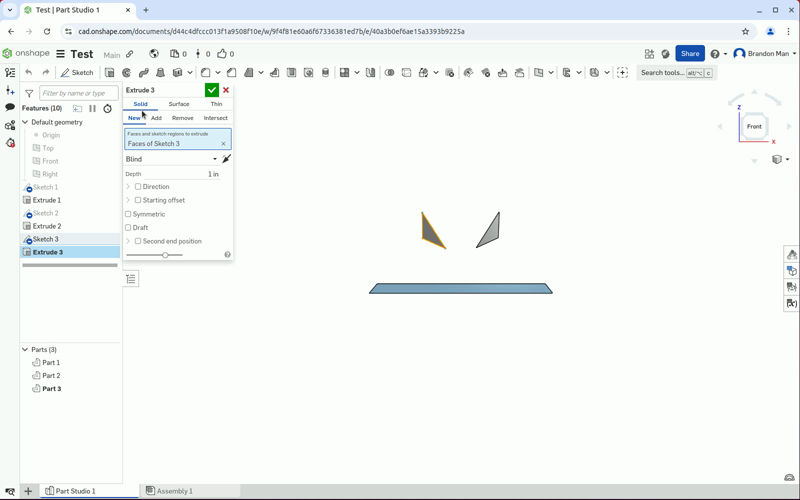
mouse_move(137, 120)
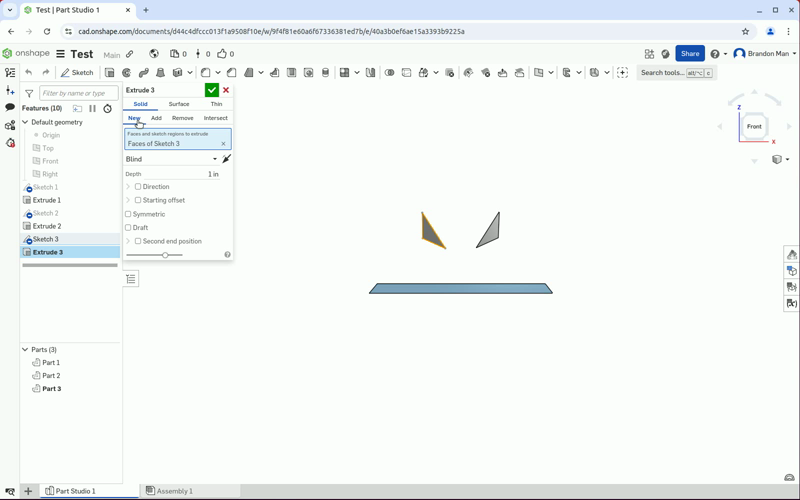
click(137, 120)
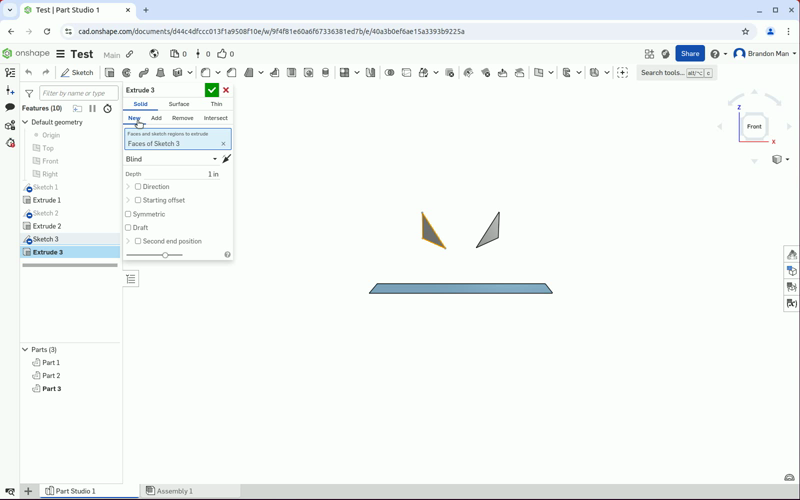
key(tab, 4)
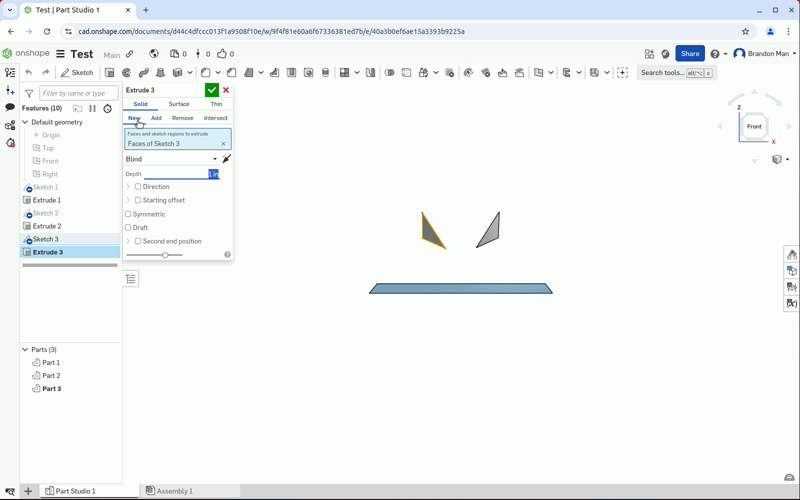
text(-6.499)
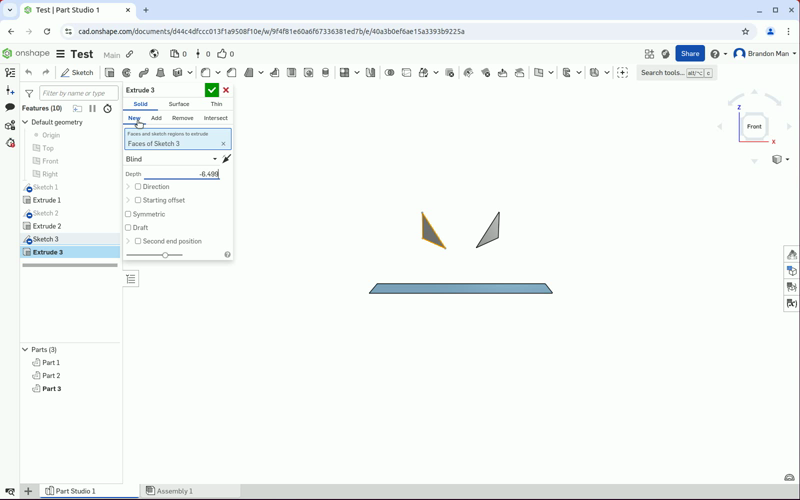
key(tab, 3)
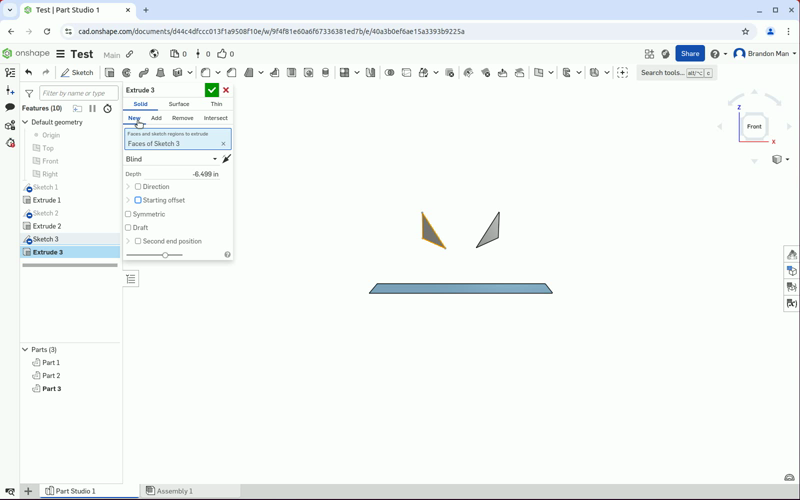
key(tab, 2)
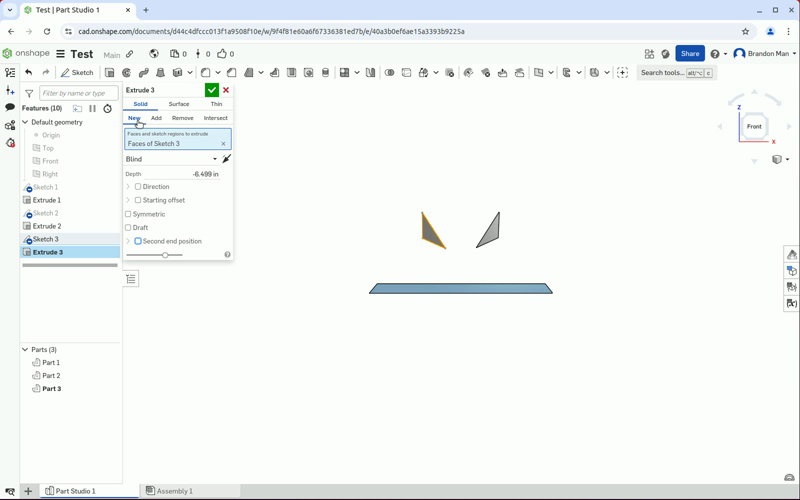
key(space)
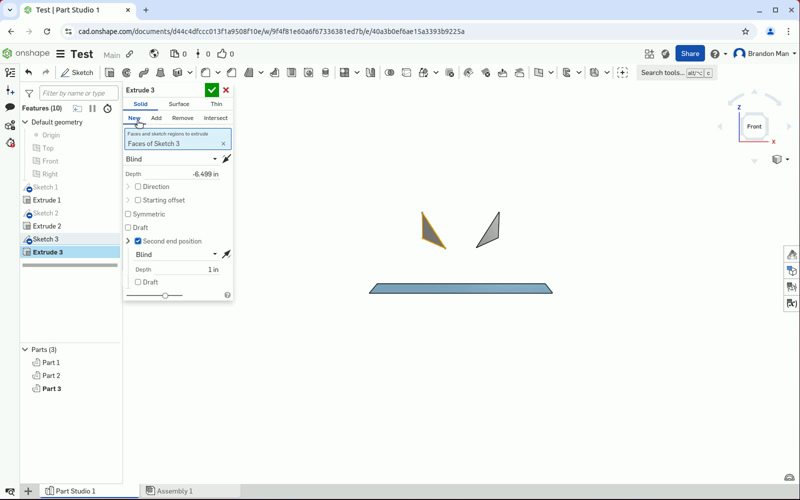
key(tab, 3)
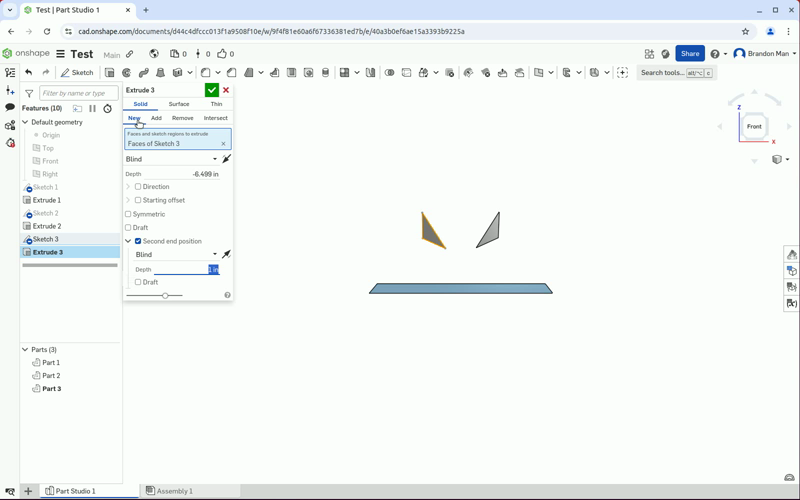
text(2.166)
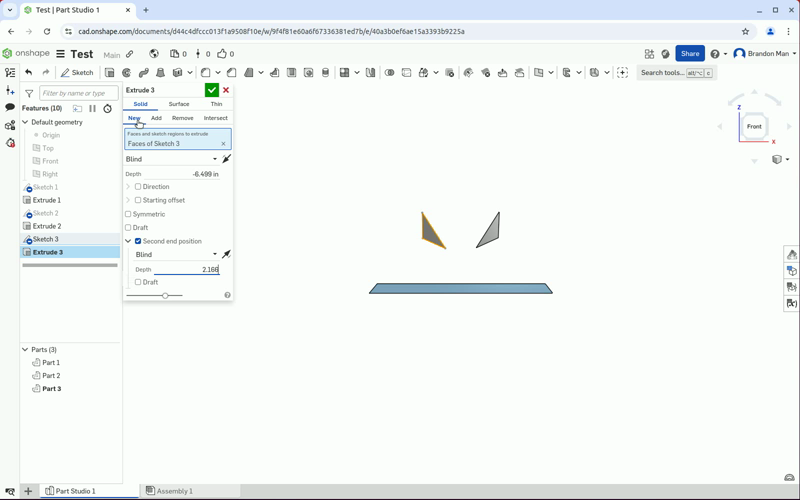
key(enter)
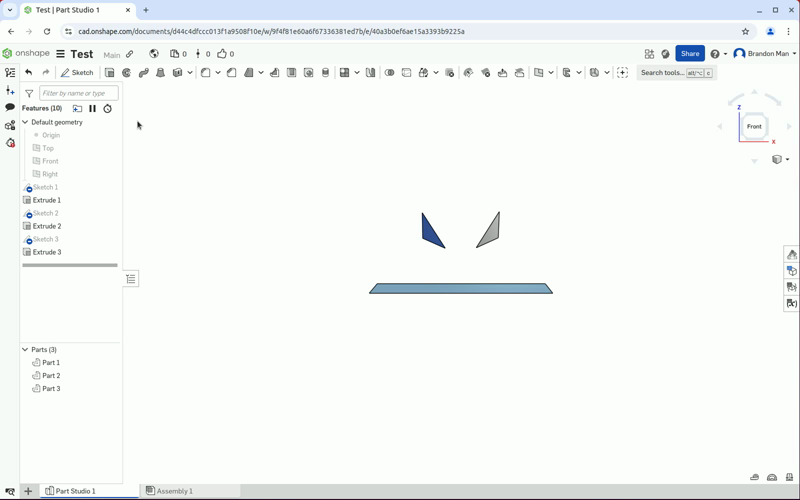
key(shift+h)
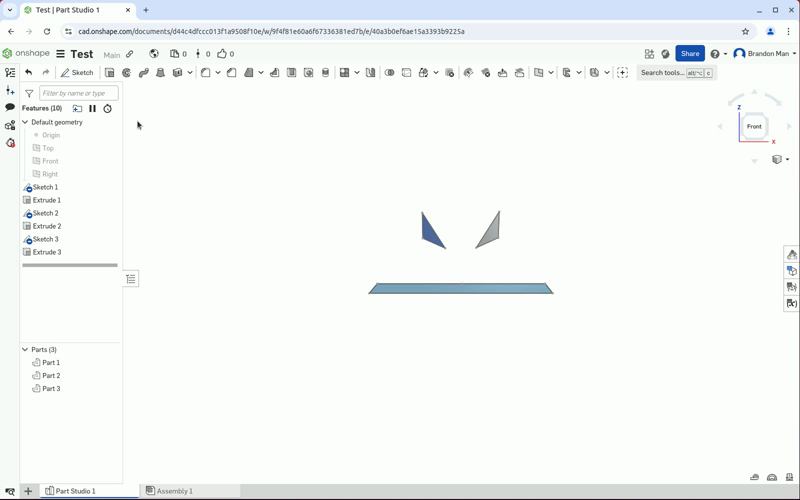
key(shift+h)
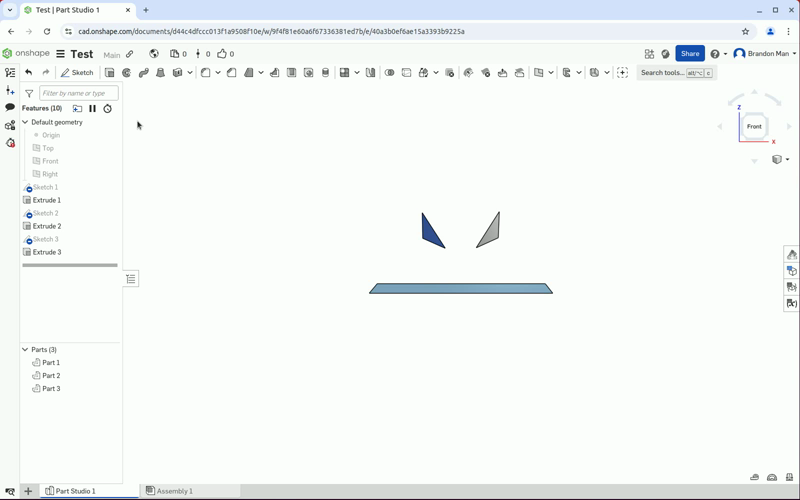
mouse_move(73, 189)
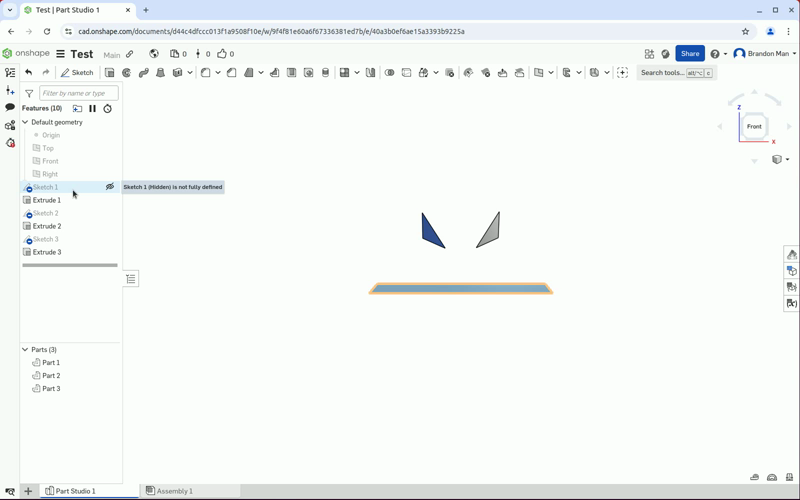
click(73, 189)
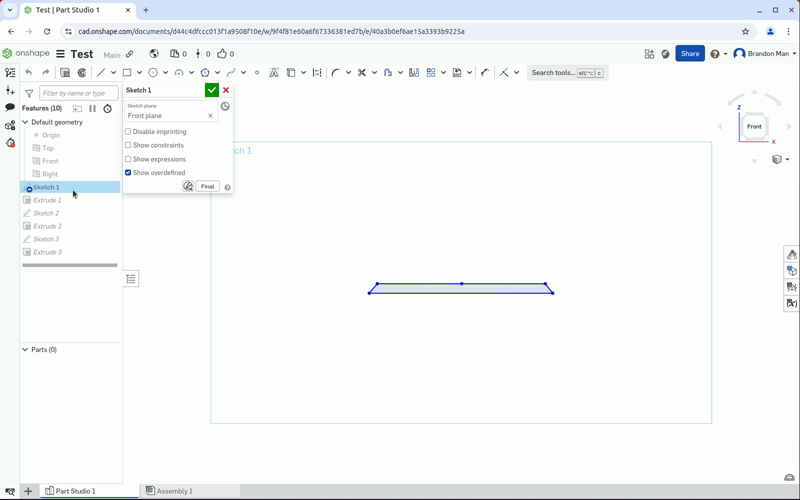
mouse_move(229, 92)
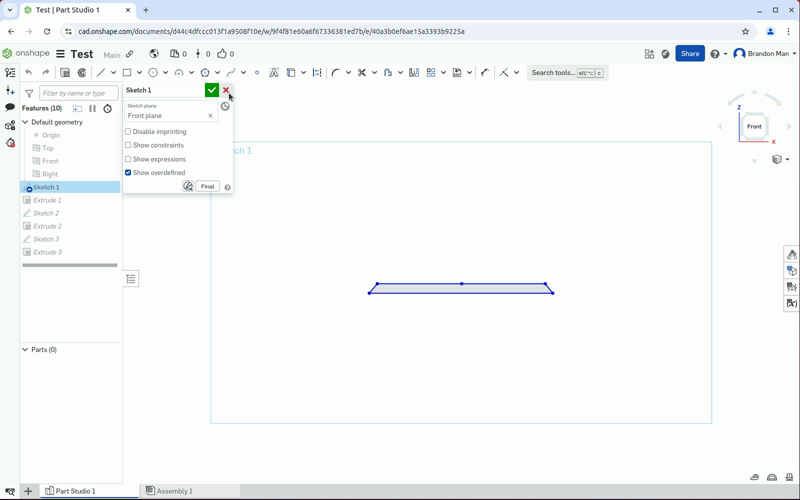
click(229, 92)
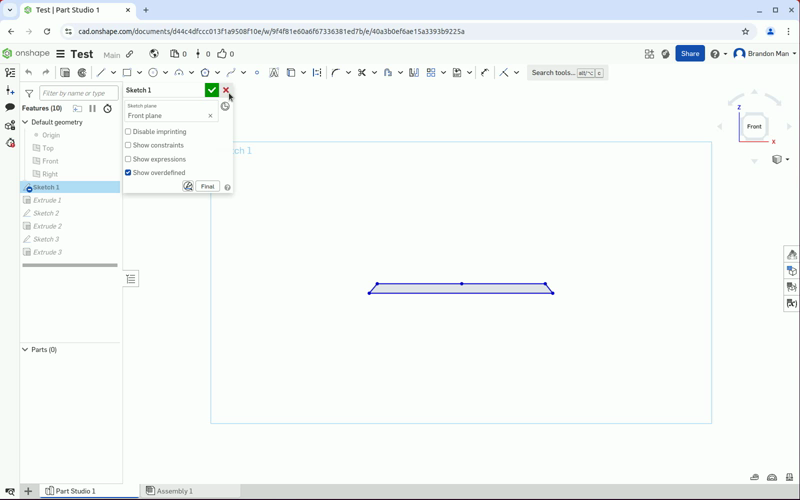
key(shift+s)
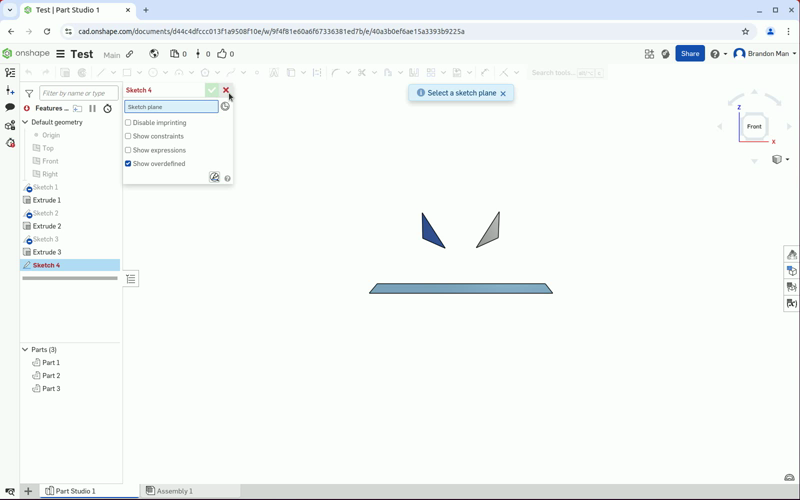
mouse_move(73, 163)
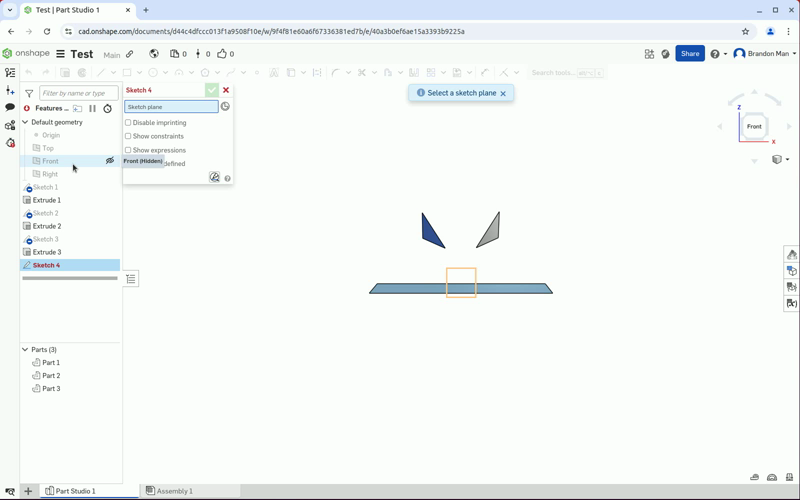
click(73, 163)
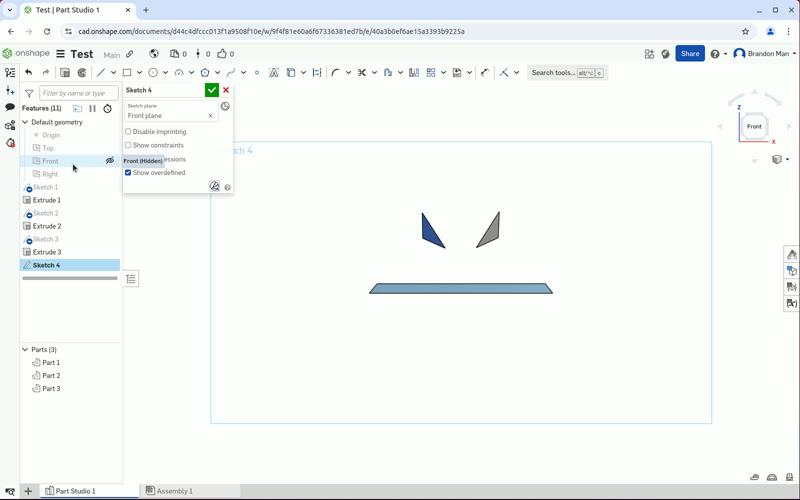
mouse_move(73, 352)
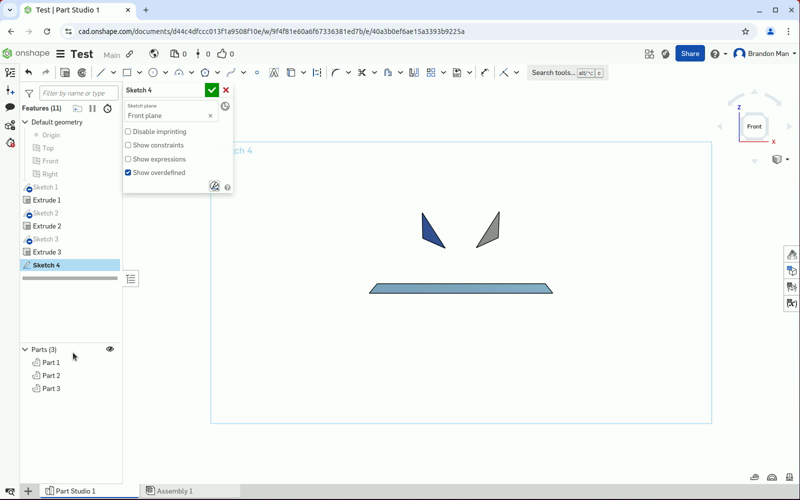
key(y)
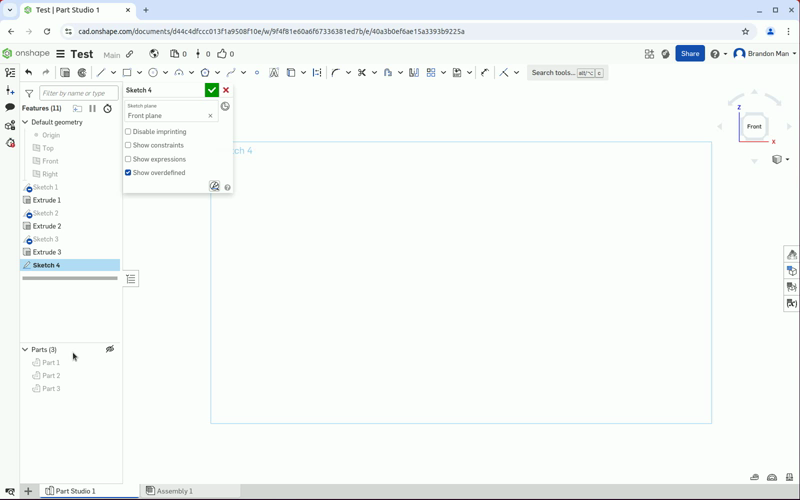
key(l)
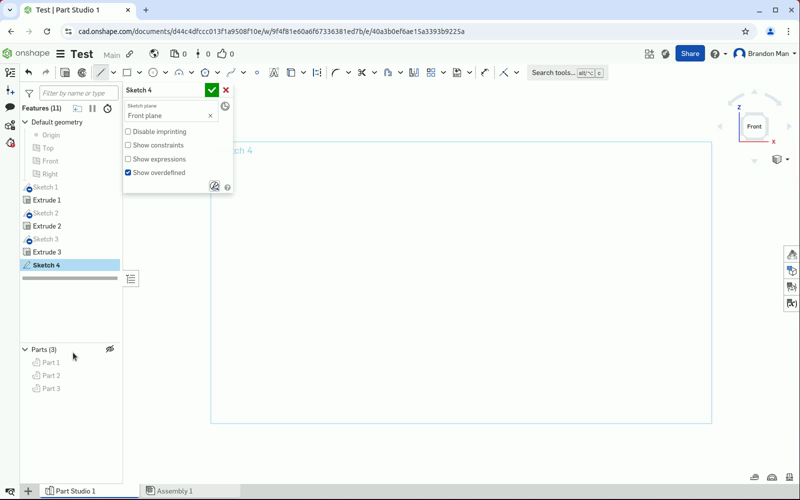
key_down(shift)
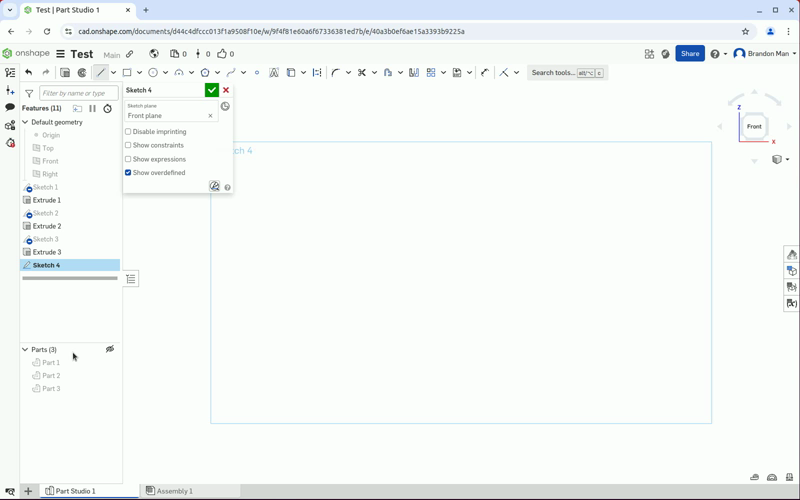
mouse_move(422, 212)
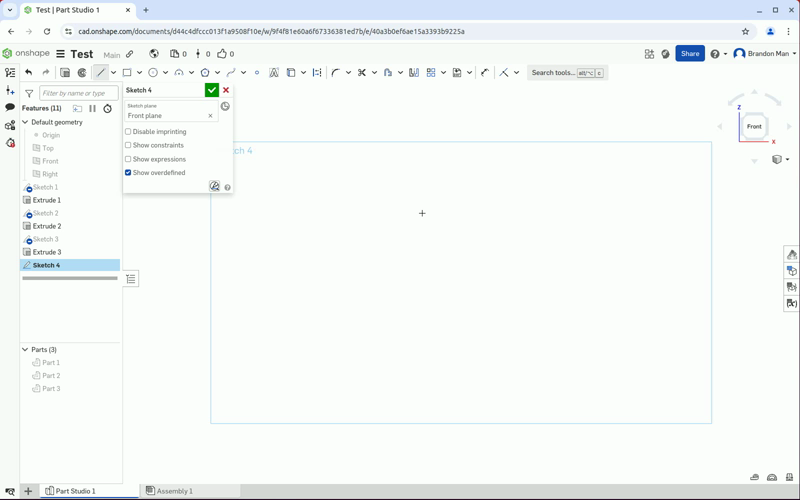
click(422, 212)
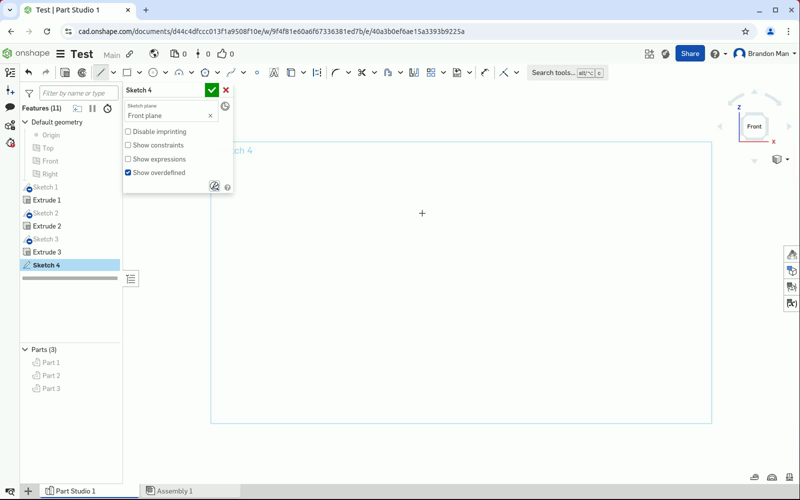
key_up(shift)
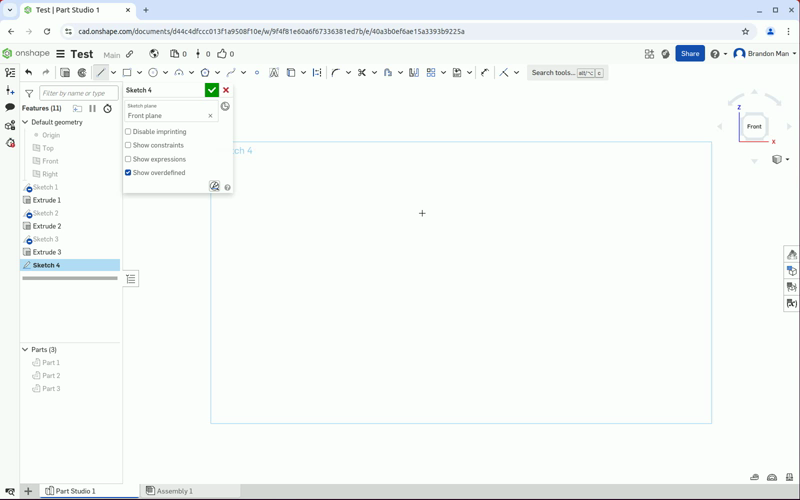
key_down(shift)
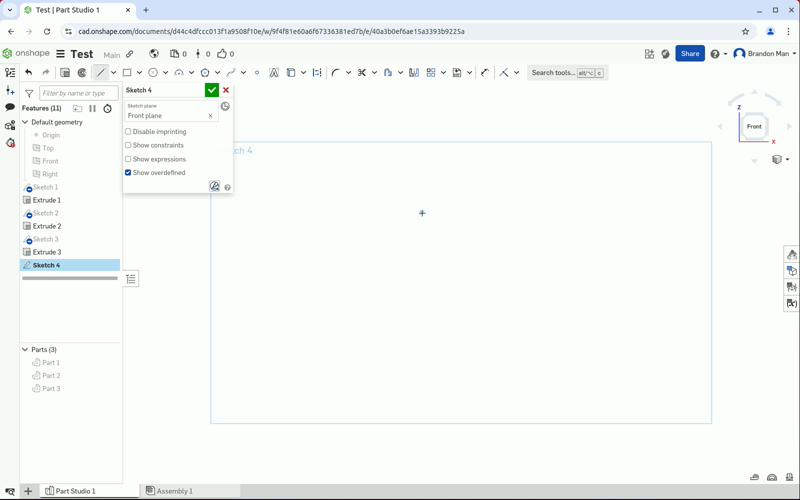
mouse_move(452, 212)
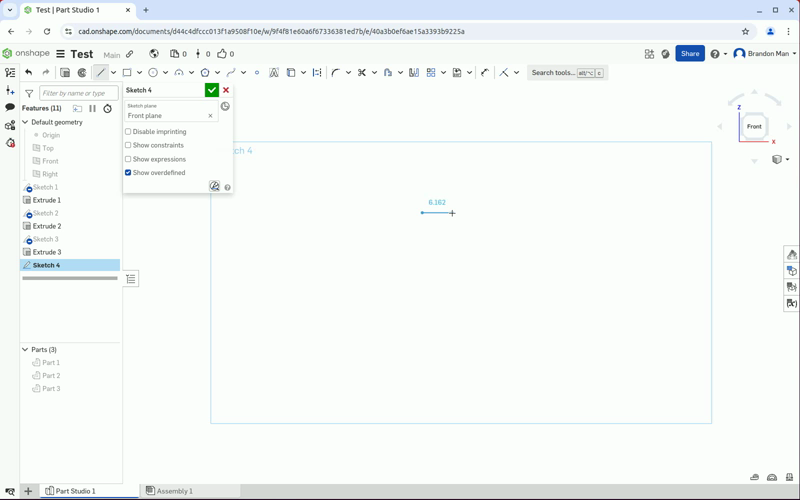
mouse_move(444, 248)
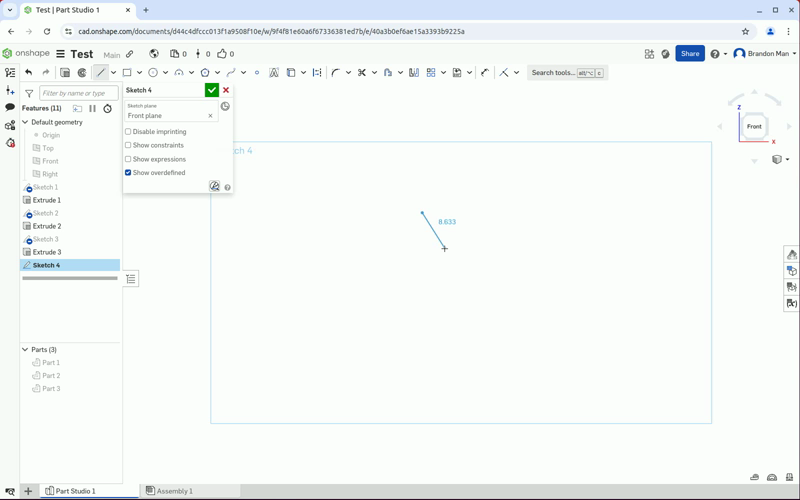
click(444, 248)
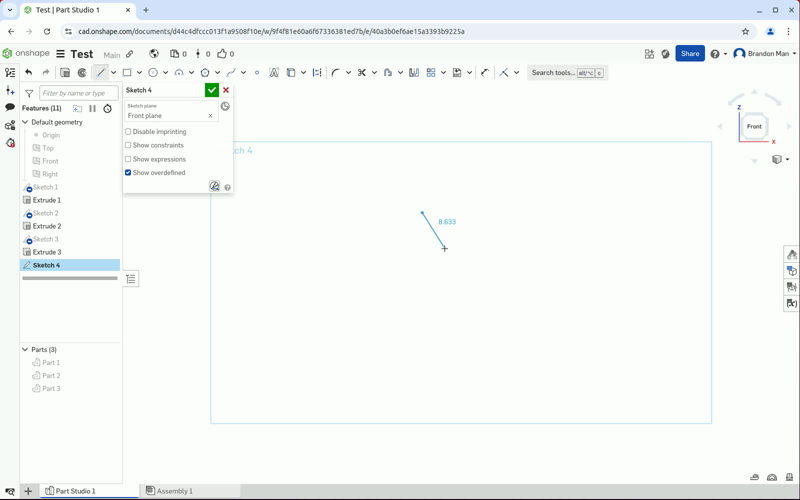
key_up(shift)
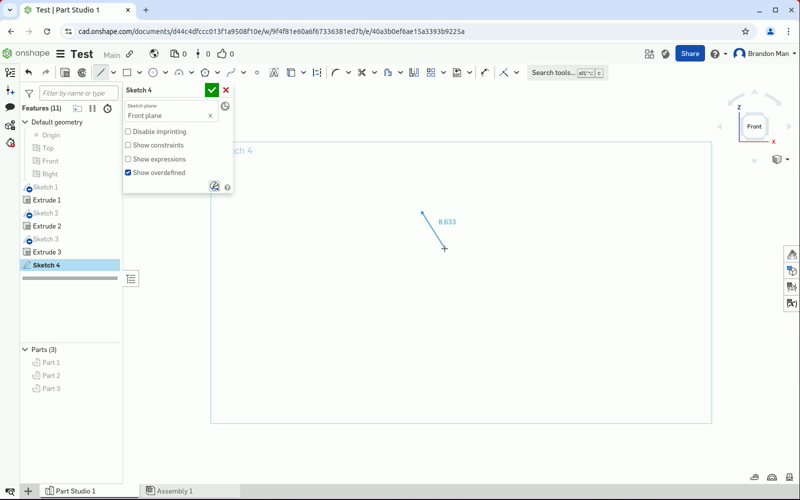
key(esc)
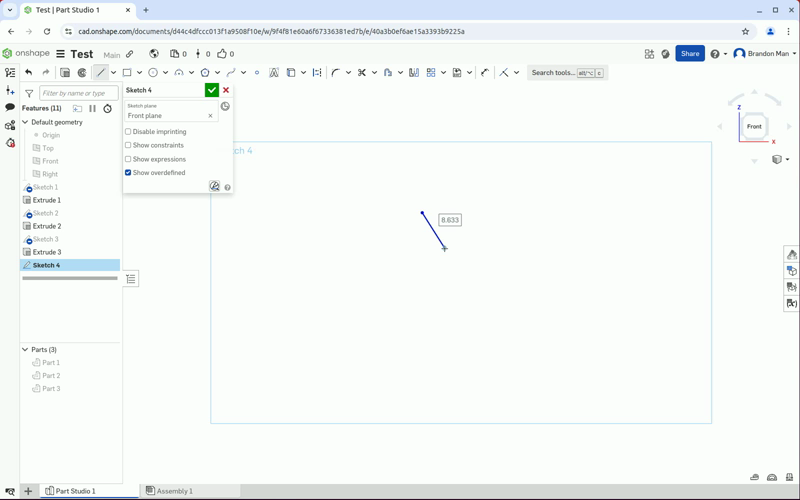
key(a)
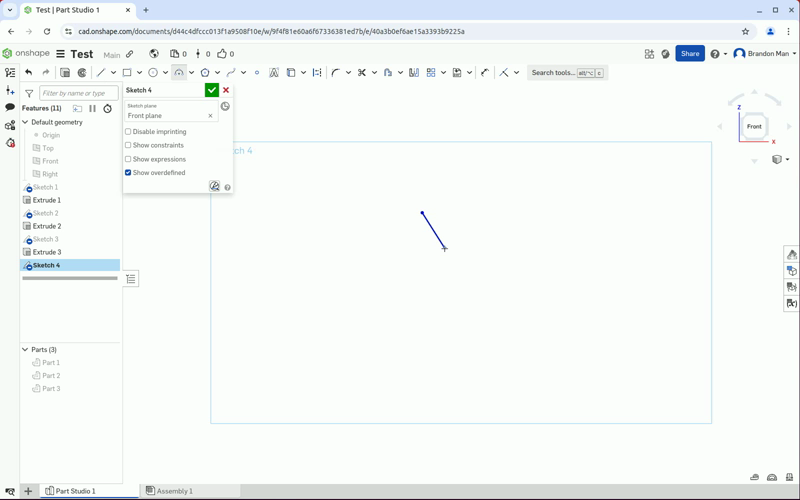
mouse_move(444, 248)
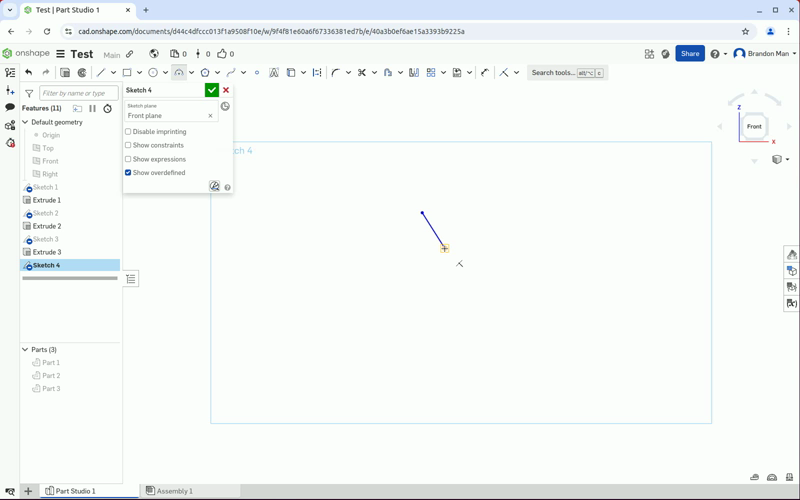
click(444, 248)
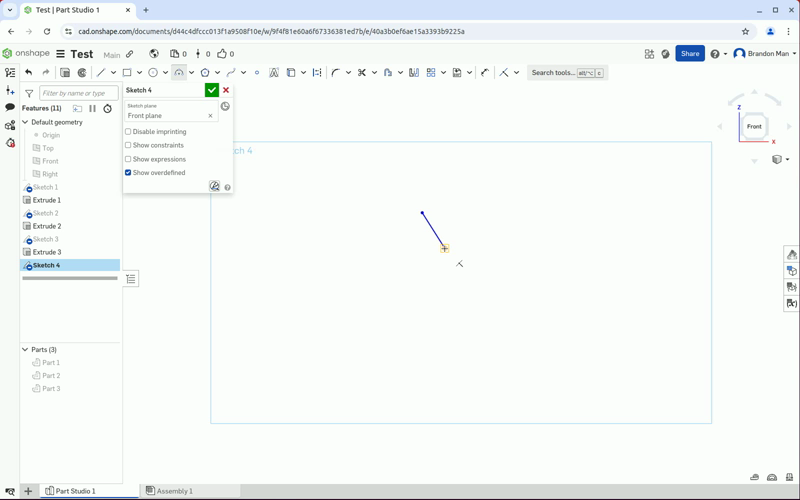
key_down(shift)
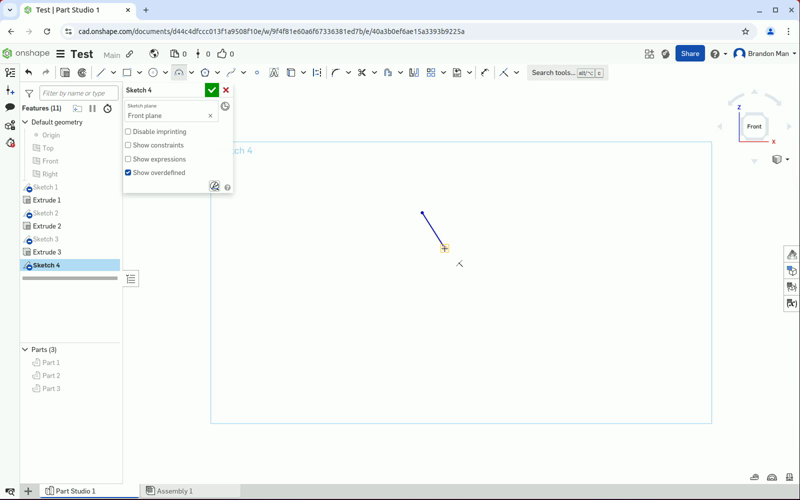
mouse_move(477, 248)
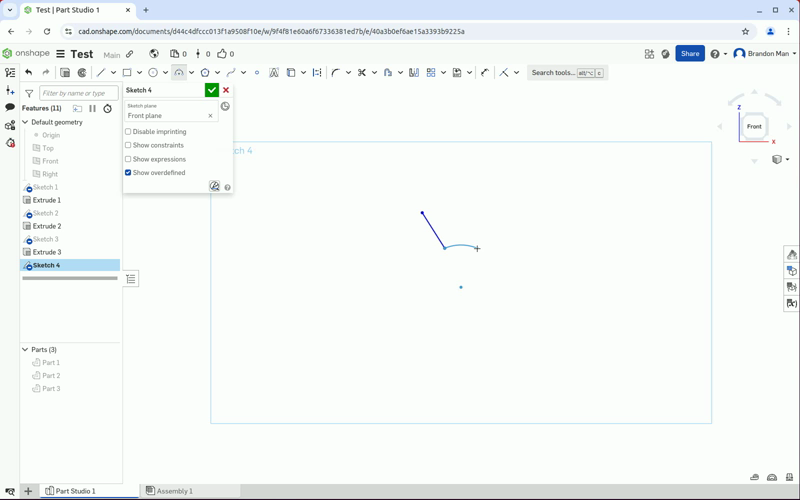
click(477, 248)
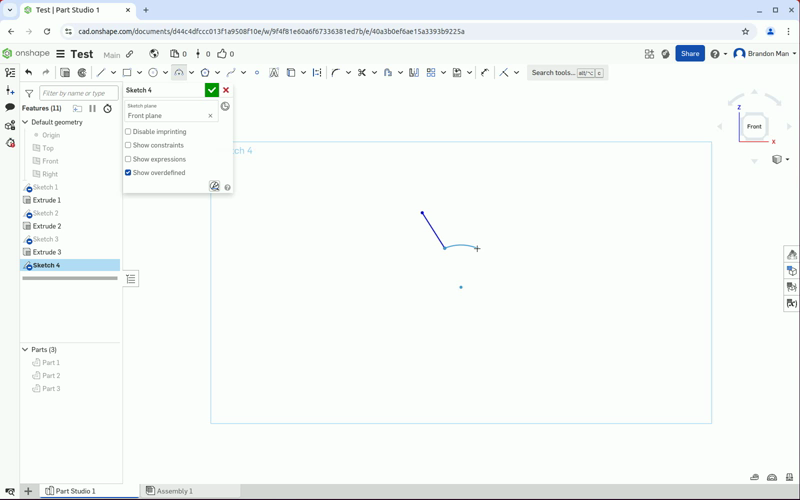
mouse_move(460, 220)
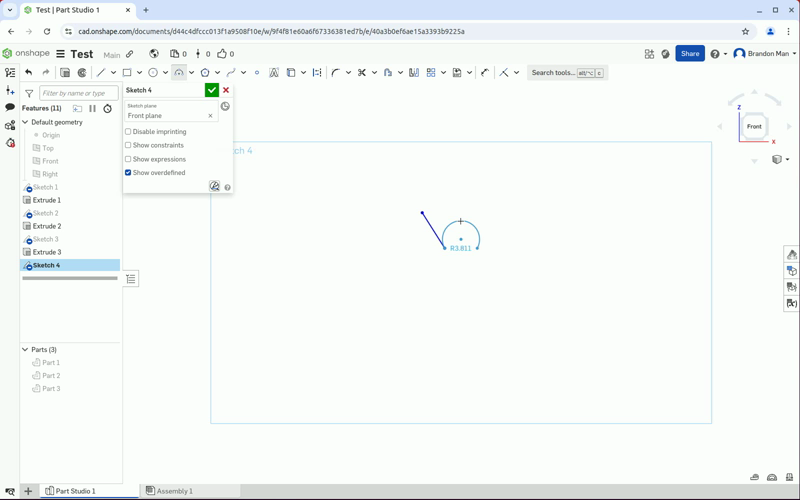
click(460, 220)
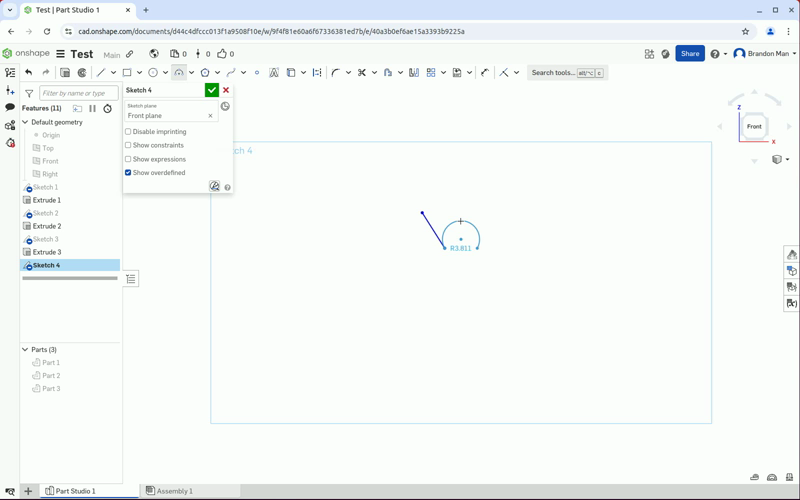
key_up(shift)
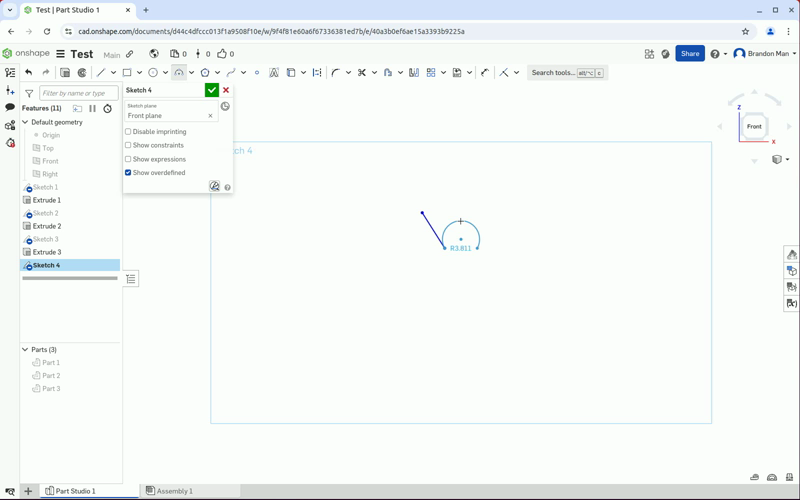
key(esc)
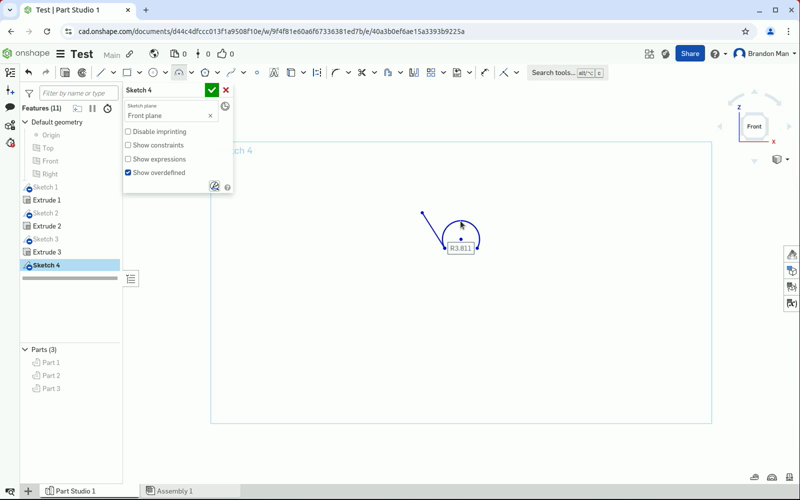
key(l)
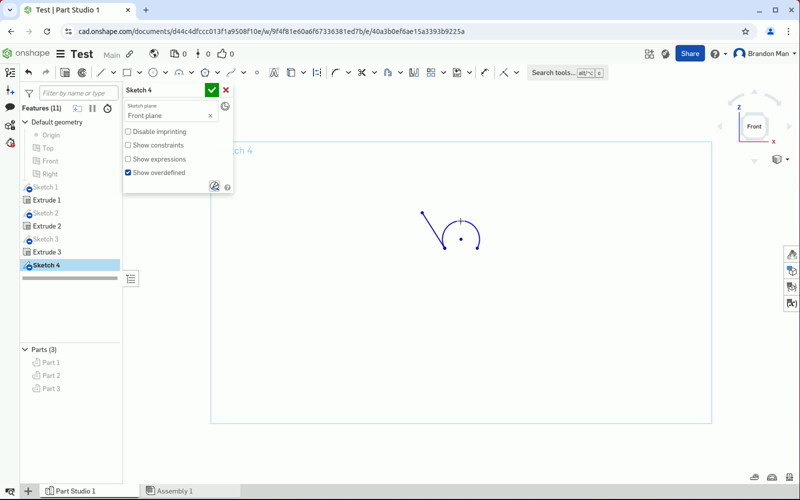
mouse_move(477, 248)
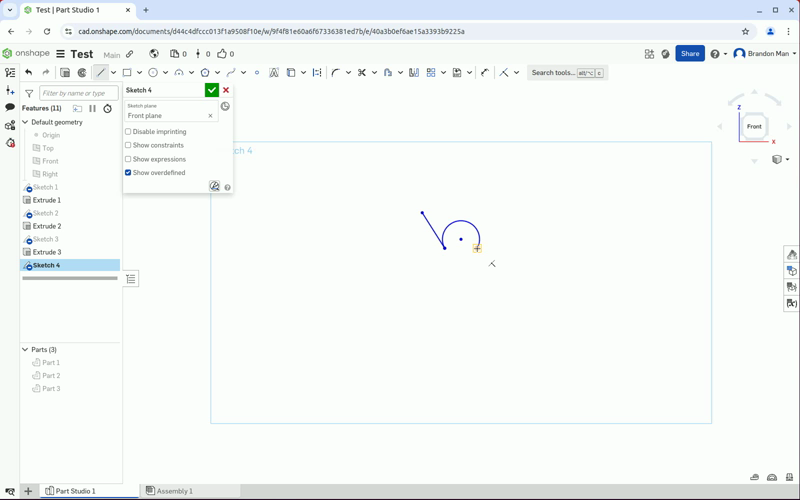
click(477, 248)
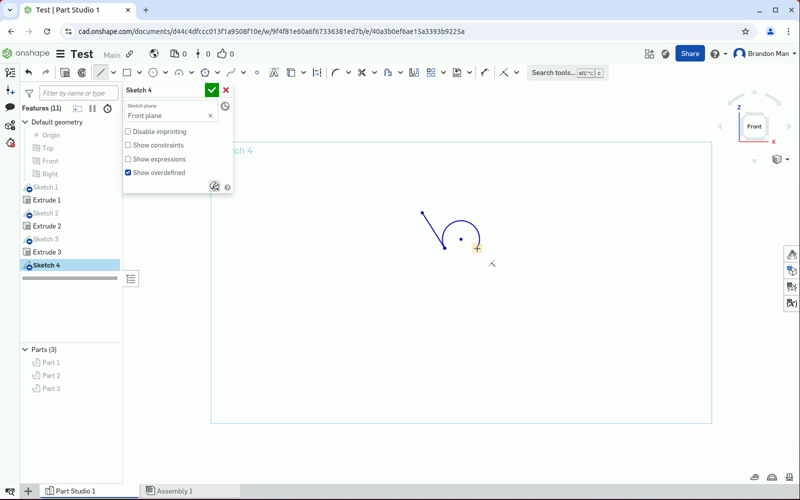
key_down(shift)
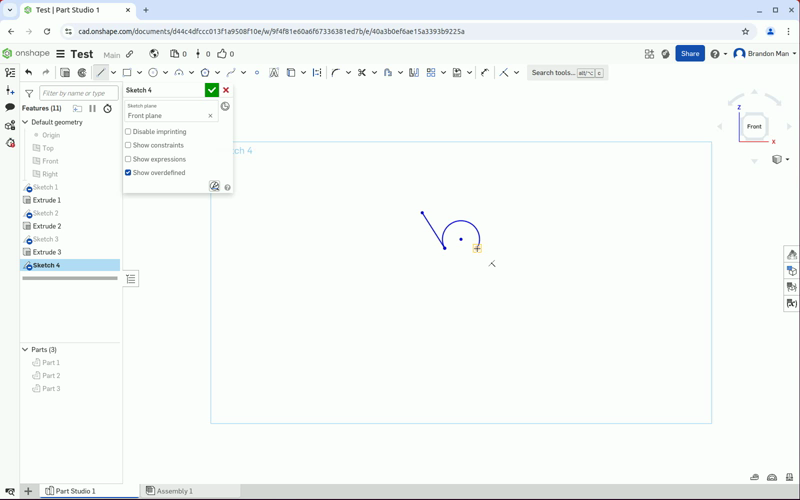
mouse_move(507, 248)
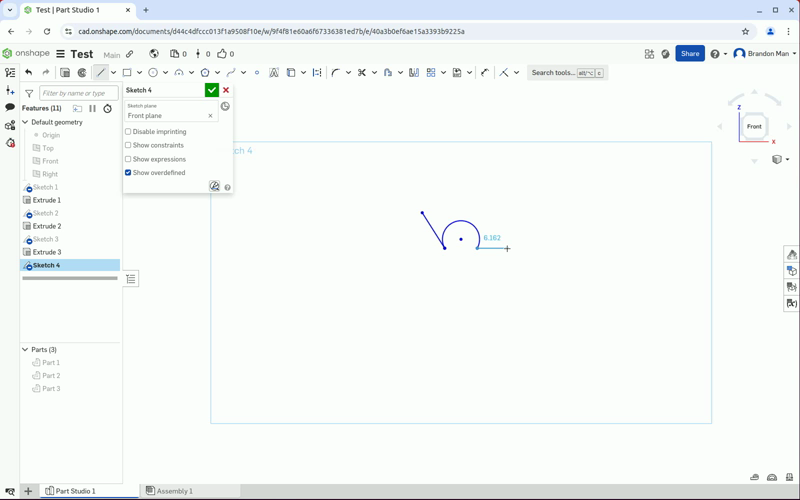
mouse_move(499, 212)
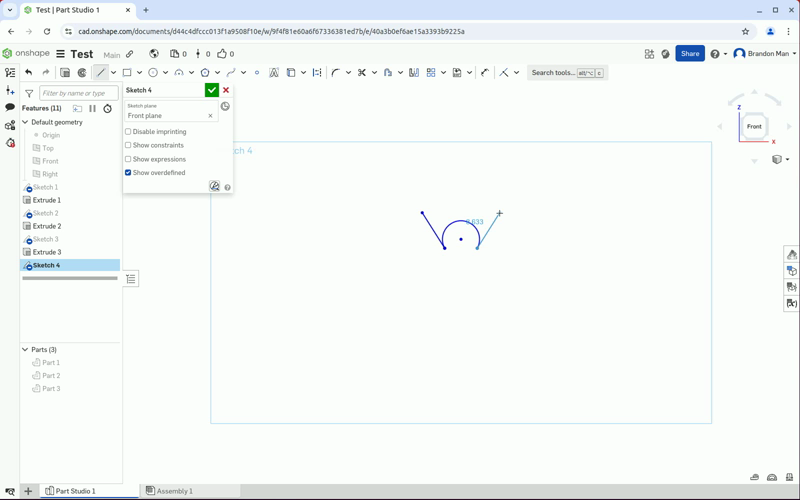
click(499, 212)
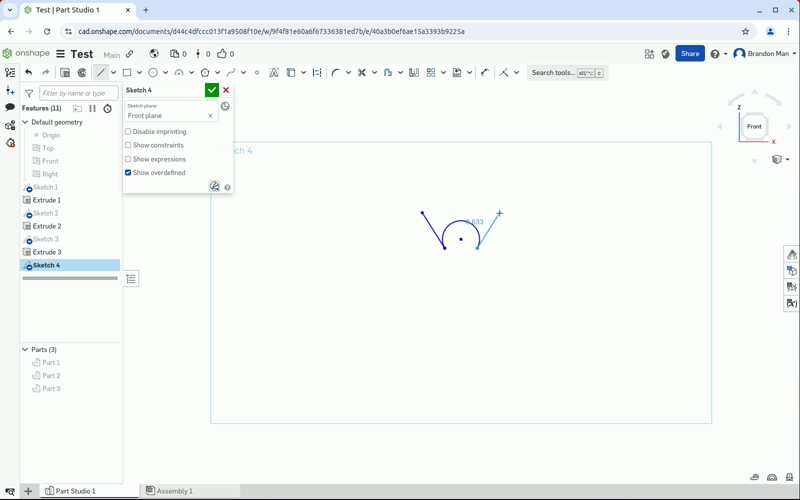
key_up(shift)
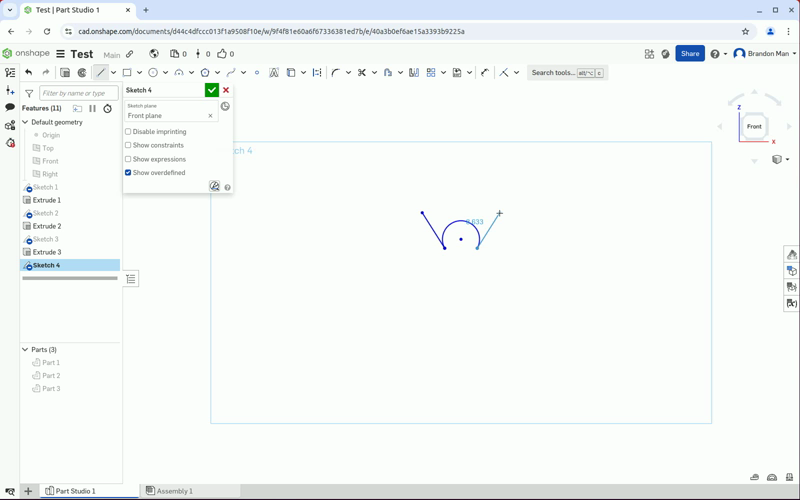
key_down(shift)
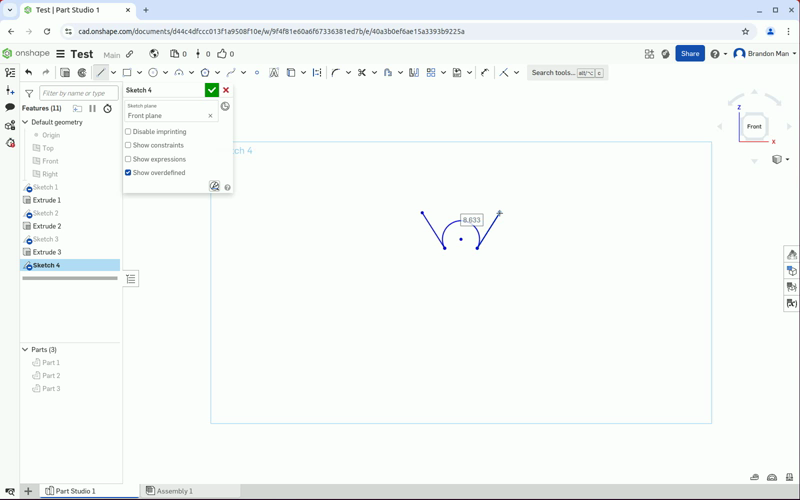
mouse_move(529, 212)
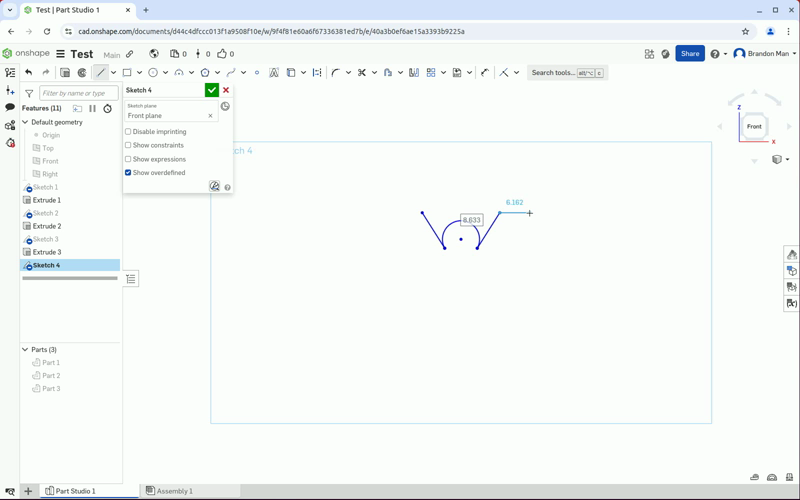
mouse_move(461, 212)
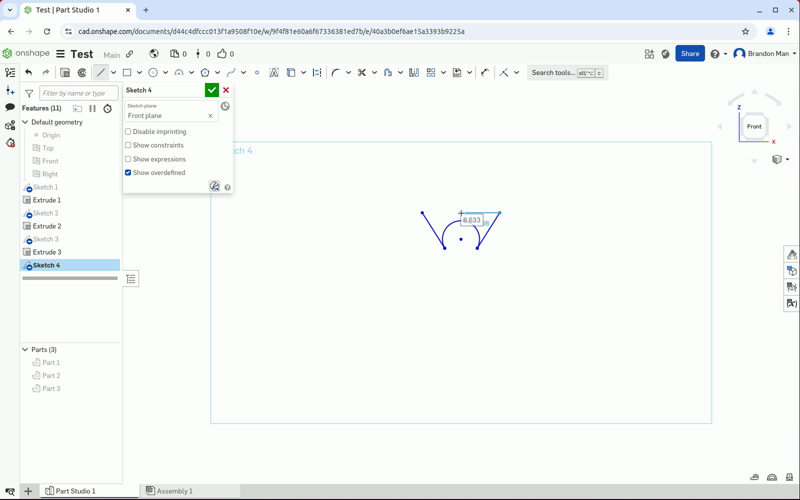
click(461, 212)
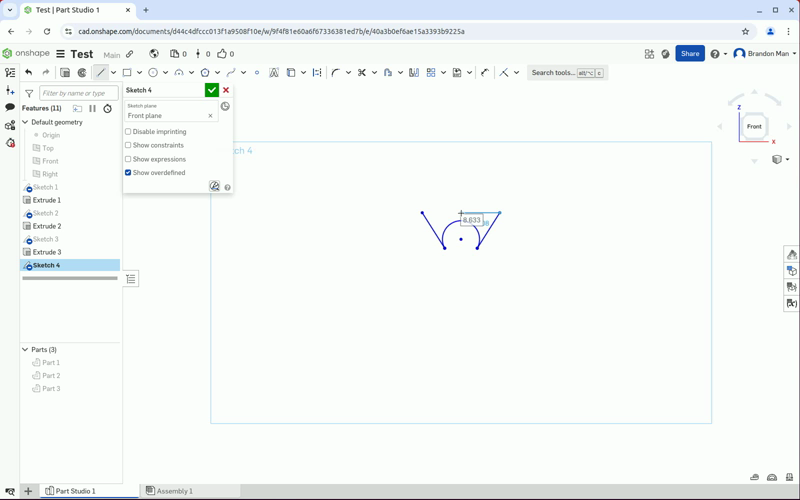
key_up(shift)
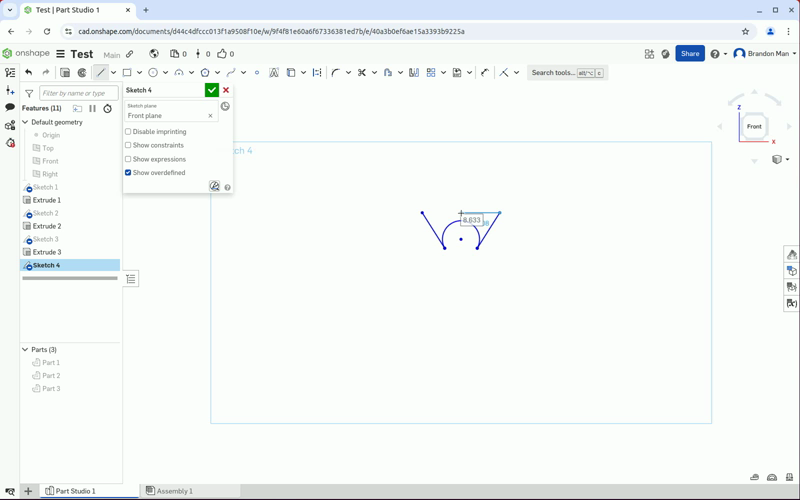
mouse_move(491, 212)
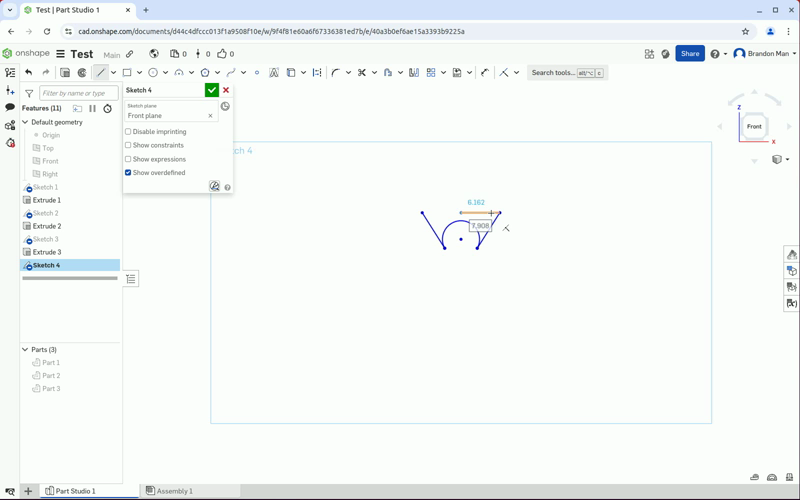
key_down(shift)
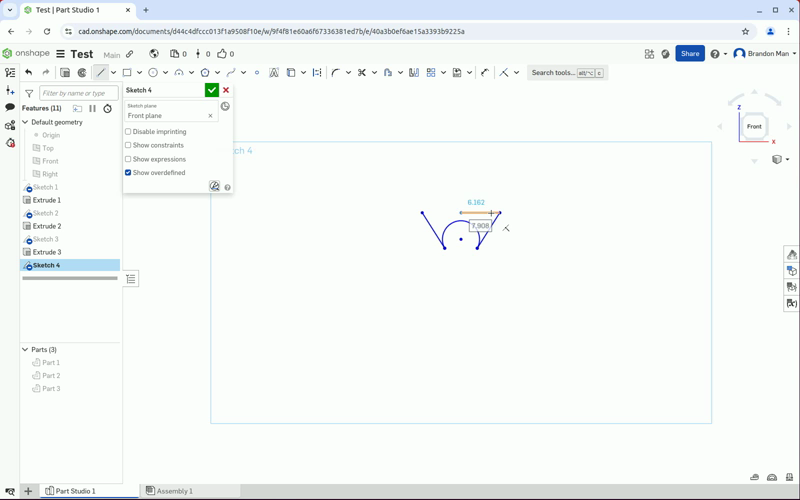
mouse_move(422, 212)
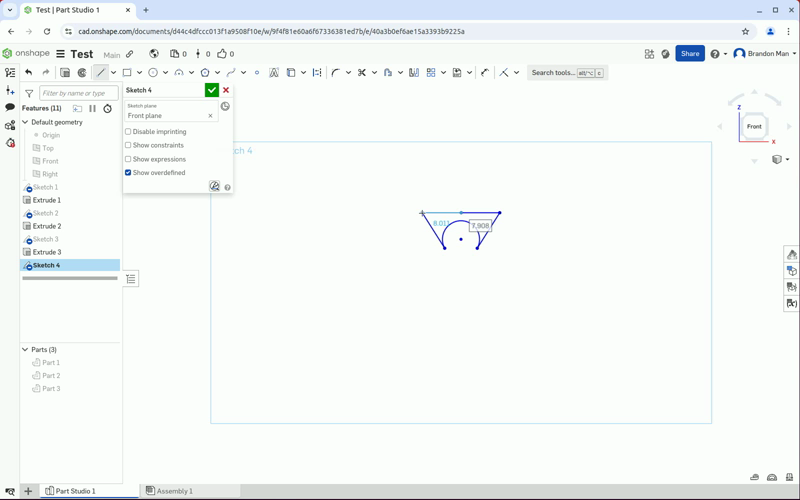
key_up(shift)
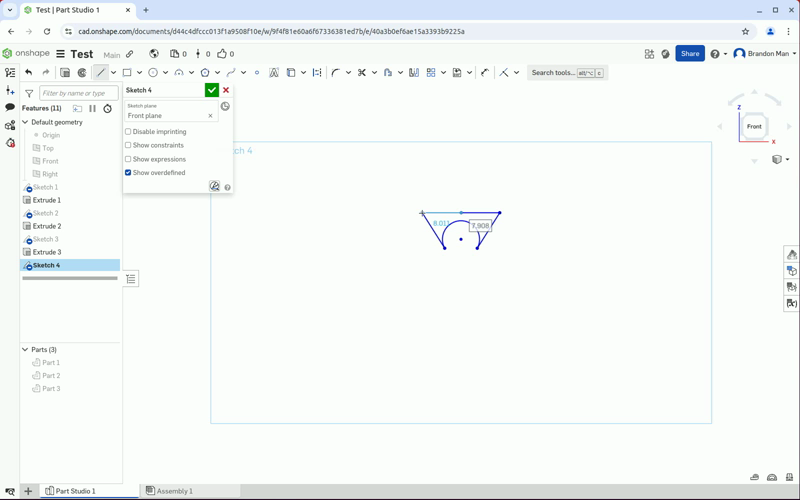
click(422, 212)
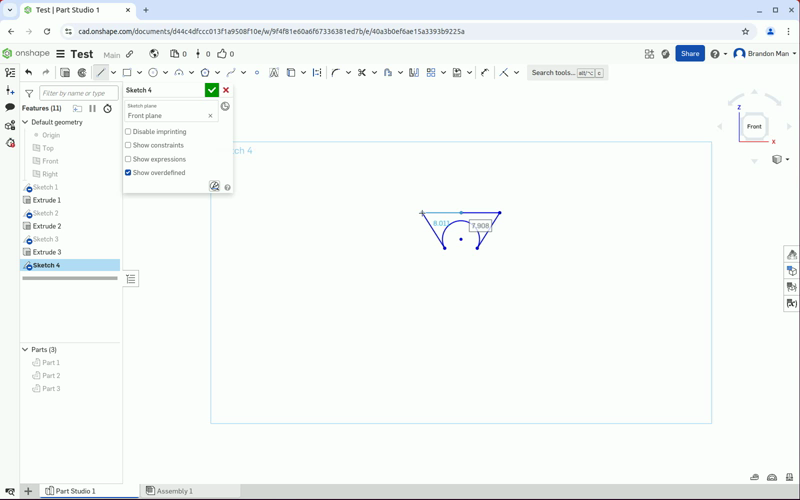
key(esc)
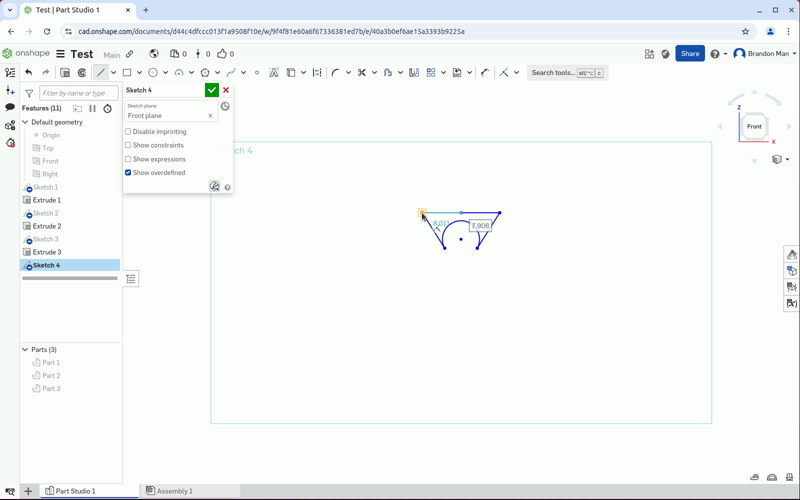
mouse_move(442, 222)
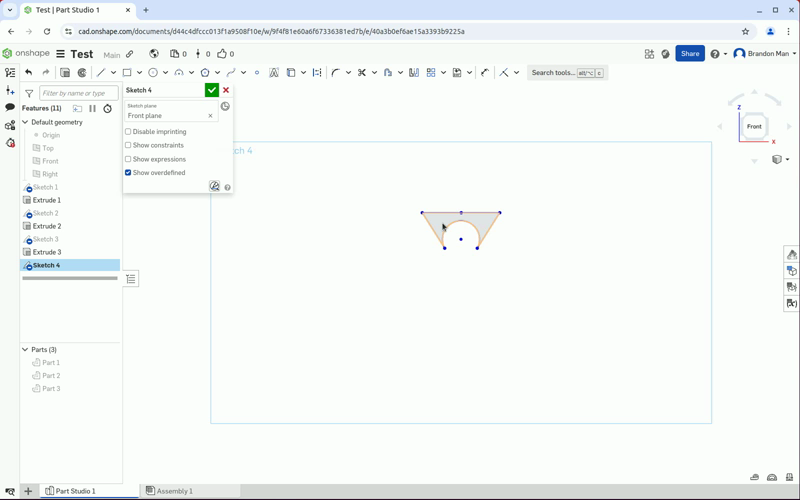
scroll(6)
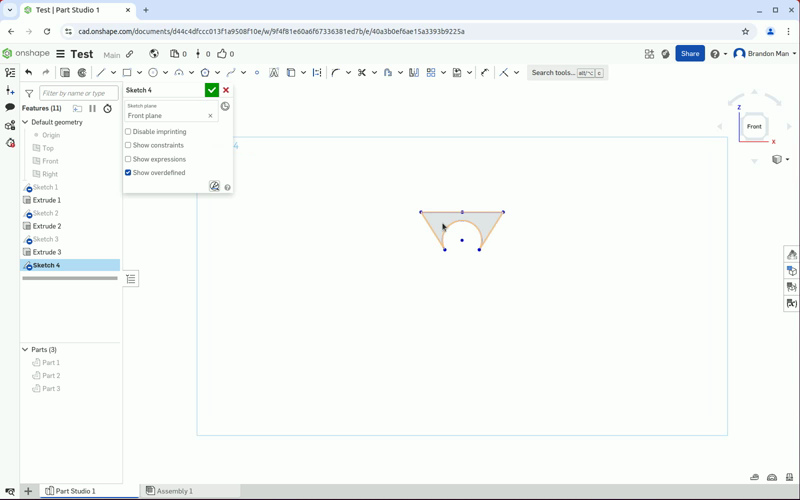
scroll(6)
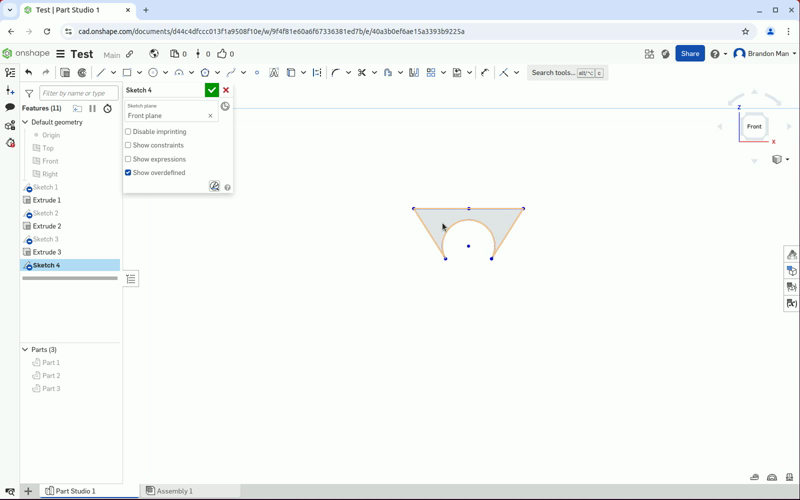
scroll(6)
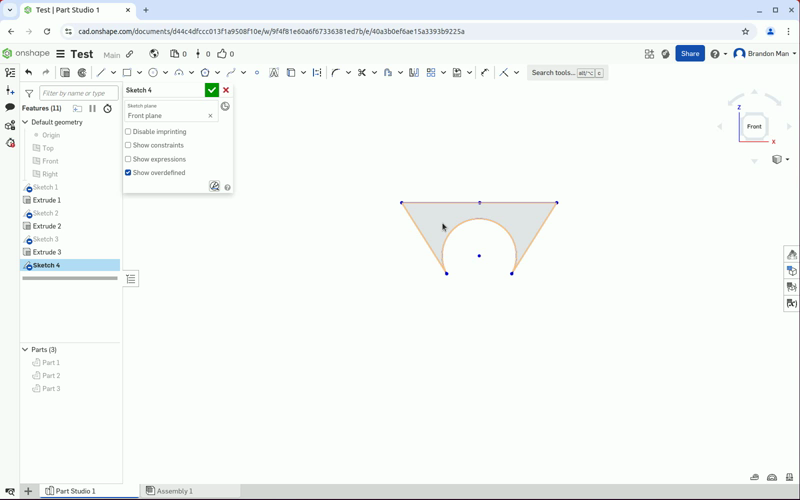
scroll(6)
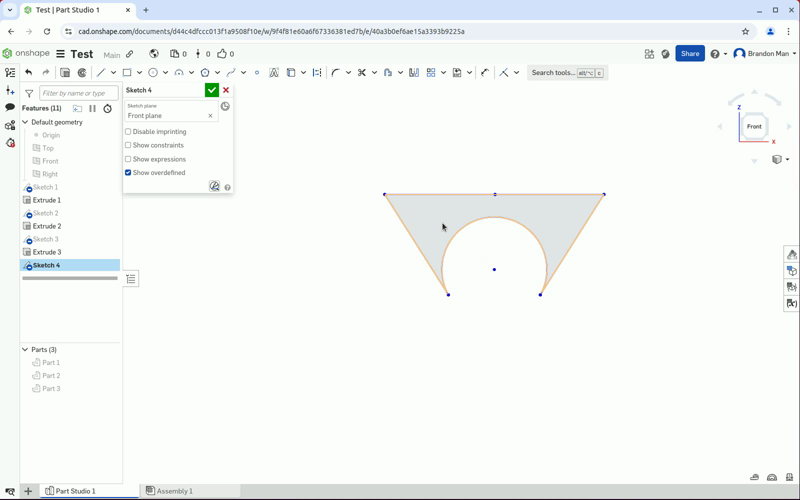
scroll(6)
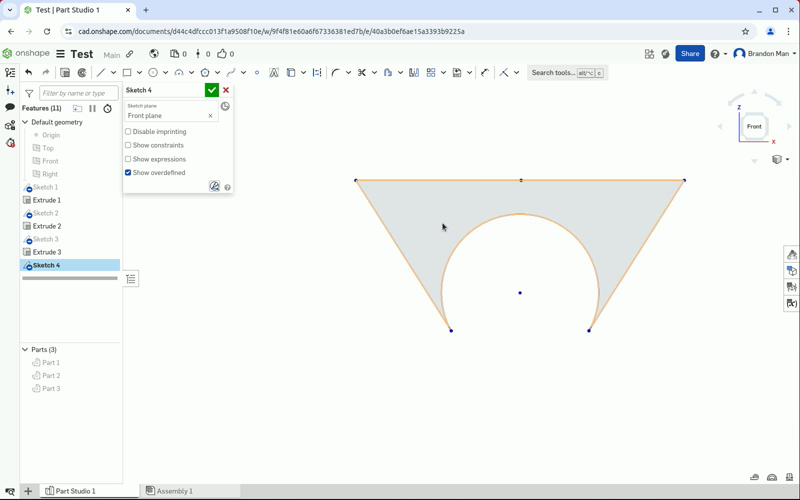
scroll(6)
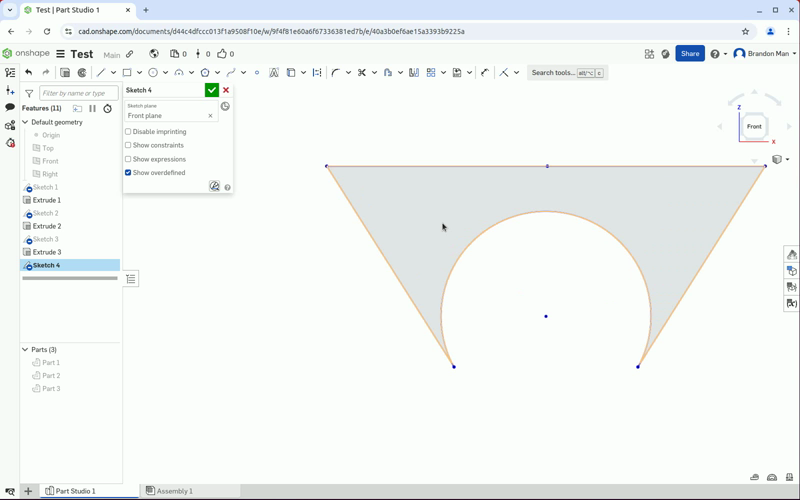
scroll(6)
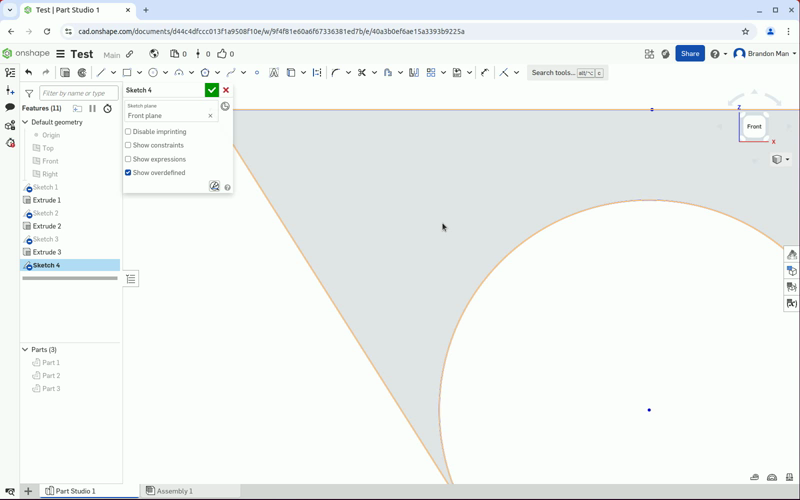
click(442, 222)
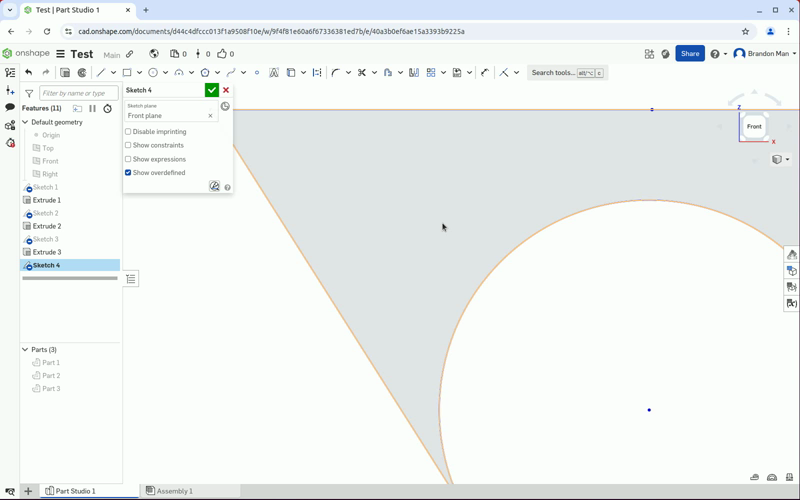
scroll(-6)
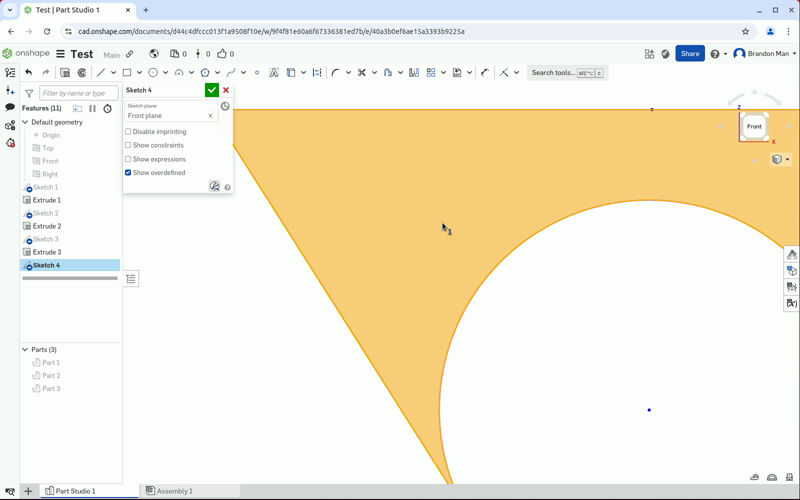
scroll(-6)
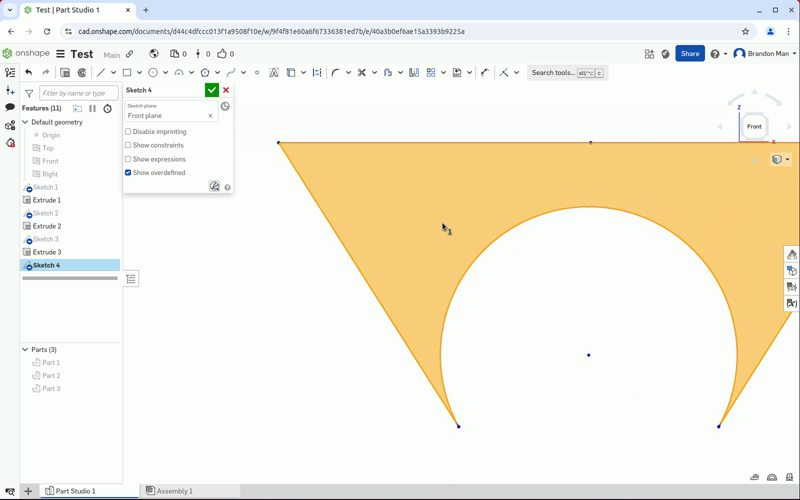
scroll(-6)
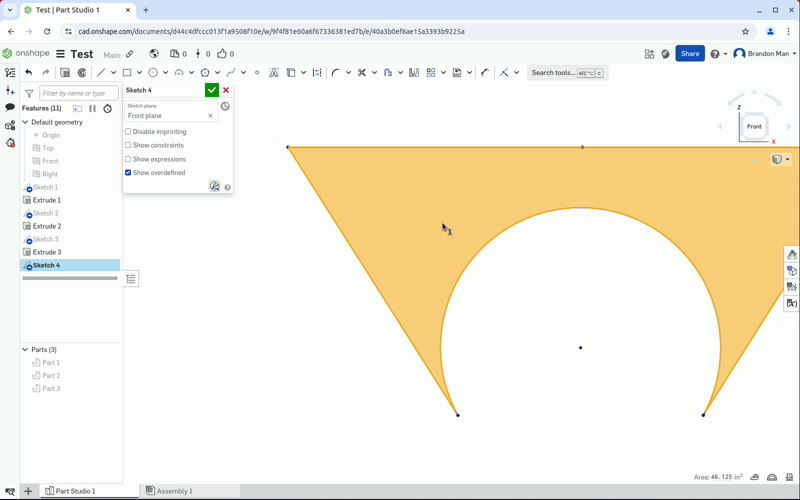
scroll(-6)
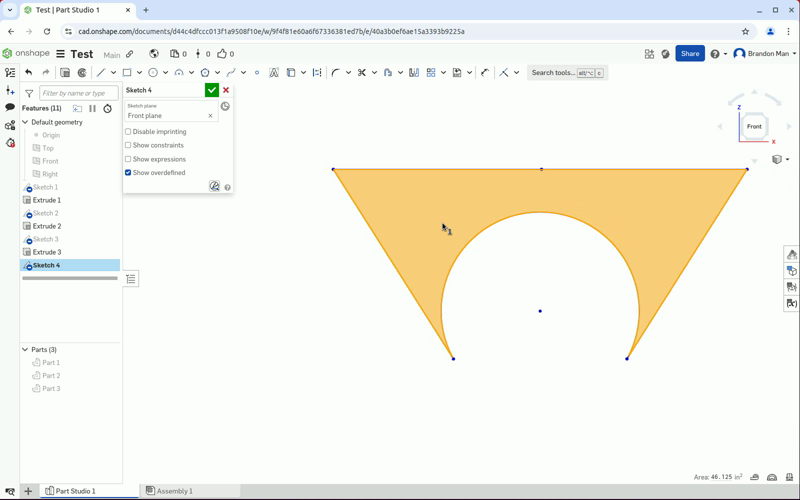
scroll(-6)
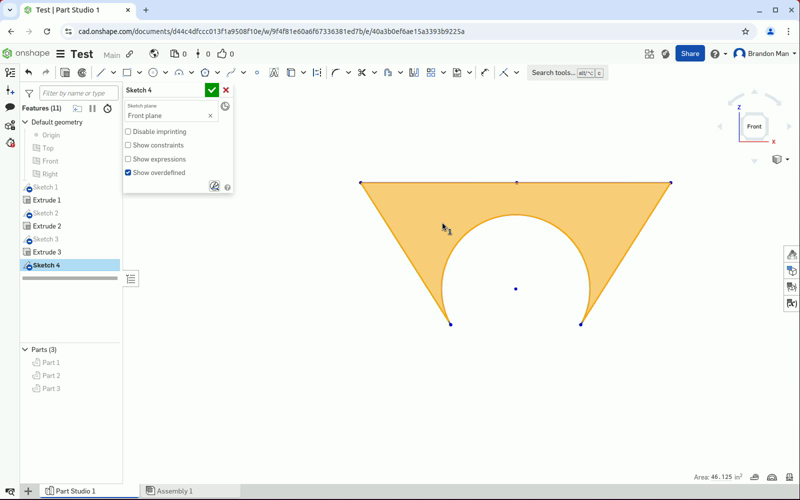
scroll(-6)
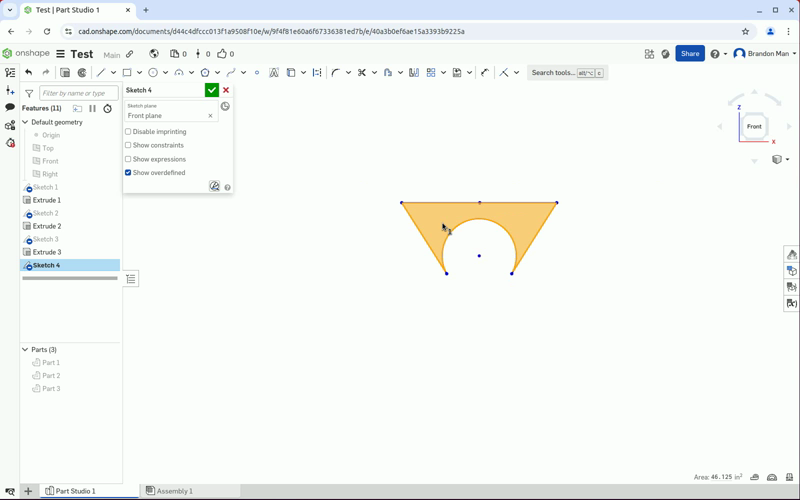
scroll(-6)
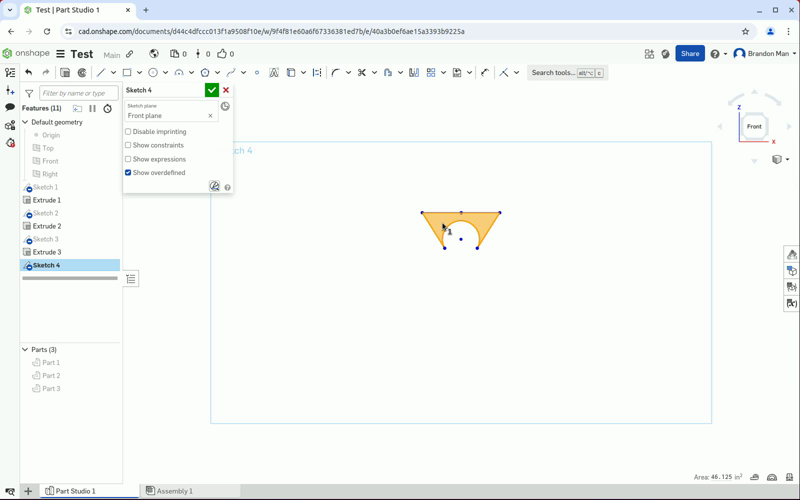
mouse_move(73, 352)
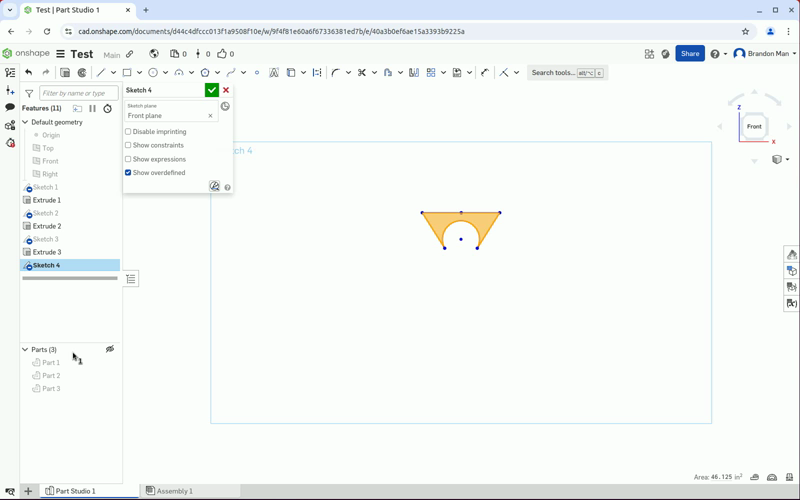
key(shift+y)
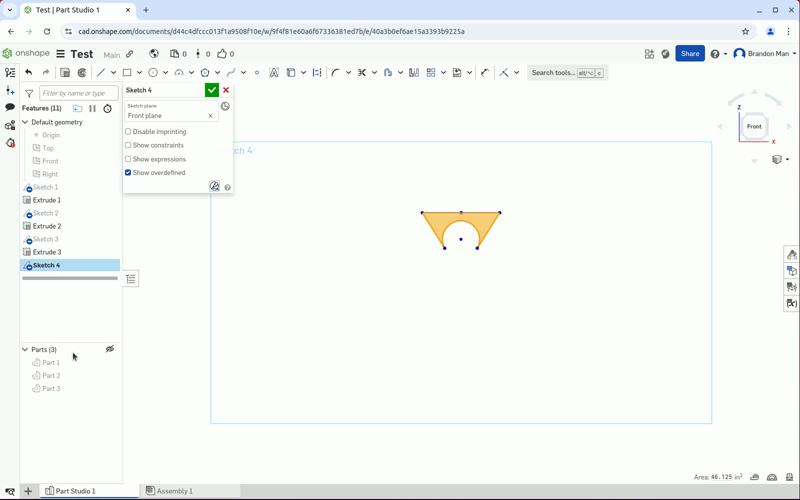
key(shift+e)
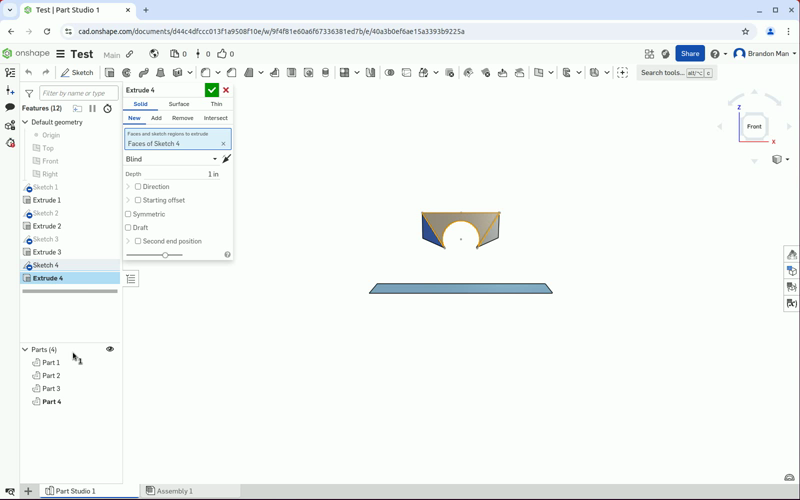
mouse_move(143, 106)
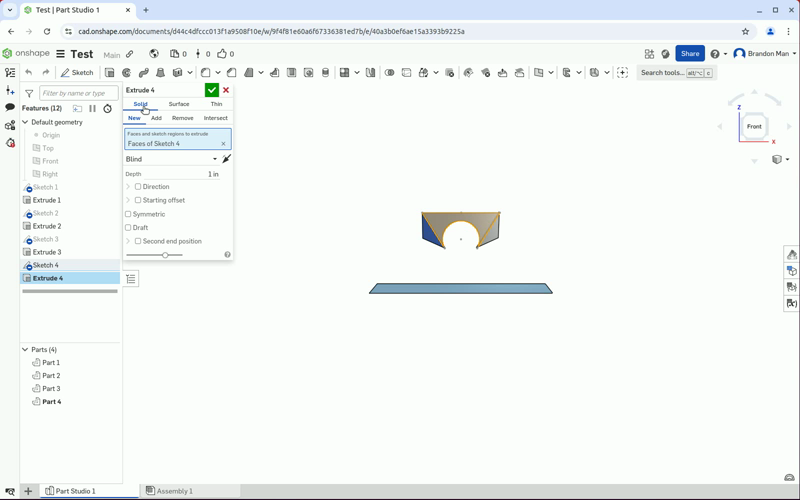
click(143, 106)
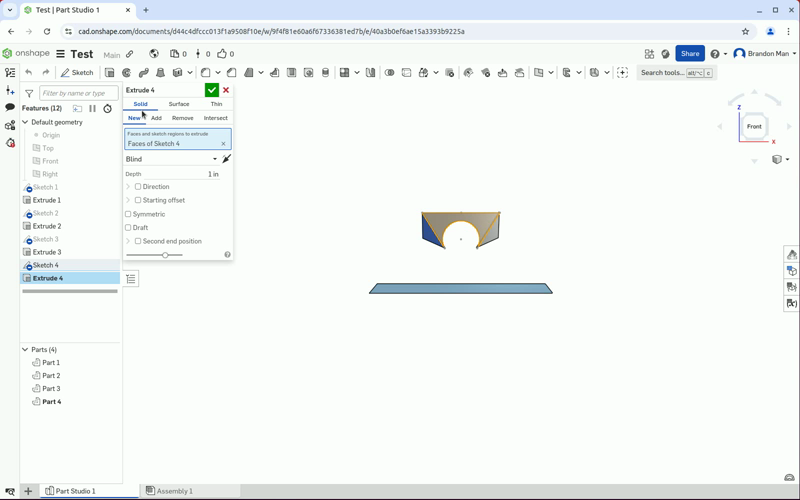
mouse_move(137, 120)
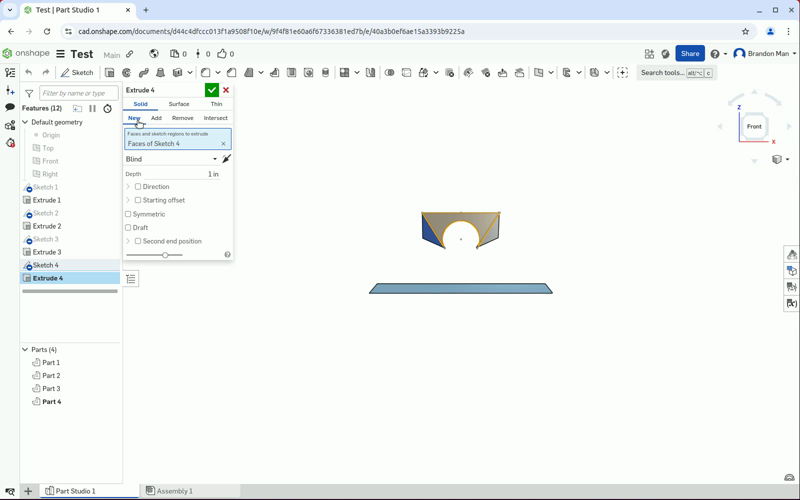
click(137, 120)
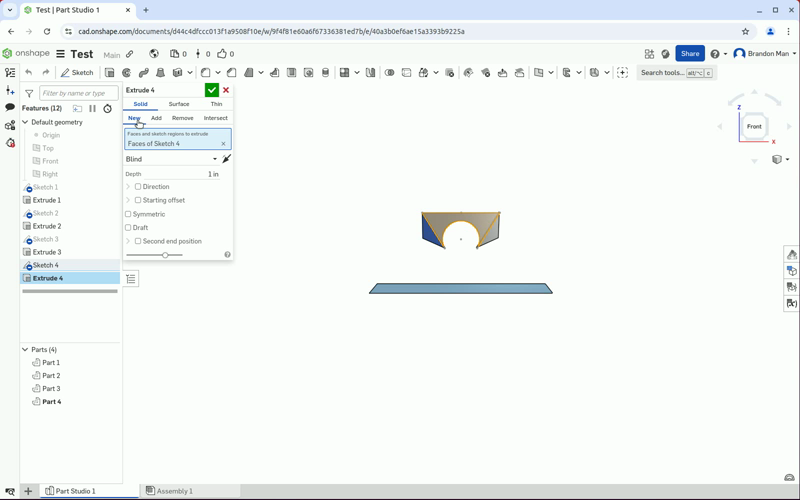
key(tab, 4)
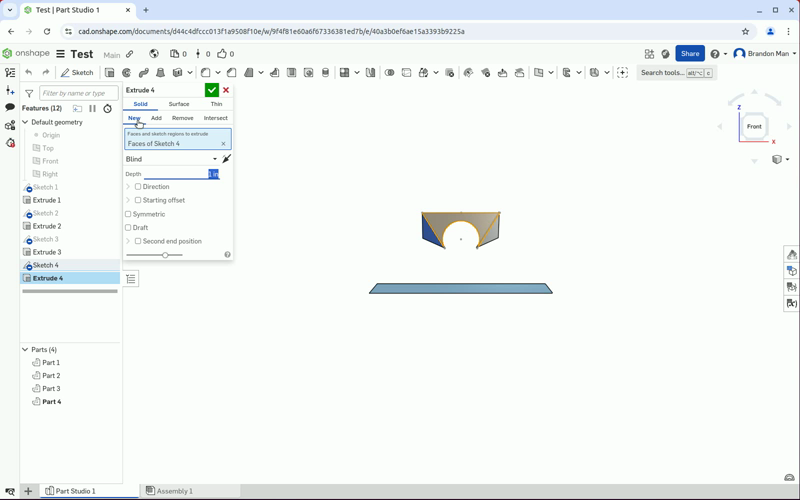
text(-6.499)
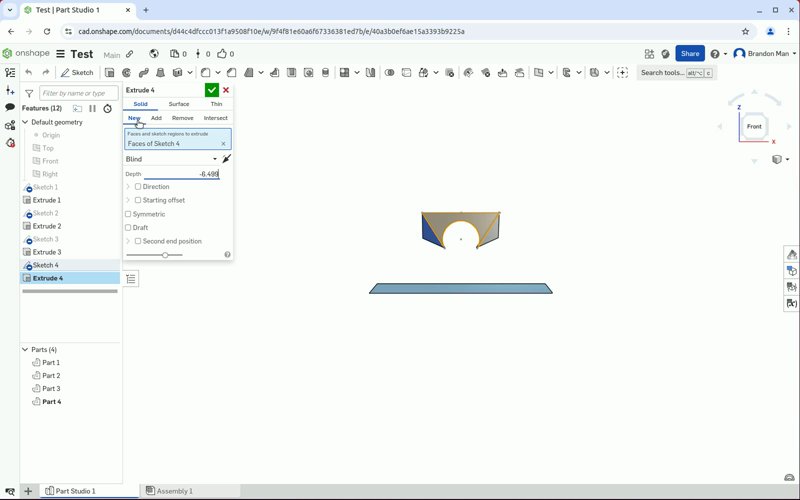
key(tab, 3)
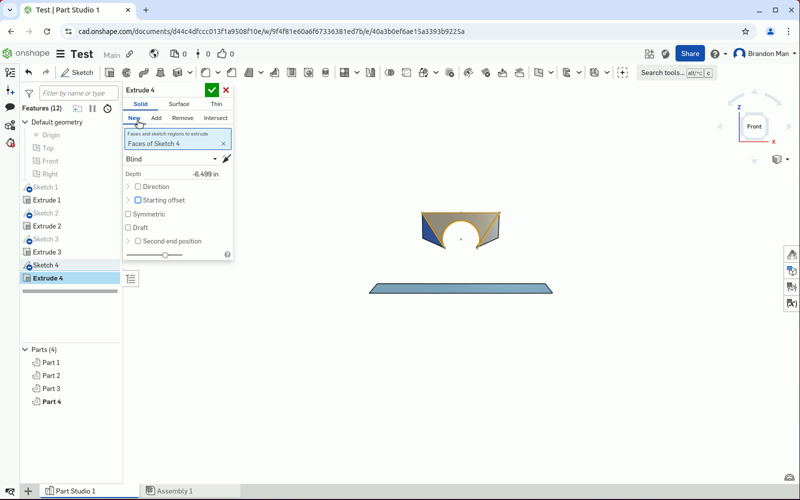
key(tab, 2)
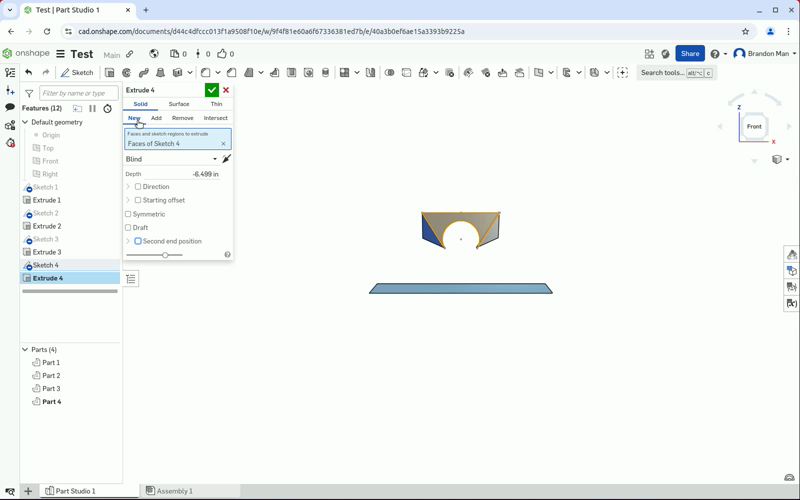
key(space)
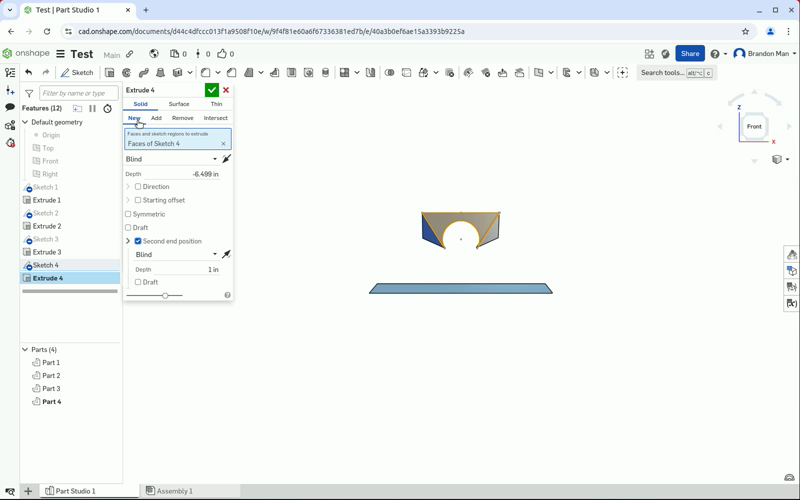
key(tab, 3)
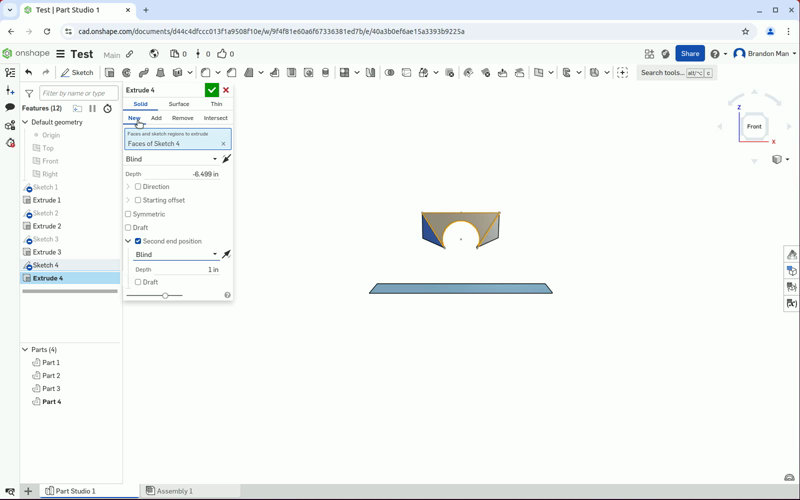
text(2.166)
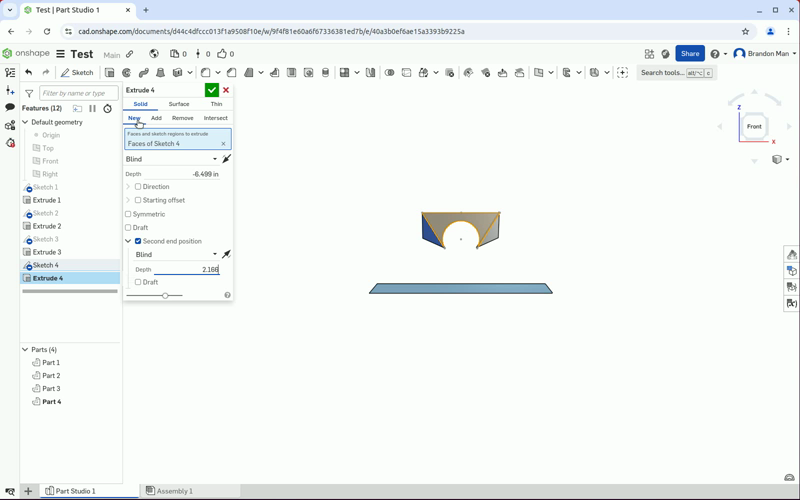
key(enter)
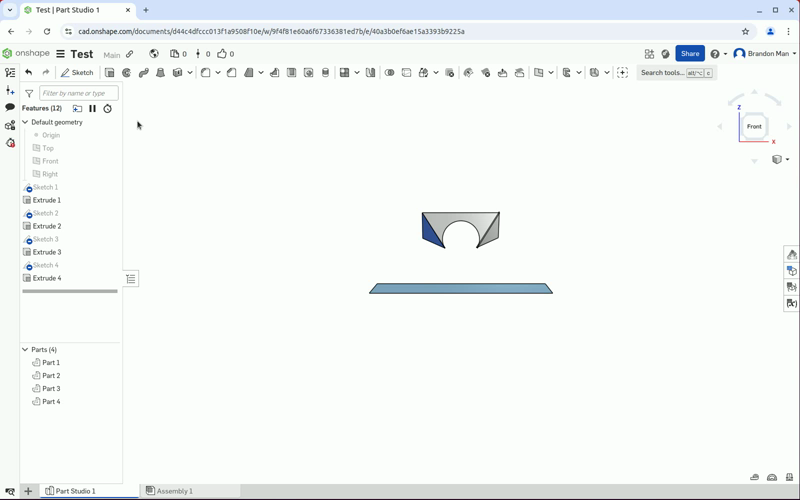
key(shift+h)
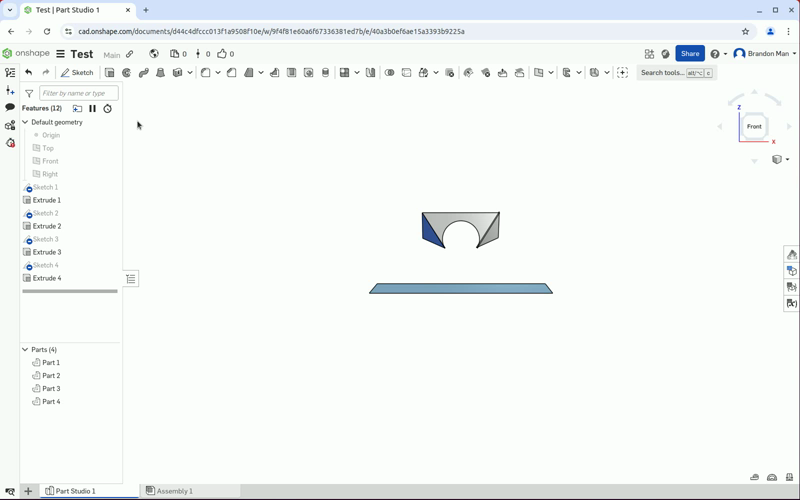
key(shift+h)
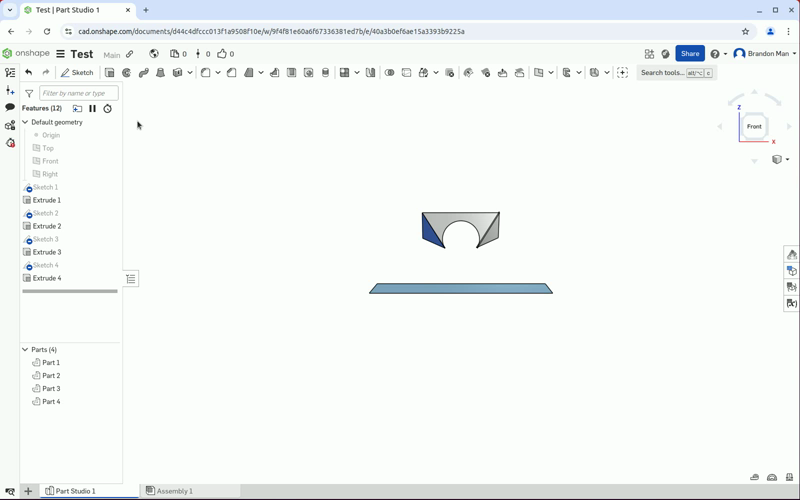
mouse_move(73, 189)
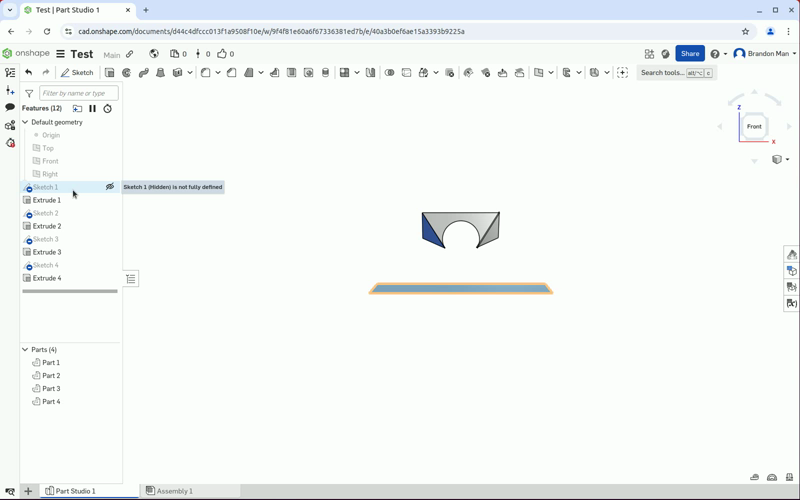
click(73, 189)
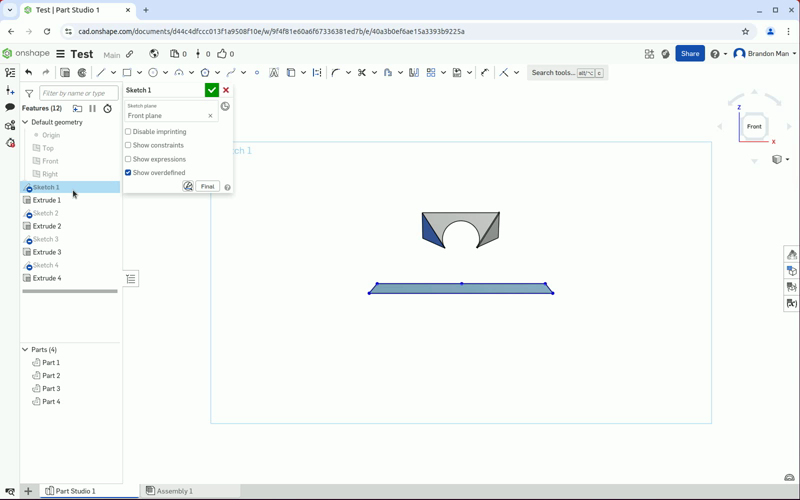
mouse_move(229, 92)
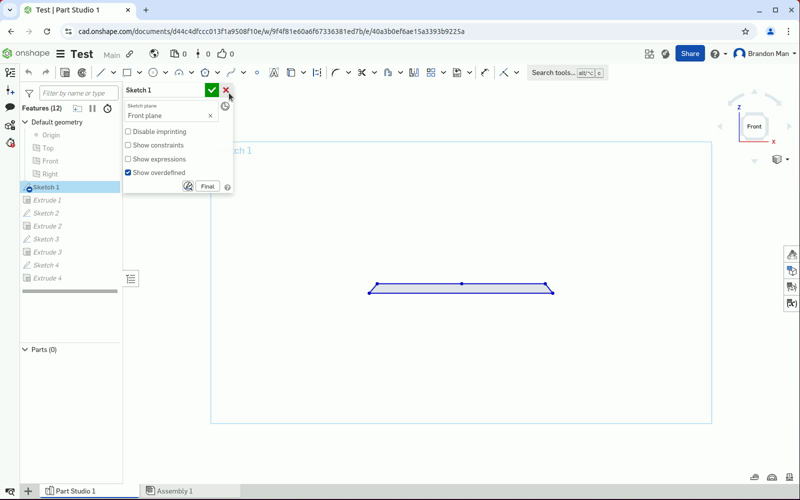
click(229, 92)
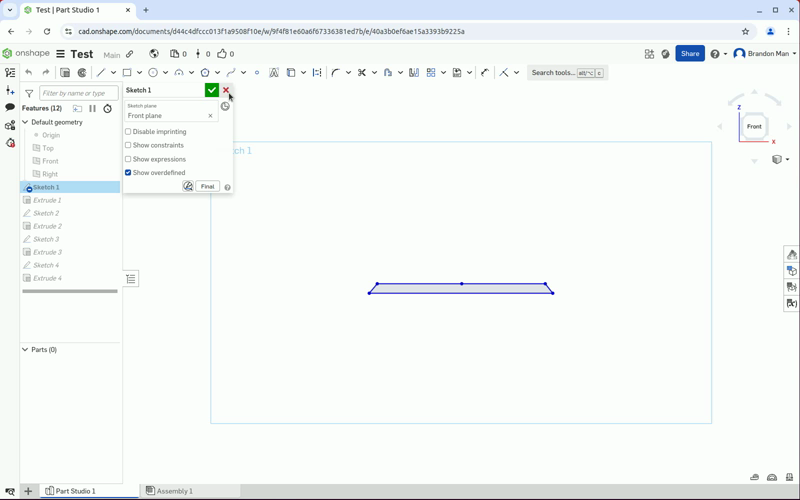
key(shift+s)
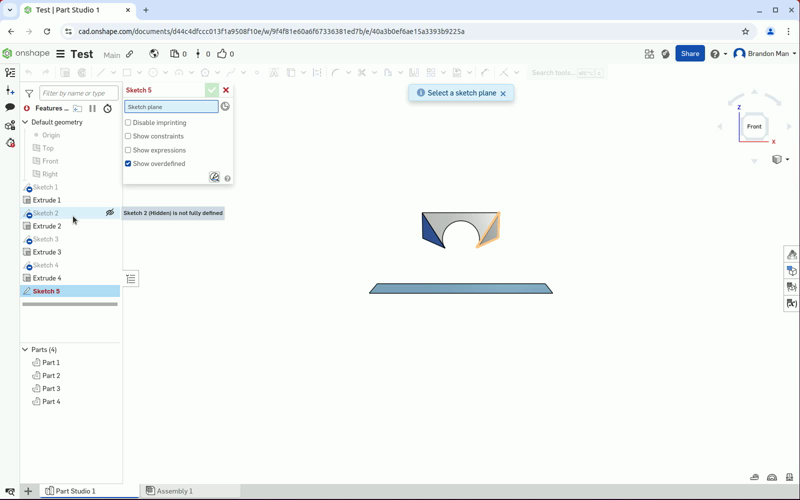
scroll(3)
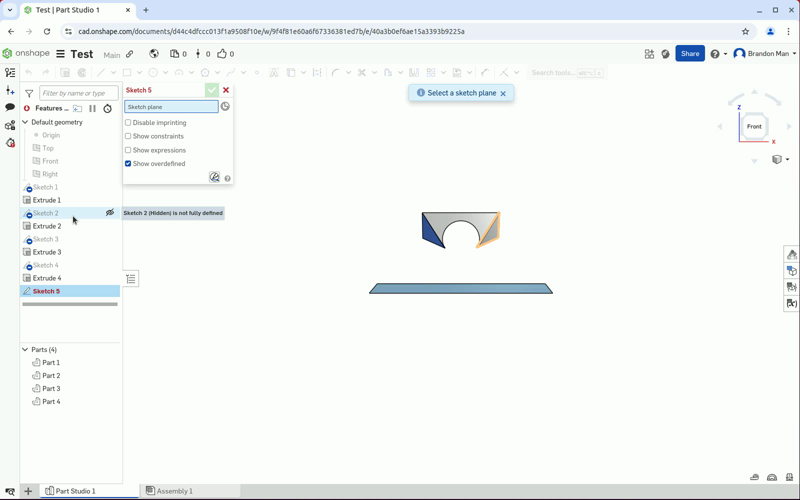
mouse_move(73, 163)
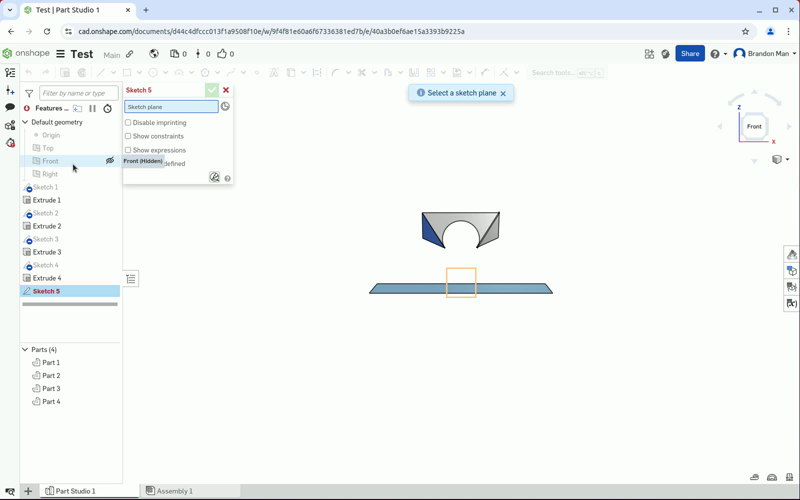
click(73, 163)
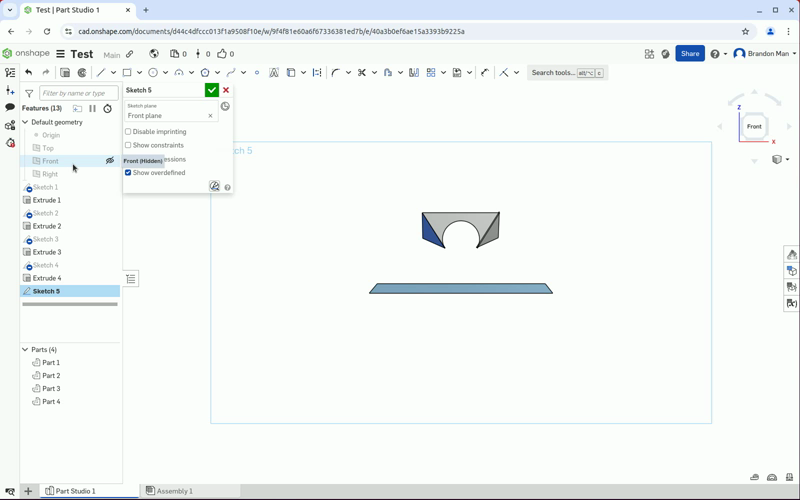
mouse_move(73, 352)
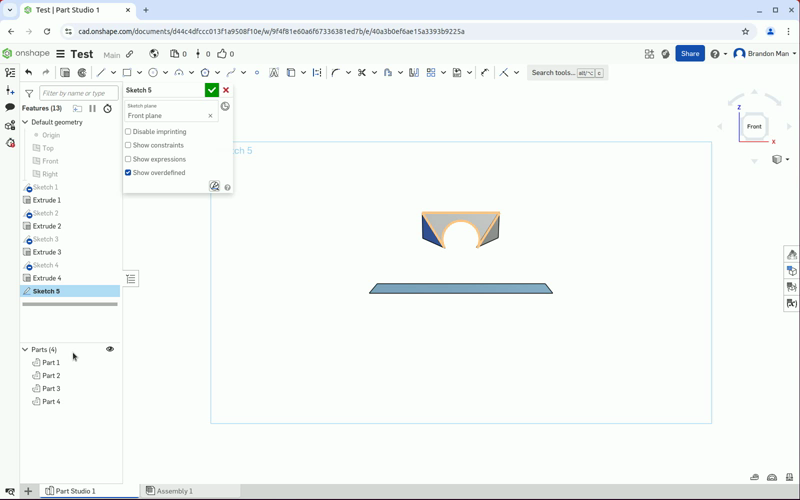
key(y)
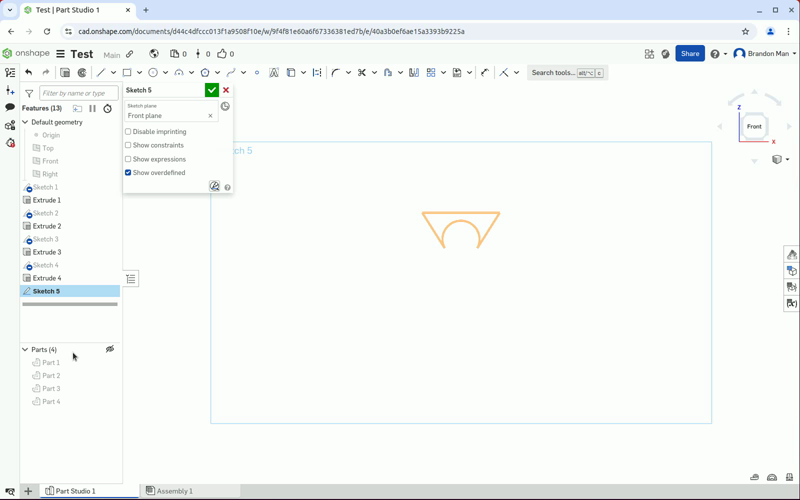
key(l)
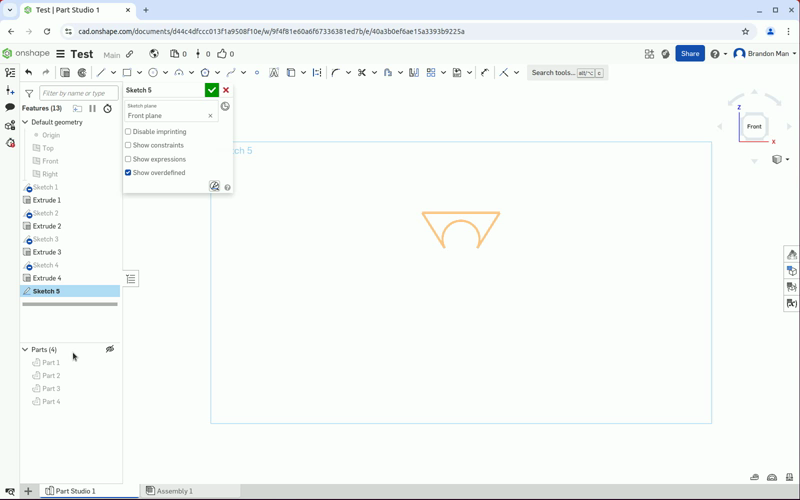
key_down(shift)
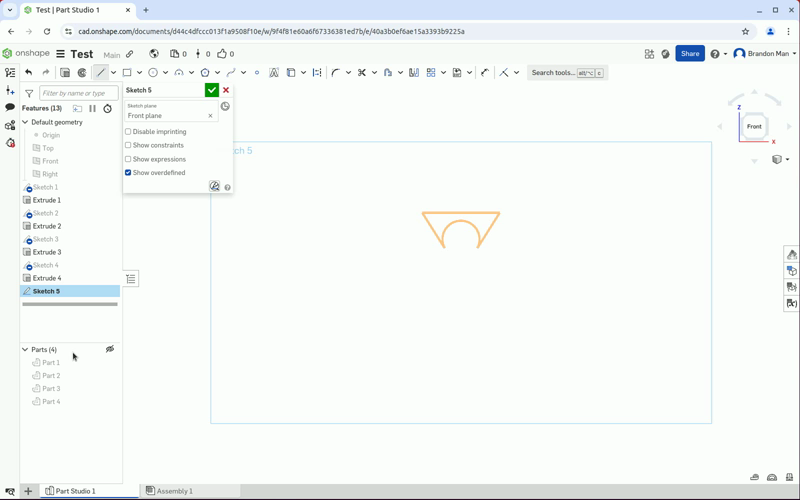
mouse_move(348, 319)
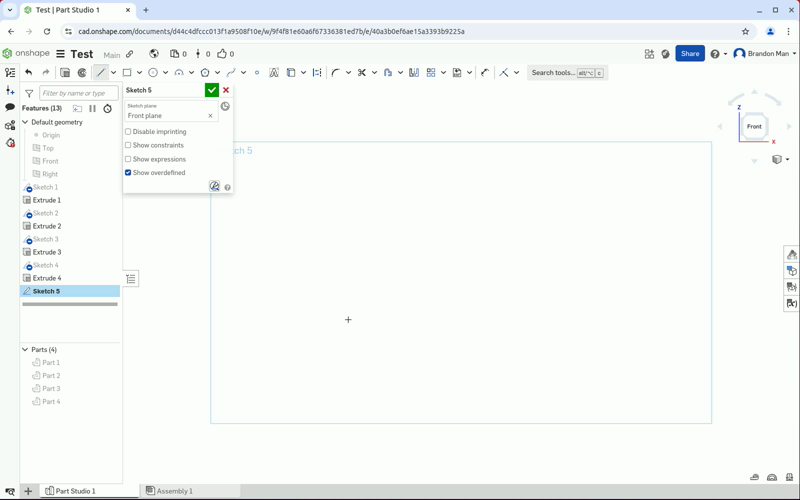
click(348, 319)
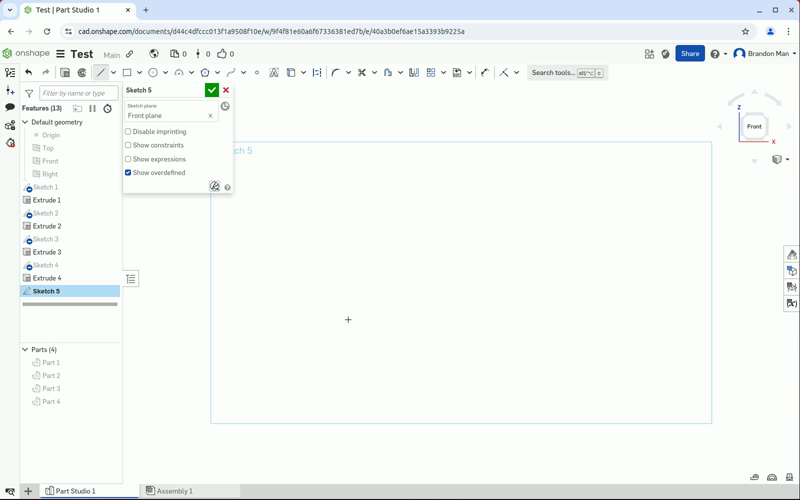
key_up(shift)
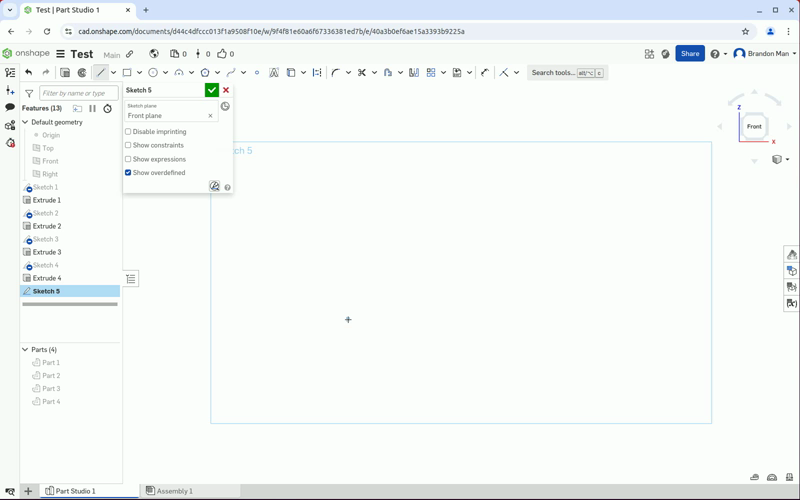
key_down(shift)
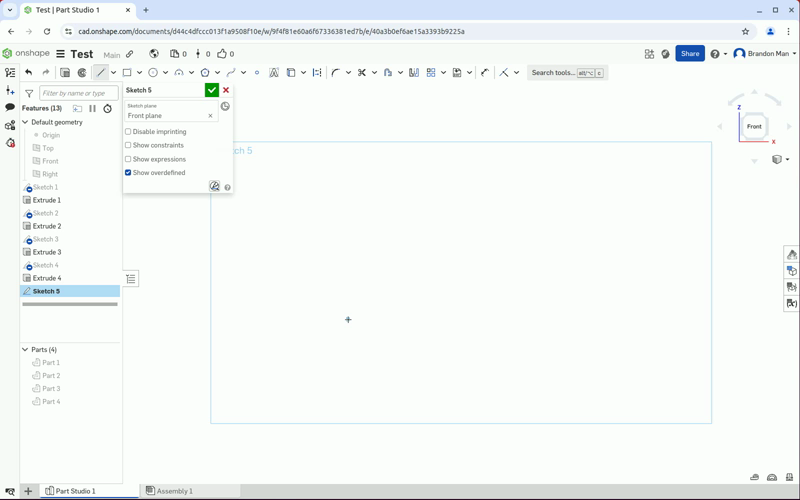
mouse_move(461, 319)
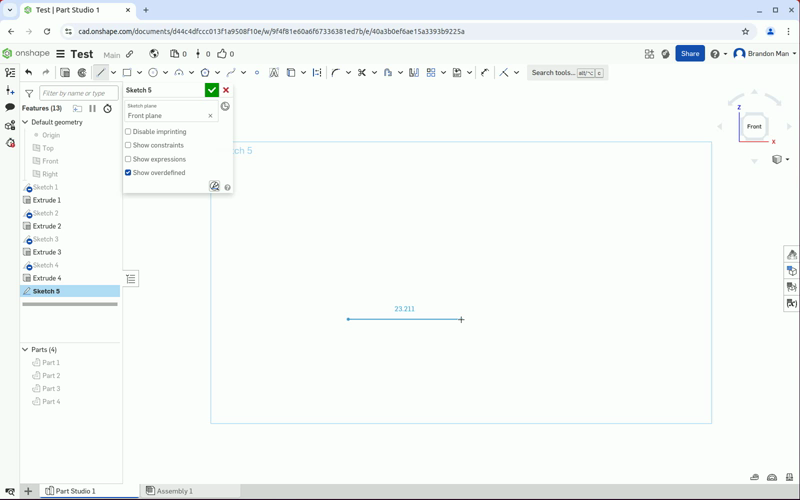
click(461, 319)
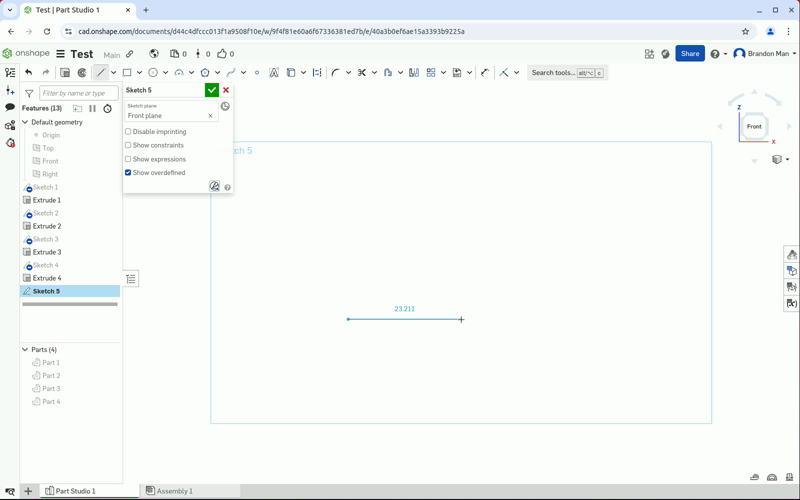
key_up(shift)
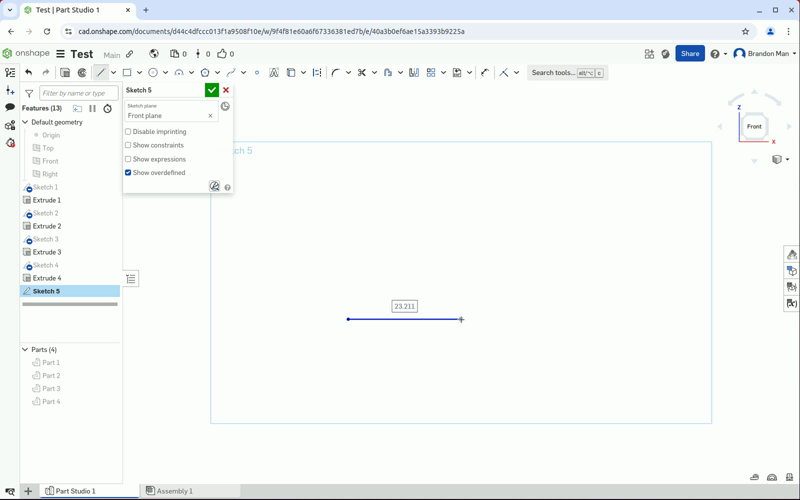
key_down(shift)
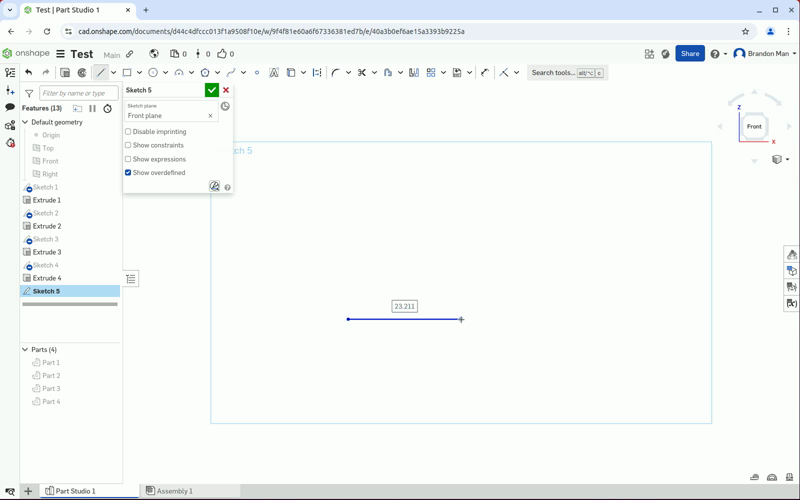
mouse_move(572, 319)
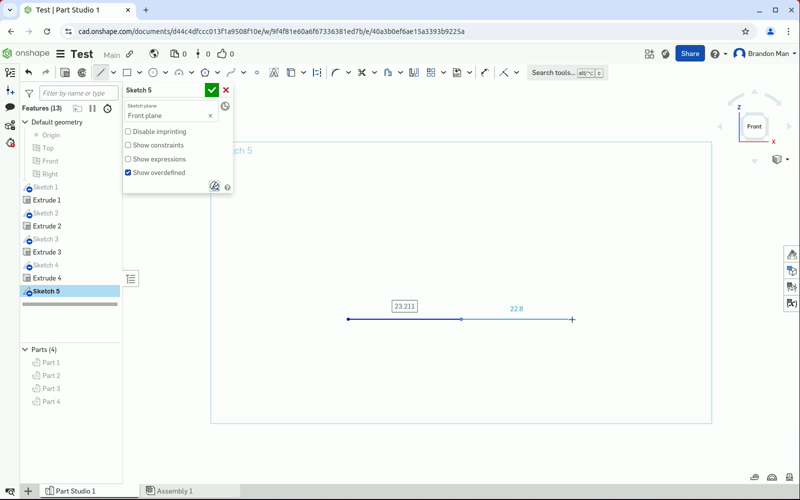
click(572, 319)
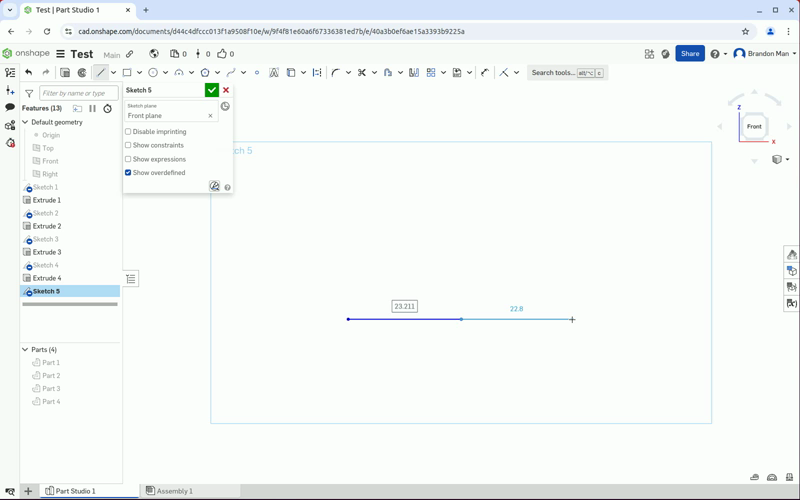
key_up(shift)
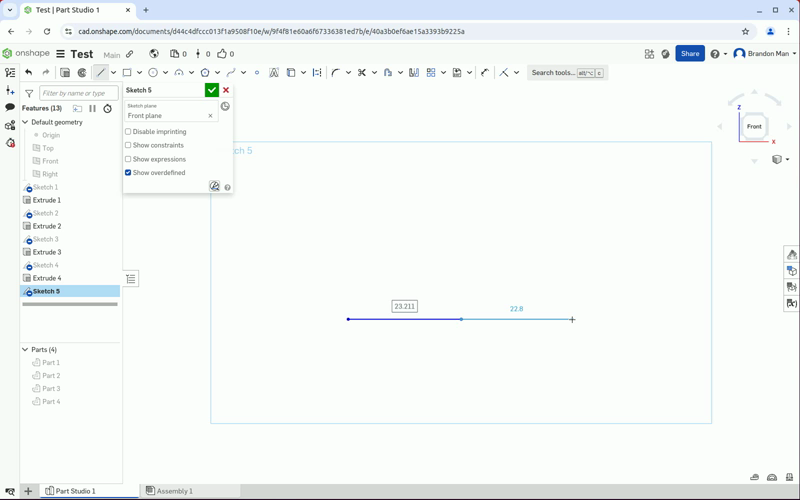
key_down(shift)
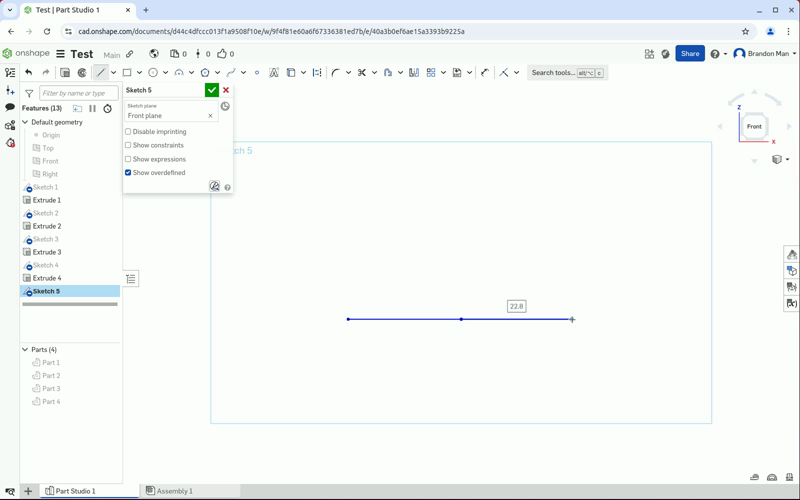
mouse_move(589, 319)
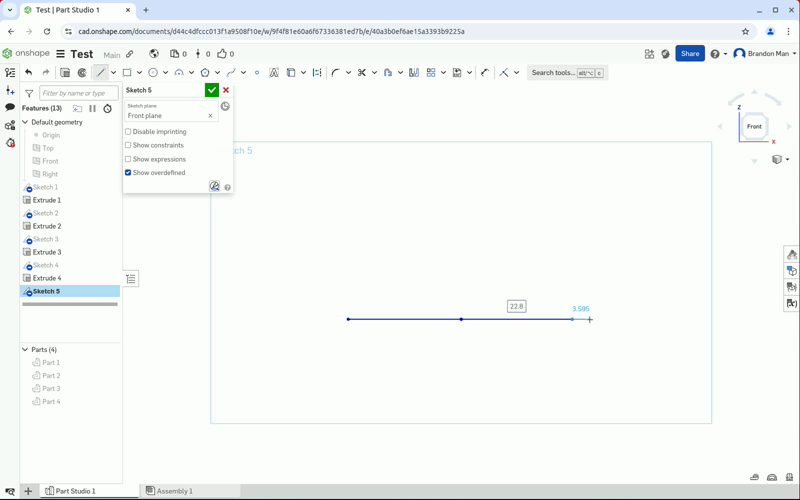
mouse_move(550, 293)
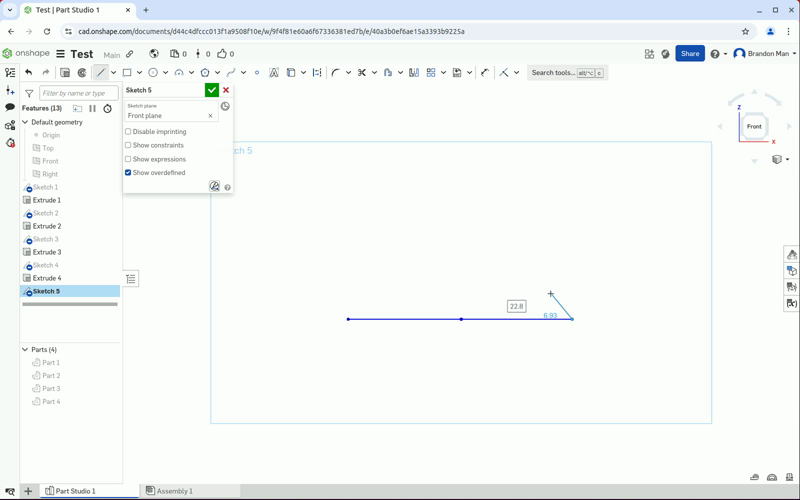
click(550, 293)
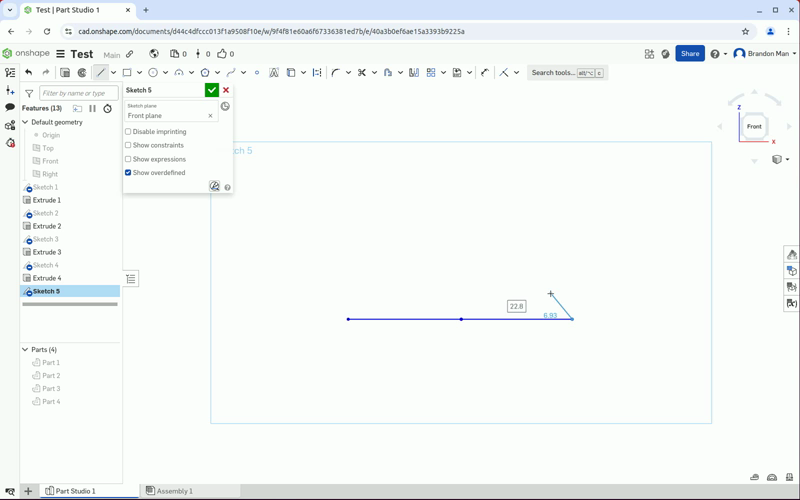
key_up(shift)
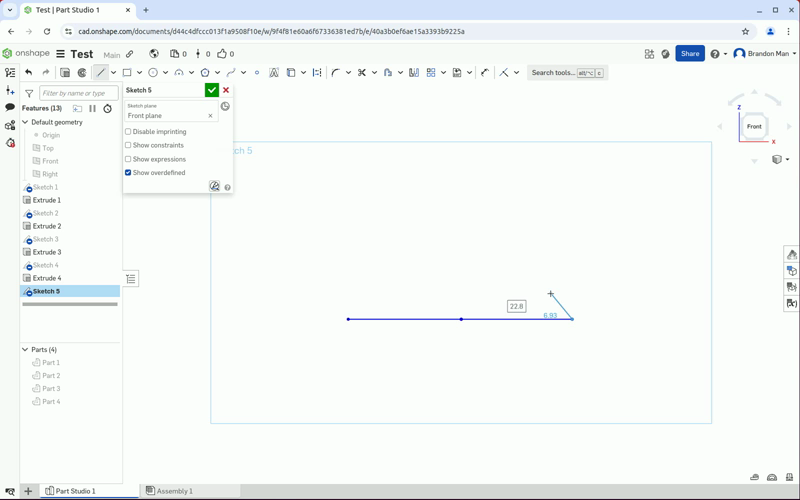
key_down(shift)
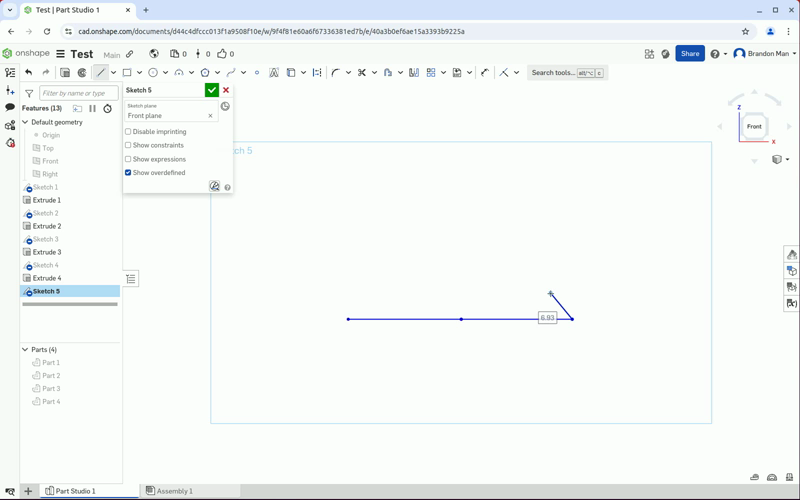
mouse_move(369, 293)
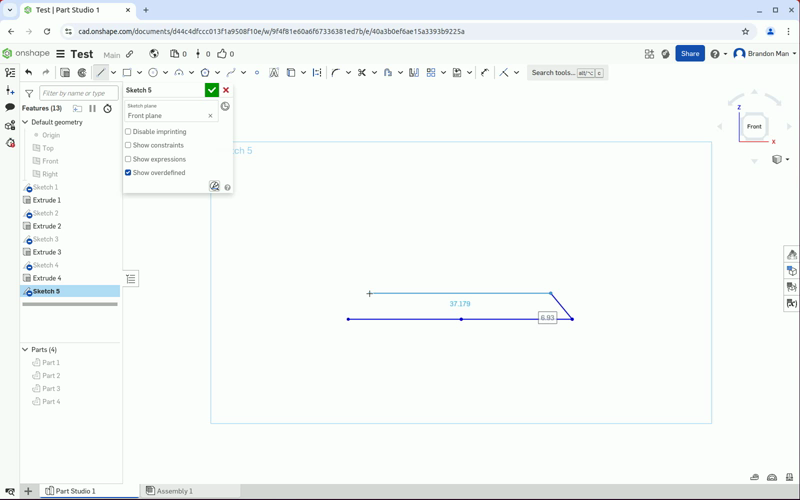
click(369, 293)
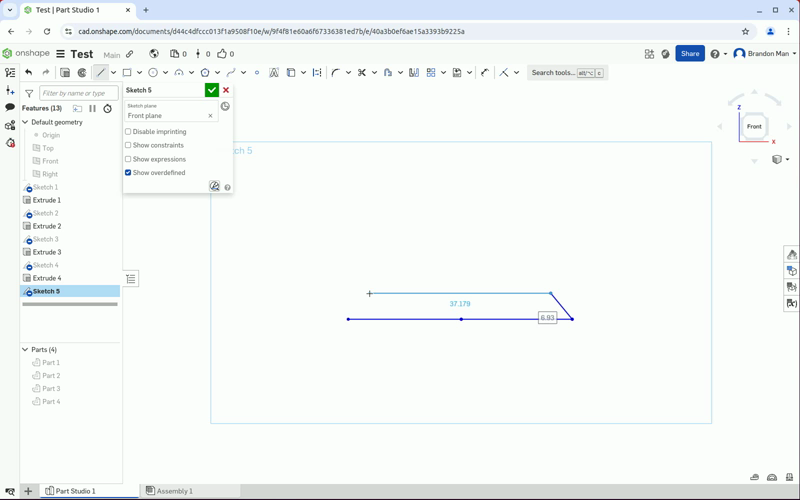
key_up(shift)
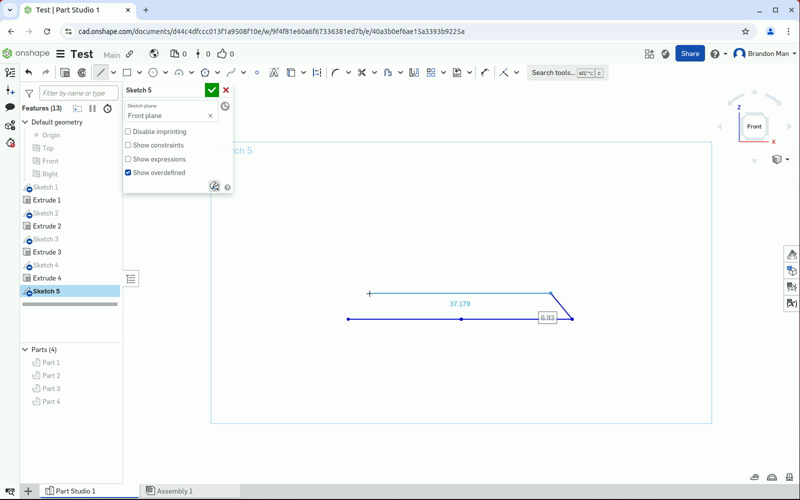
mouse_move(399, 293)
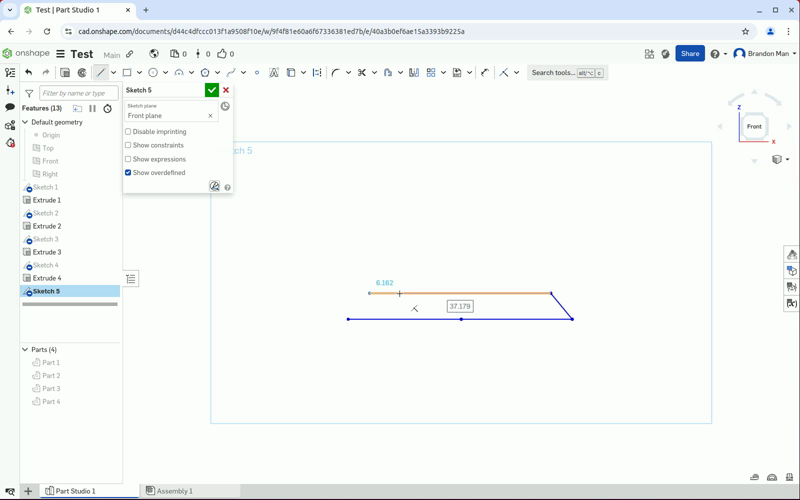
key_down(shift)
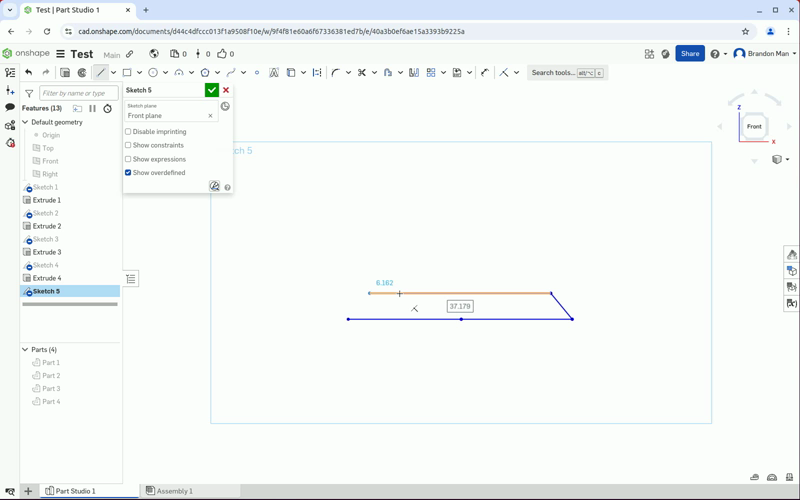
mouse_move(348, 319)
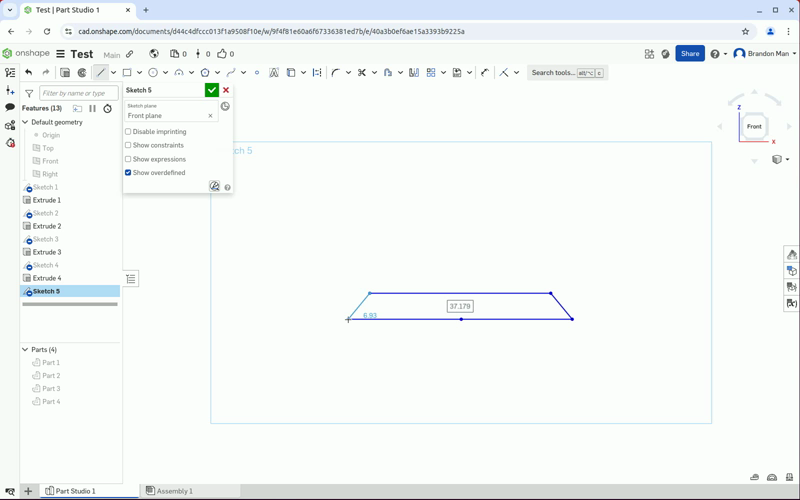
key_up(shift)
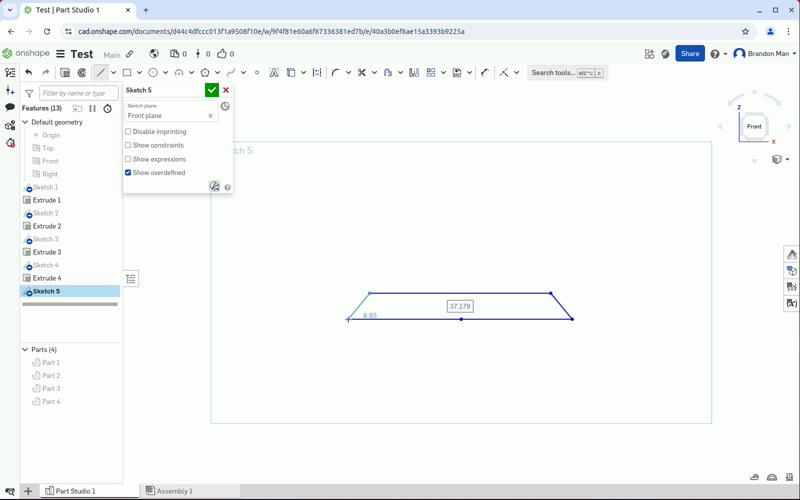
click(348, 319)
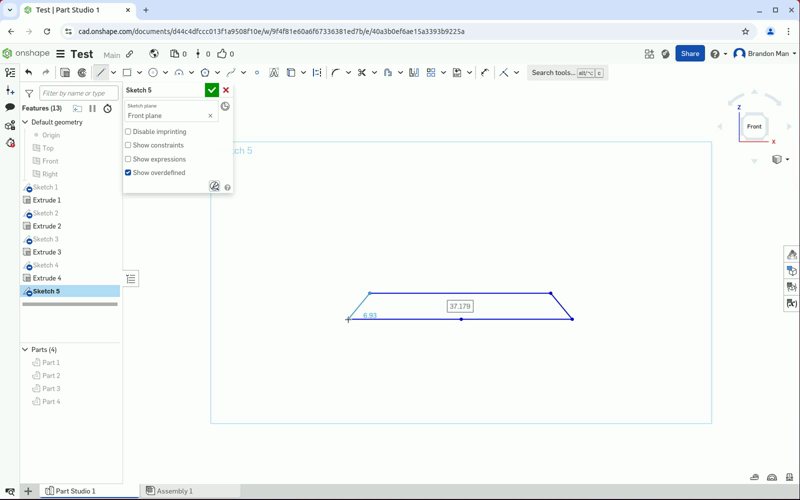
key(esc)
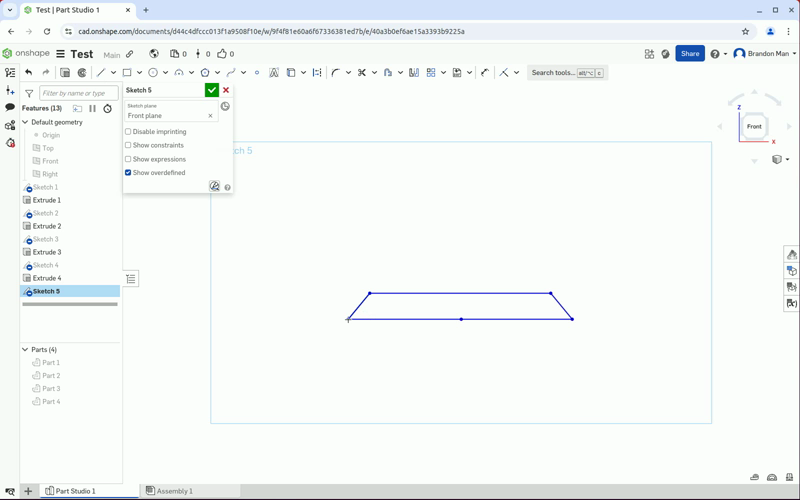
mouse_move(439, 298)
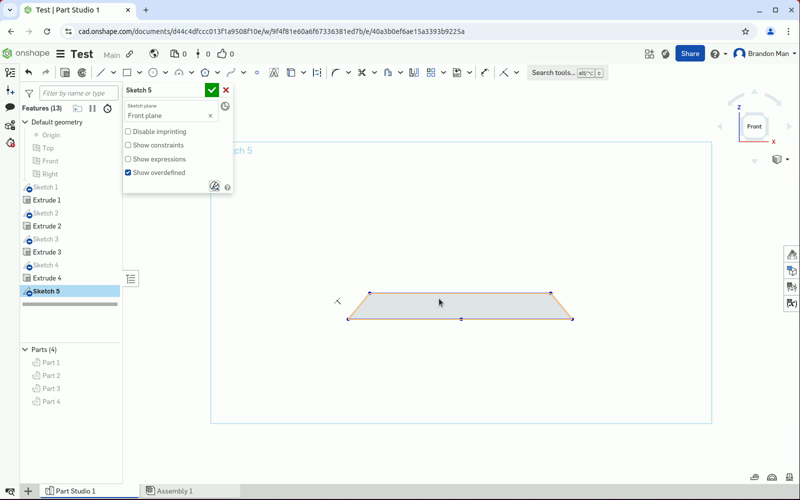
click(439, 298)
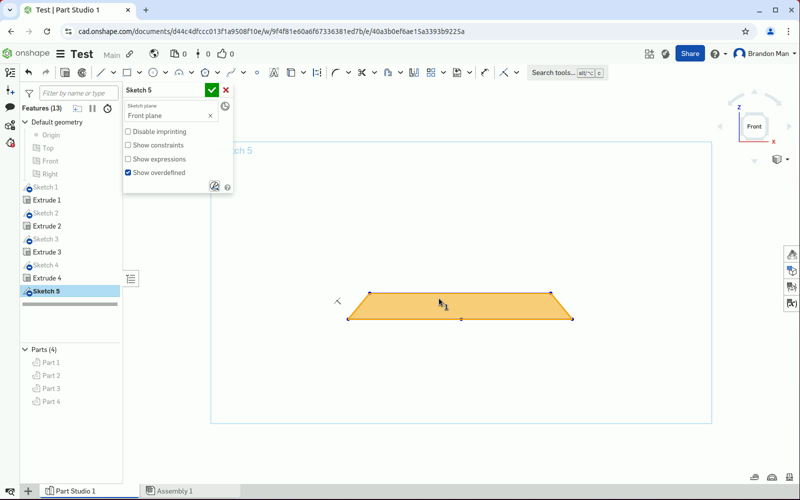
mouse_move(73, 352)
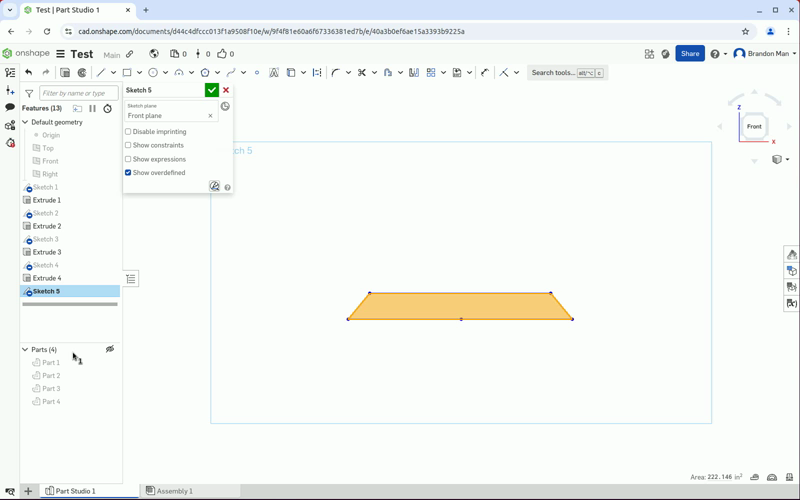
key(shift+y)
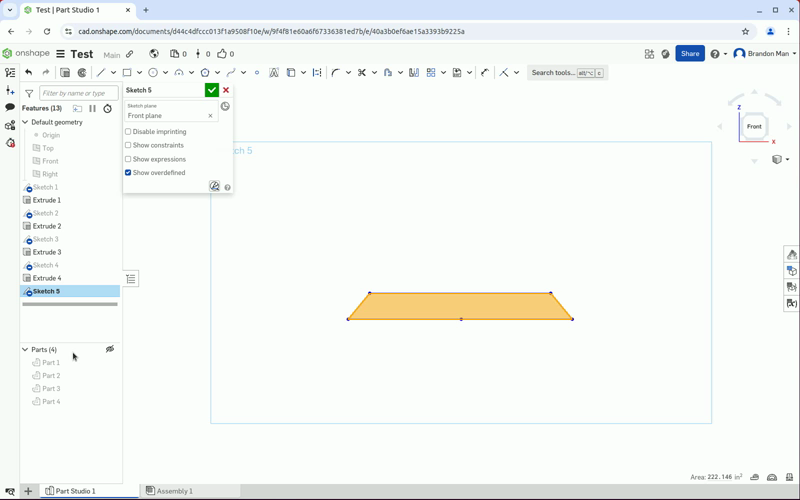
key(shift+e)
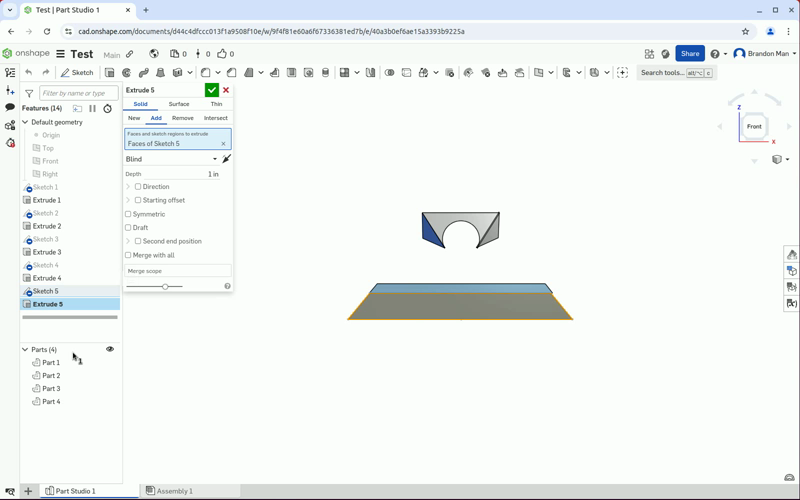
mouse_move(143, 106)
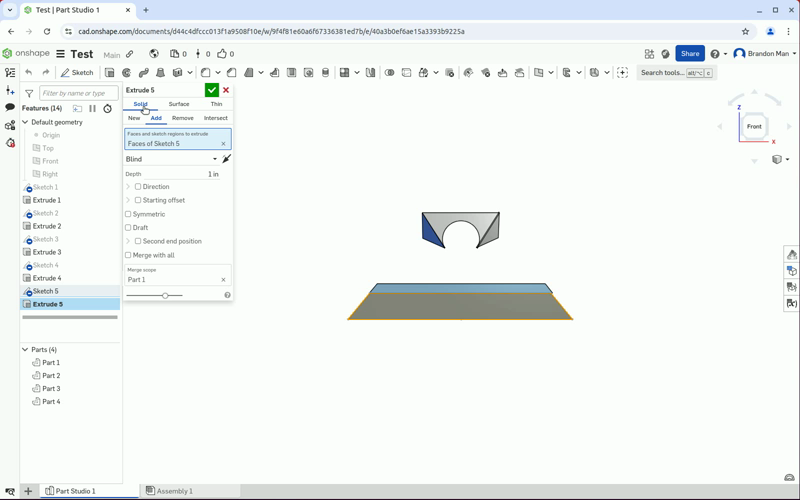
click(143, 106)
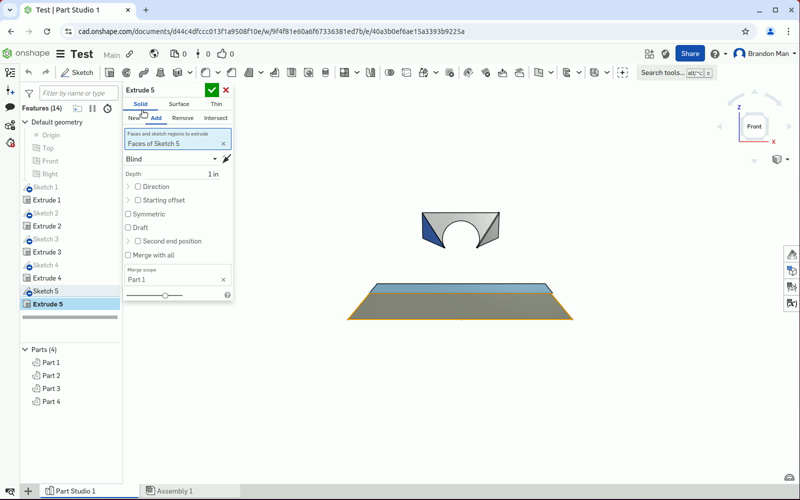
mouse_move(137, 120)
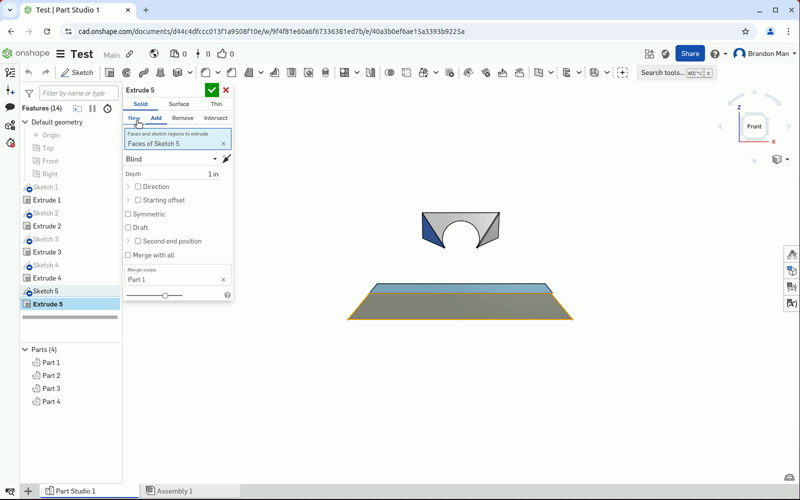
click(137, 120)
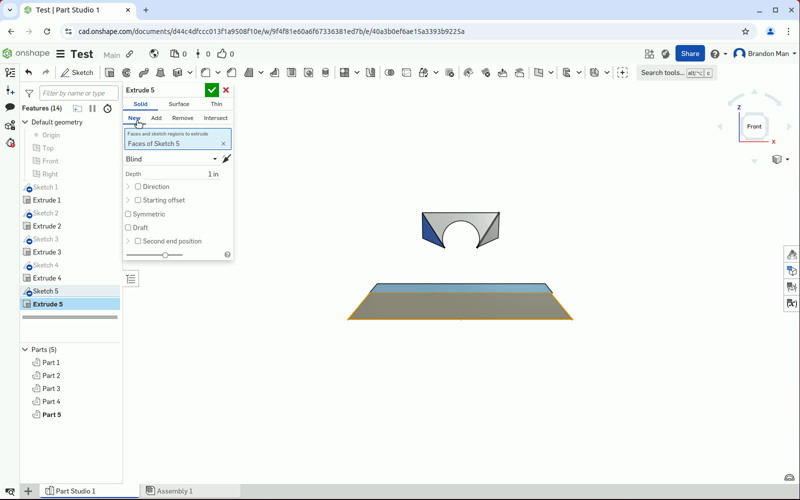
key(tab, 4)
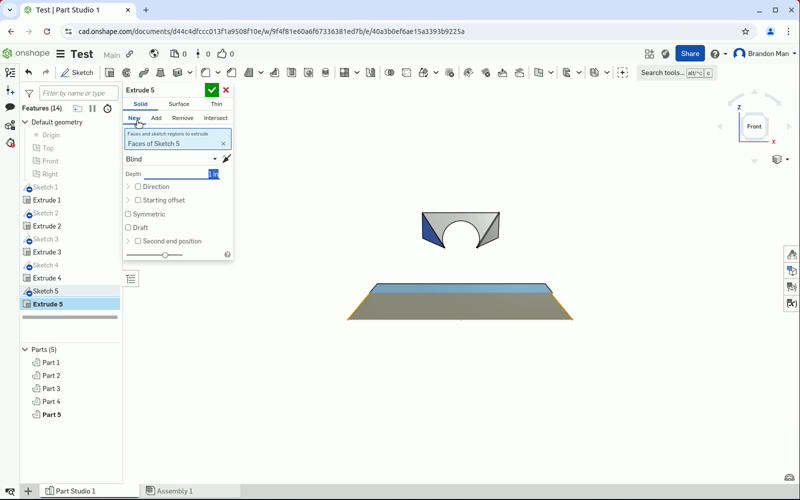
text(10.832)
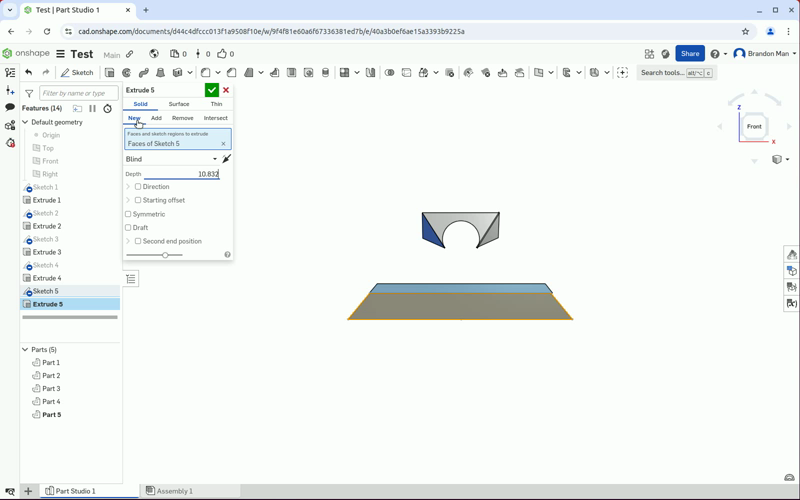
key(enter)
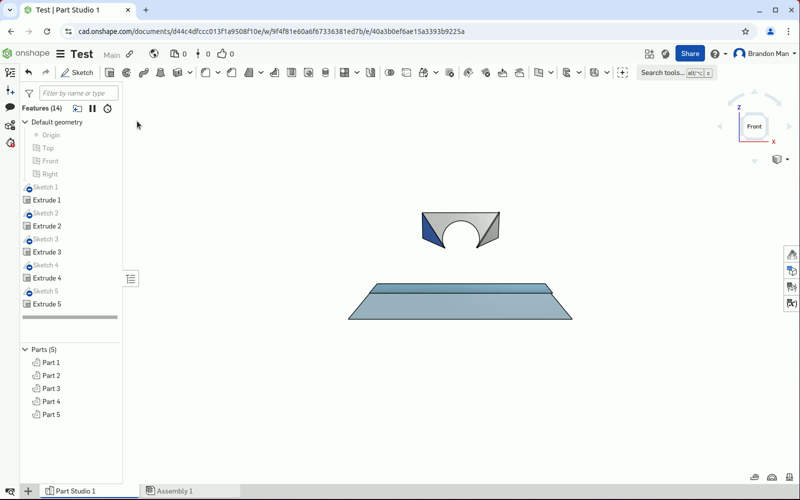
key(shift+h)
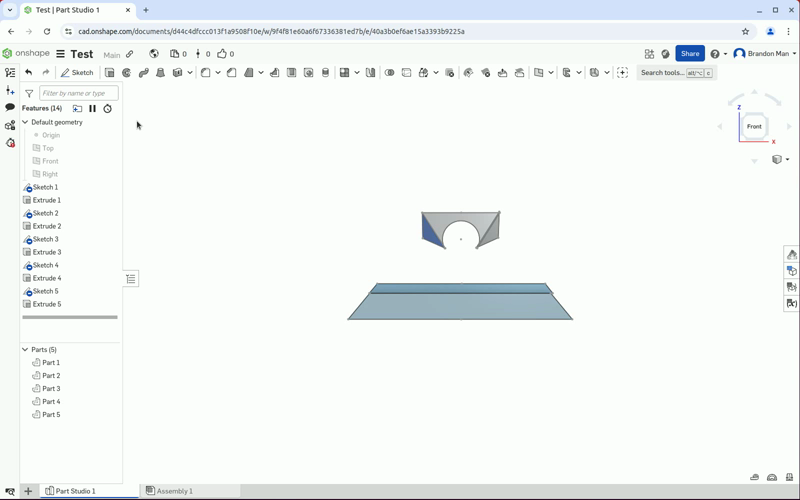
key(shift+h)
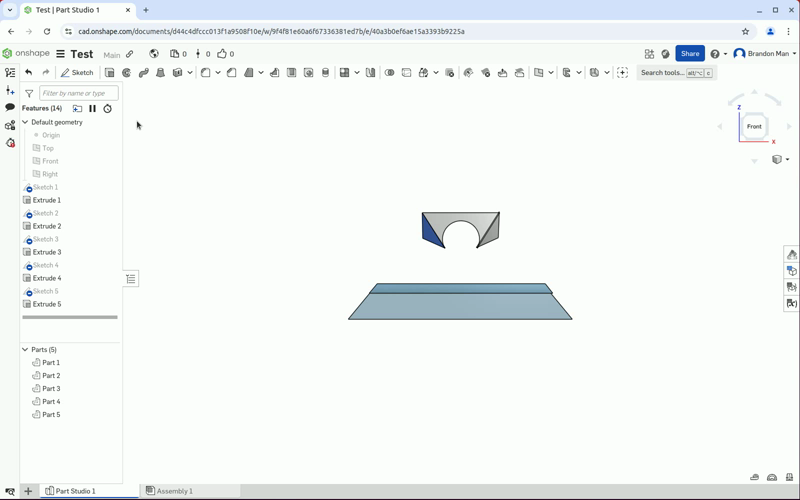
mouse_move(73, 189)
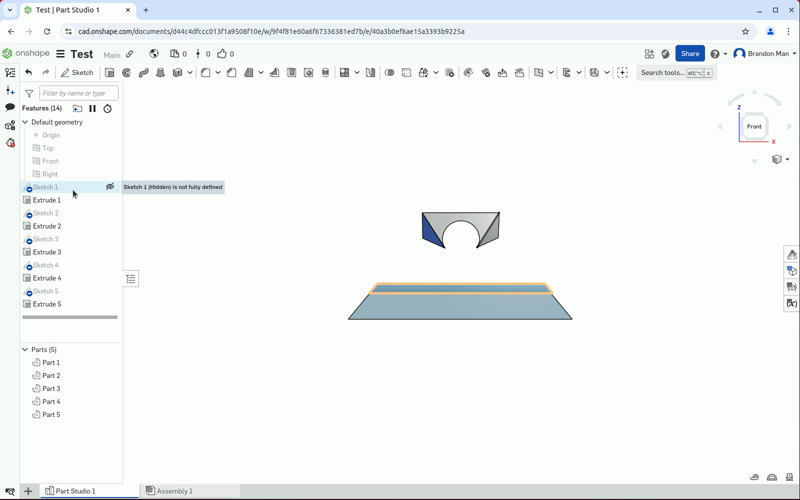
click(73, 189)
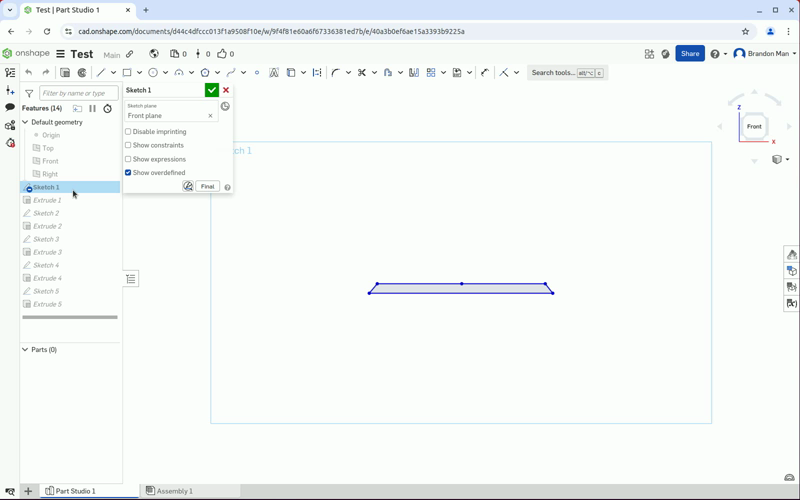
mouse_move(229, 92)
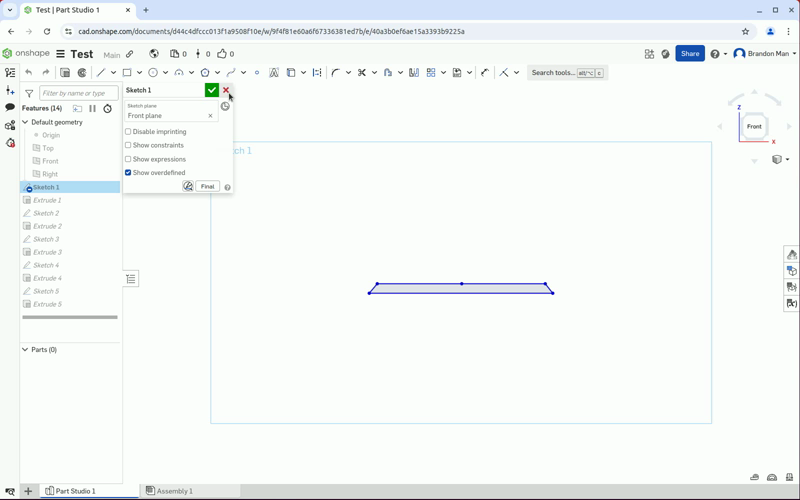
click(229, 92)
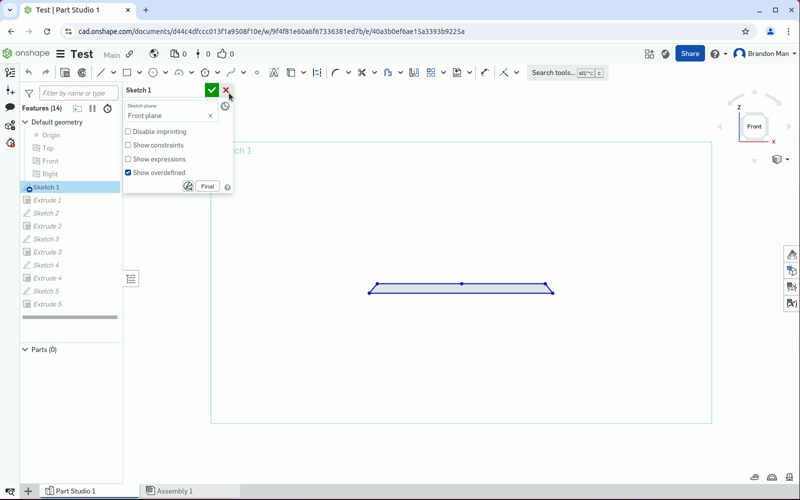
key(shift+s)
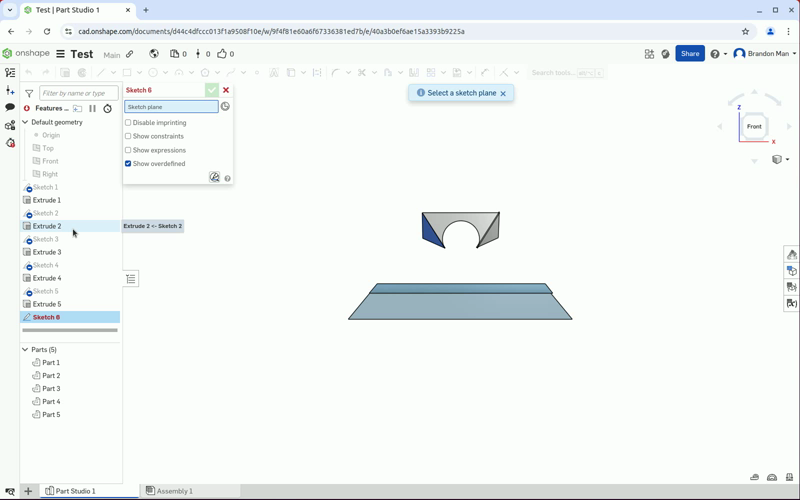
scroll(3)
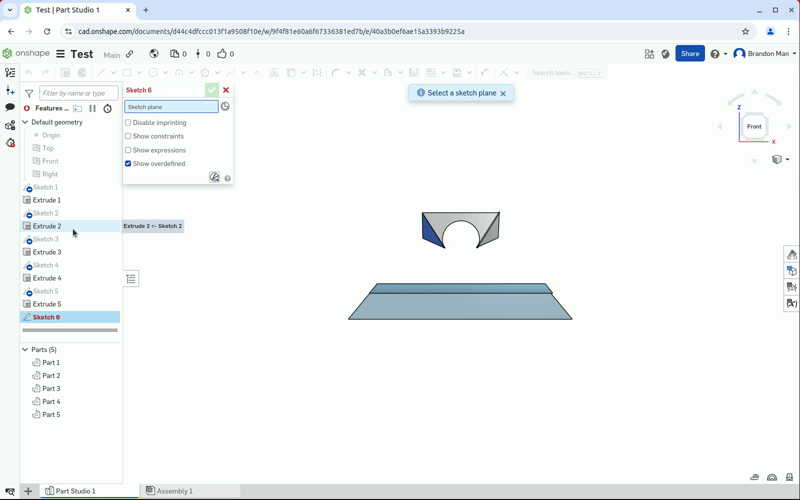
mouse_move(73, 163)
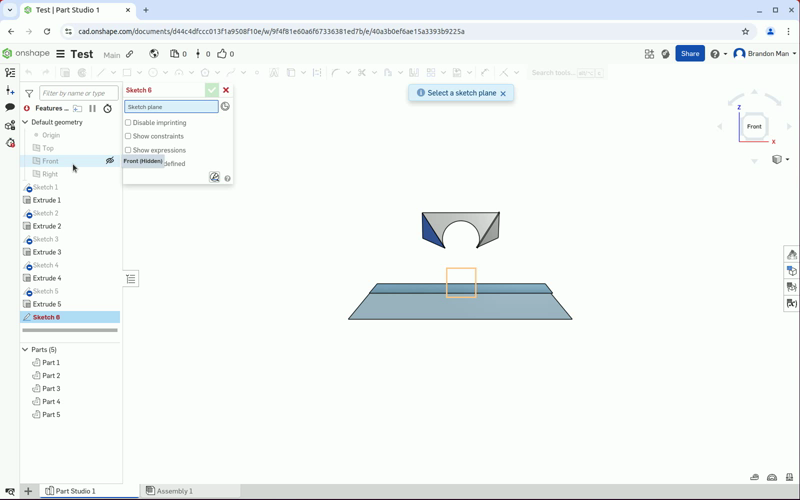
click(73, 163)
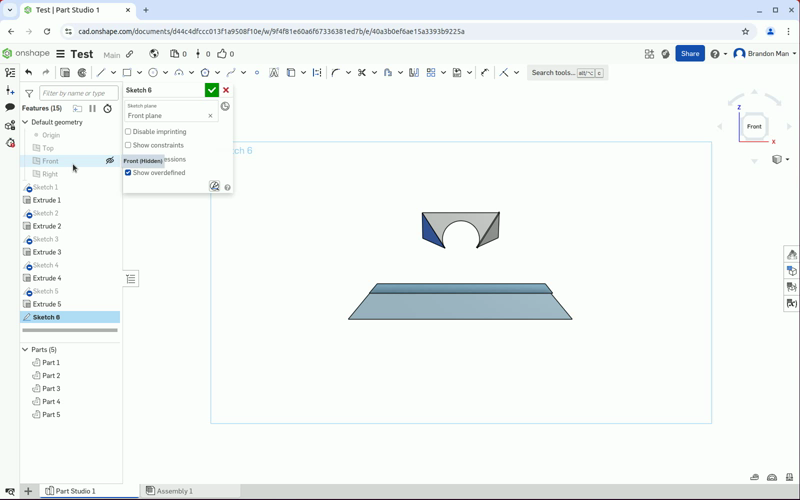
mouse_move(73, 352)
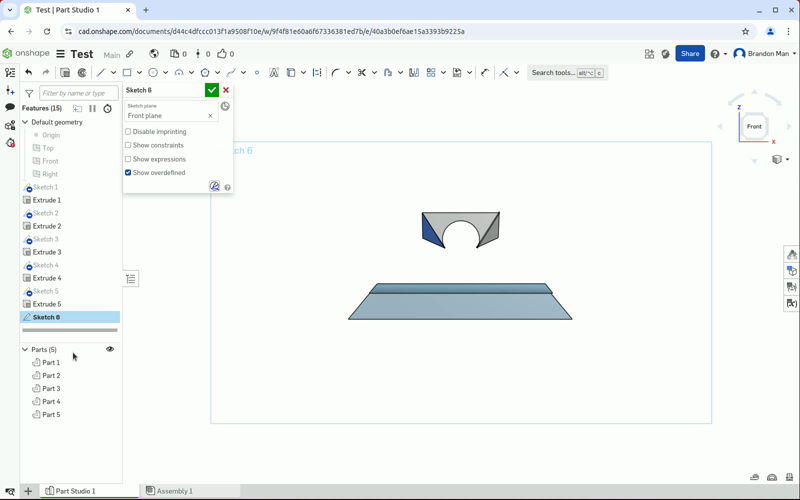
key(y)
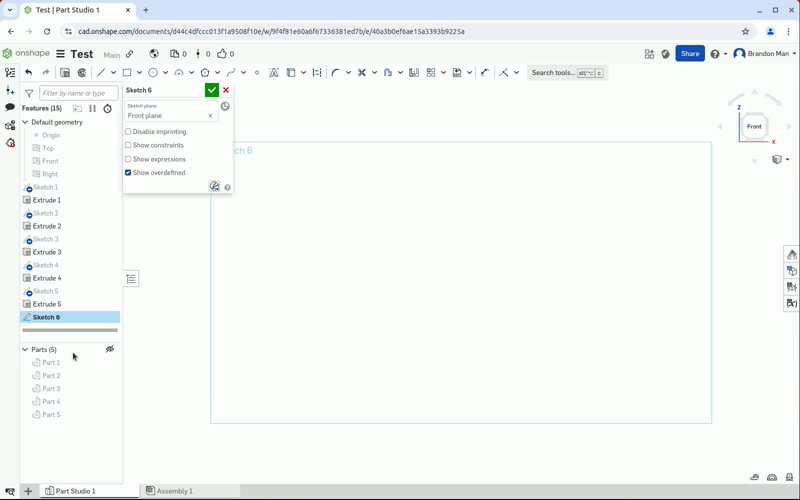
key(l)
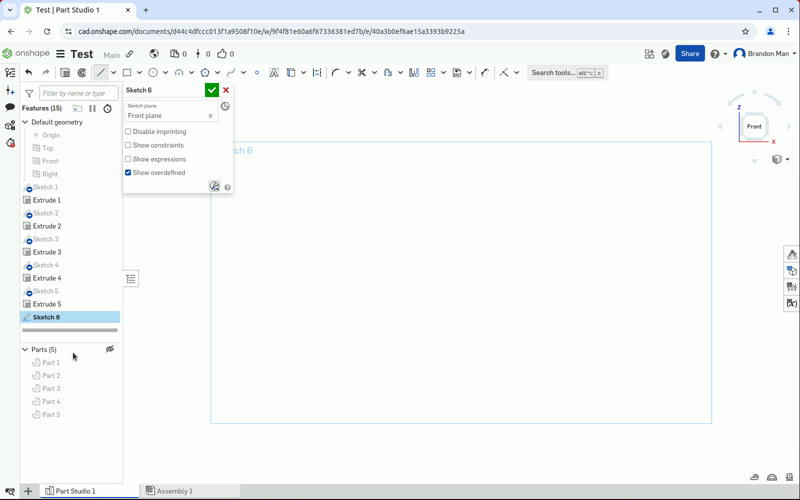
key_down(shift)
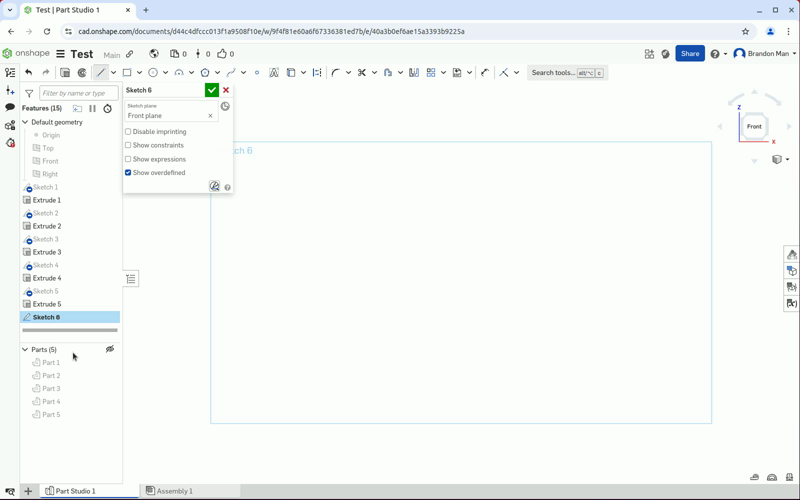
mouse_move(377, 282)
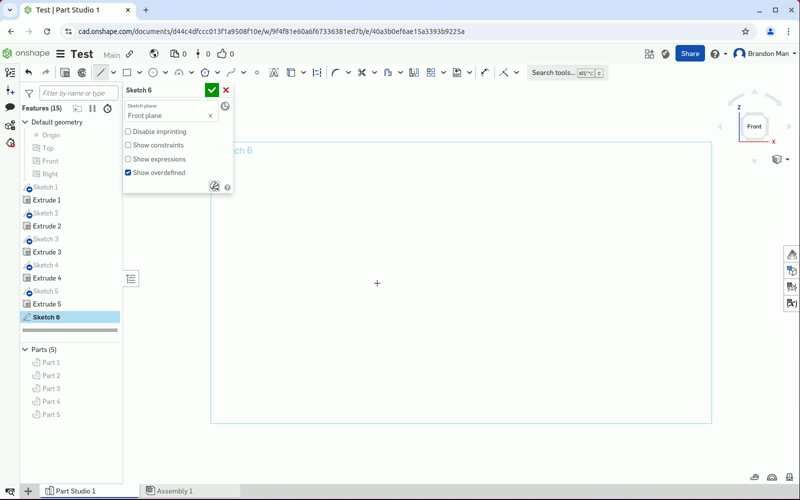
click(377, 282)
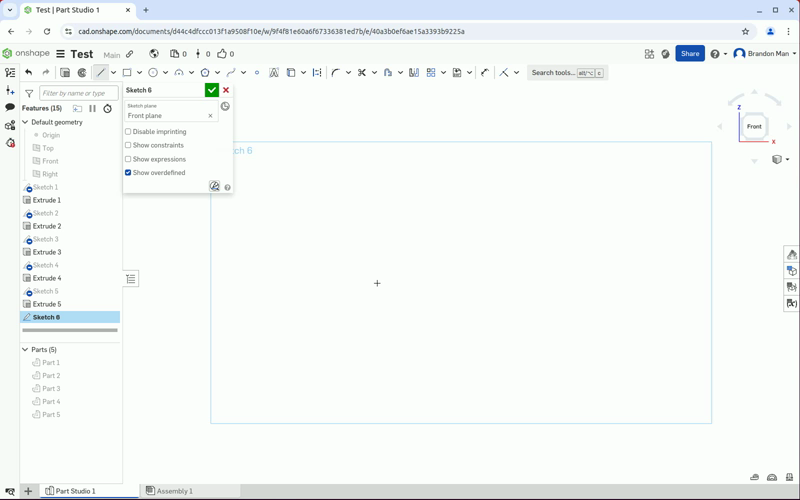
key_up(shift)
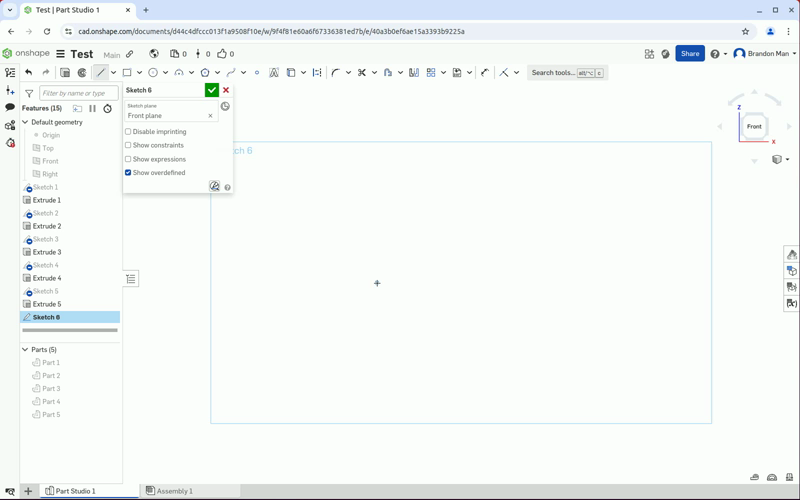
key_down(shift)
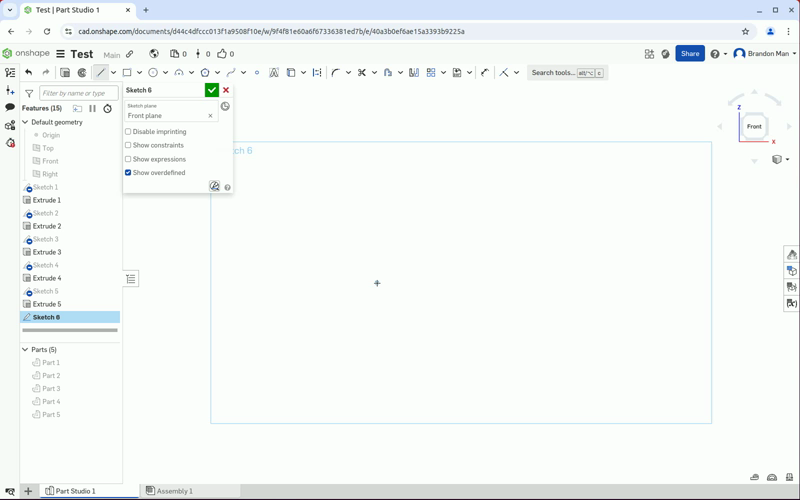
mouse_move(461, 282)
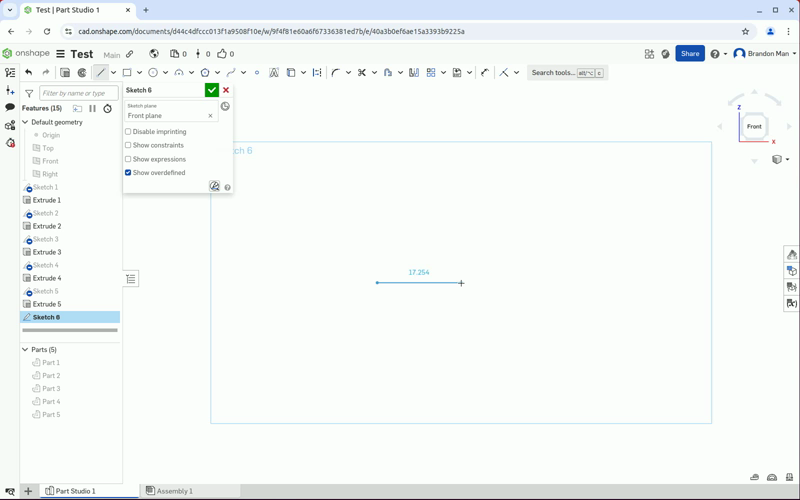
click(461, 282)
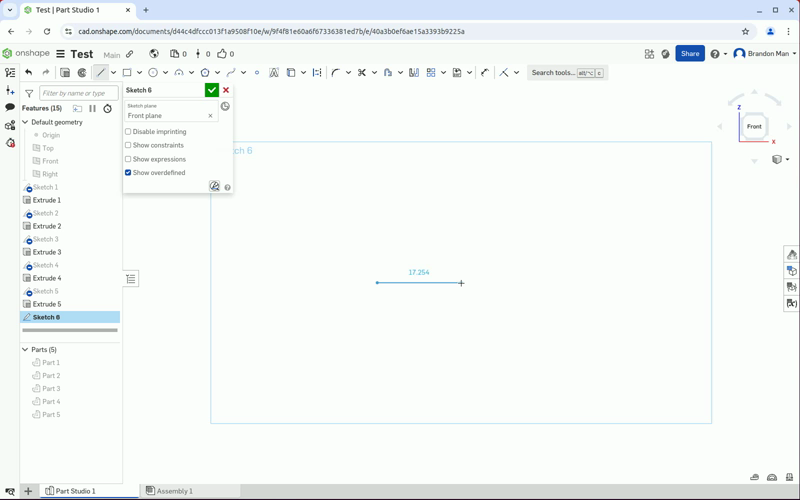
key_up(shift)
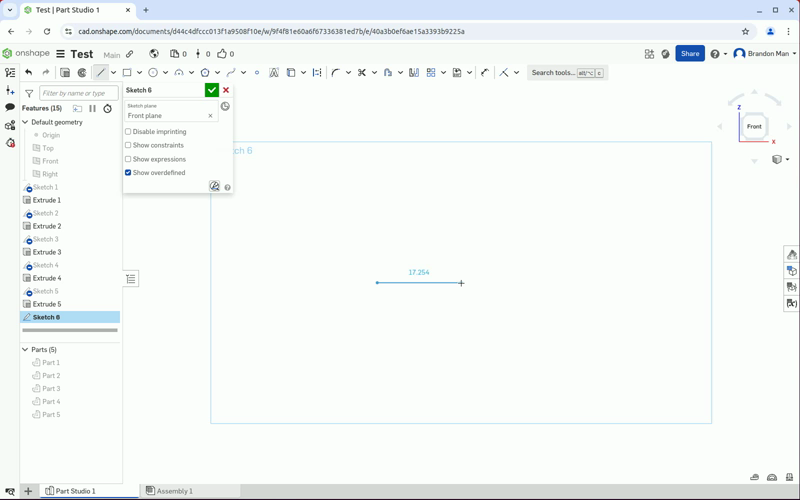
key(esc)
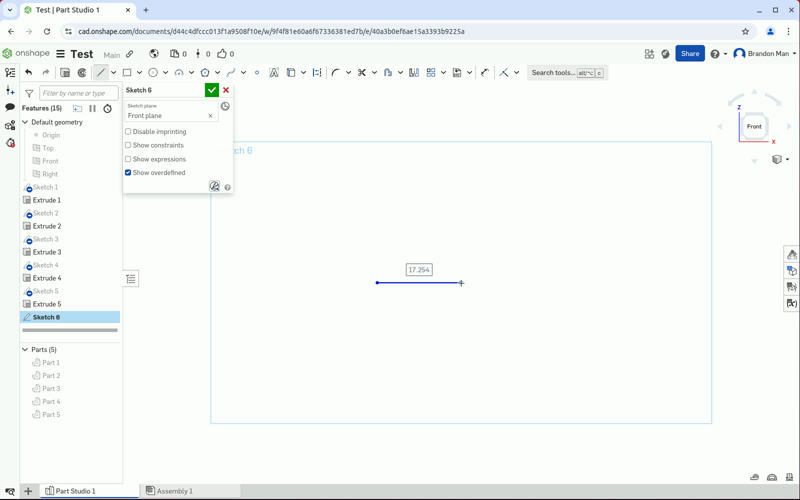
key(a)
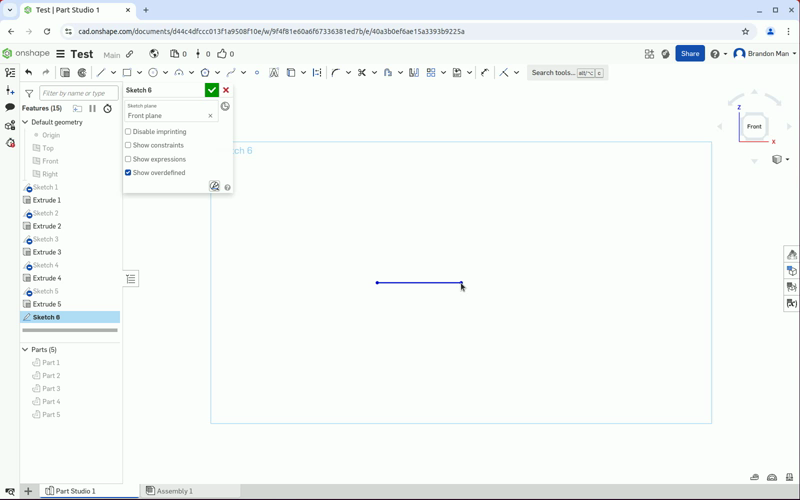
mouse_move(461, 282)
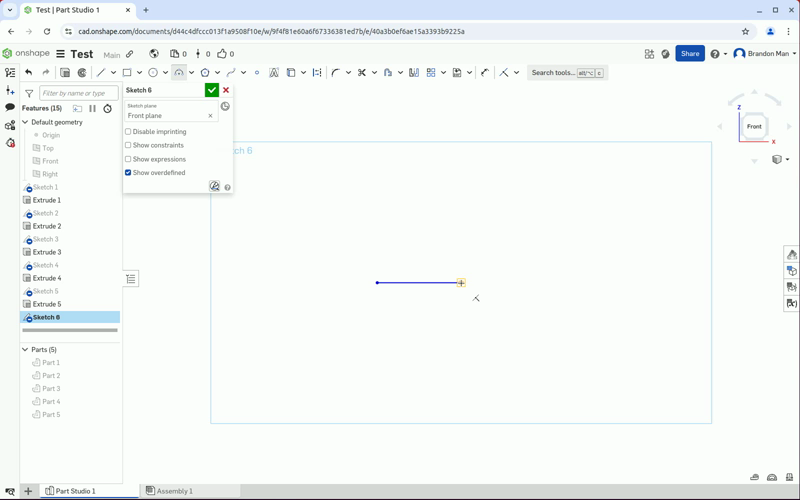
click(461, 282)
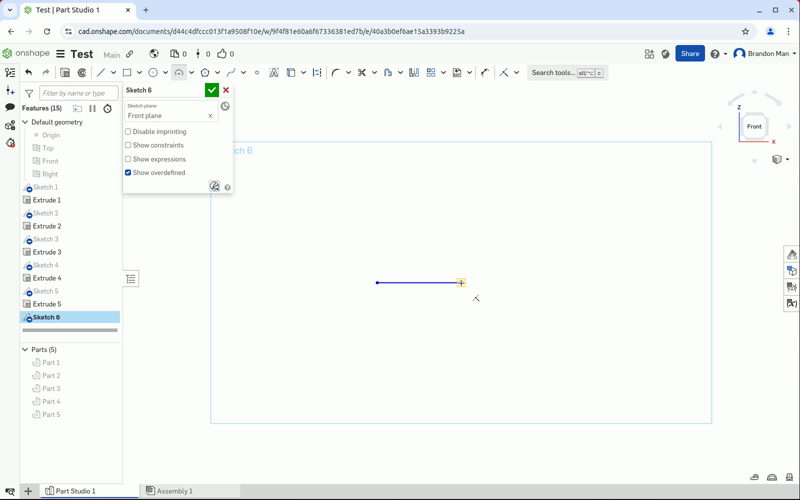
key_down(shift)
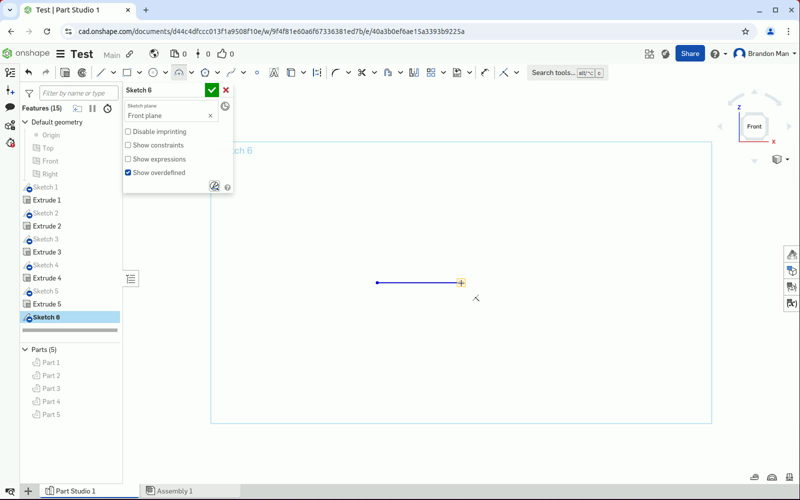
mouse_move(445, 247)
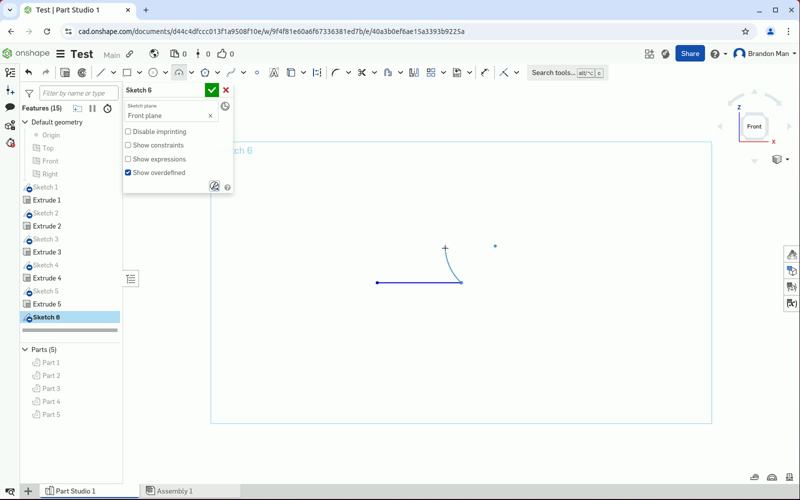
click(445, 247)
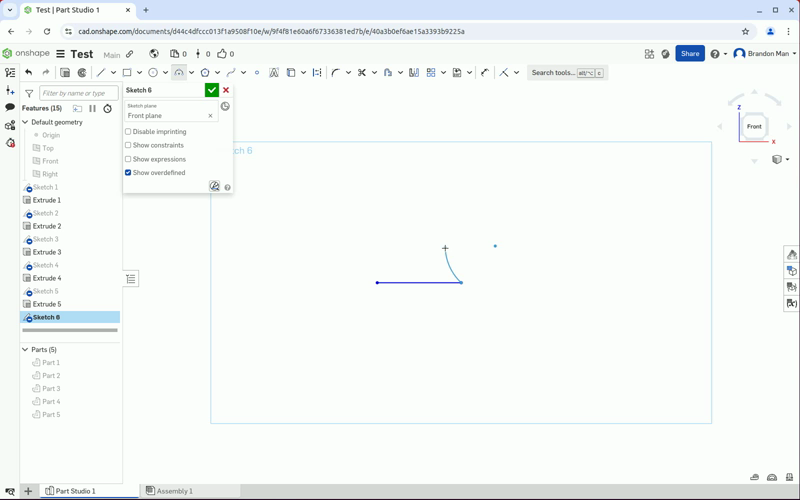
mouse_move(441, 270)
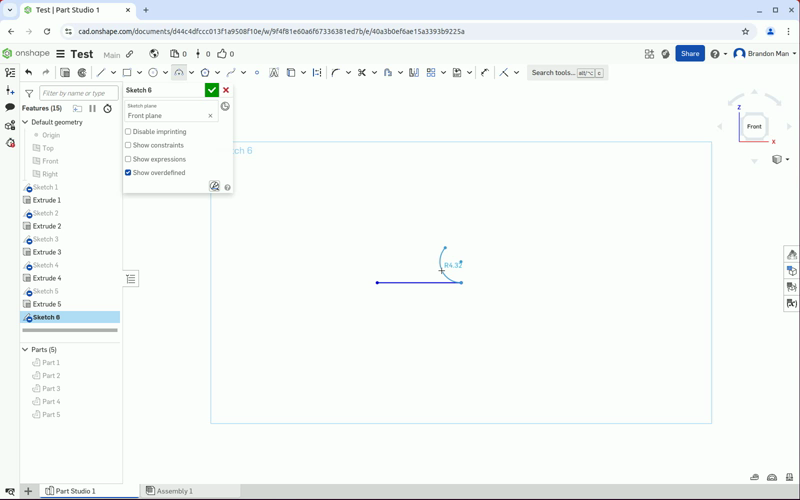
click(441, 270)
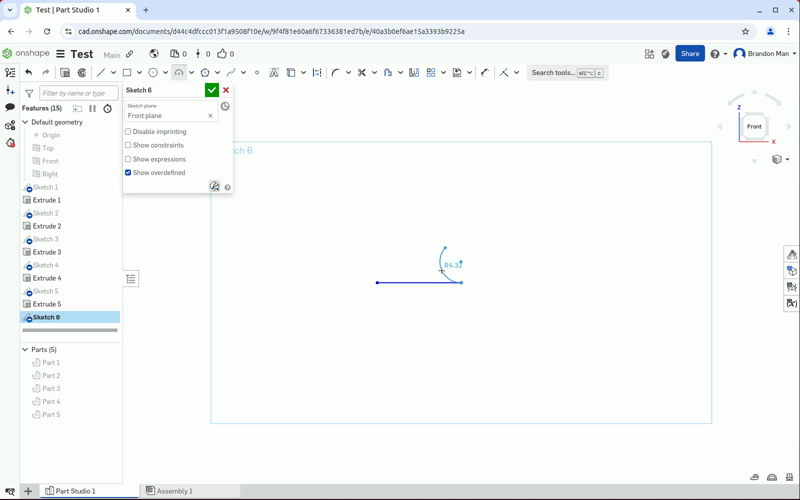
key_up(shift)
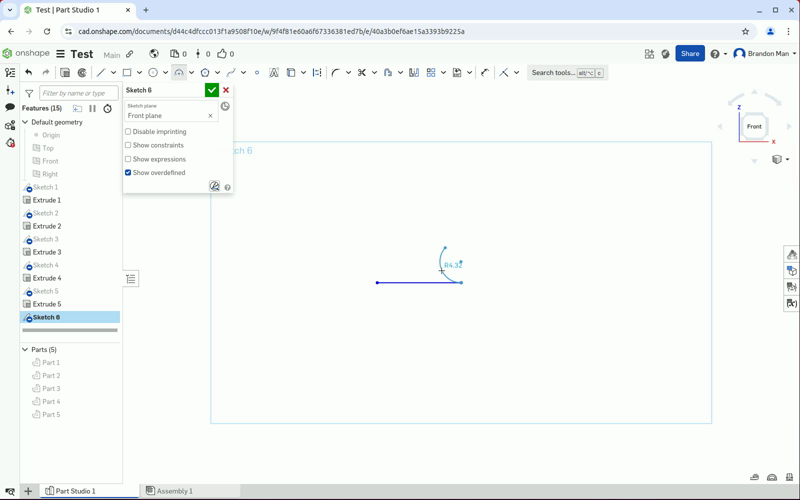
key(esc)
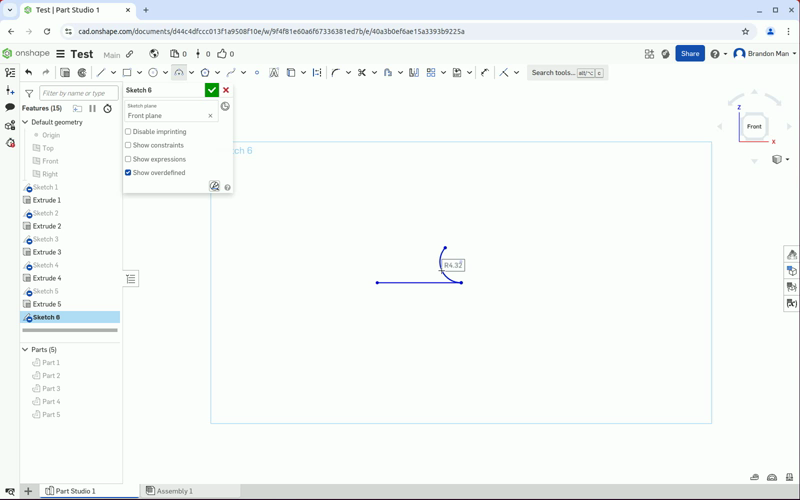
key(l)
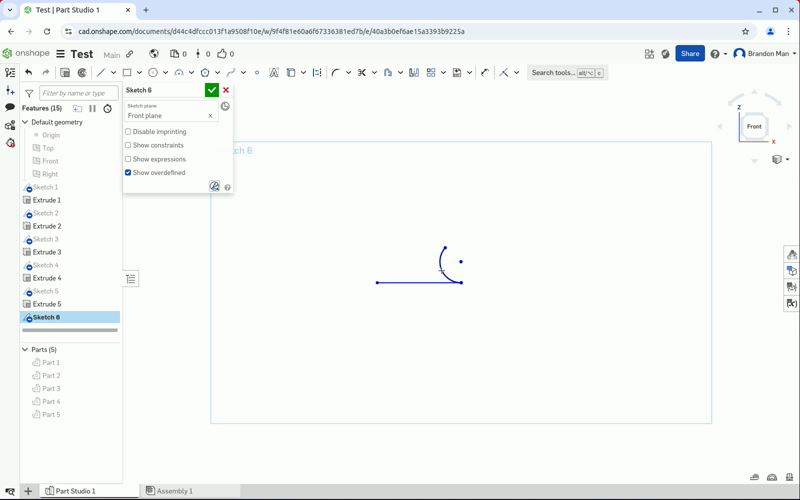
mouse_move(445, 247)
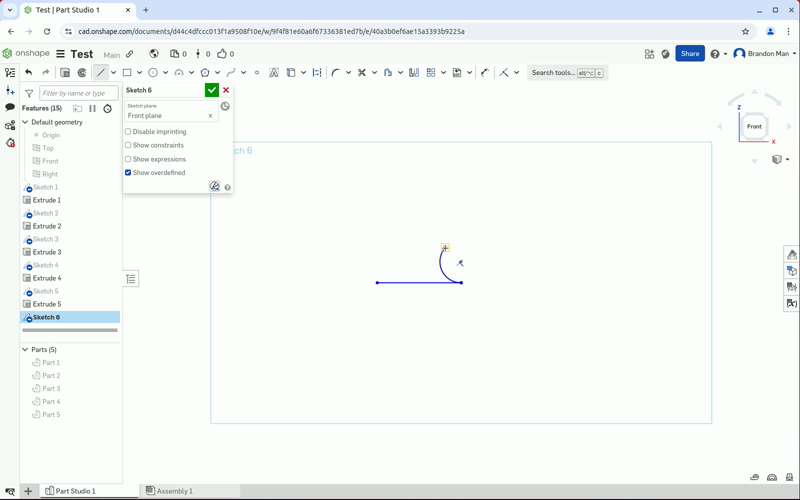
click(445, 247)
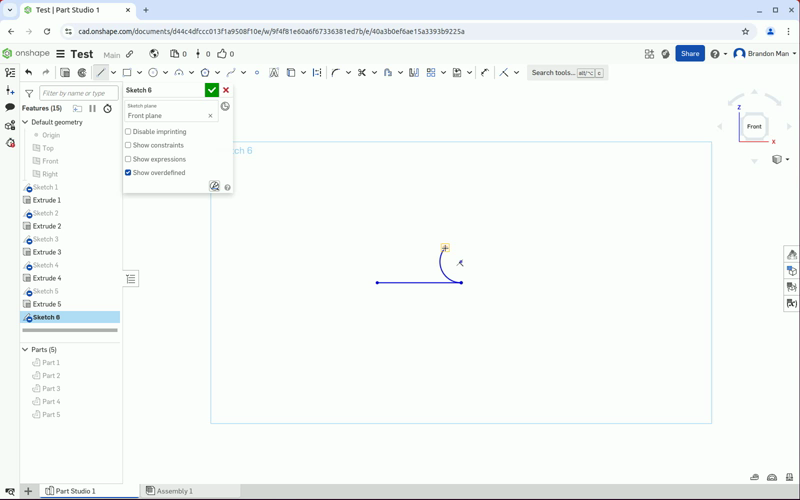
key_down(shift)
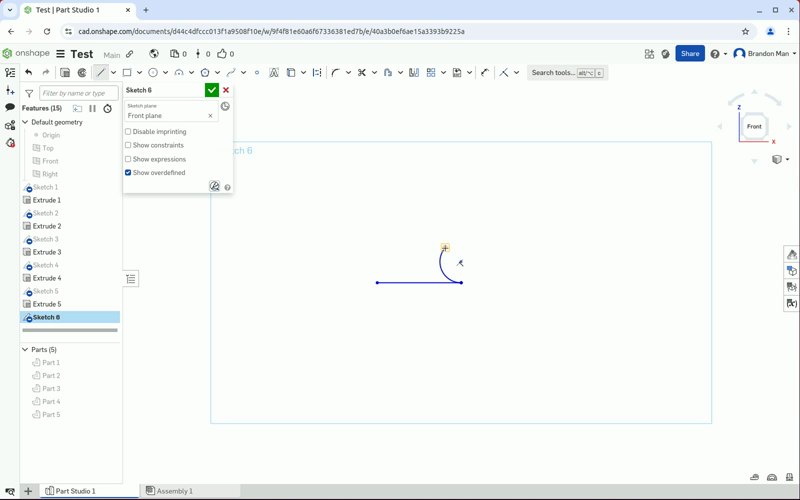
mouse_move(475, 247)
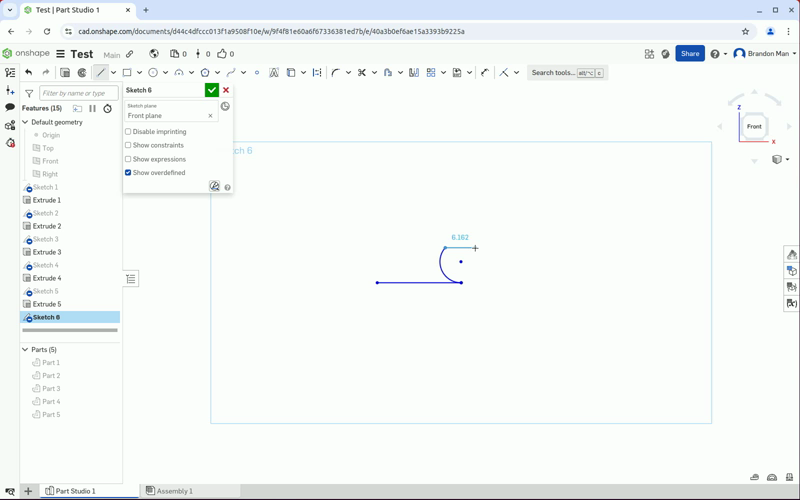
mouse_move(423, 238)
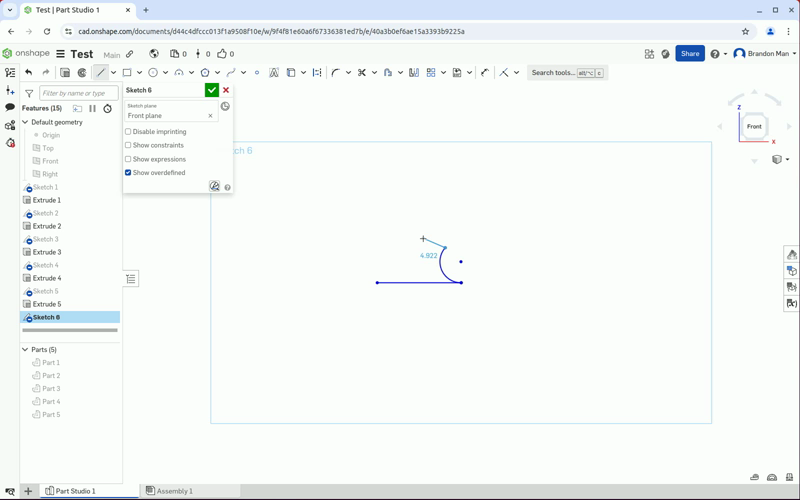
click(423, 238)
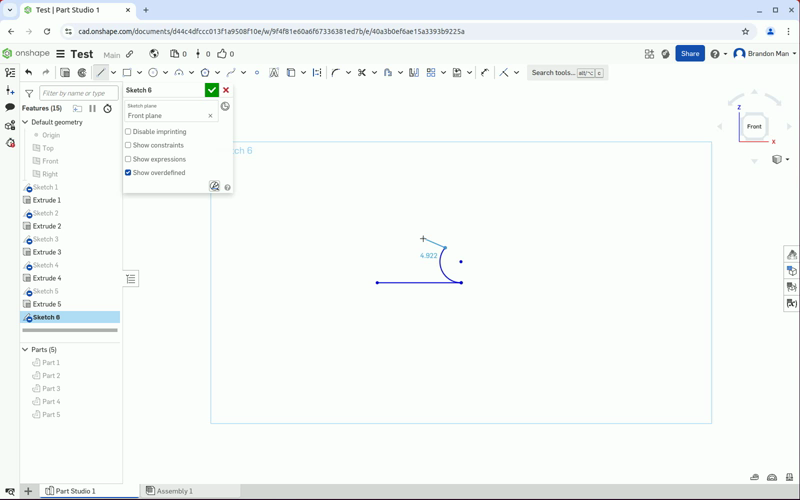
key_up(shift)
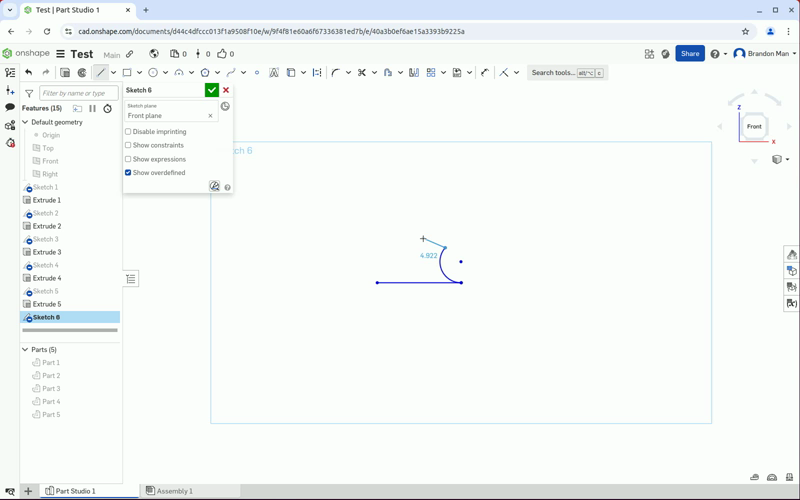
key_down(shift)
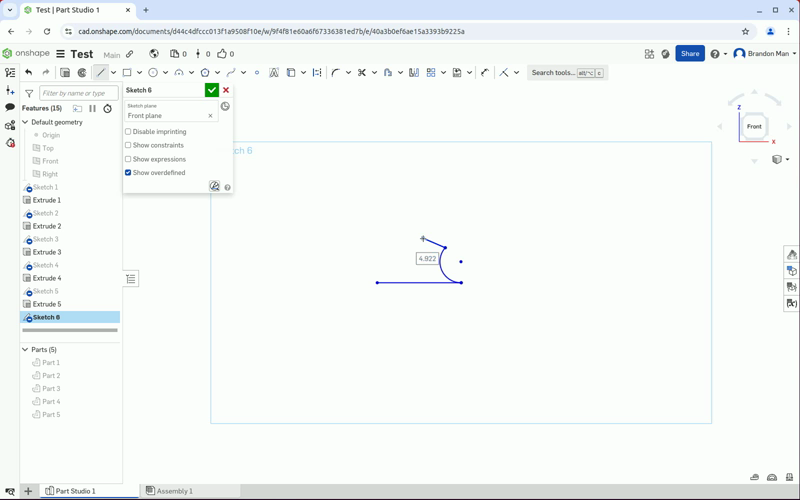
mouse_move(453, 238)
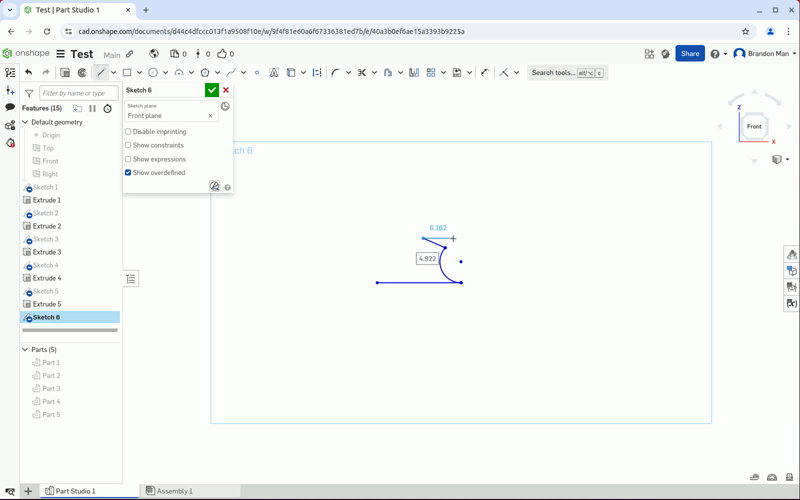
mouse_move(424, 271)
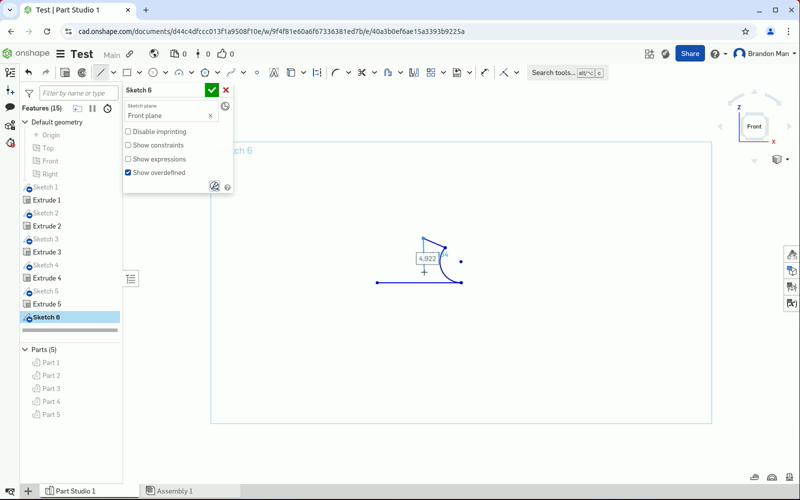
click(424, 271)
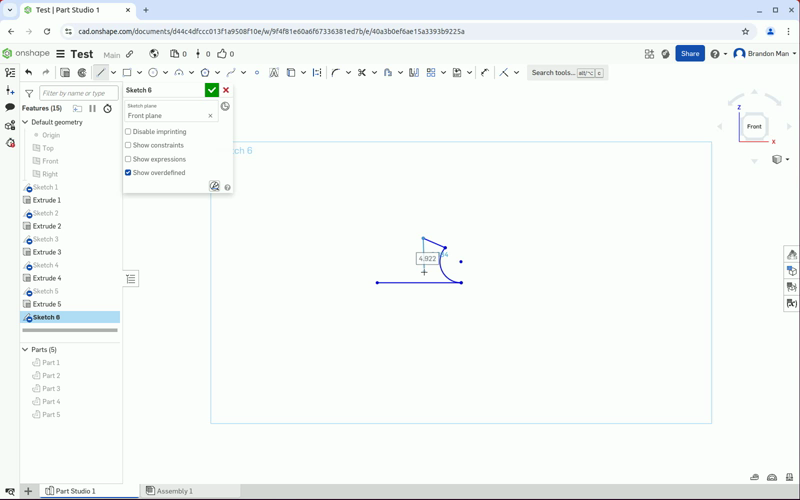
key_up(shift)
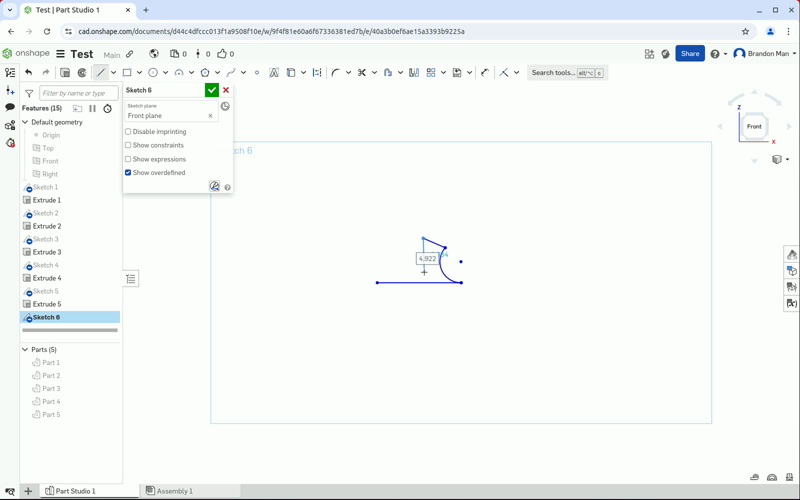
mouse_move(454, 271)
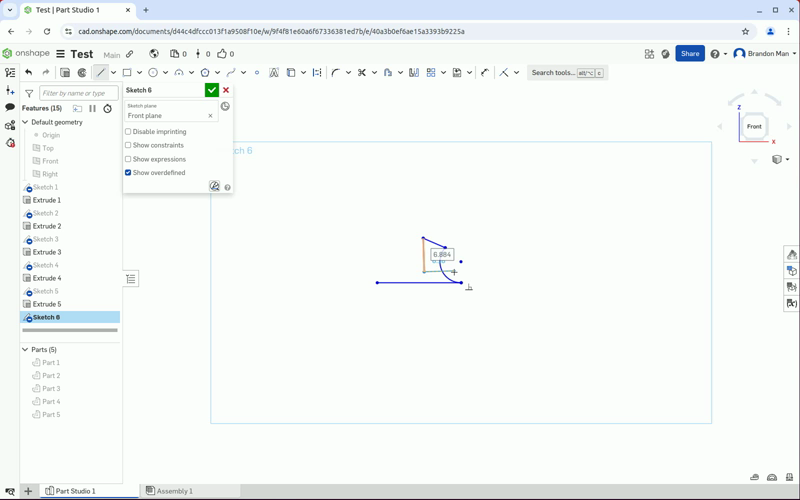
key_down(shift)
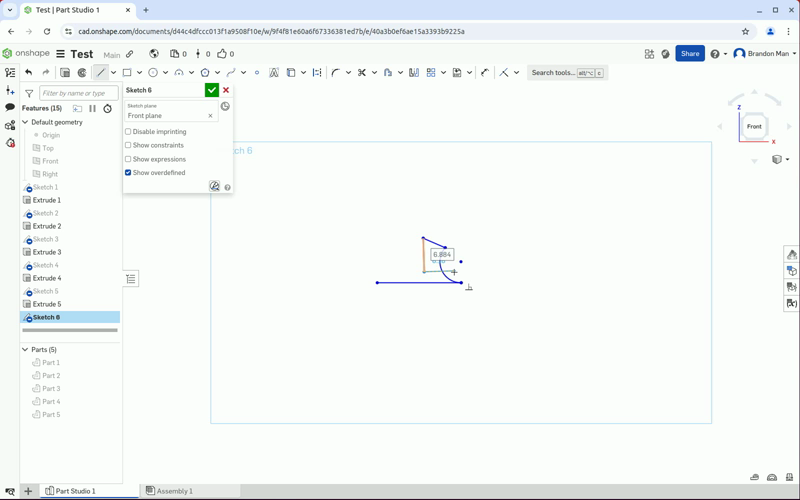
mouse_move(377, 282)
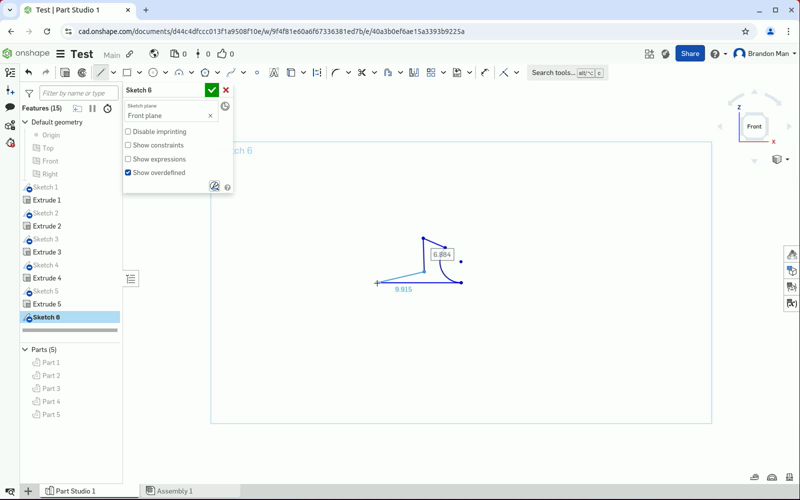
key_up(shift)
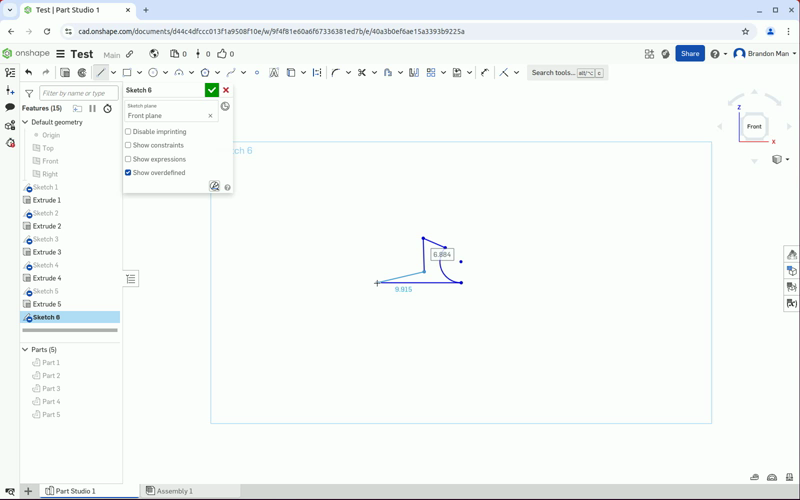
click(377, 282)
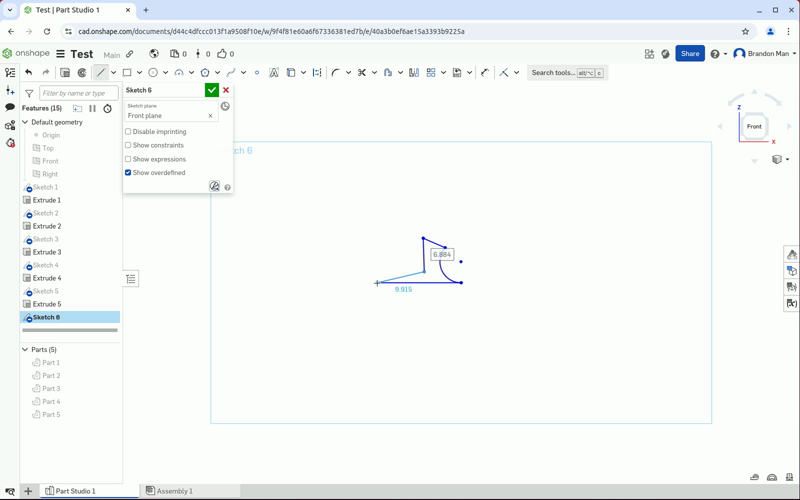
key(esc)
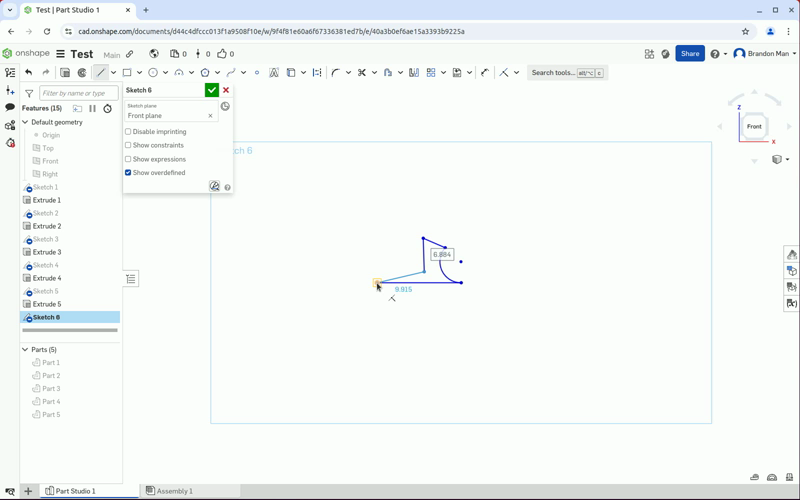
mouse_move(423, 272)
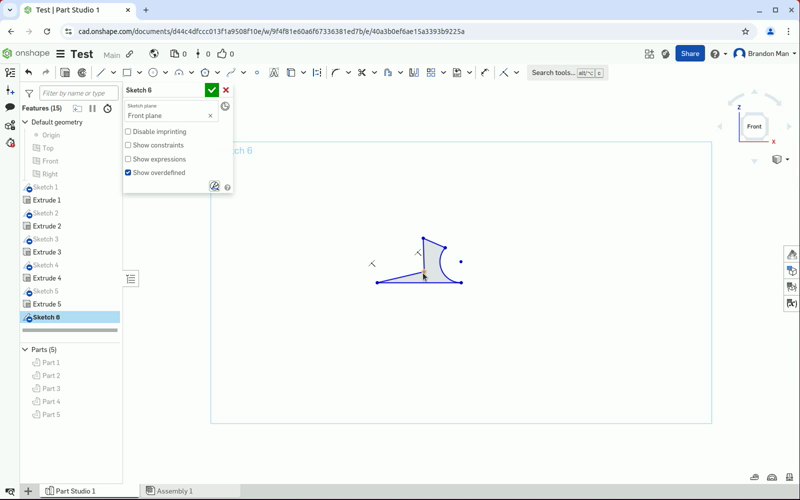
scroll(6)
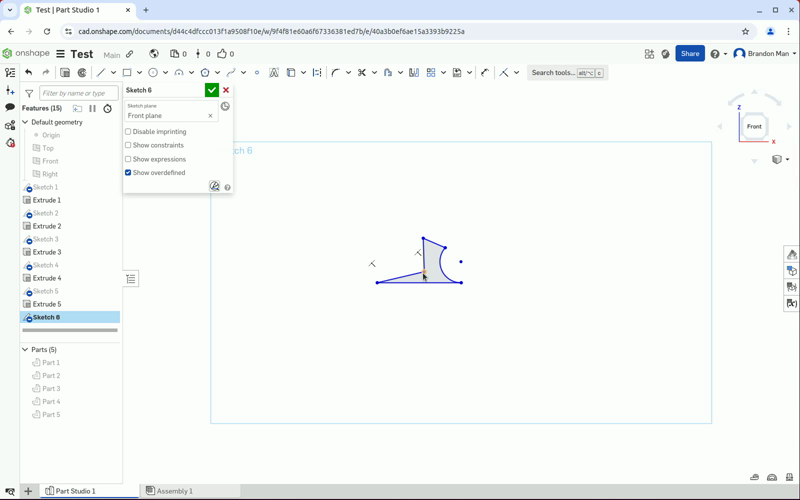
scroll(6)
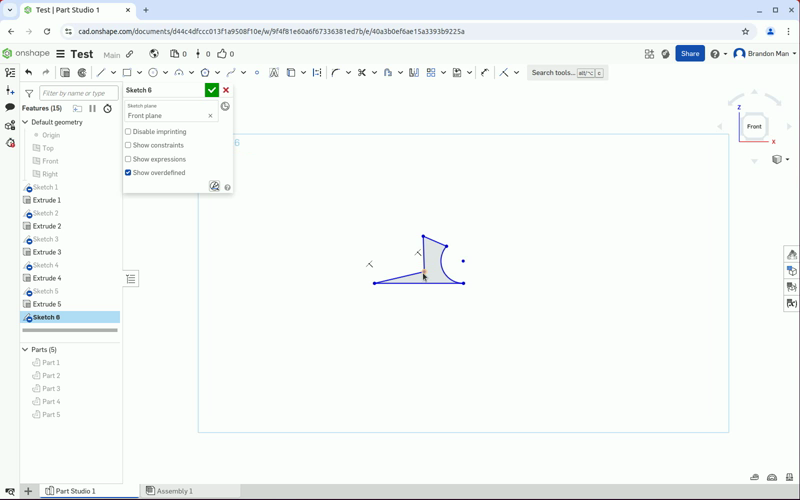
scroll(6)
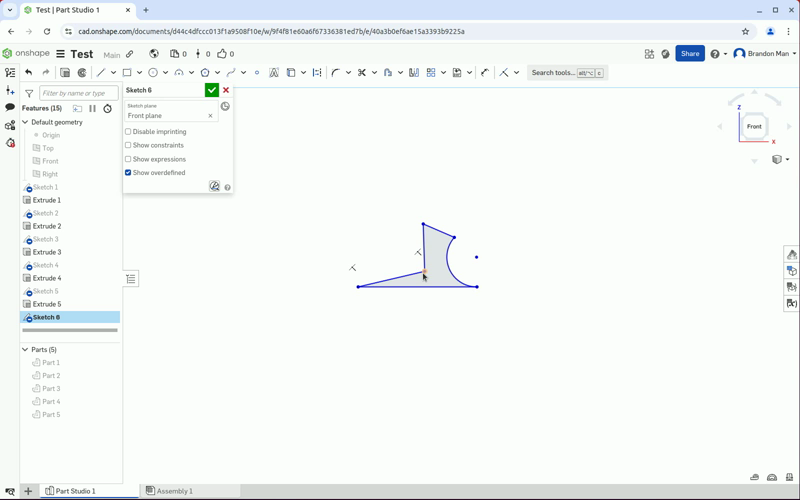
scroll(6)
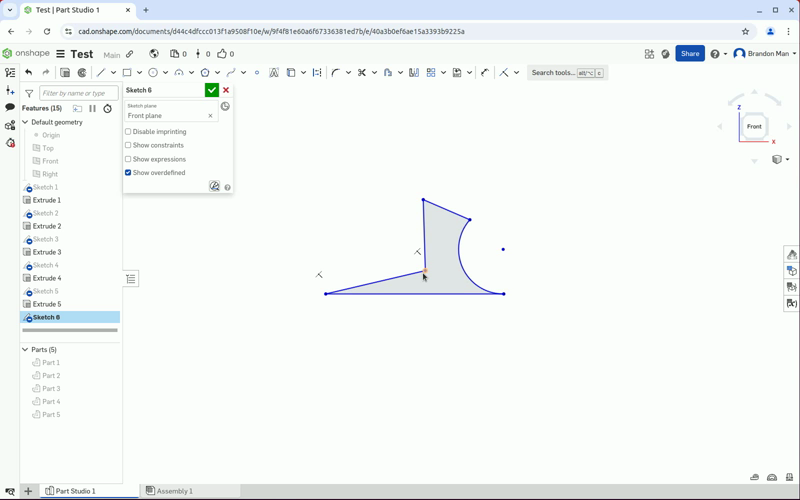
scroll(6)
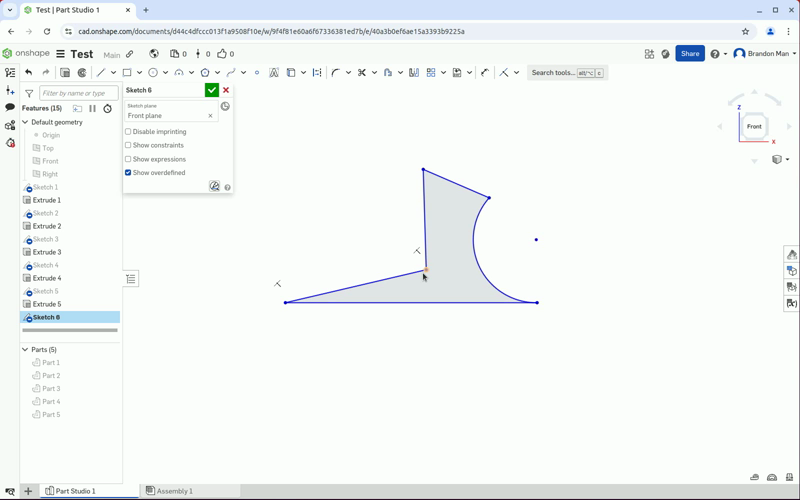
scroll(6)
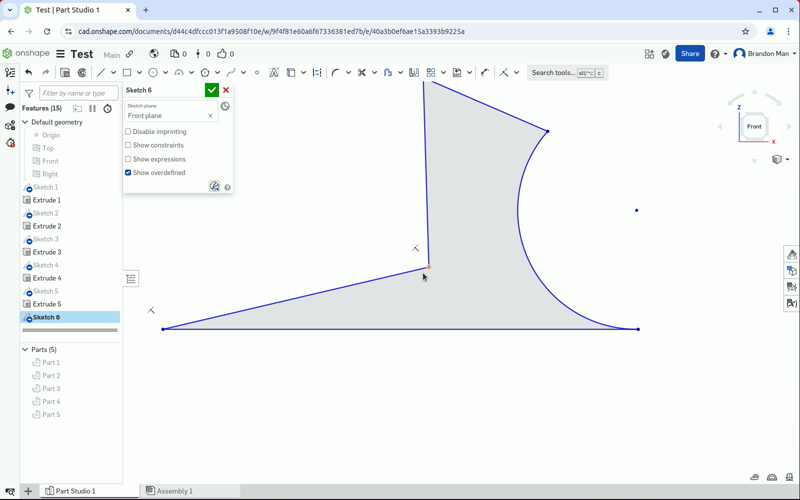
scroll(6)
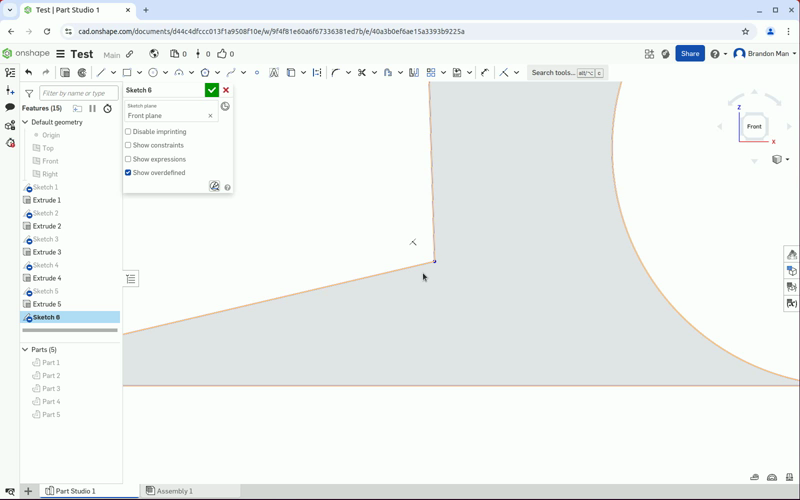
click(423, 272)
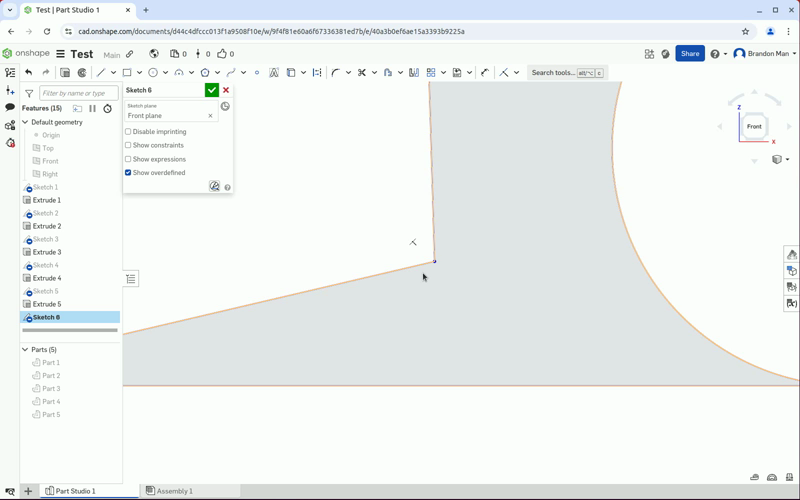
scroll(-6)
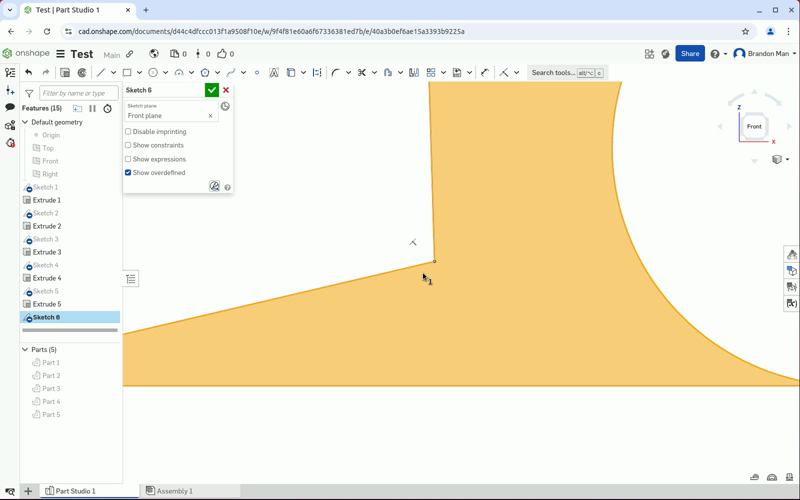
scroll(-6)
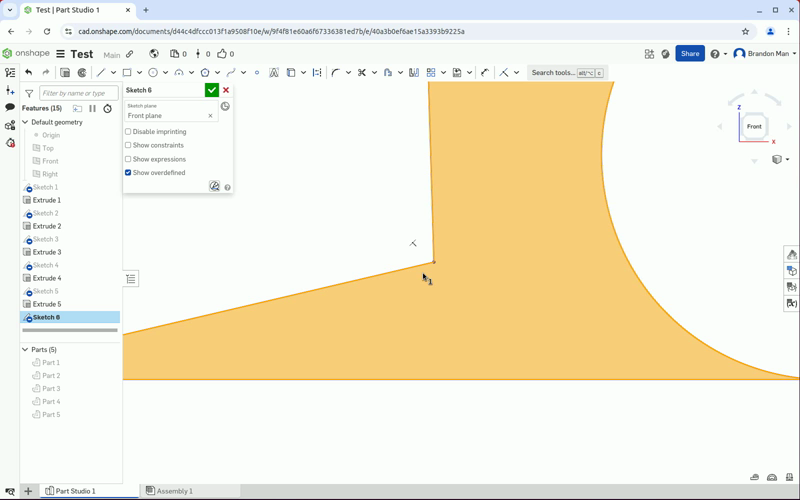
scroll(-6)
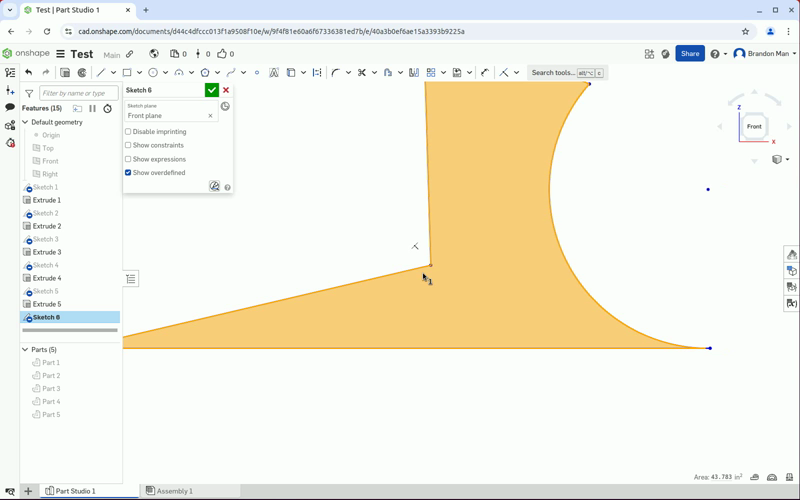
scroll(-6)
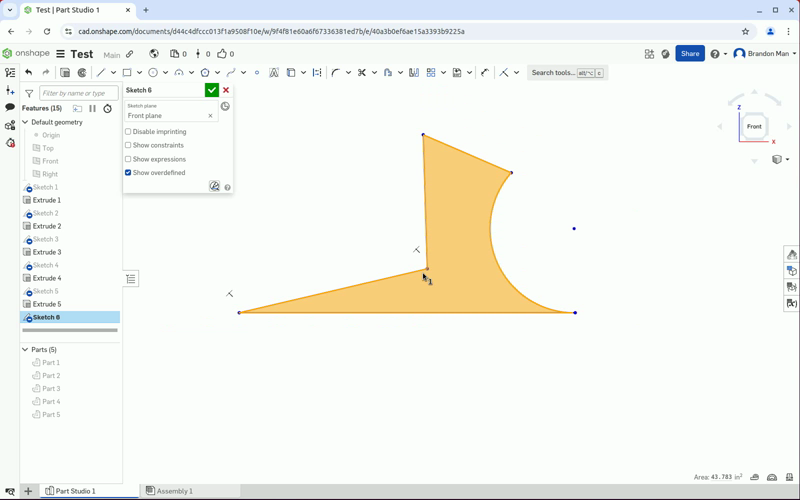
scroll(-6)
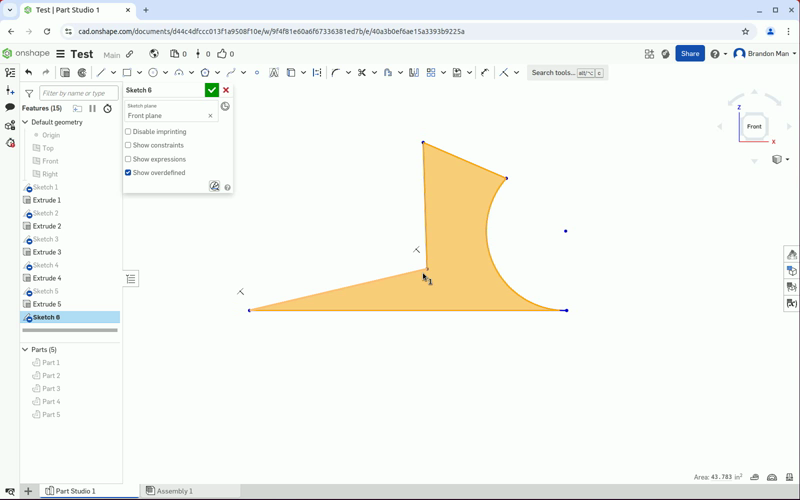
scroll(-6)
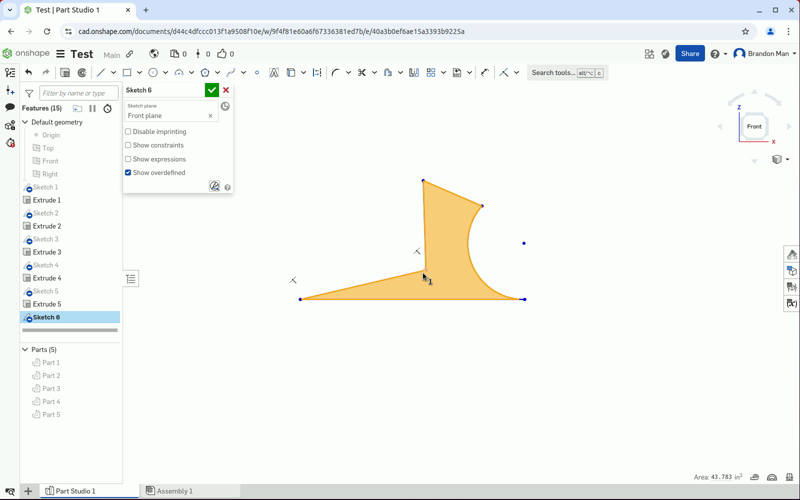
scroll(-6)
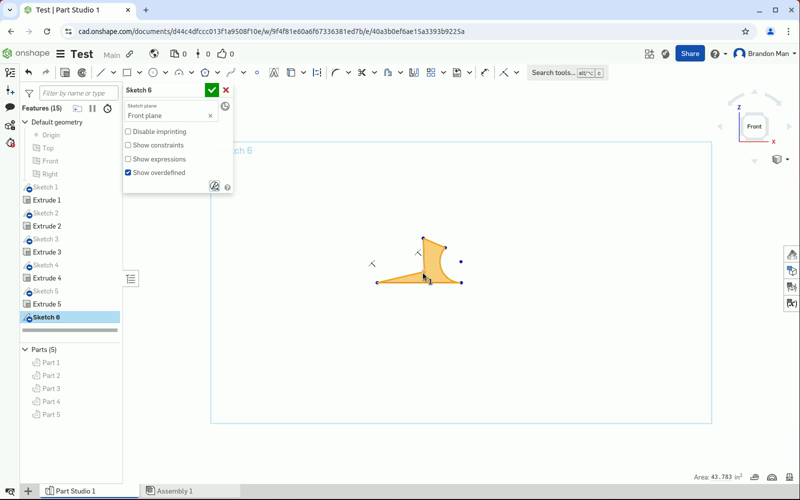
mouse_move(73, 352)
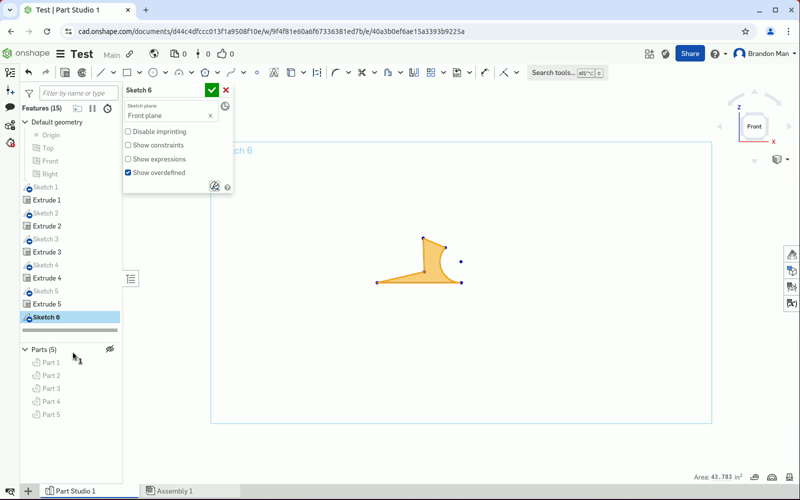
key(shift+y)
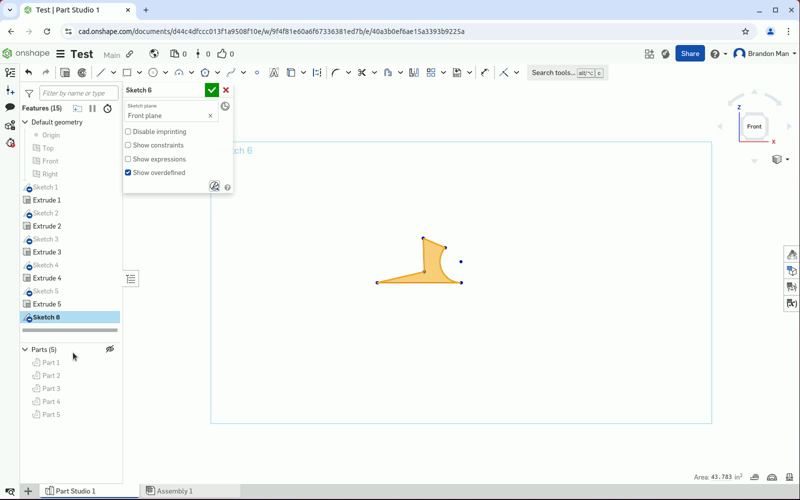
key(shift+e)
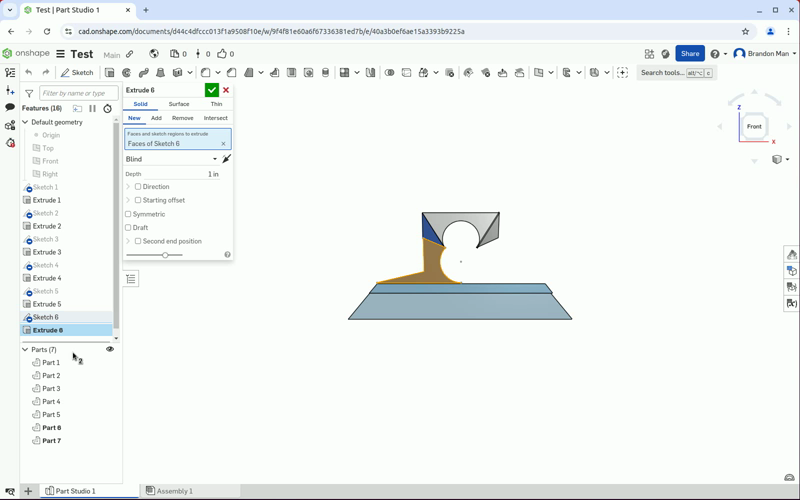
mouse_move(143, 106)
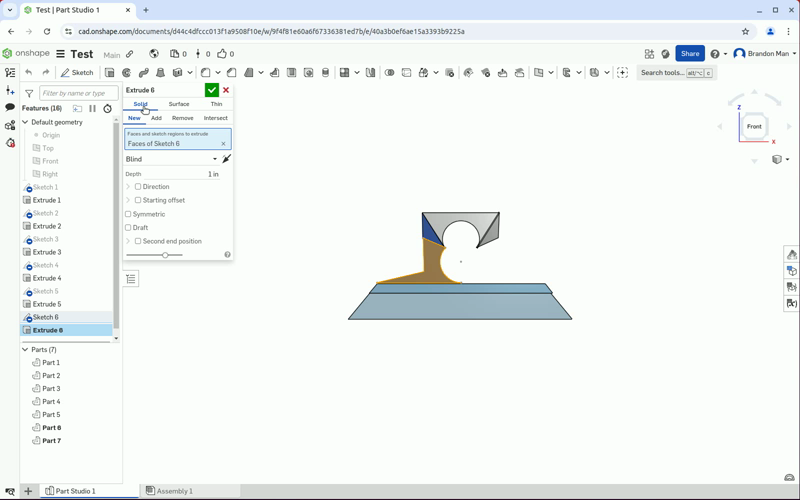
click(143, 106)
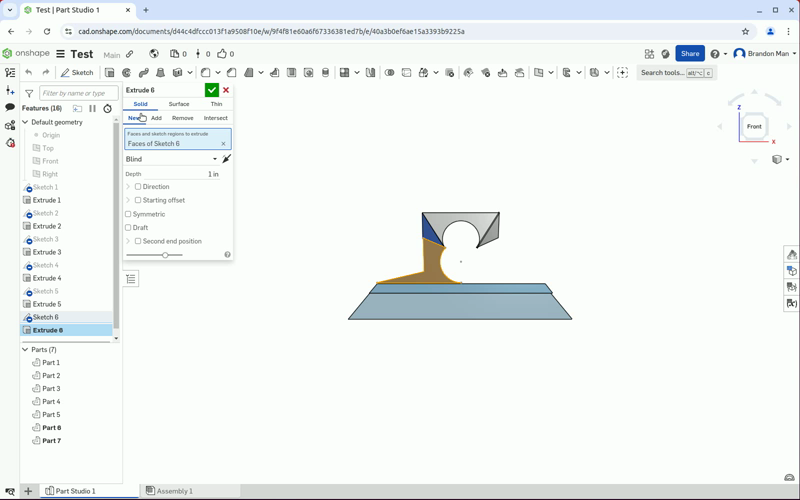
mouse_move(137, 120)
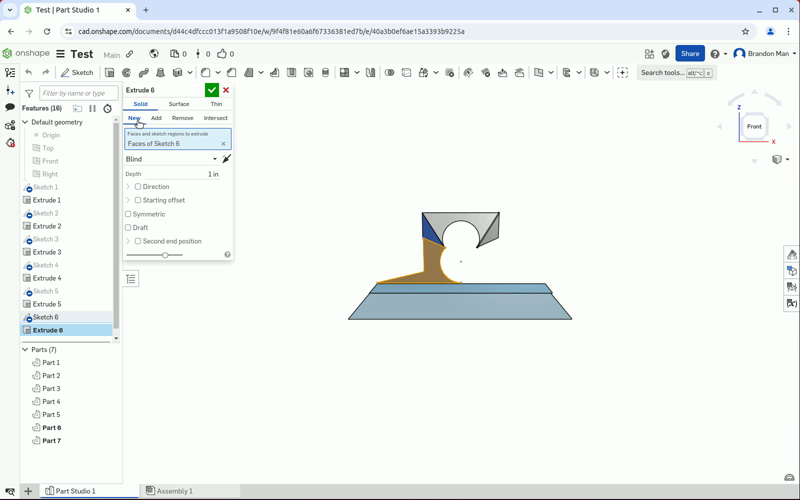
click(137, 120)
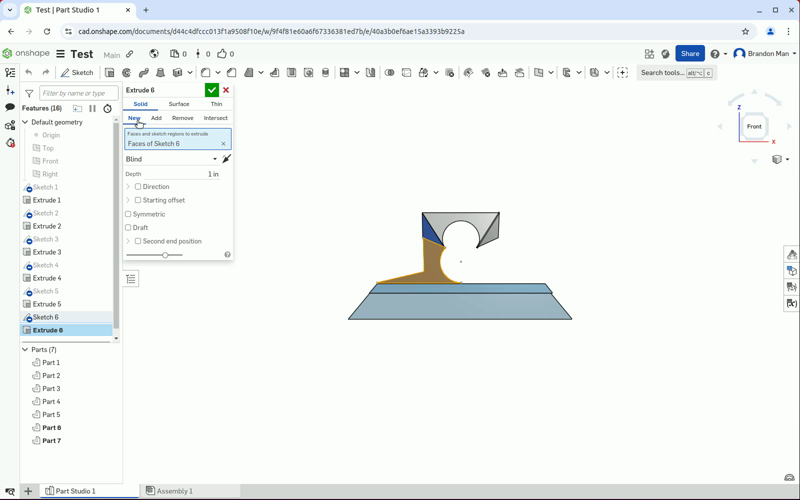
key(tab, 4)
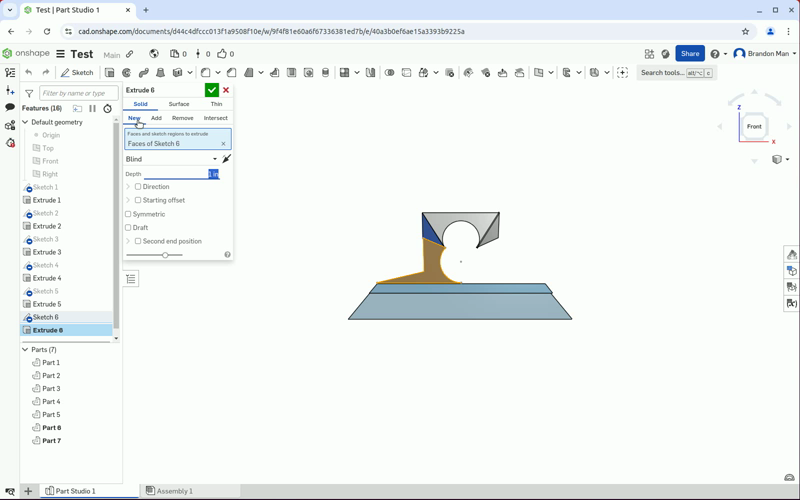
text(2.166)
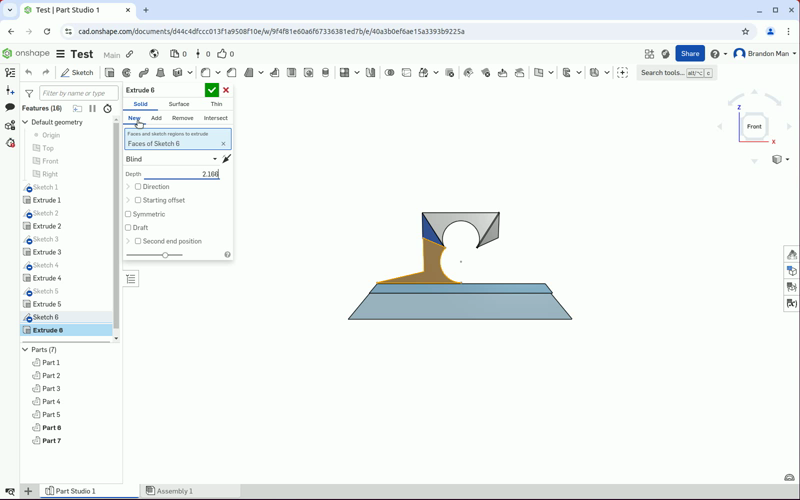
key(tab, 3)
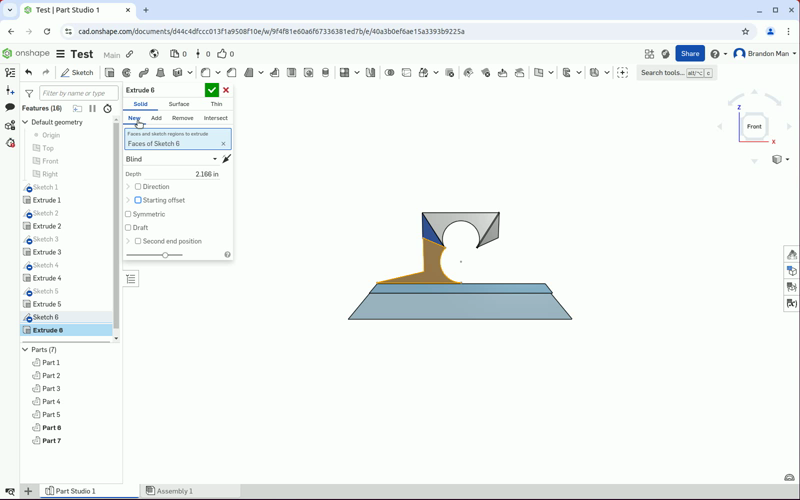
key(tab, 2)
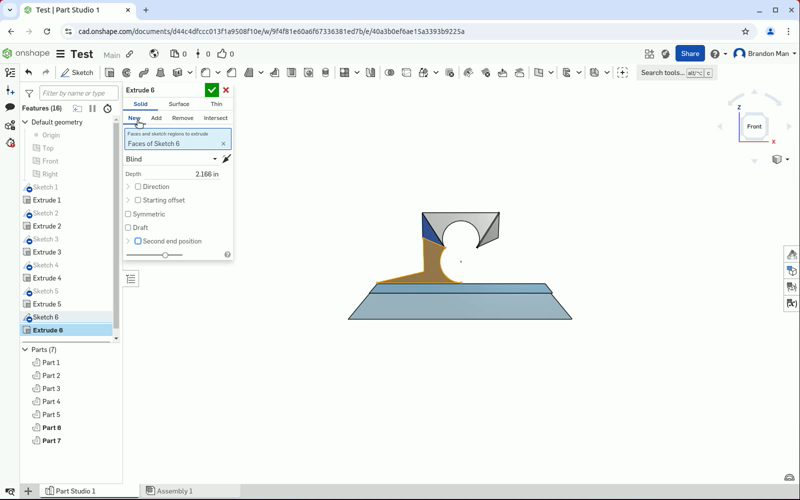
key(space)
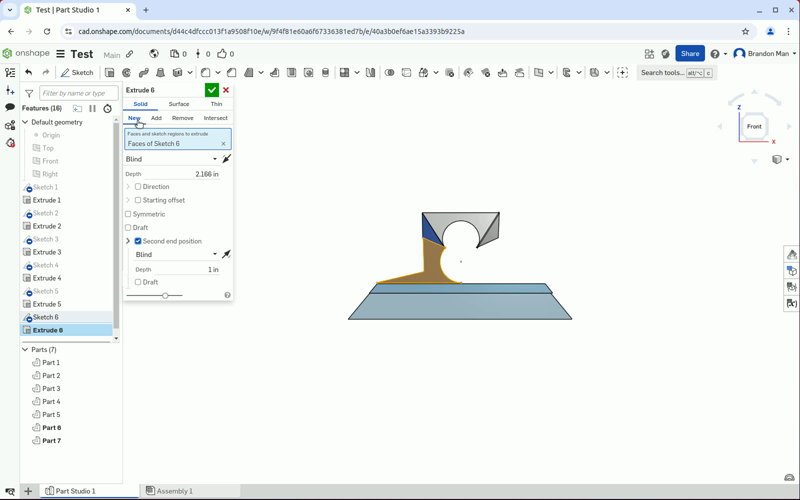
key(tab, 3)
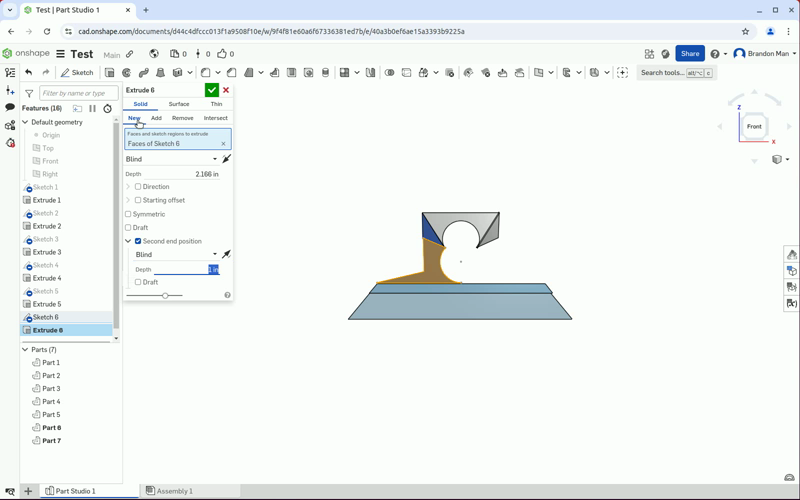
text(4.333)
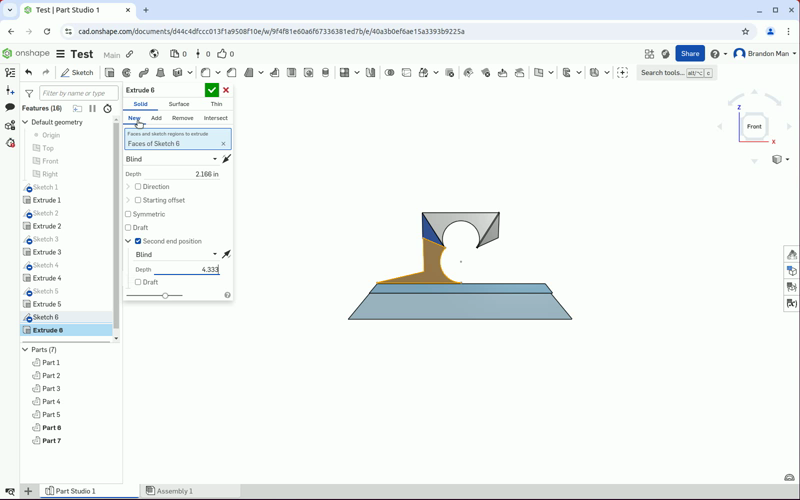
key(enter)
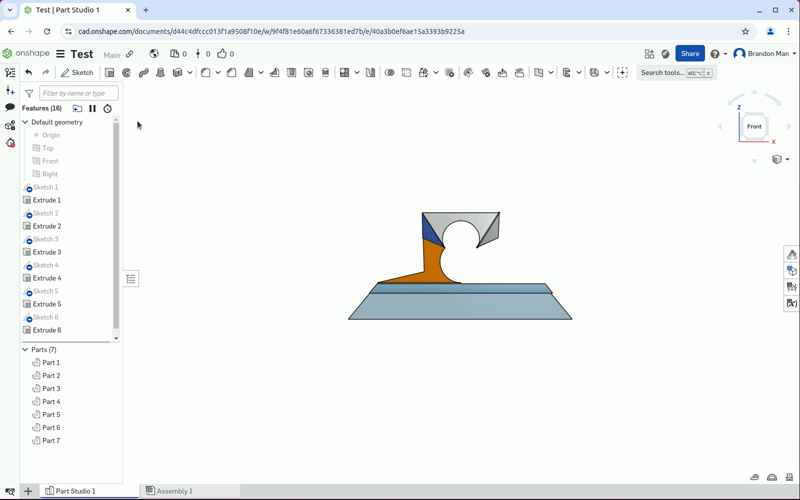
key(shift+h)
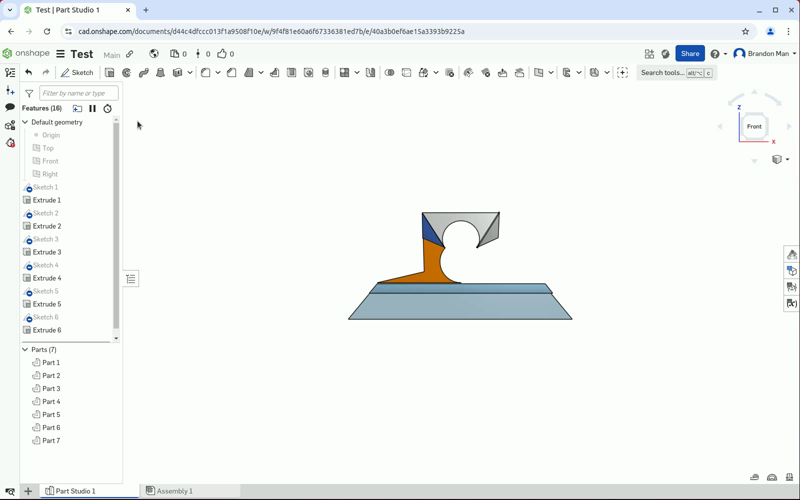
key(shift+h)
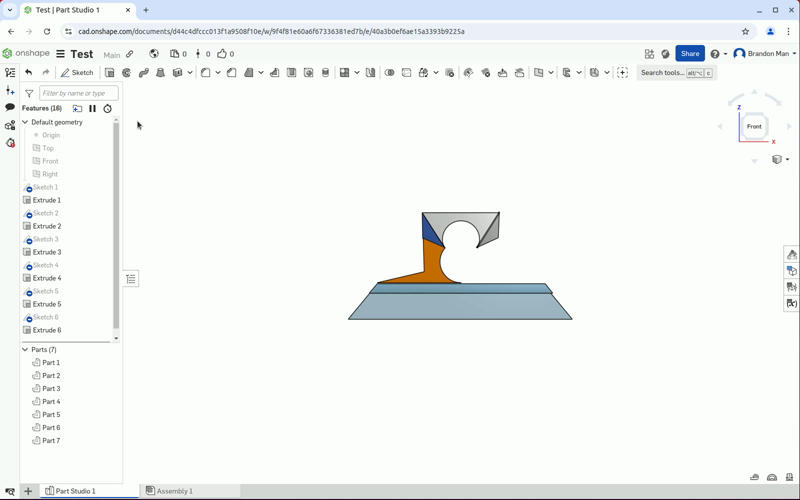
mouse_move(69, 189)
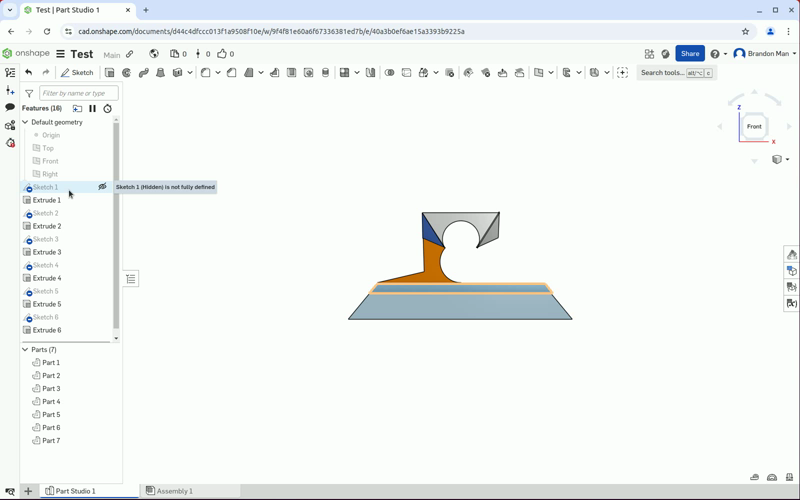
click(69, 189)
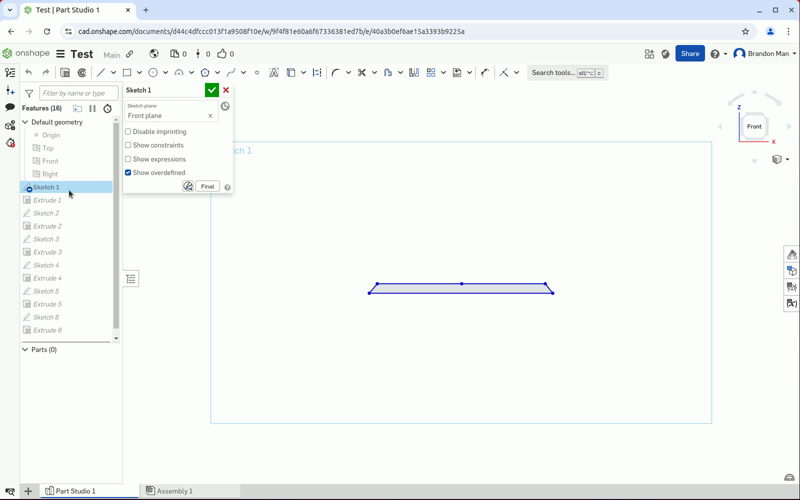
mouse_move(229, 92)
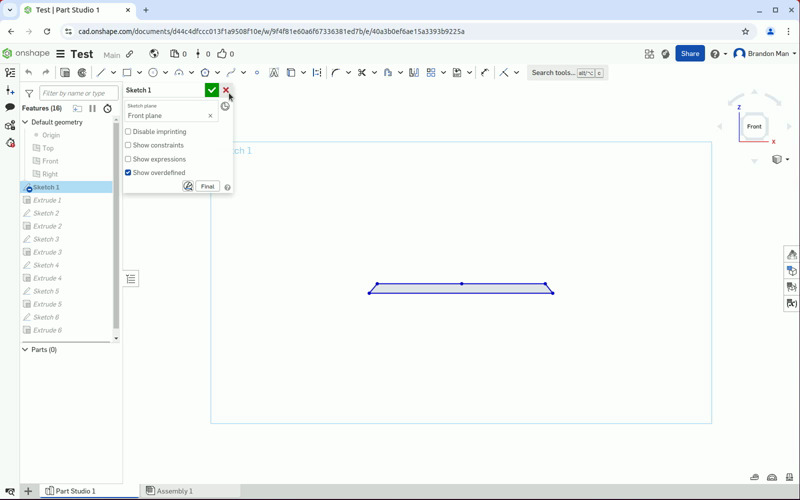
click(229, 92)
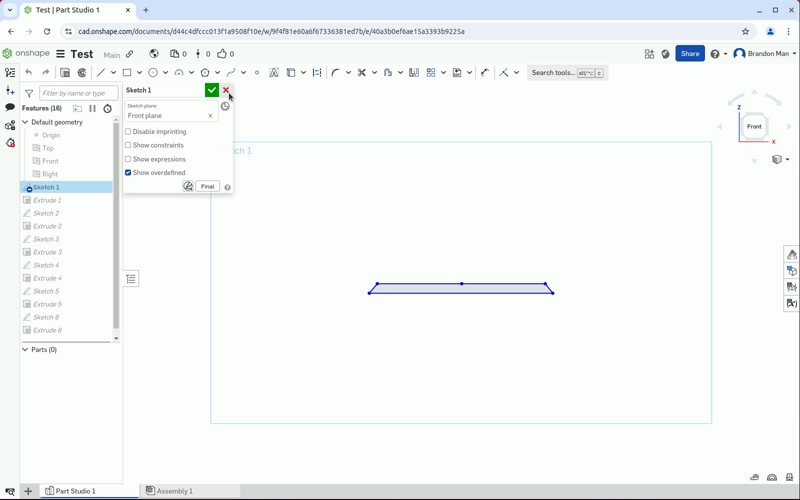
key(shift+s)
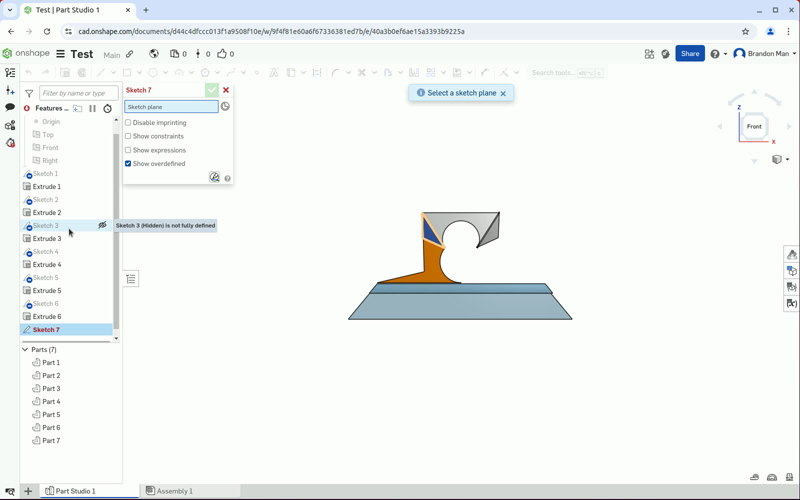
scroll(3)
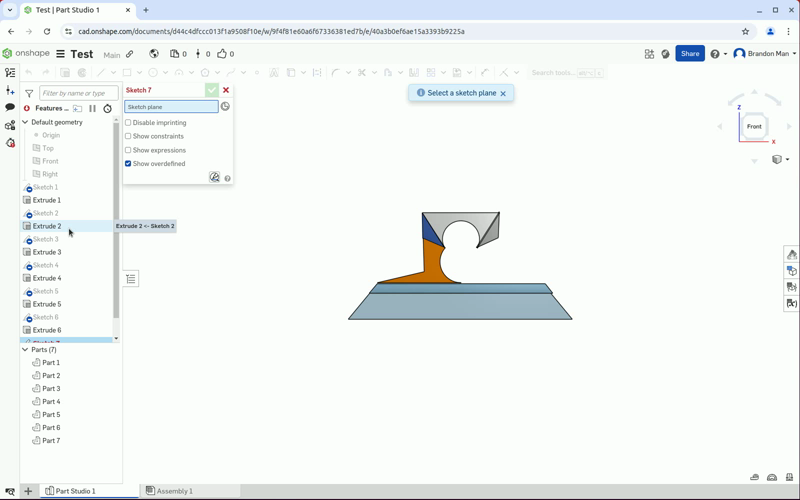
mouse_move(69, 163)
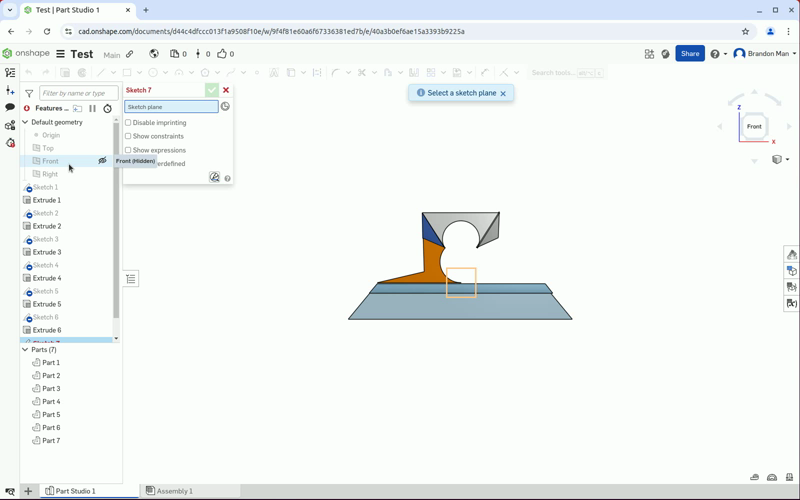
click(69, 163)
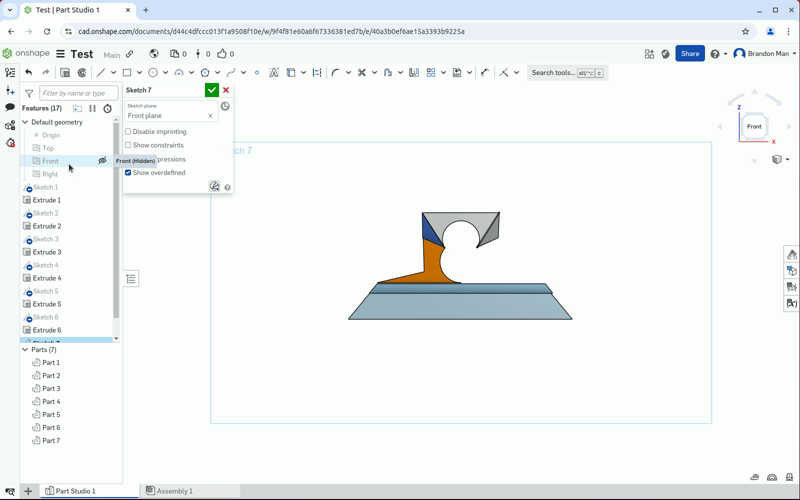
mouse_move(73, 352)
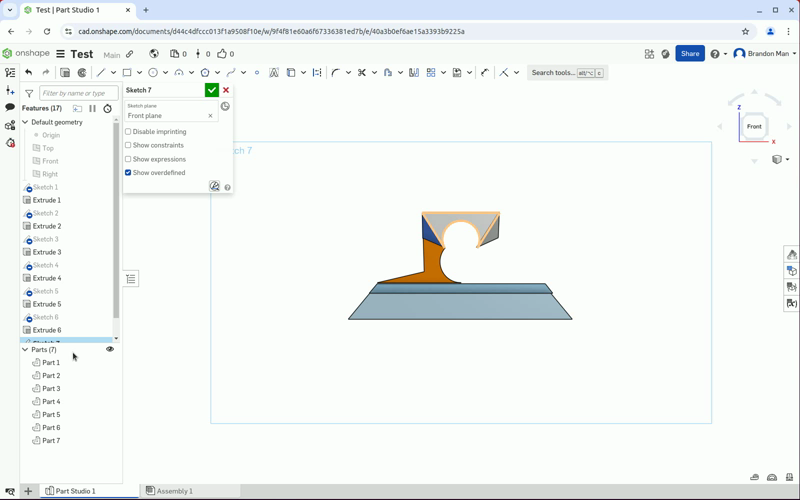
key(y)
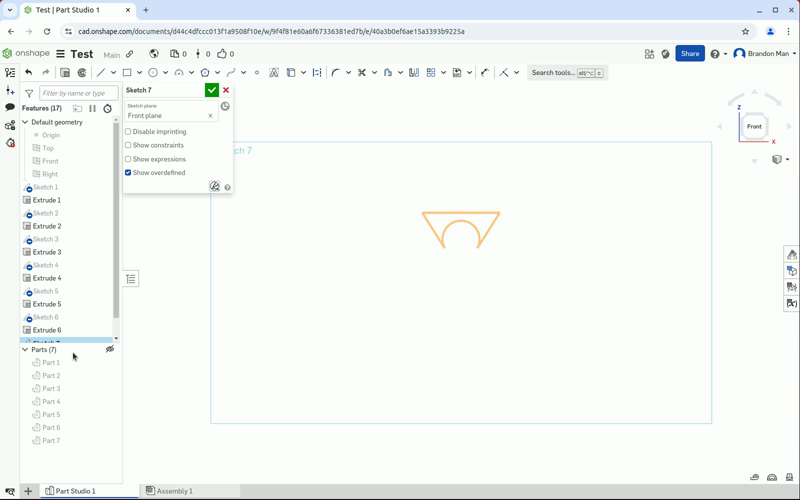
key(l)
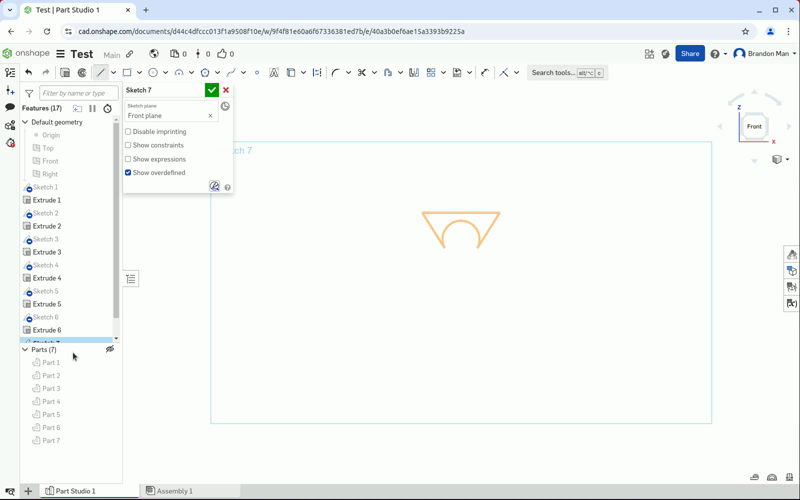
key_down(shift)
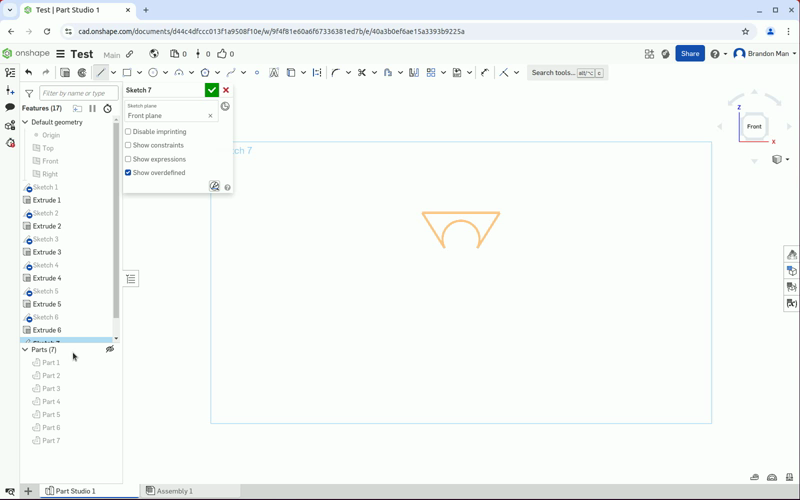
mouse_move(460, 282)
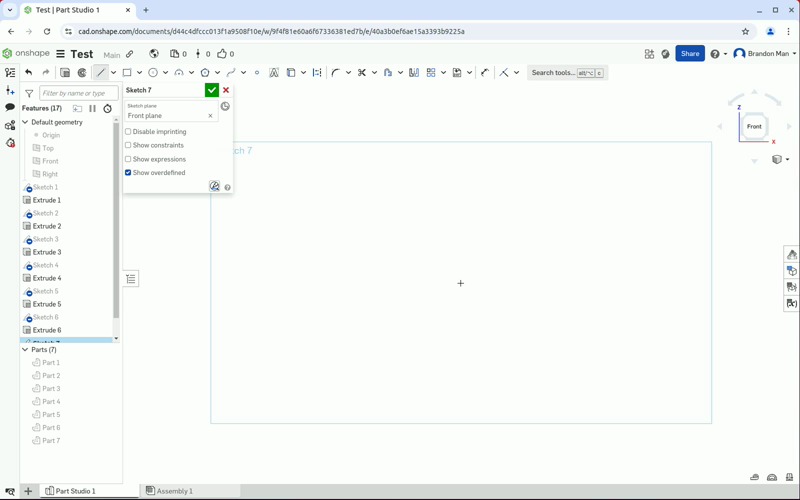
click(460, 282)
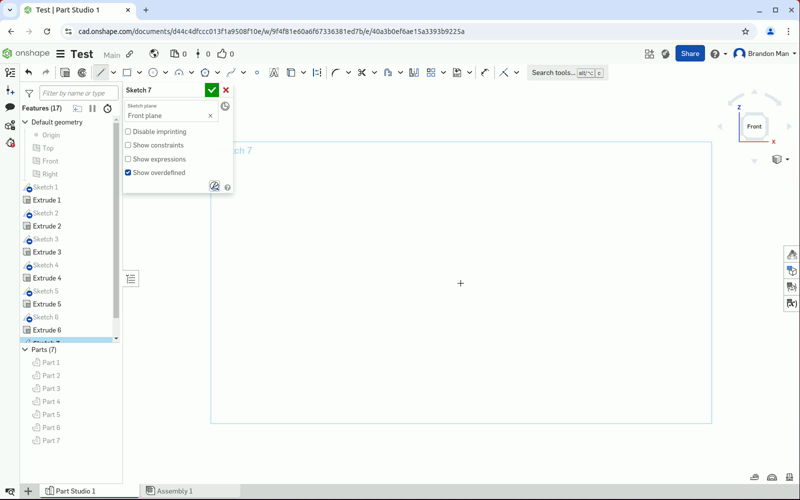
key_up(shift)
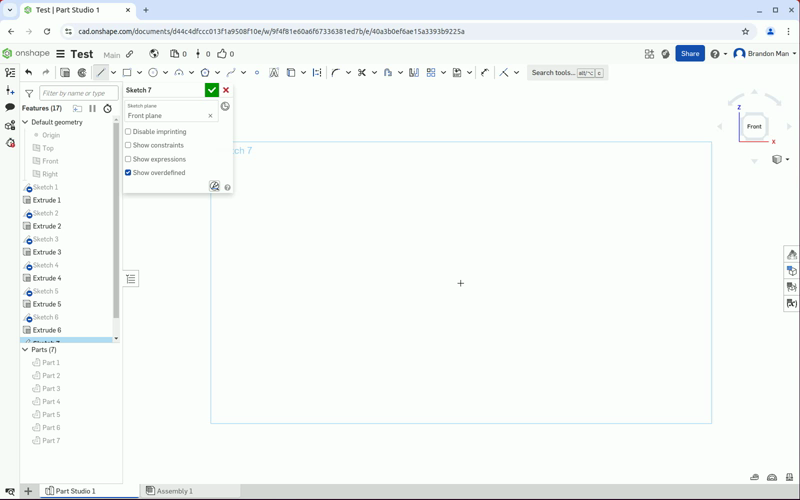
key_down(shift)
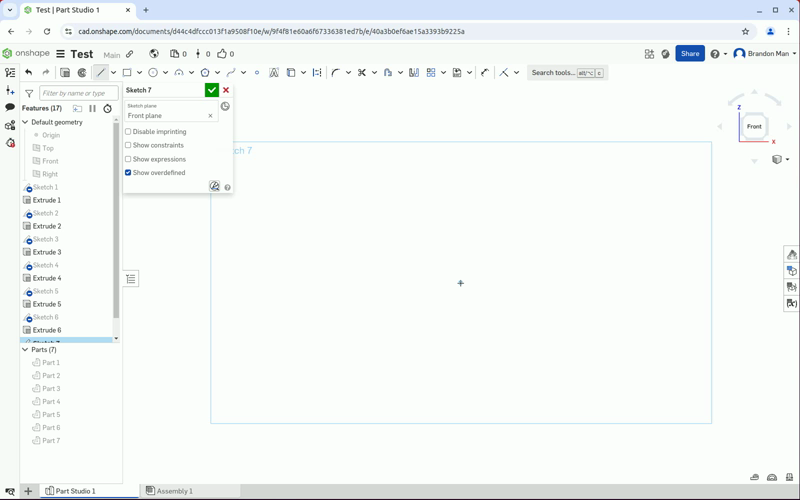
mouse_move(544, 282)
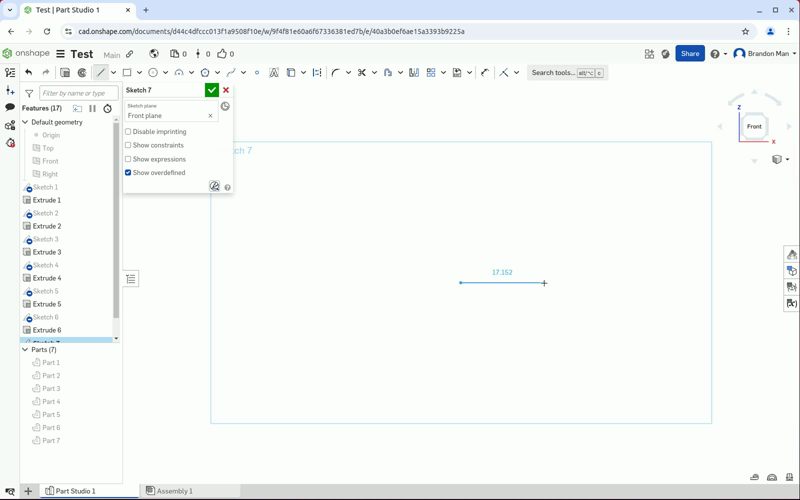
click(544, 282)
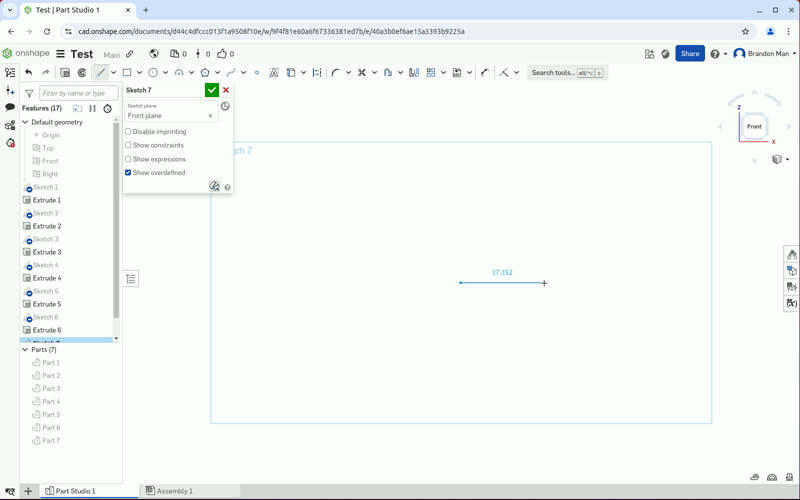
key_up(shift)
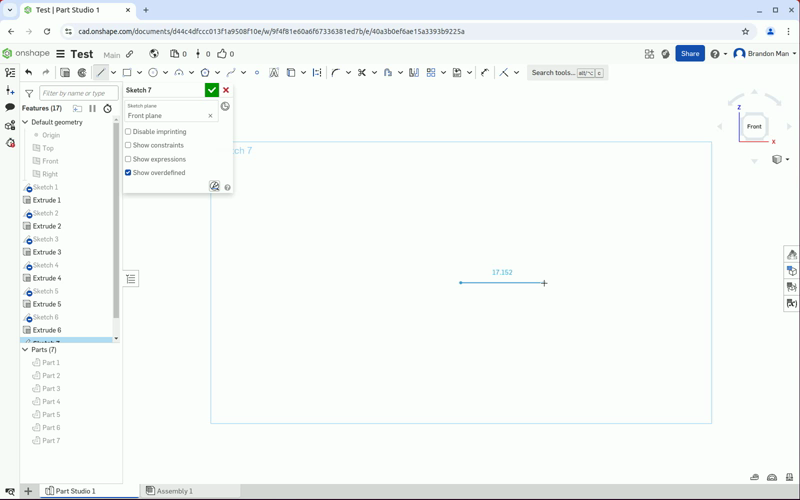
key_down(shift)
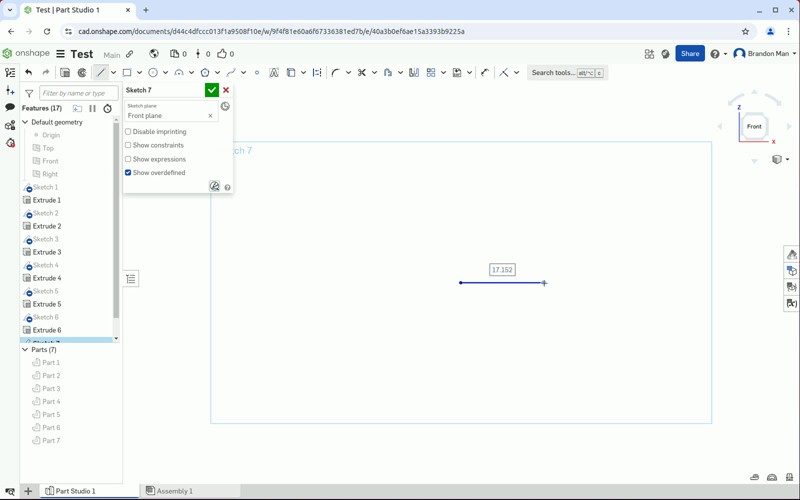
mouse_move(574, 282)
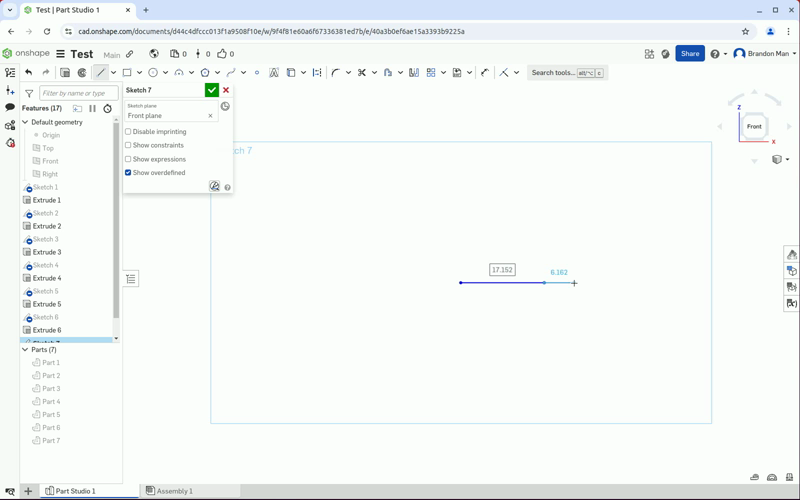
mouse_move(497, 271)
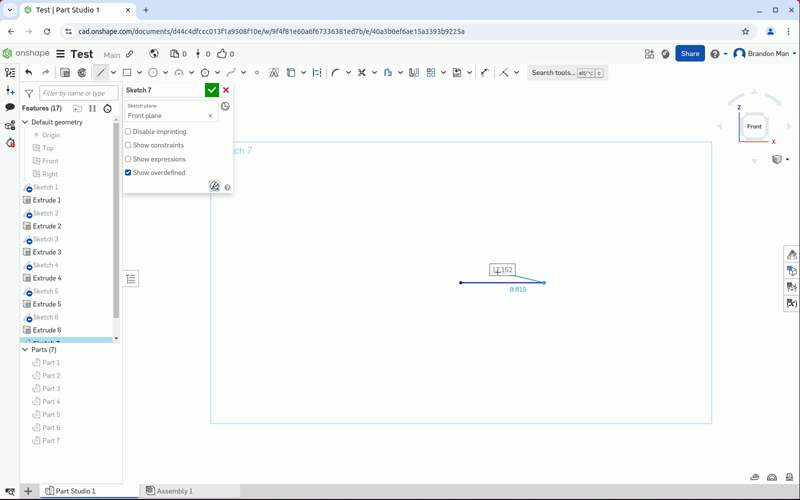
click(497, 271)
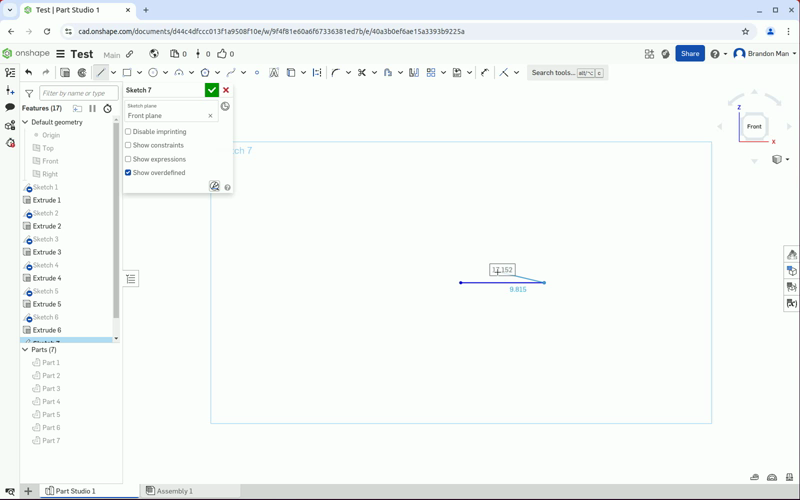
key_up(shift)
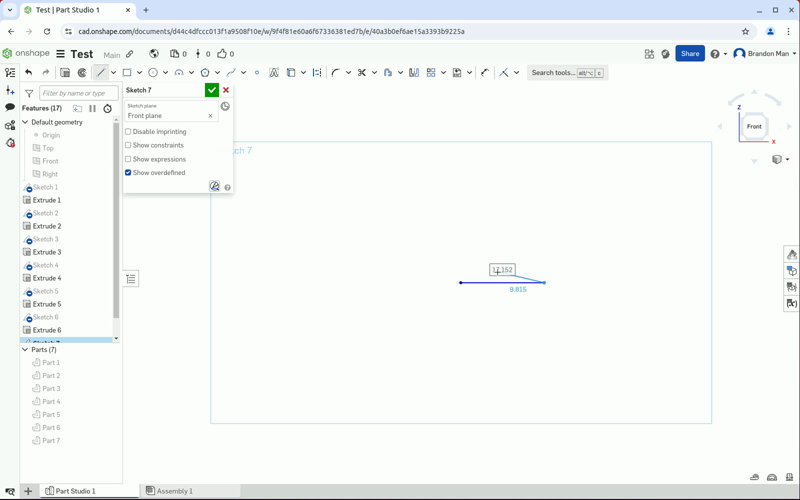
key_down(shift)
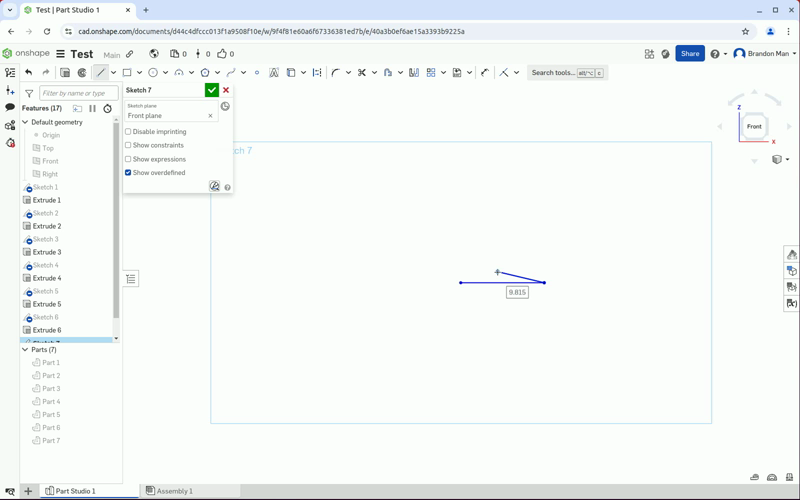
mouse_move(527, 271)
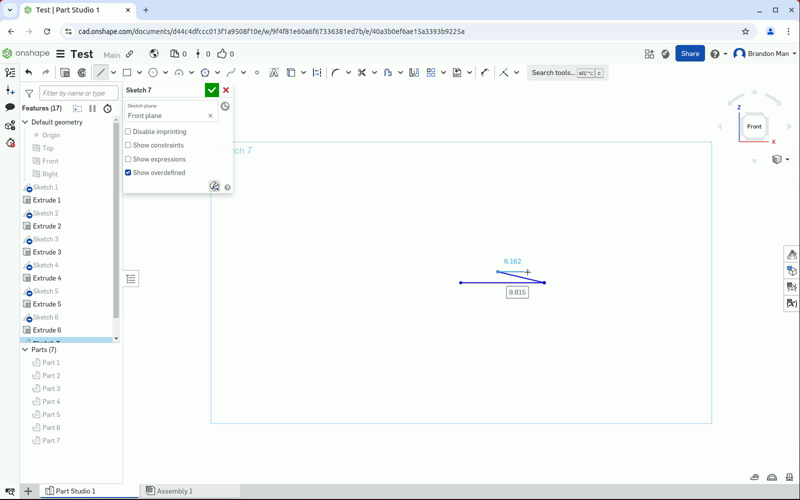
mouse_move(498, 238)
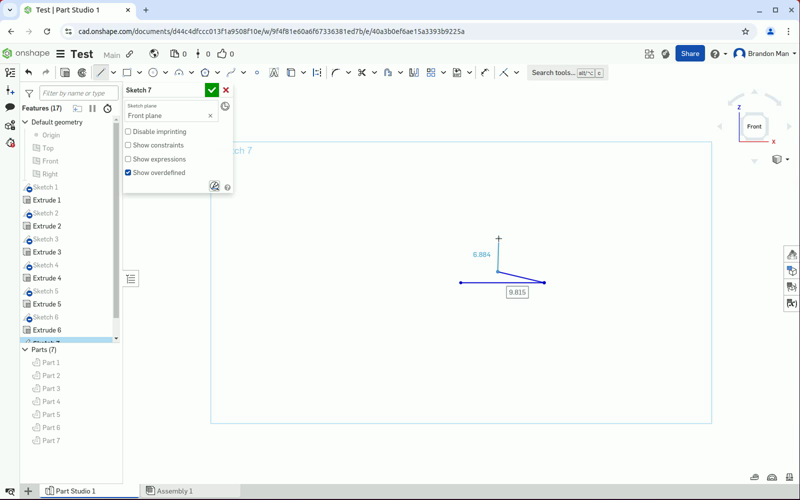
click(498, 238)
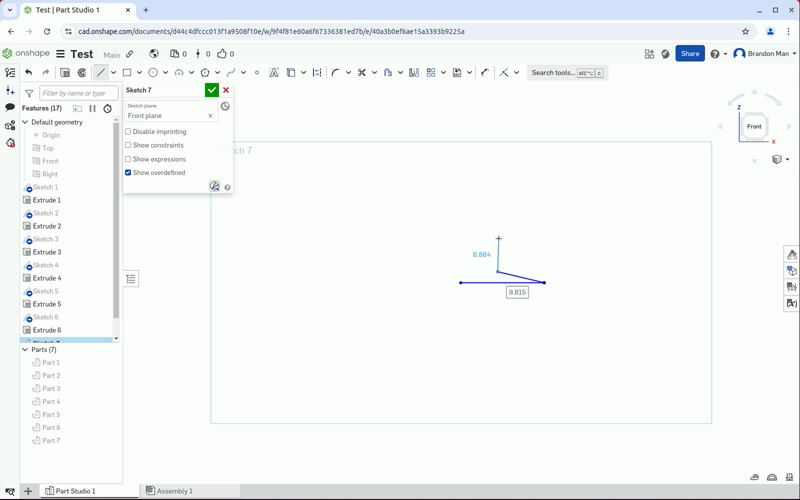
key_up(shift)
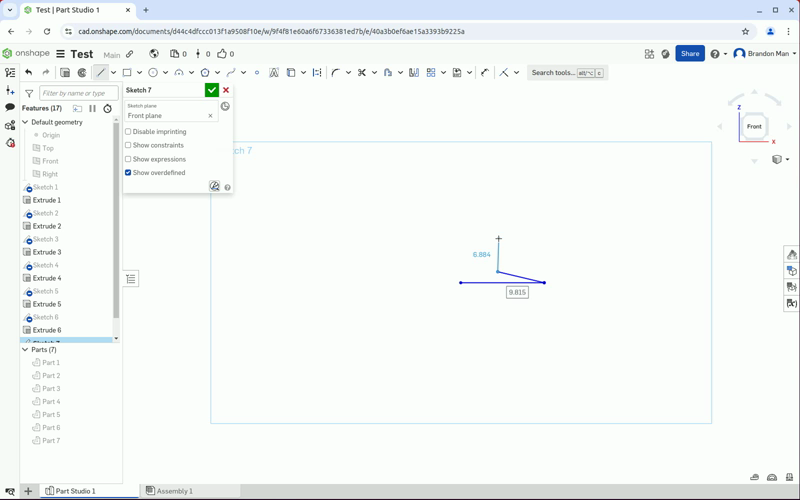
key_down(shift)
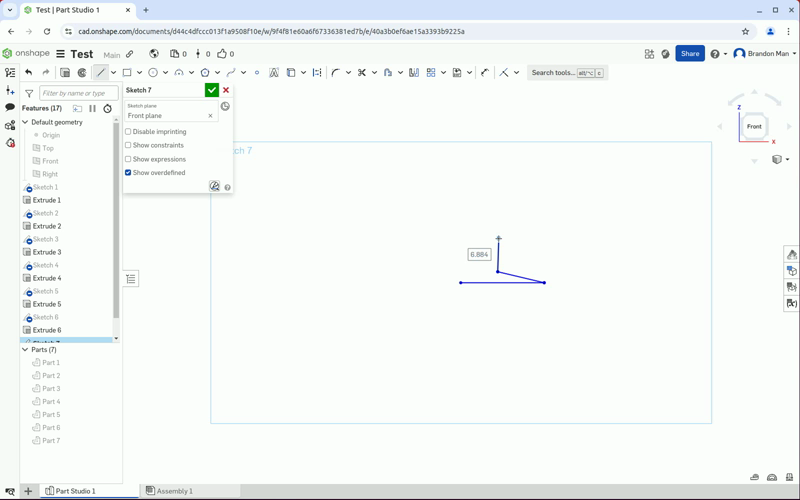
mouse_move(528, 238)
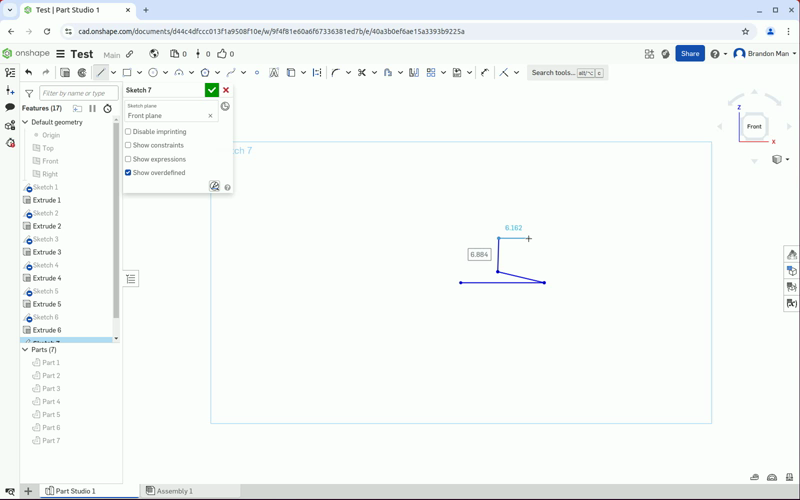
mouse_move(476, 247)
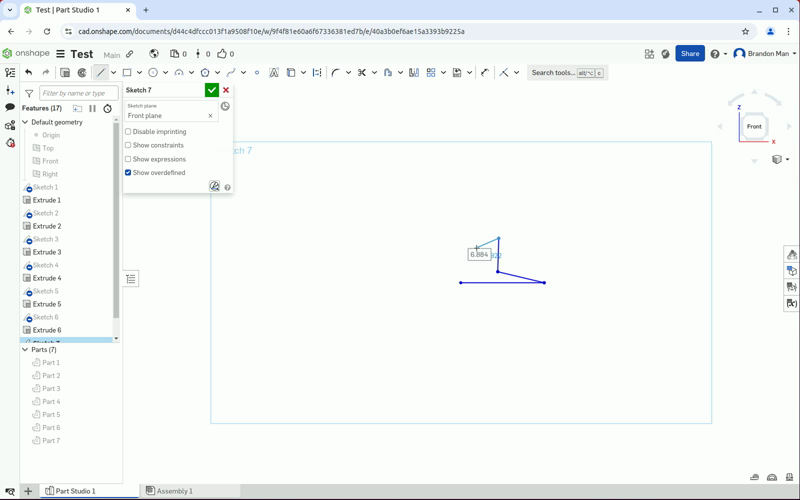
click(476, 247)
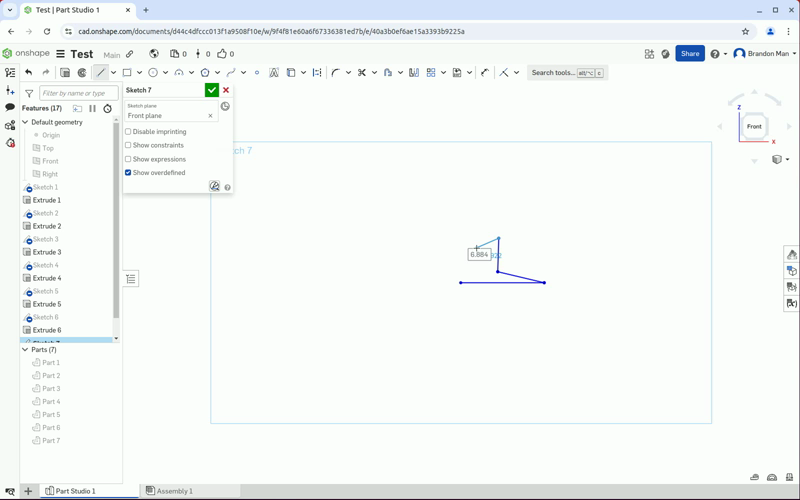
key_up(shift)
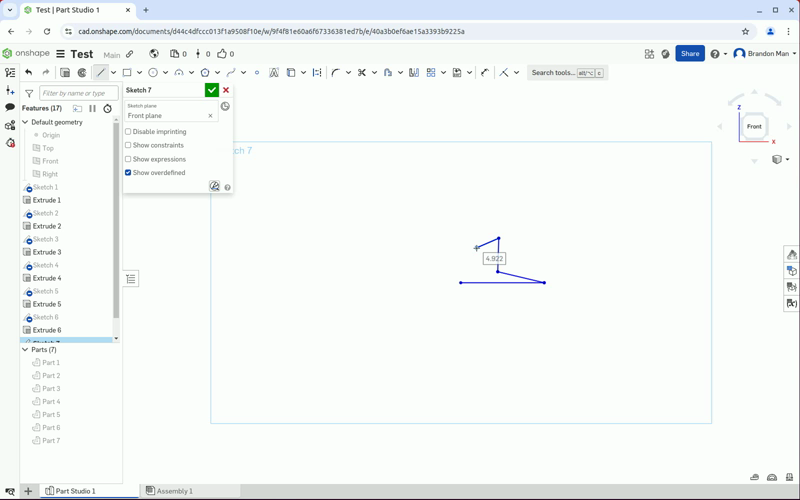
key(esc)
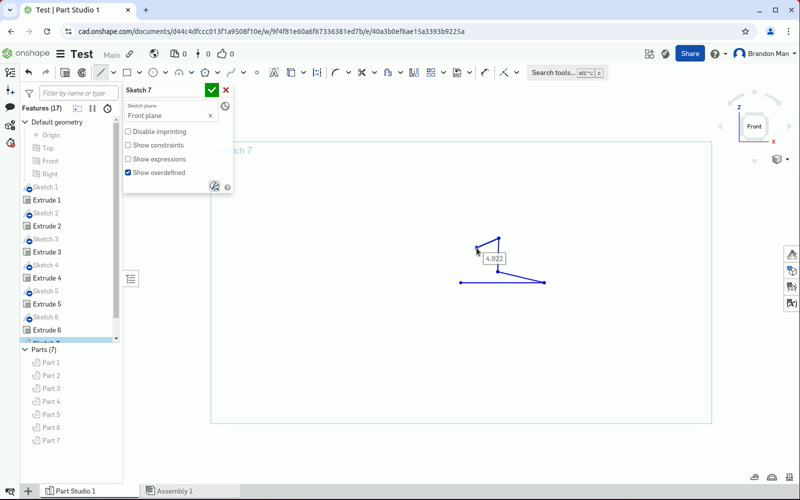
key(a)
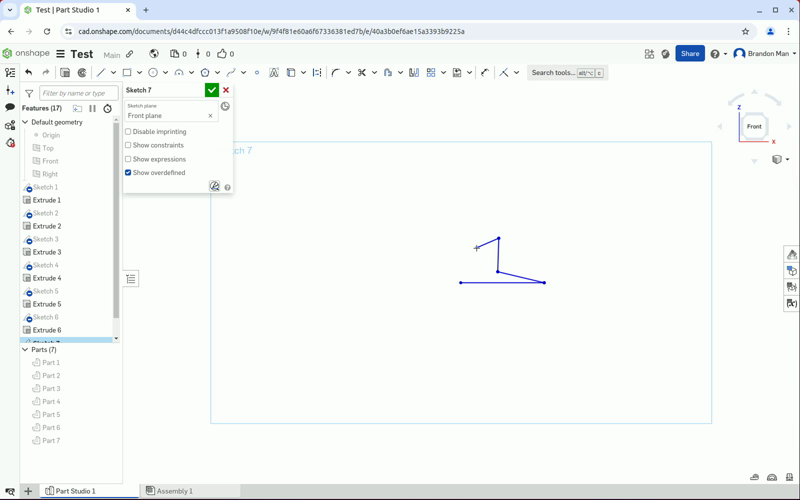
mouse_move(476, 247)
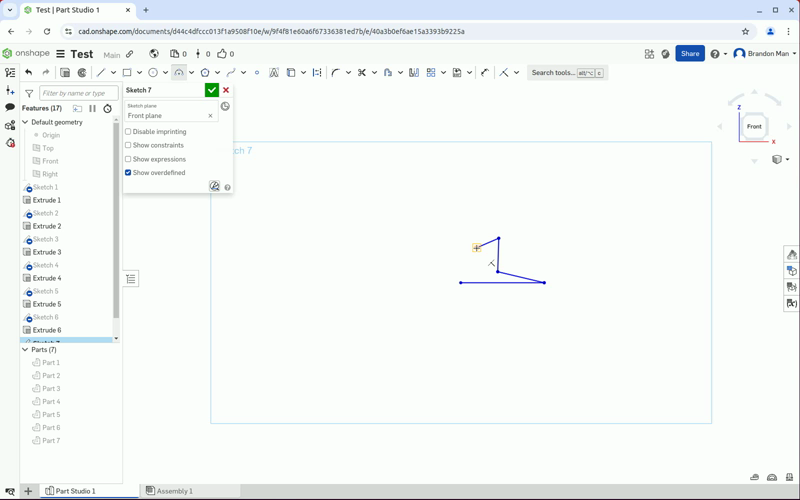
click(476, 247)
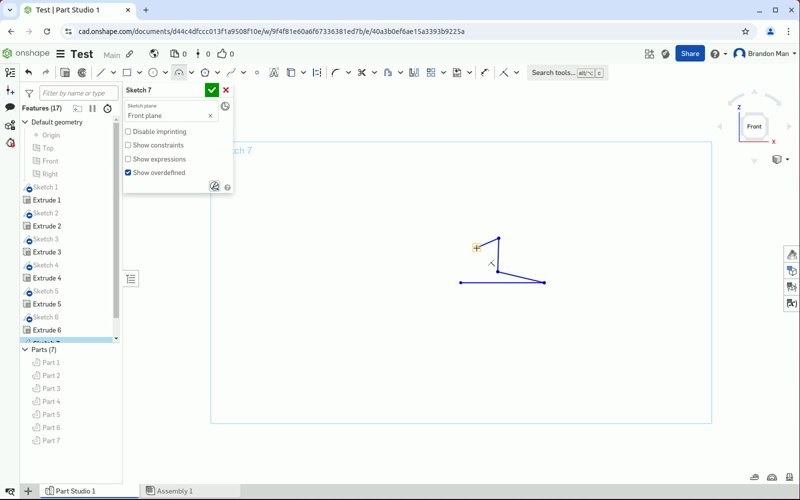
mouse_move(460, 282)
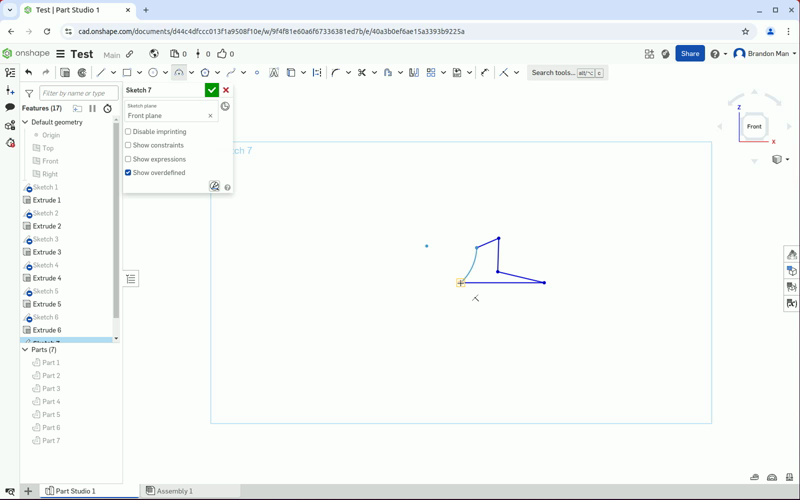
click(460, 282)
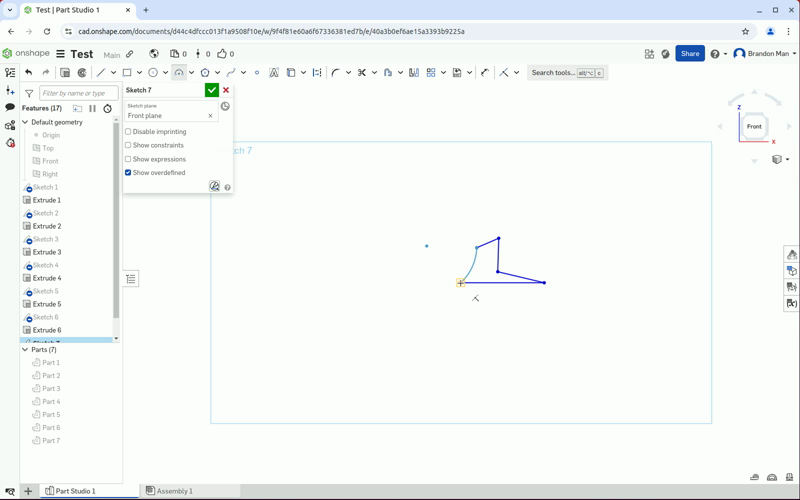
key_down(shift)
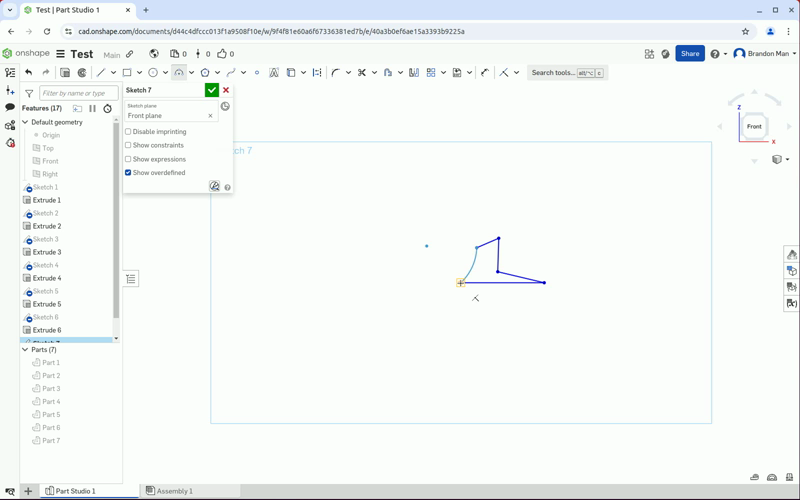
mouse_move(480, 270)
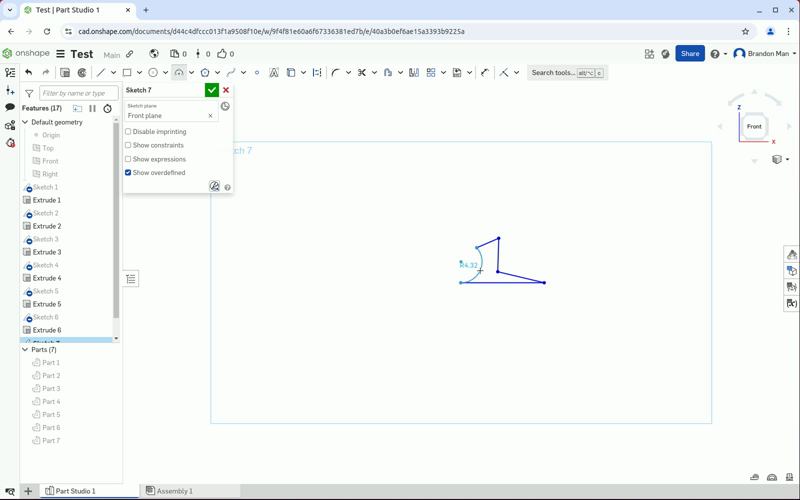
click(480, 270)
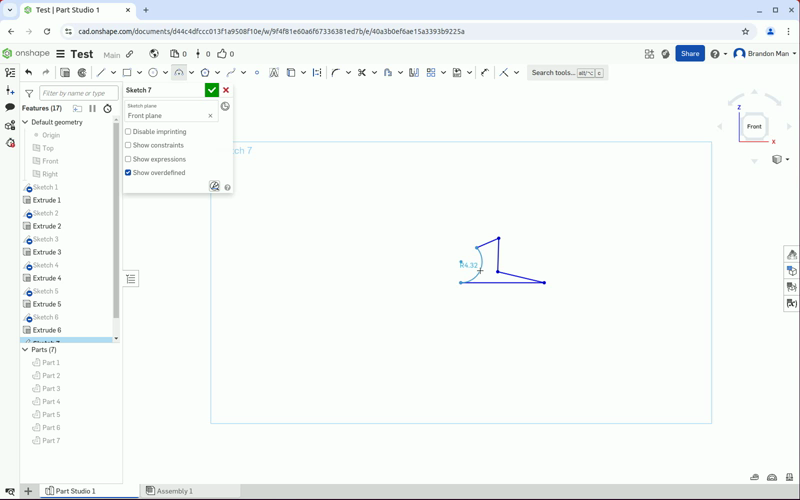
key_up(shift)
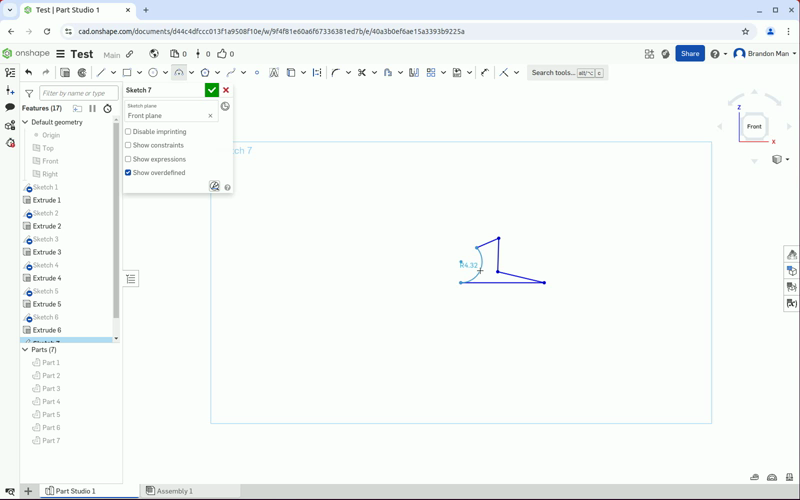
key(esc)
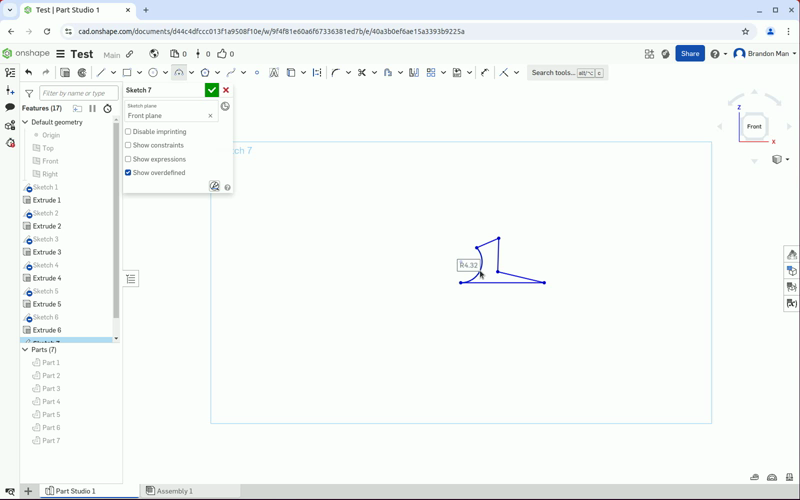
mouse_move(490, 260)
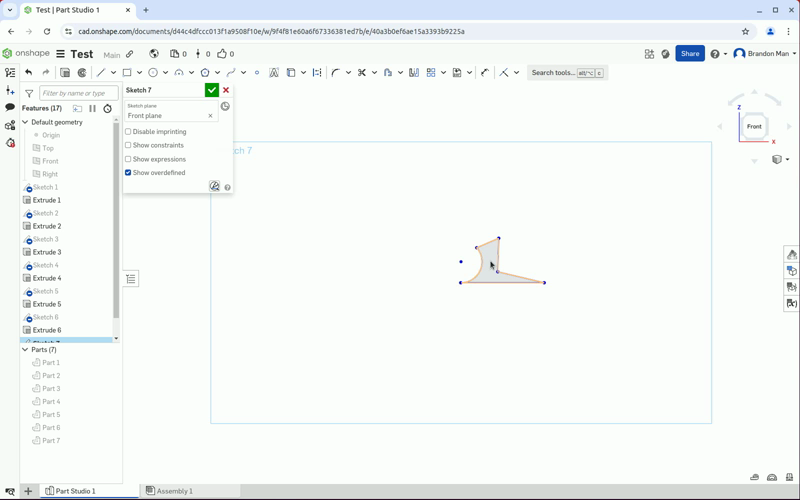
scroll(6)
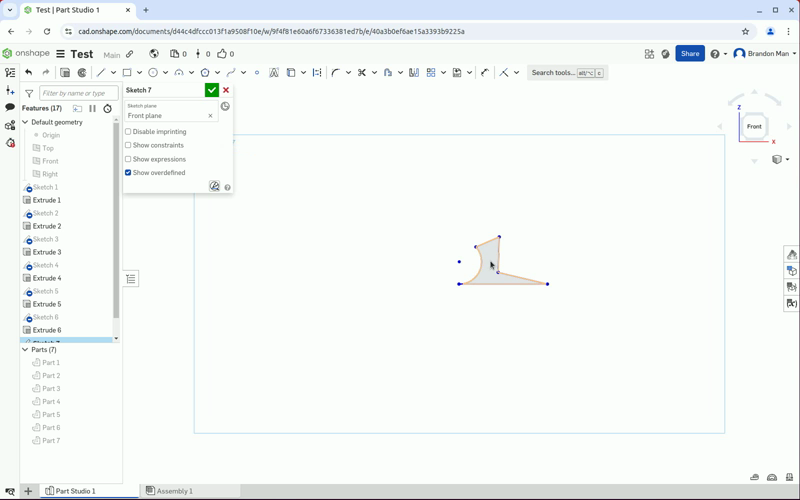
scroll(6)
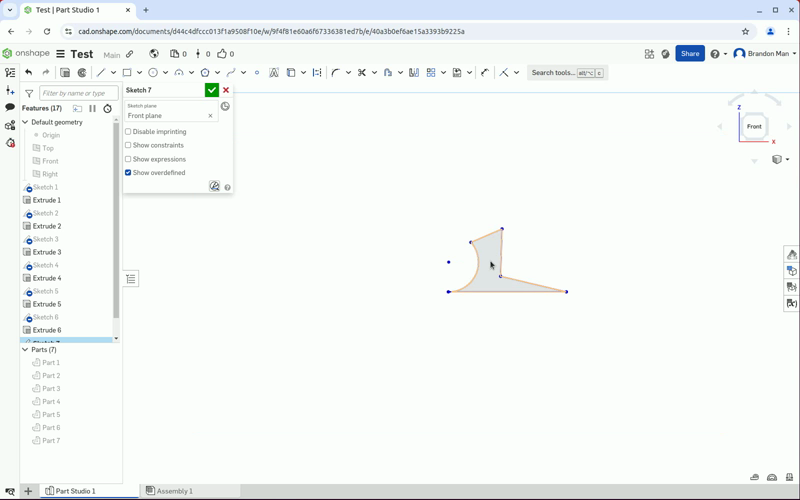
scroll(6)
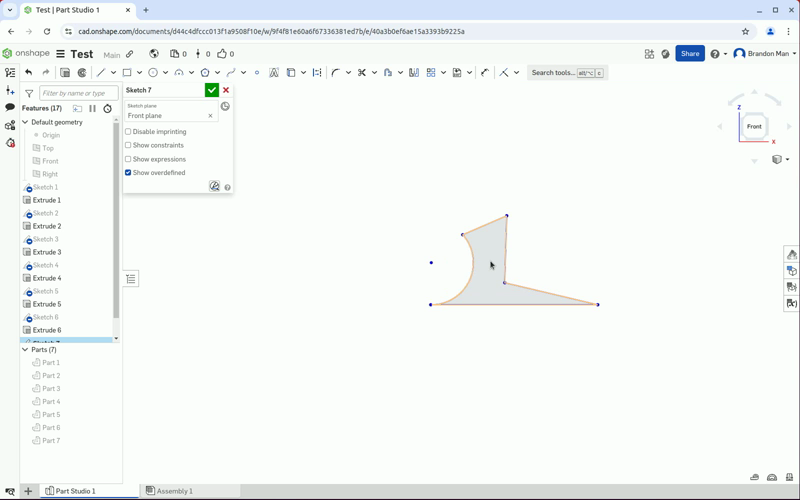
scroll(6)
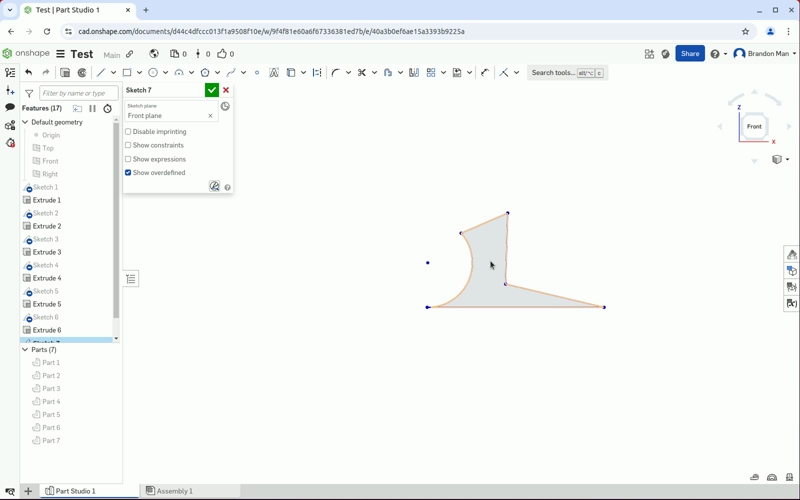
scroll(6)
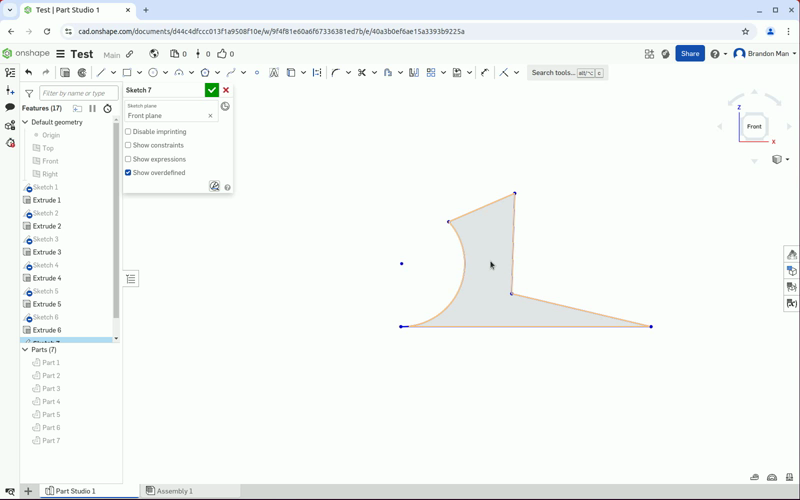
scroll(6)
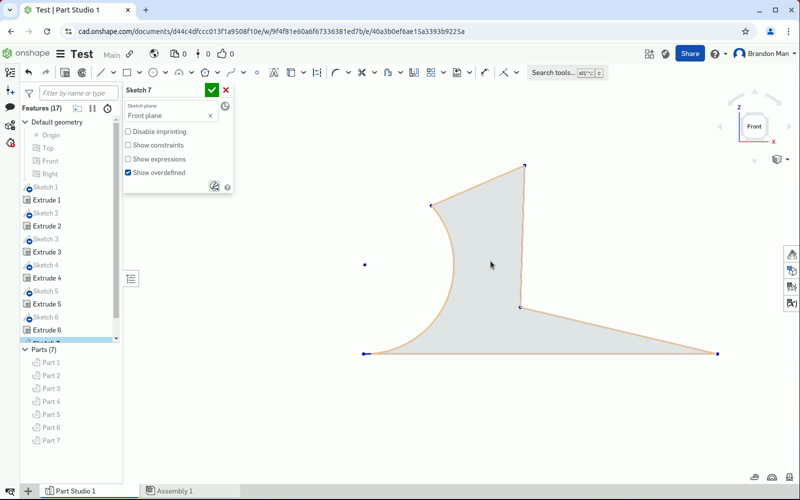
scroll(6)
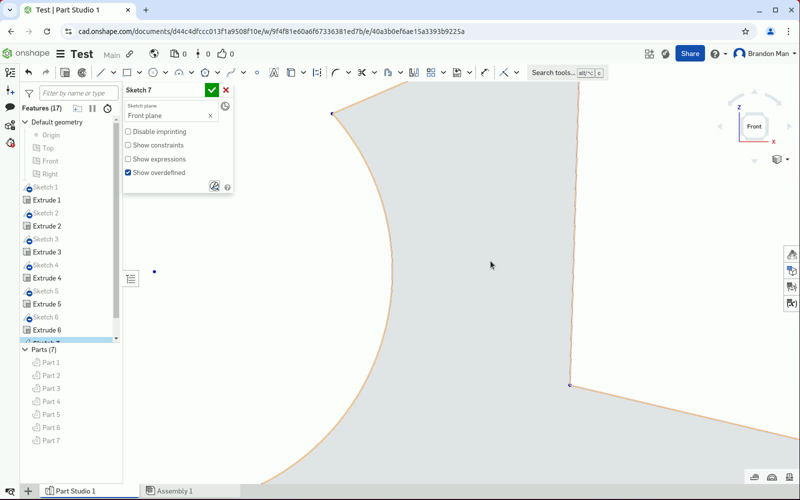
click(490, 260)
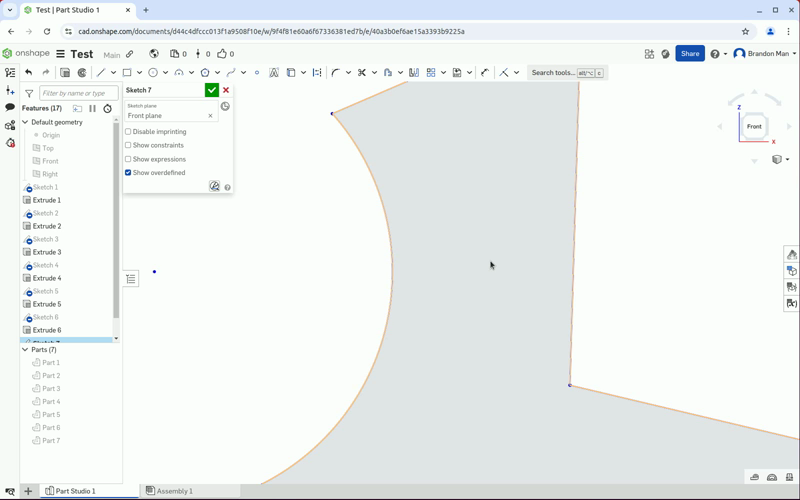
scroll(-6)
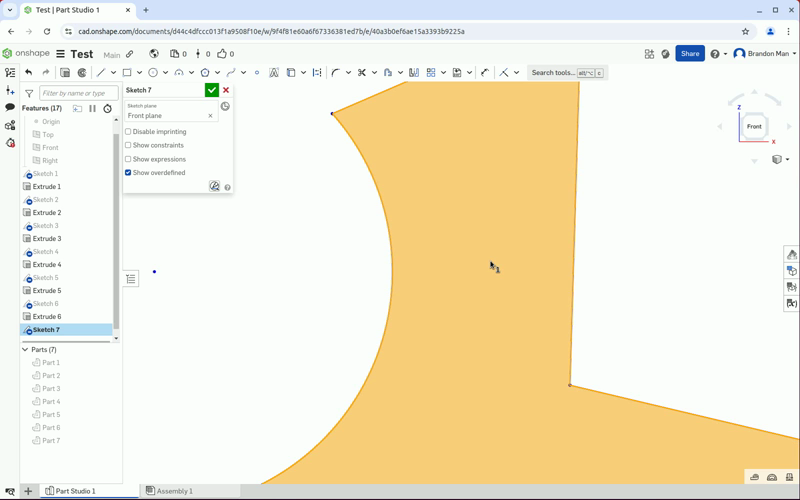
scroll(-6)
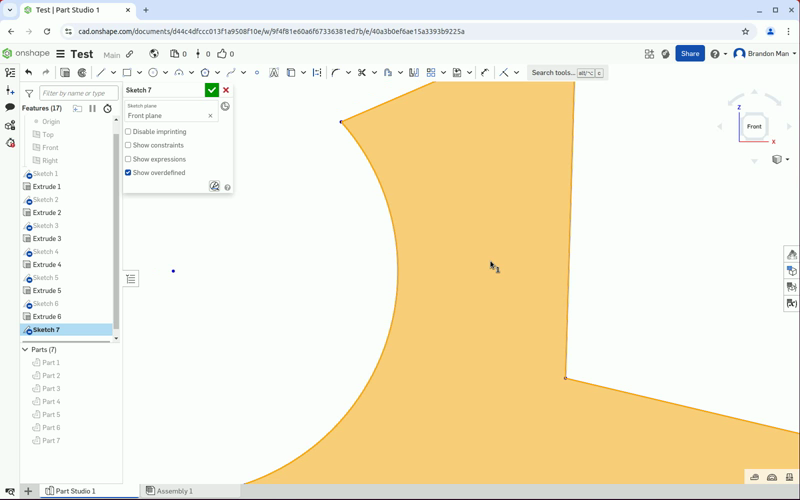
scroll(-6)
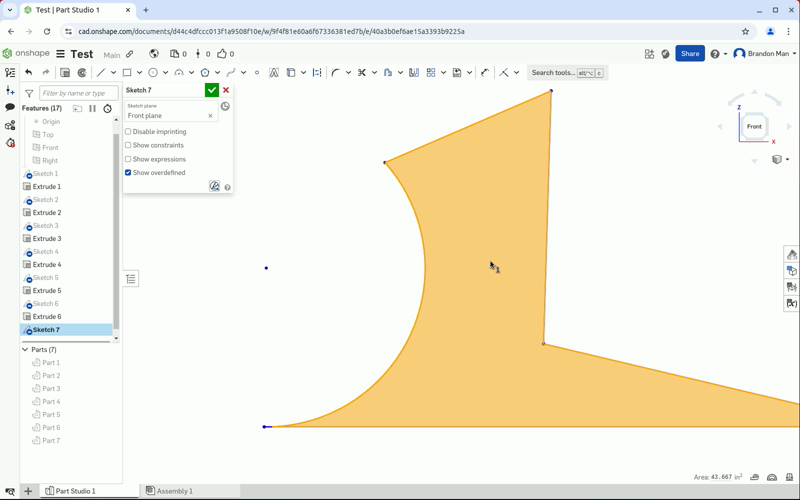
scroll(-6)
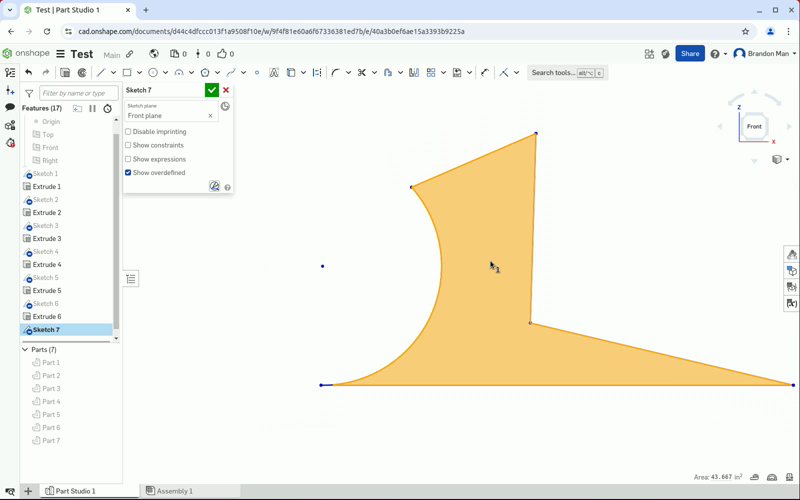
scroll(-6)
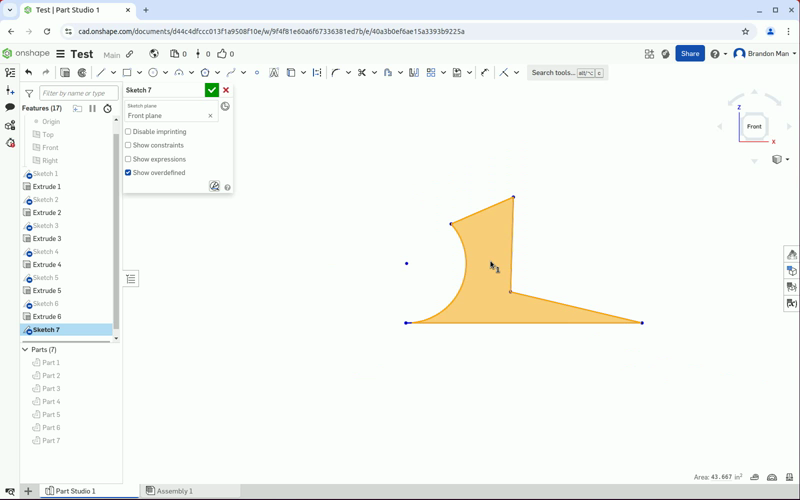
scroll(-6)
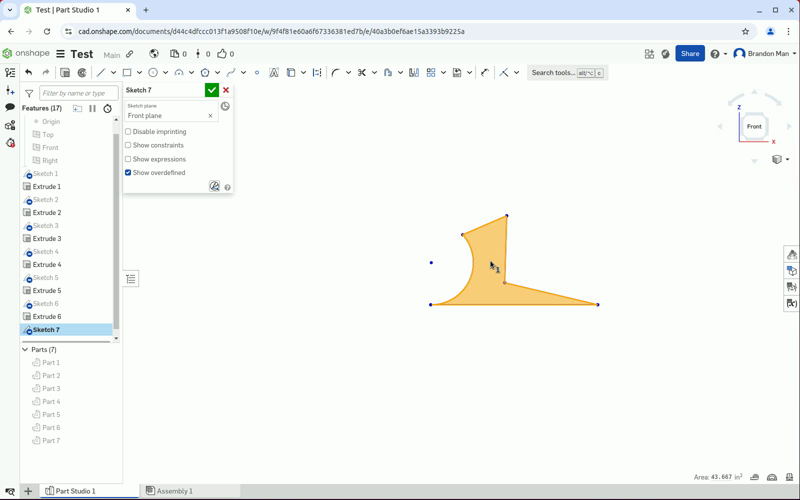
scroll(-6)
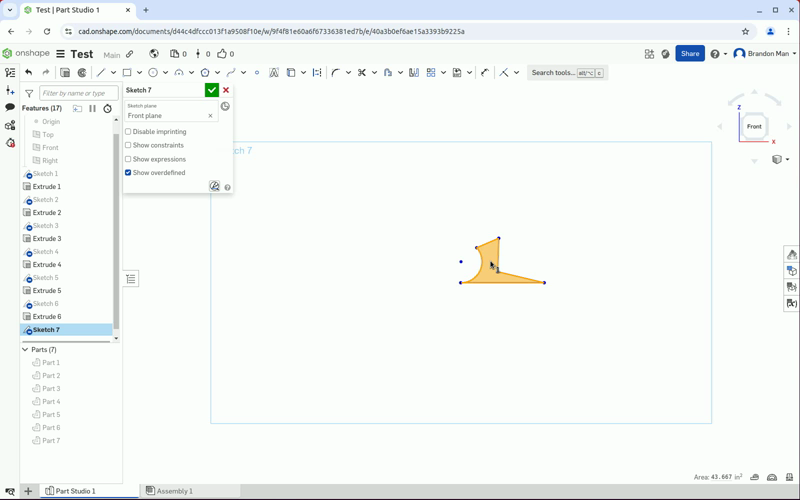
mouse_move(73, 352)
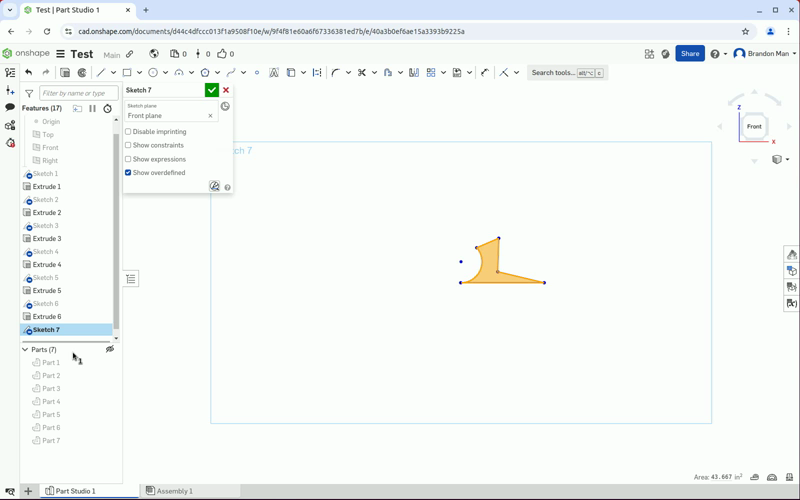
key(shift+y)
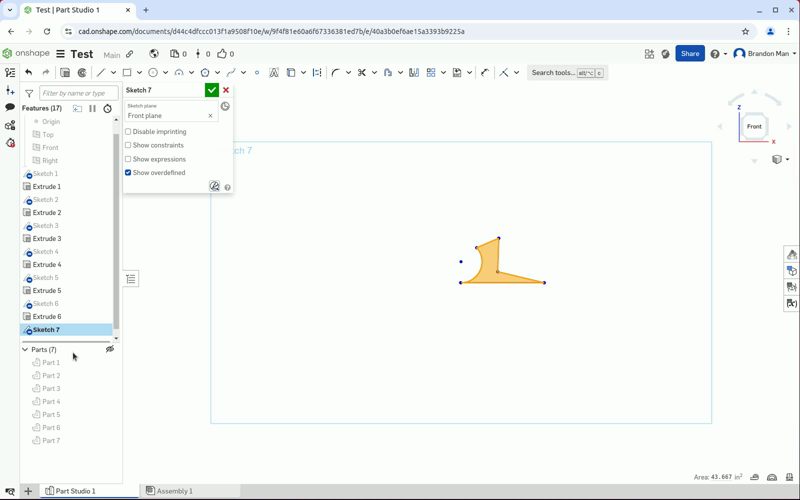
key(shift+e)
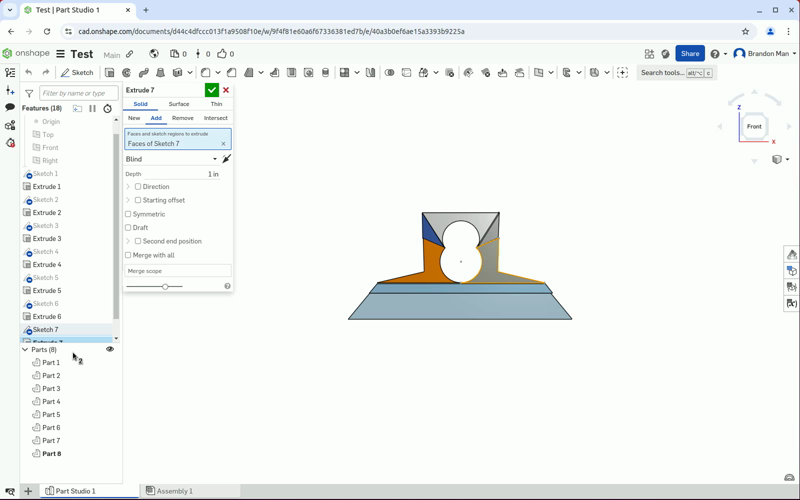
mouse_move(143, 106)
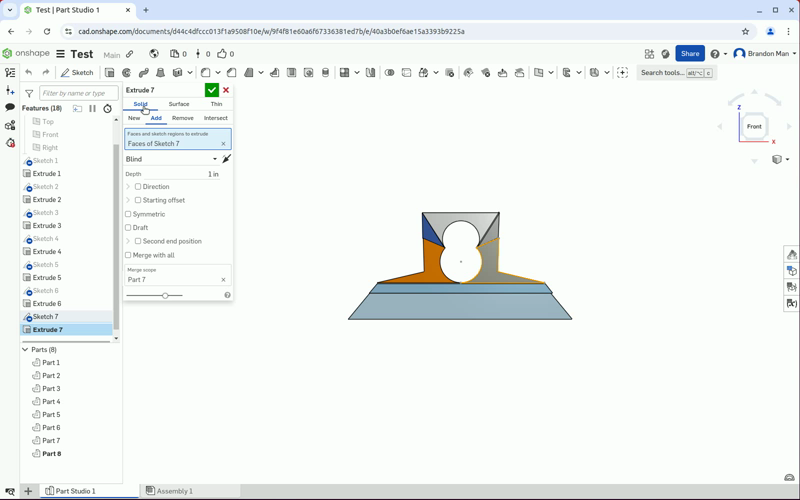
click(143, 106)
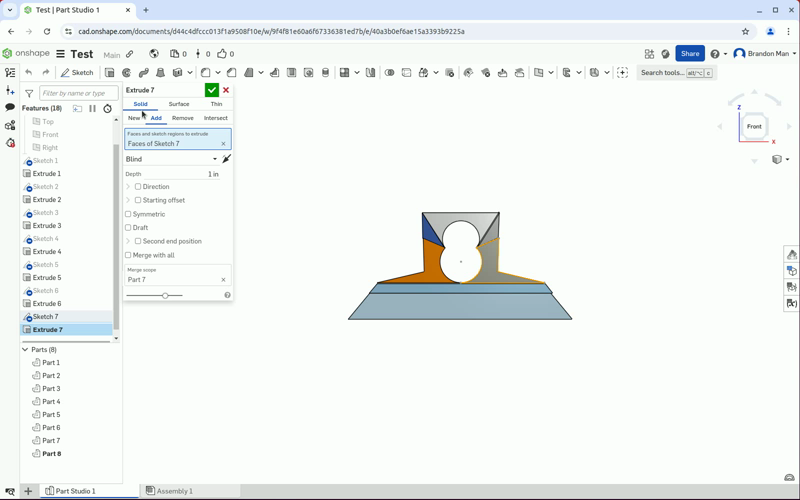
mouse_move(137, 120)
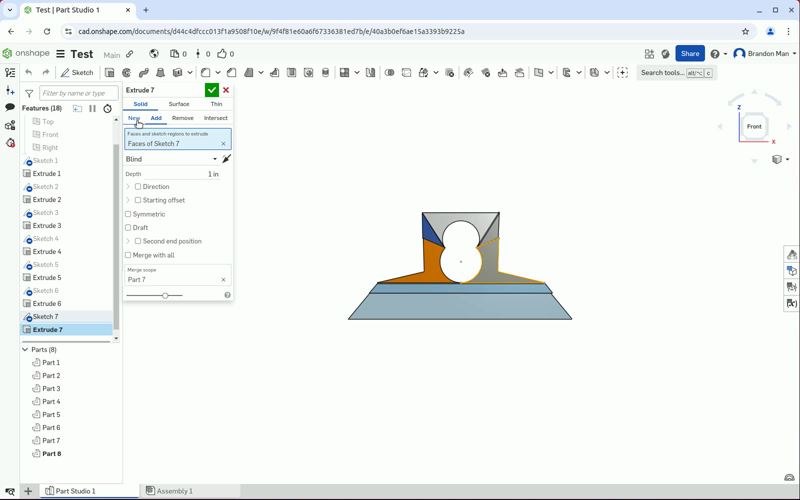
click(137, 120)
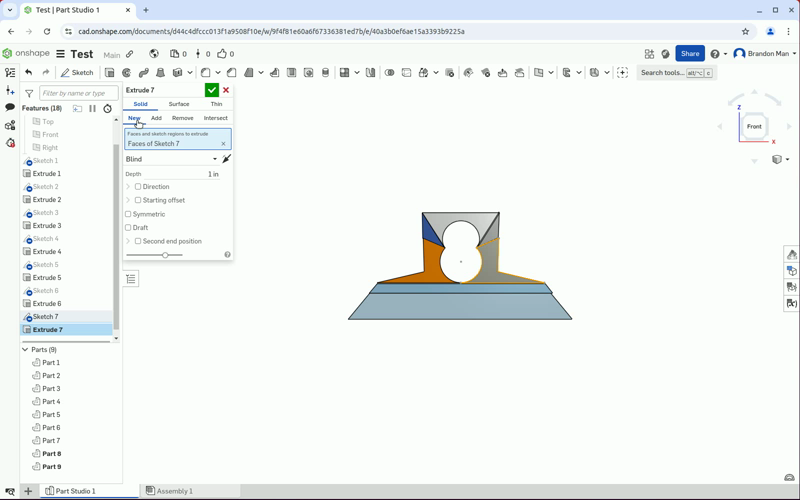
key(tab, 4)
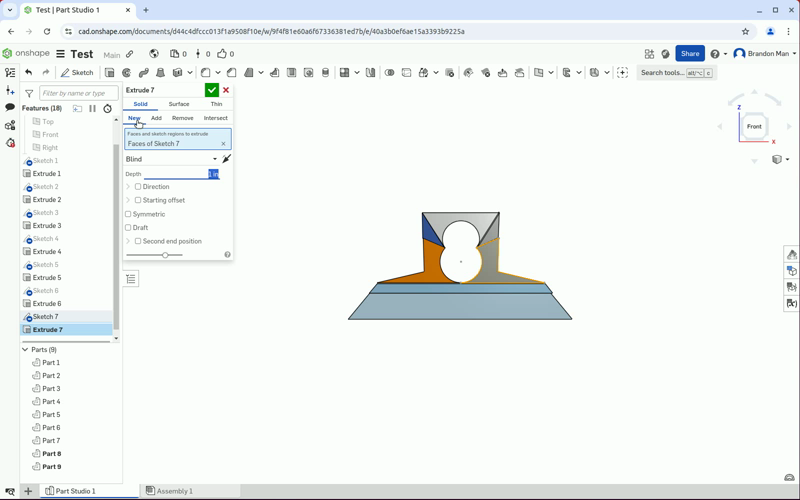
text(2.166)
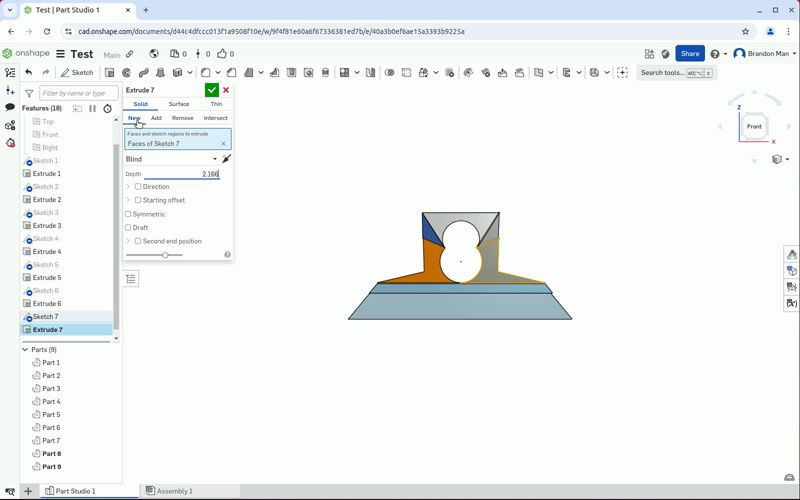
key(tab, 3)
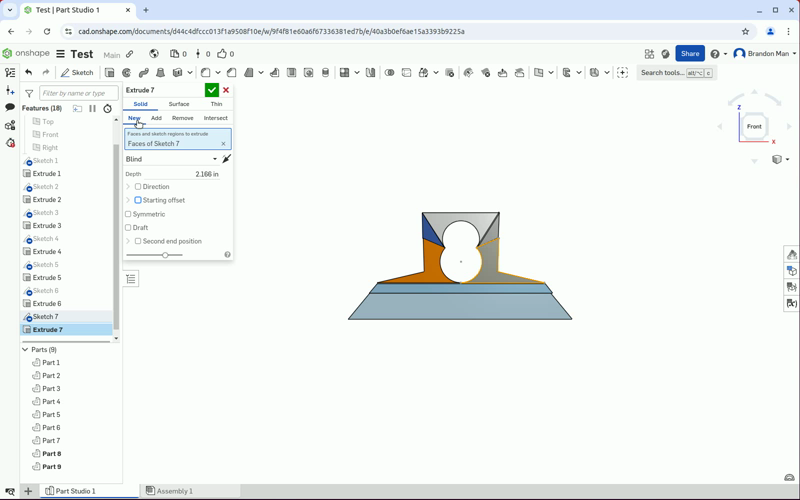
key(tab, 2)
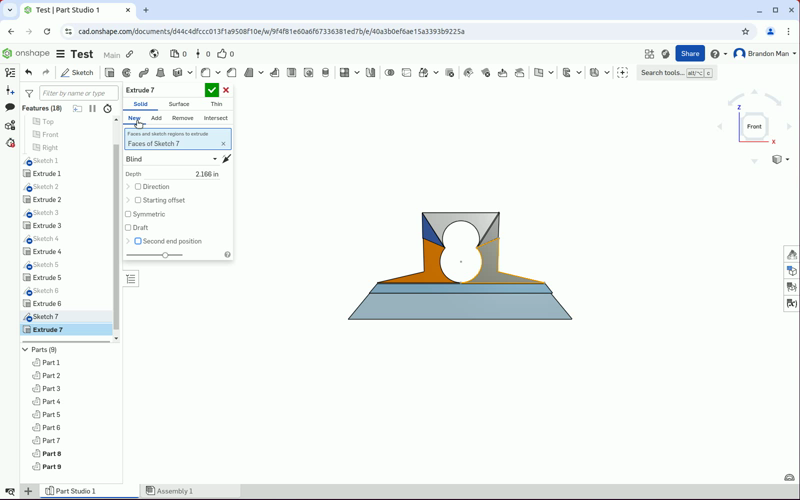
key(space)
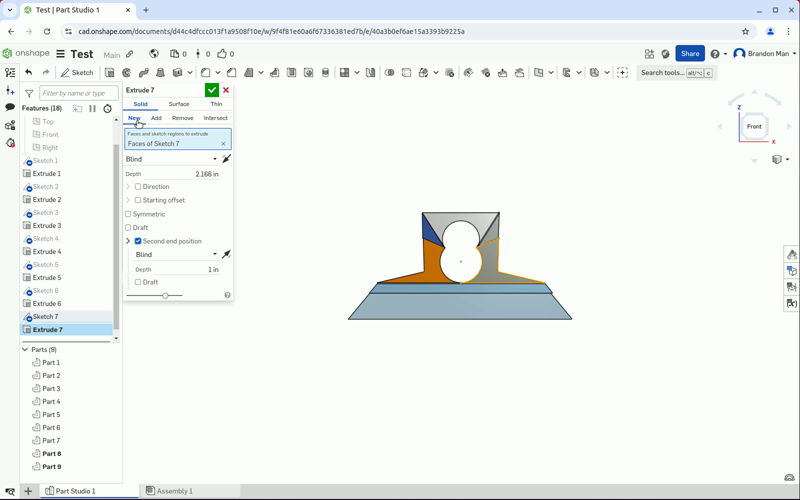
key(tab, 3)
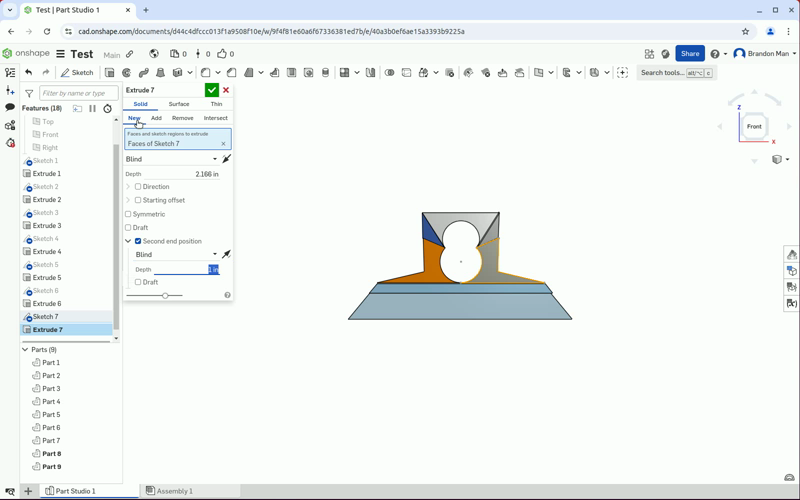
text(4.333)
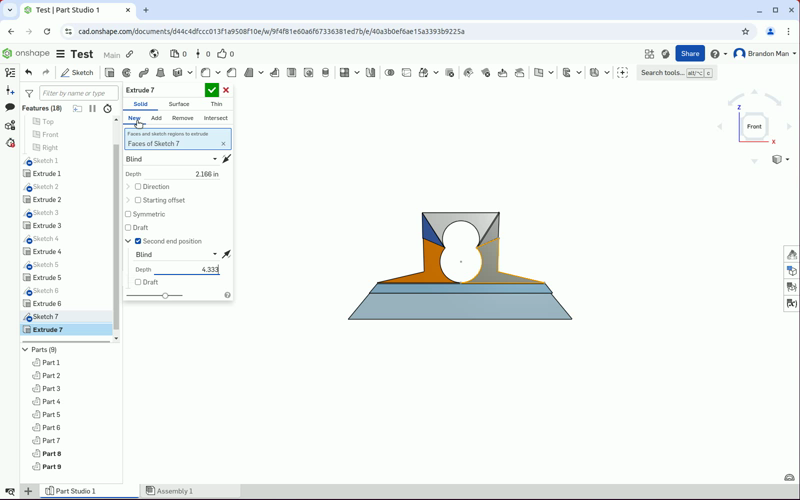
key(enter)
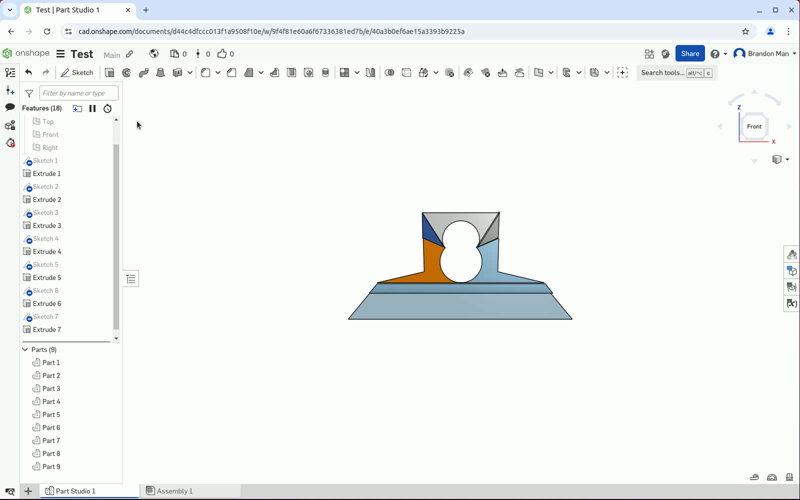
key(shift+h)
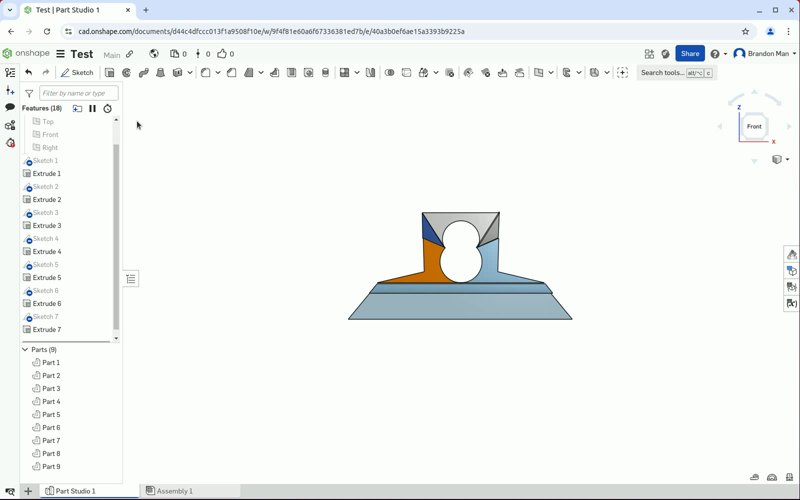
key(shift+h)
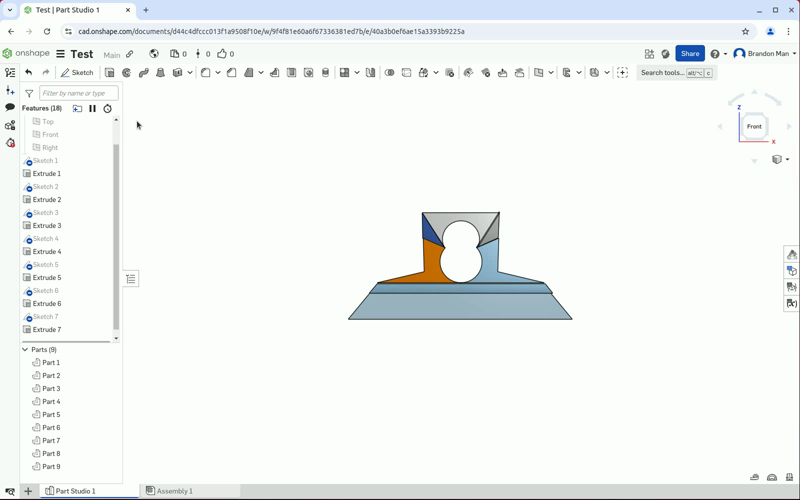
mouse_move(69, 163)
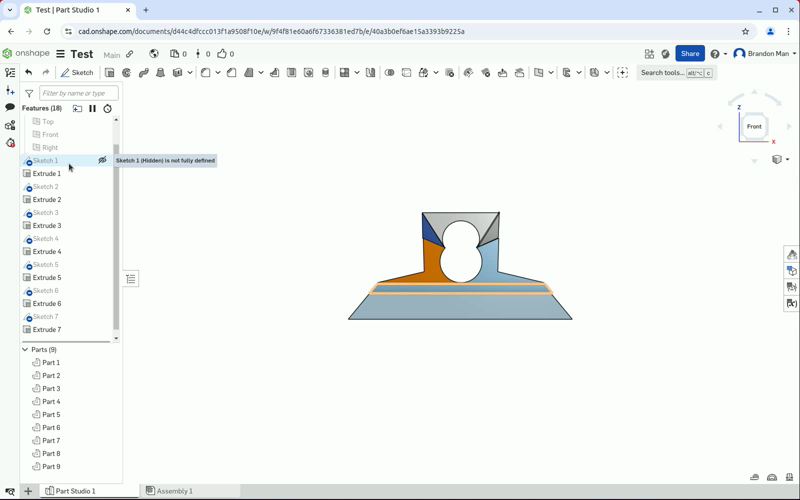
click(69, 163)
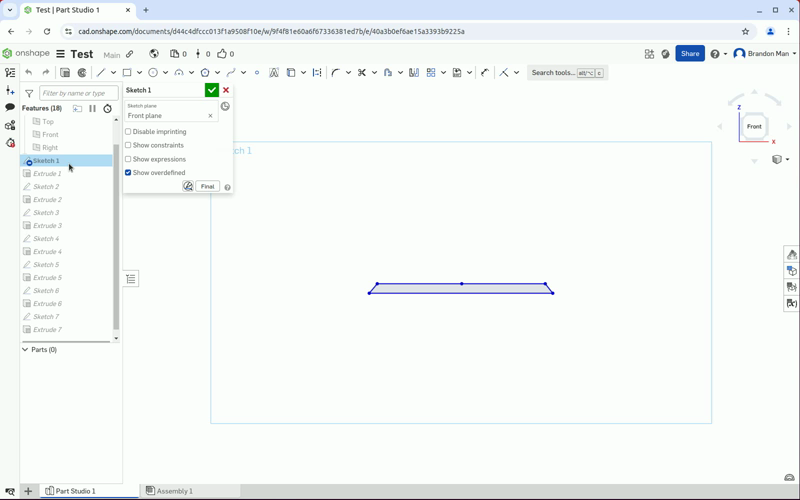
mouse_move(229, 92)
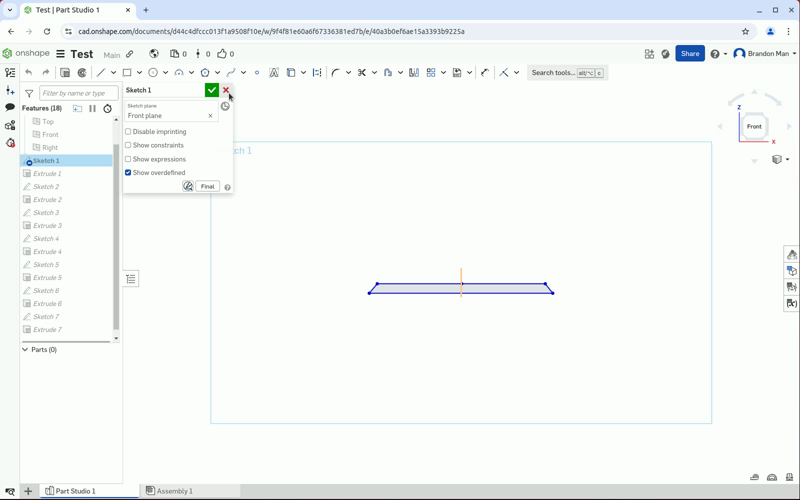
click(229, 92)
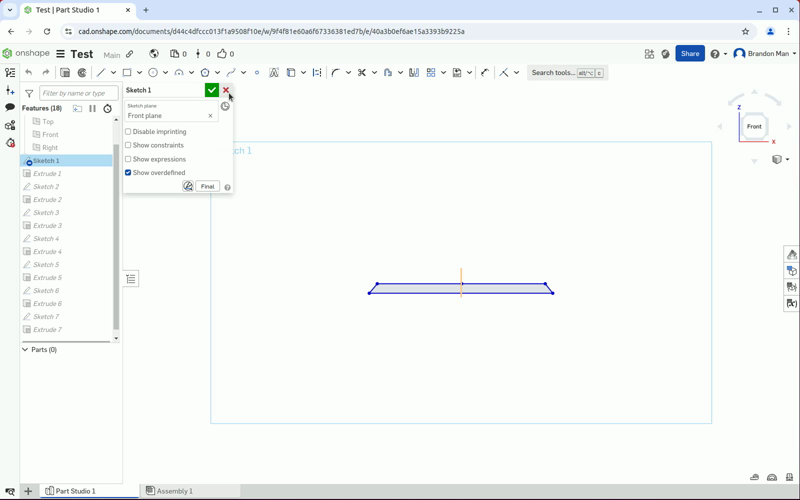
key(shift+s)
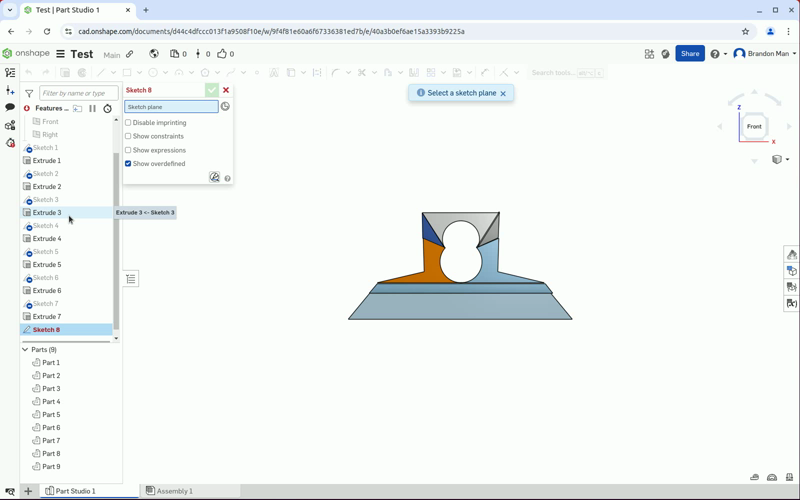
scroll(3)
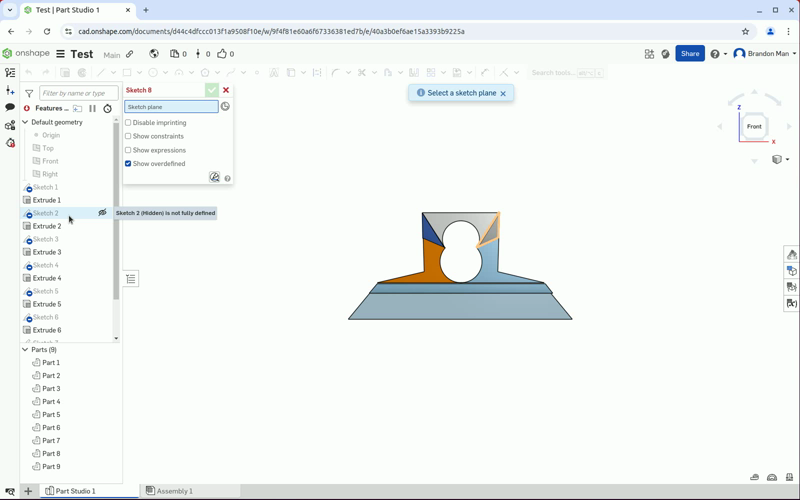
mouse_move(69, 163)
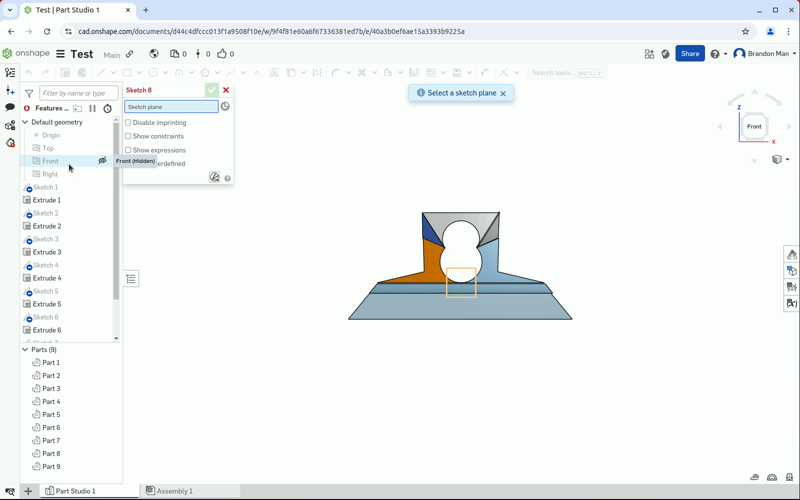
click(69, 163)
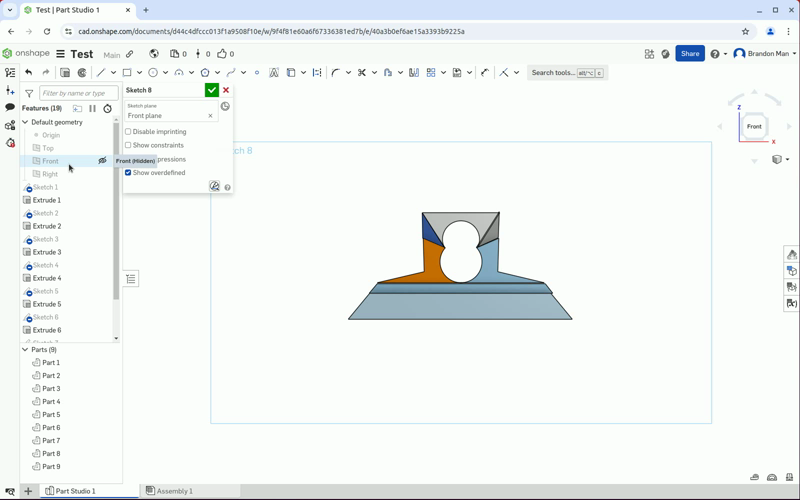
mouse_move(73, 352)
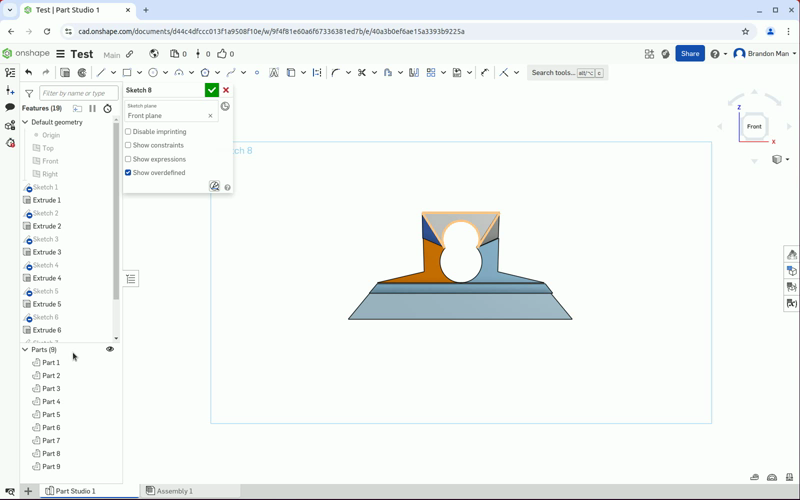
key(y)
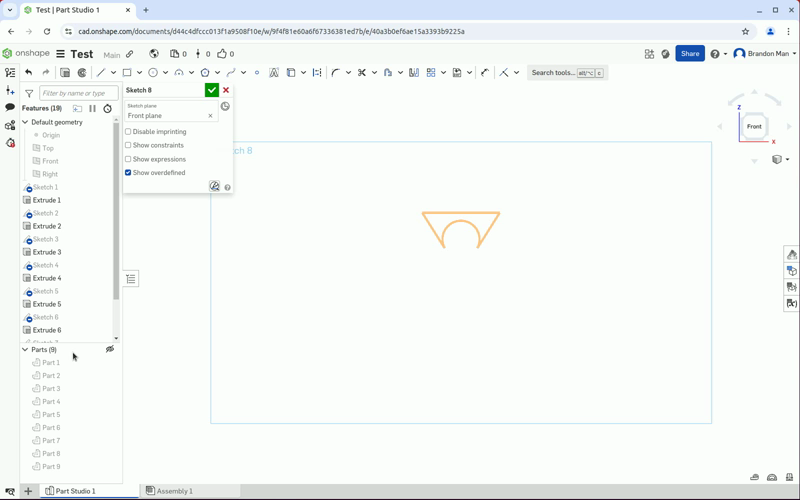
key(l)
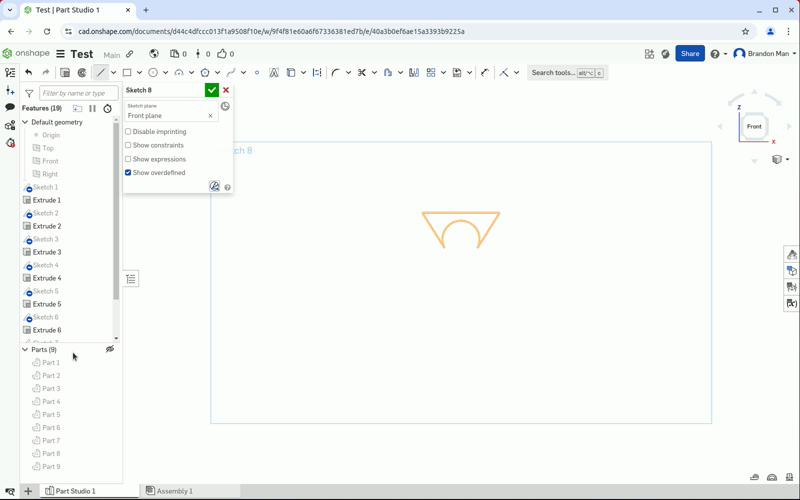
key_down(shift)
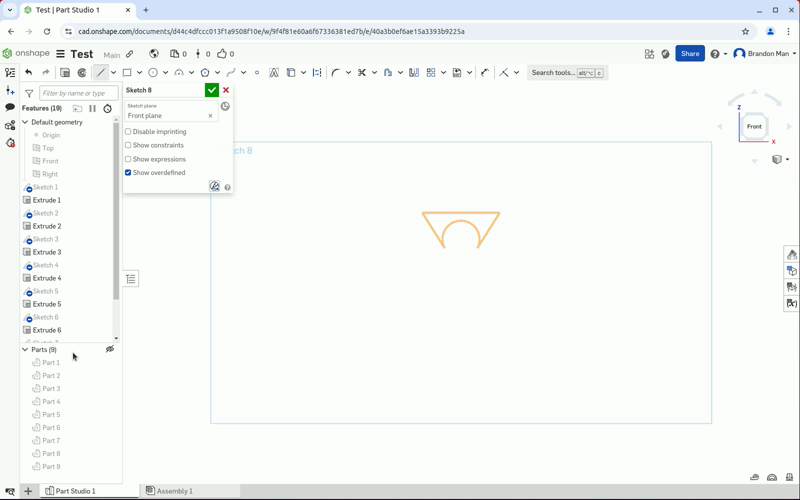
mouse_move(422, 212)
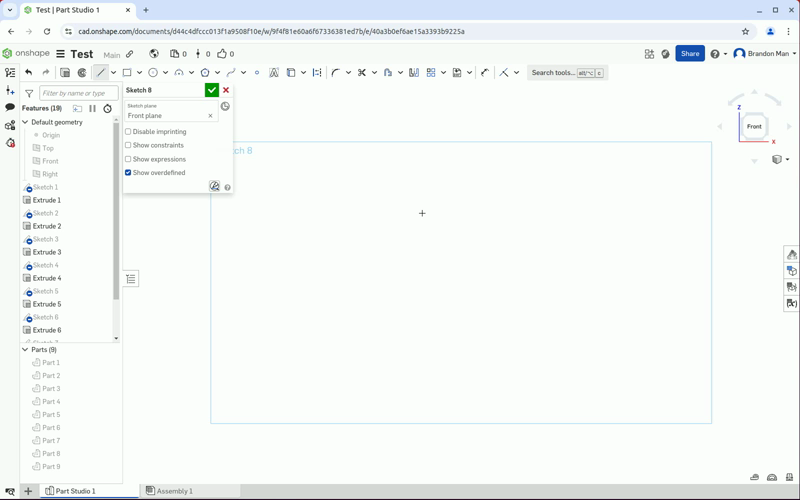
click(422, 212)
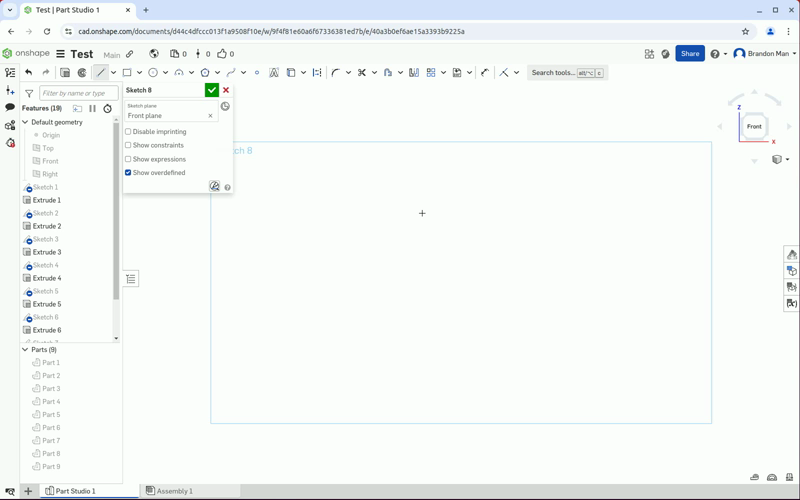
key_up(shift)
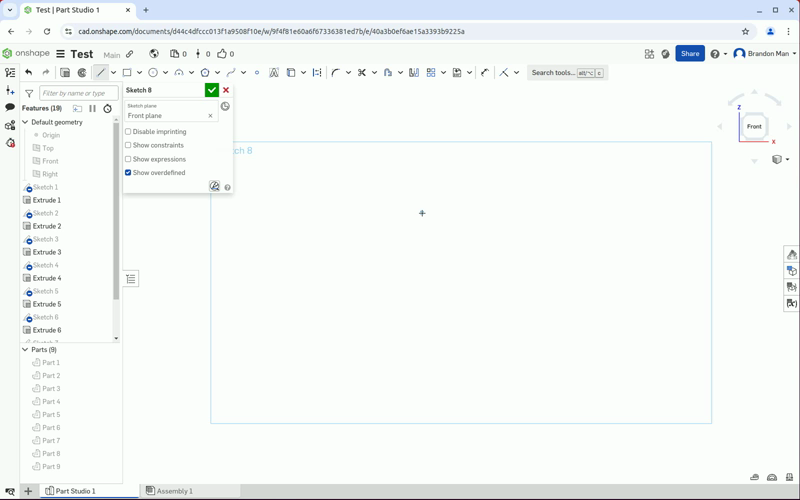
key_down(shift)
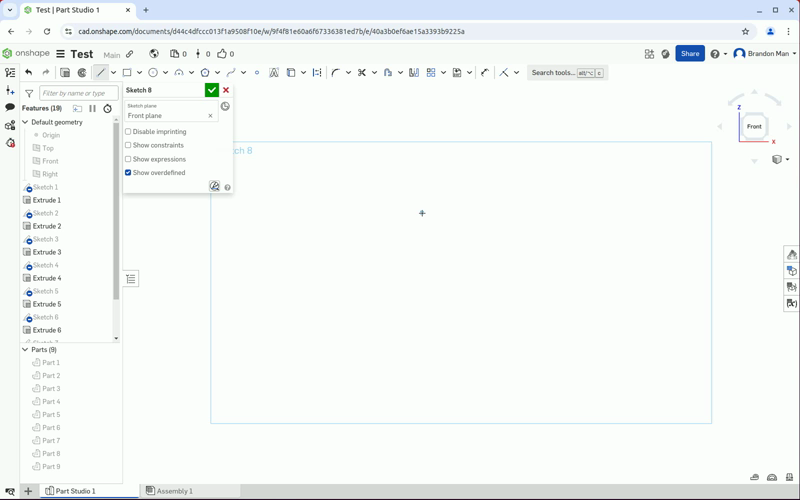
mouse_move(452, 212)
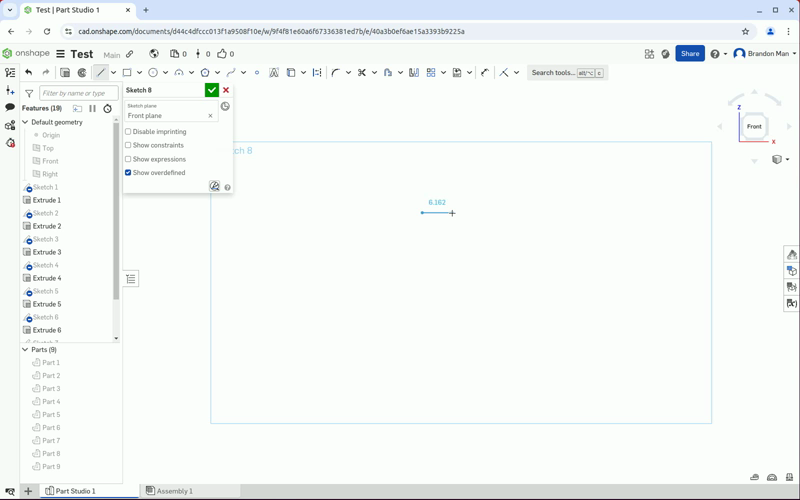
mouse_move(444, 248)
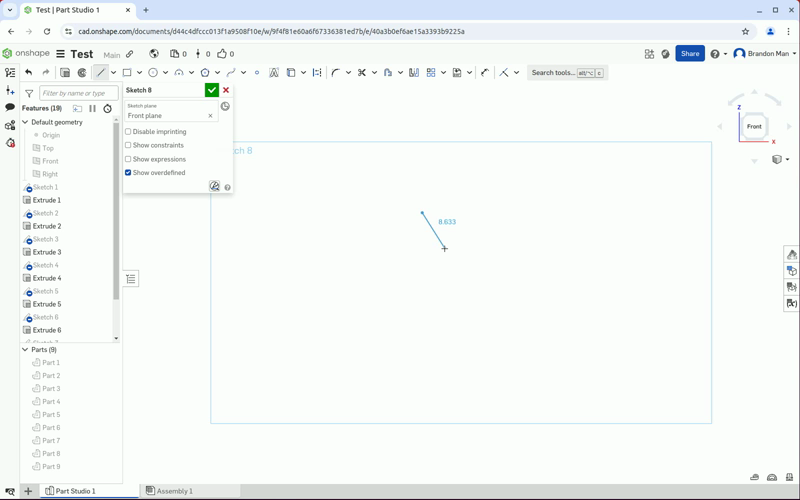
click(444, 248)
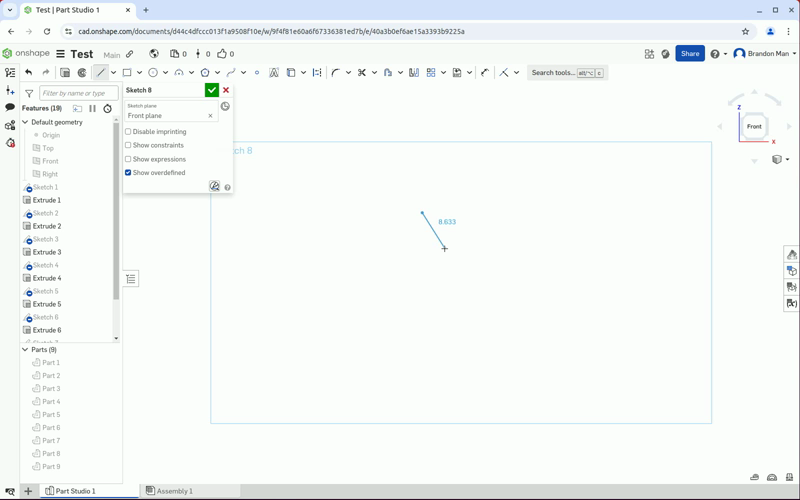
key_up(shift)
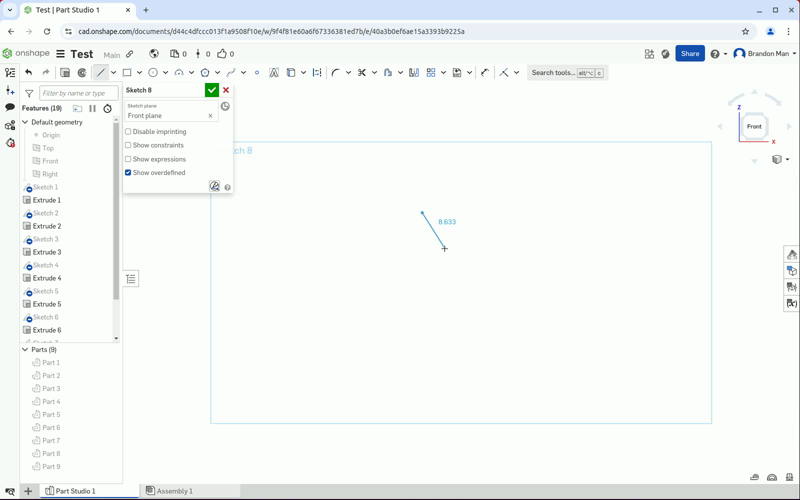
key(esc)
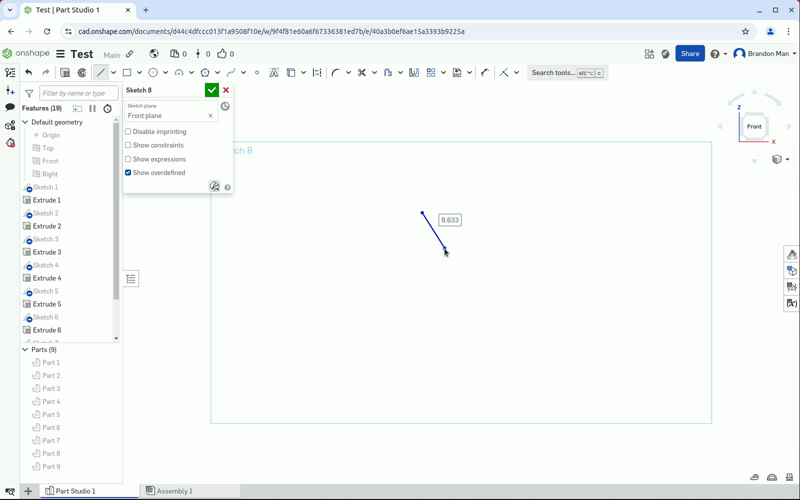
key(a)
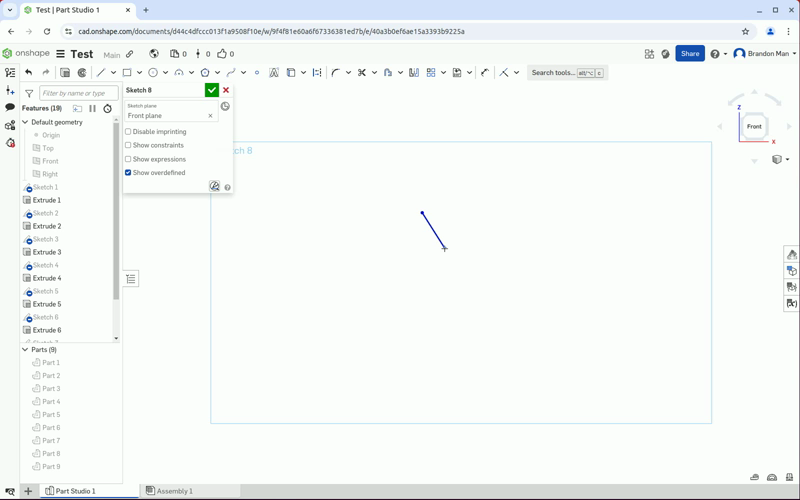
mouse_move(444, 248)
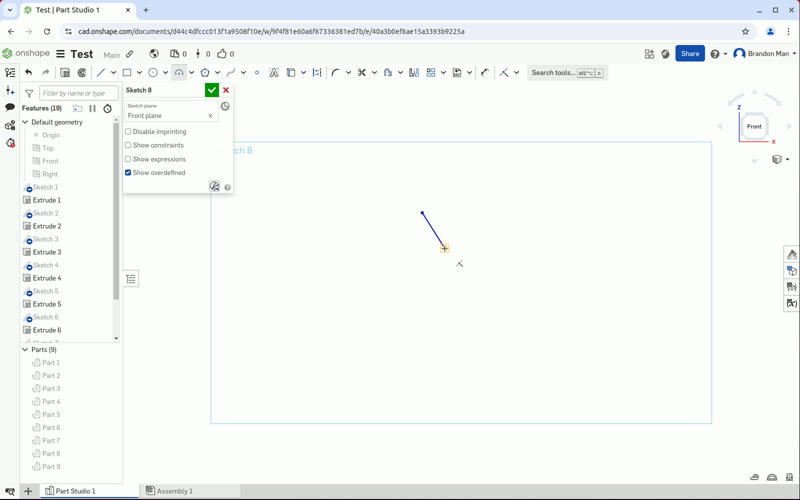
click(444, 248)
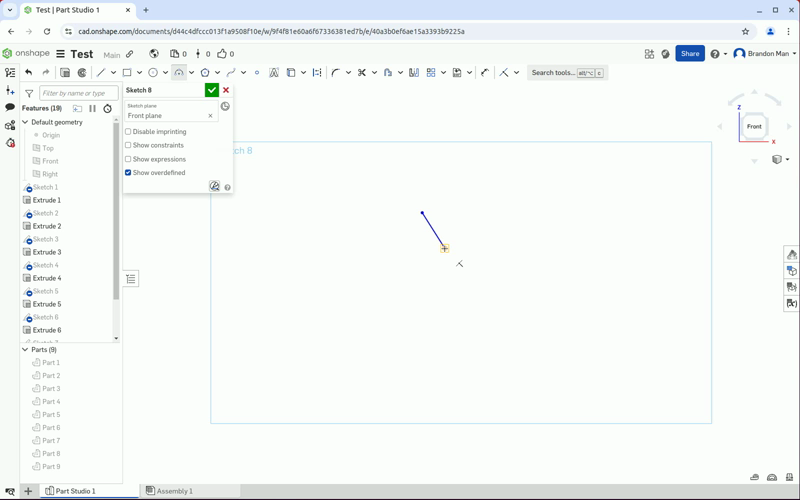
key_down(shift)
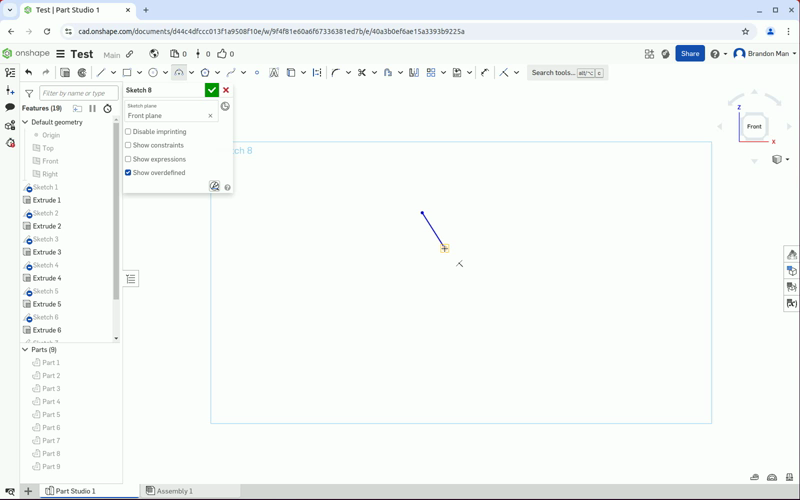
mouse_move(477, 248)
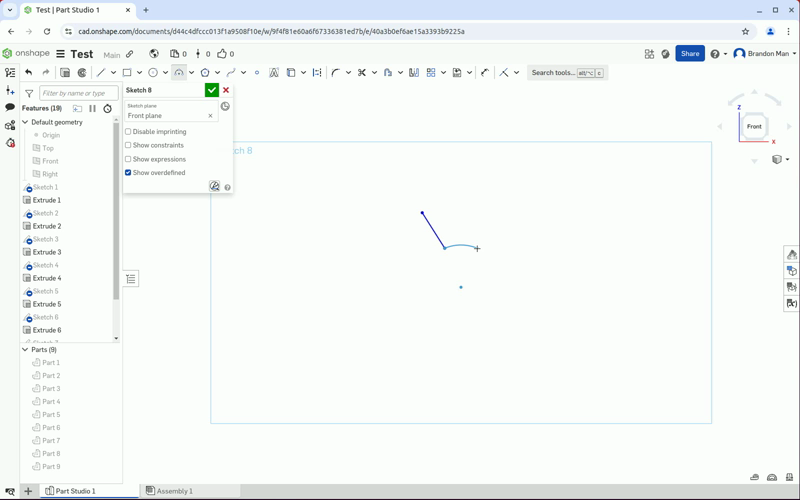
click(477, 248)
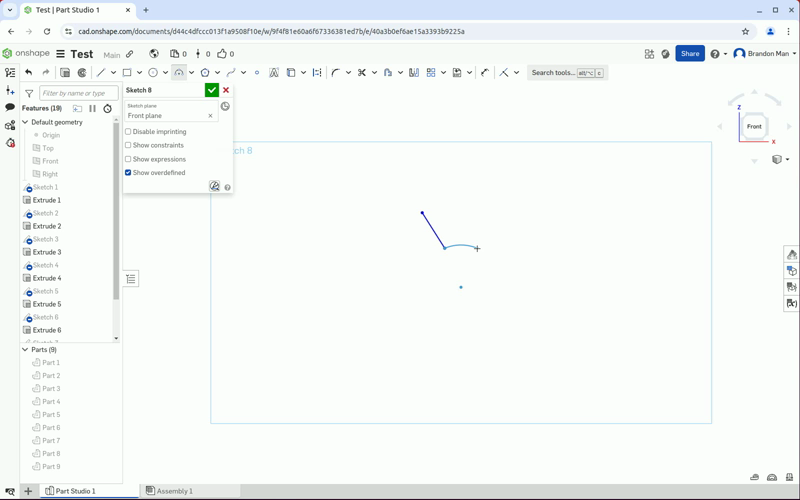
mouse_move(460, 220)
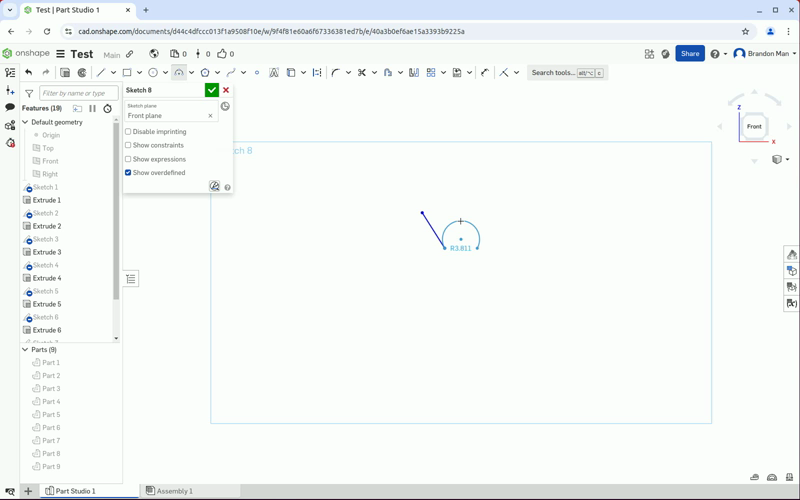
click(460, 220)
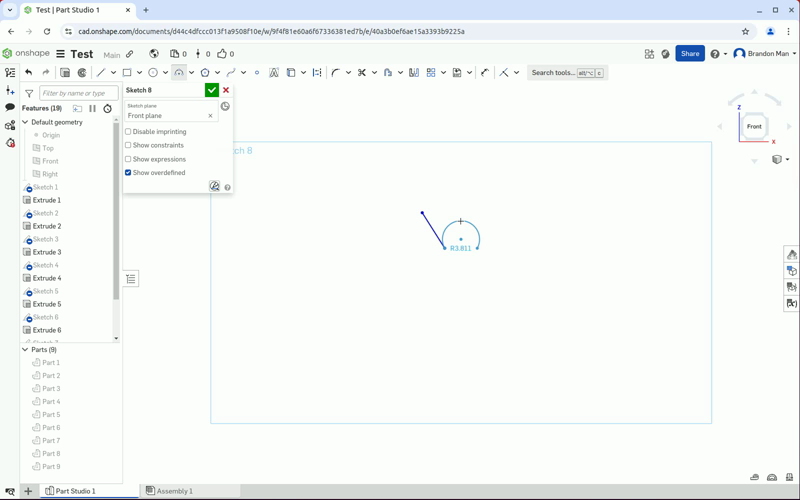
key_up(shift)
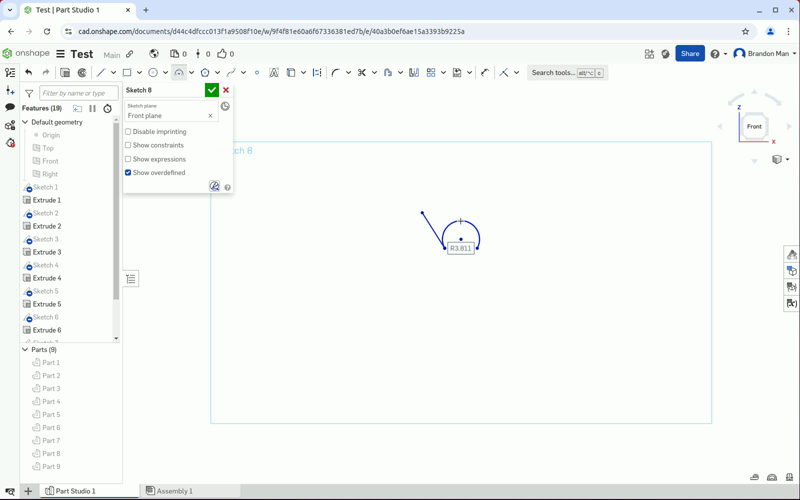
key(esc)
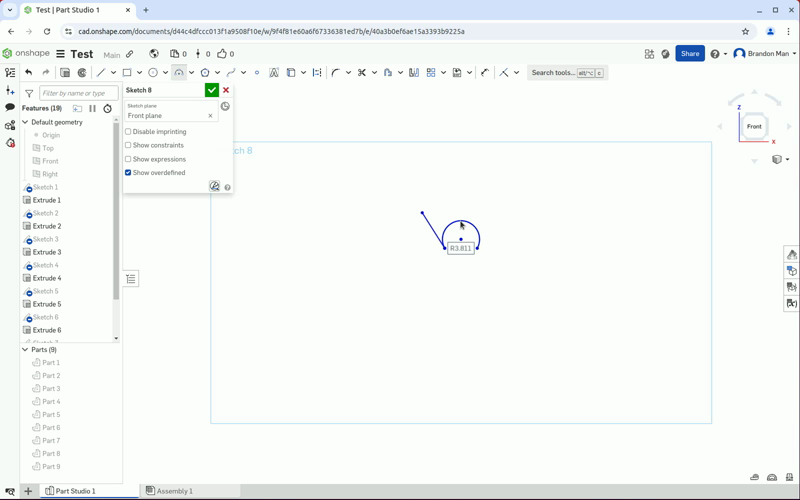
key(l)
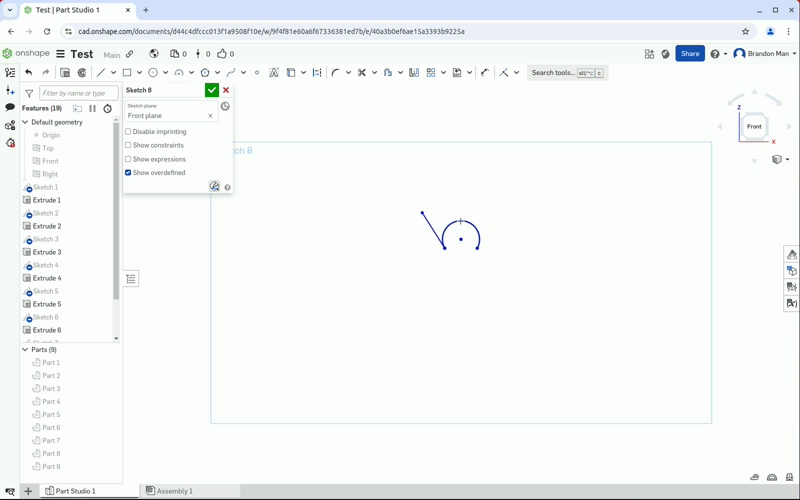
mouse_move(477, 248)
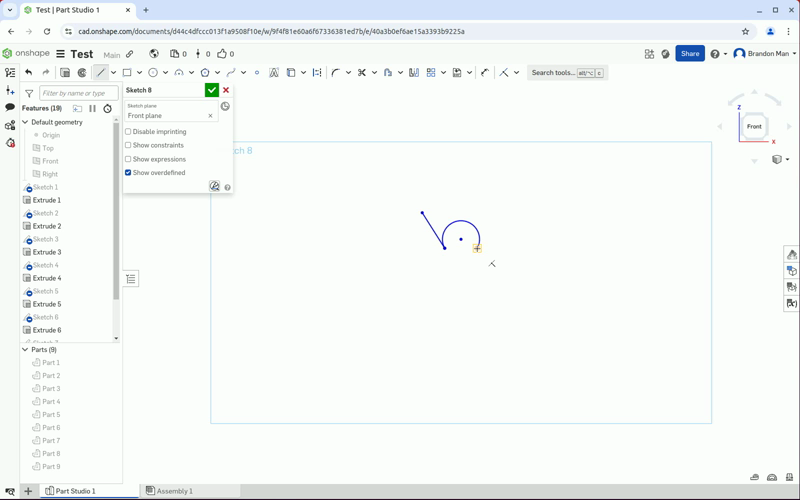
click(477, 248)
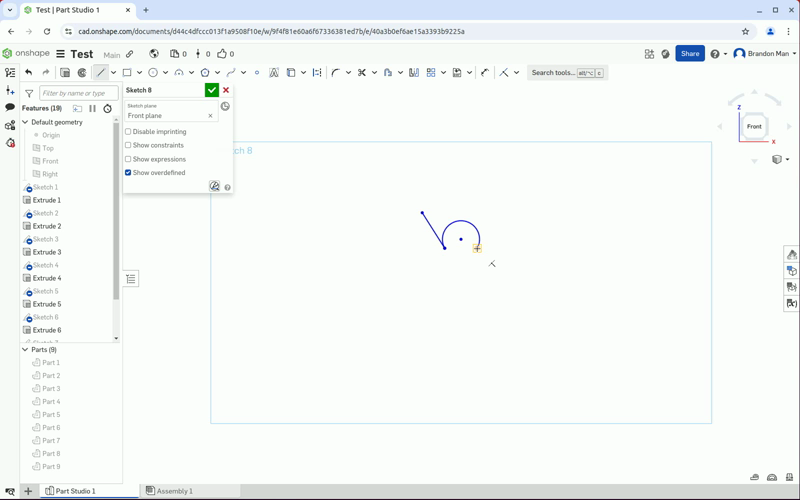
key_down(shift)
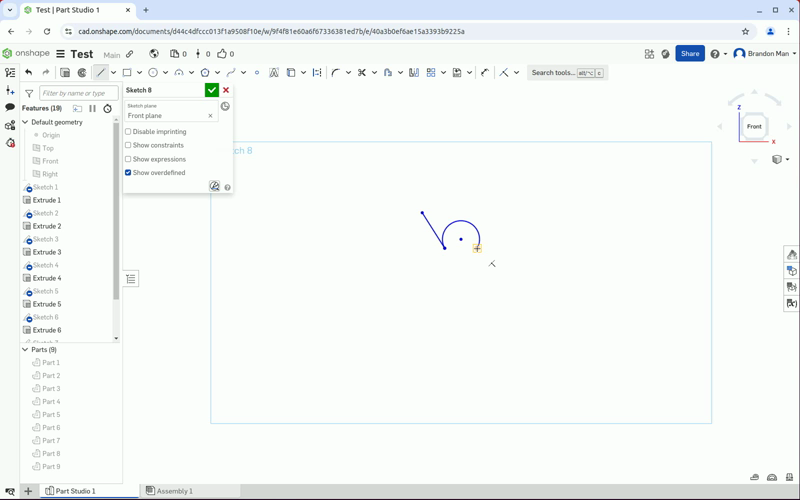
mouse_move(507, 248)
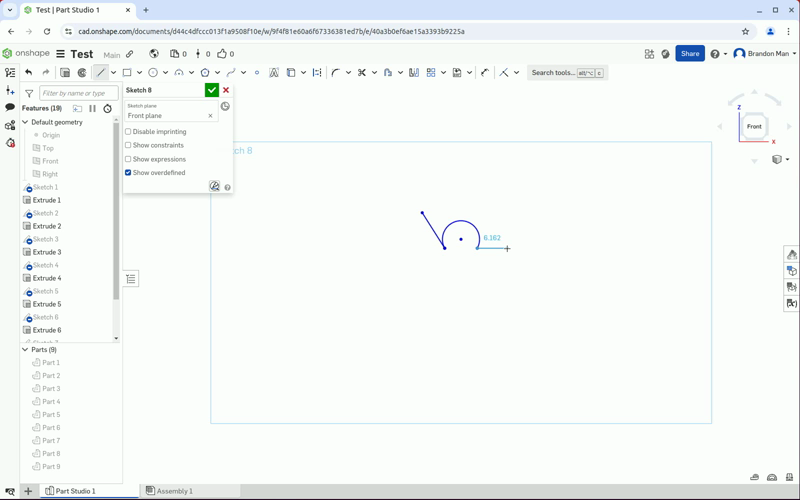
mouse_move(499, 212)
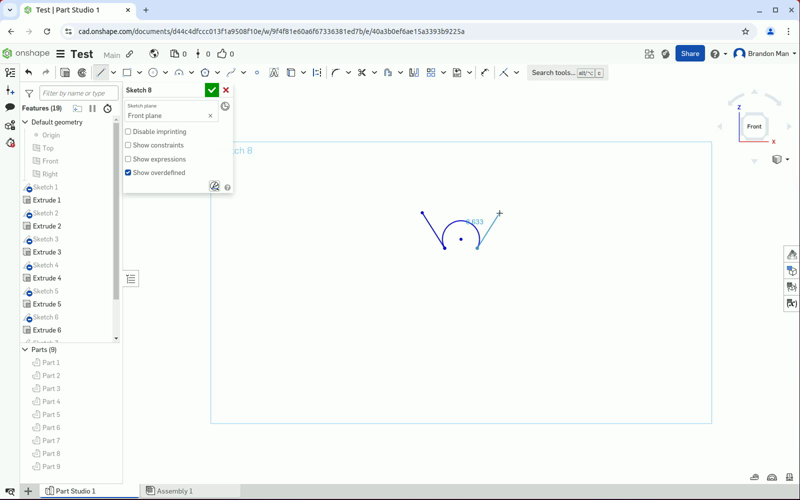
click(499, 212)
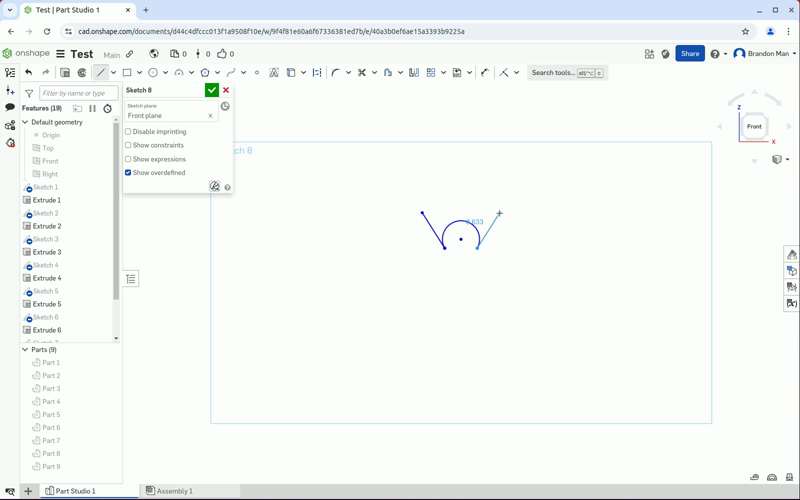
key_up(shift)
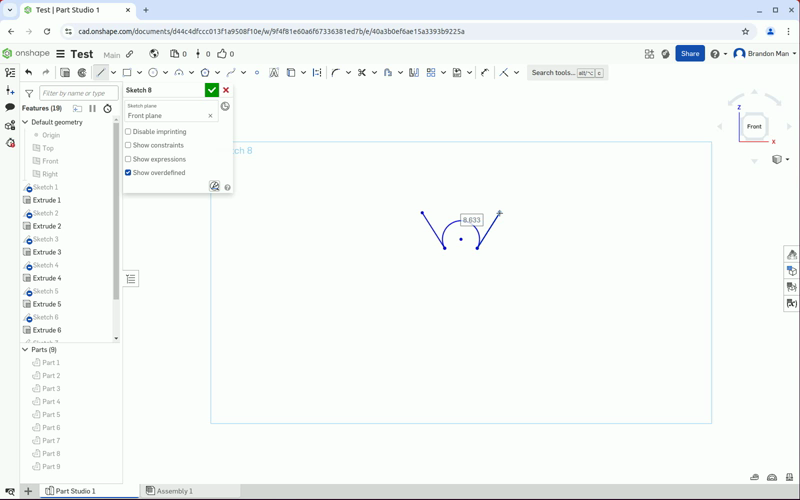
key_down(shift)
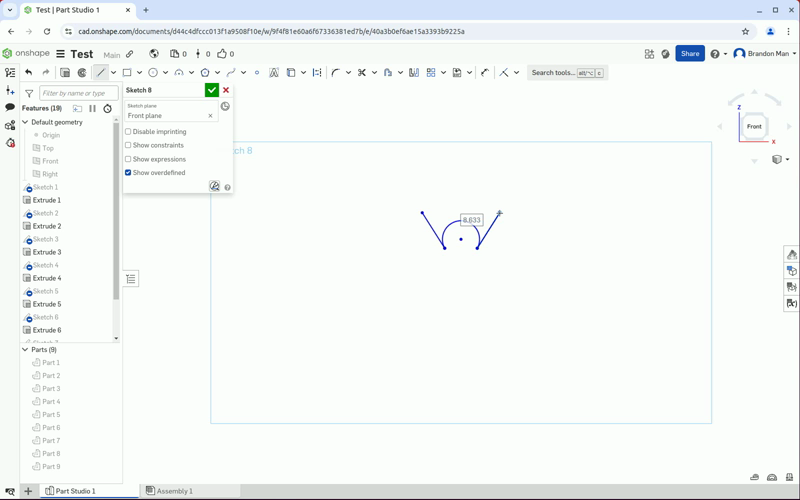
mouse_move(529, 212)
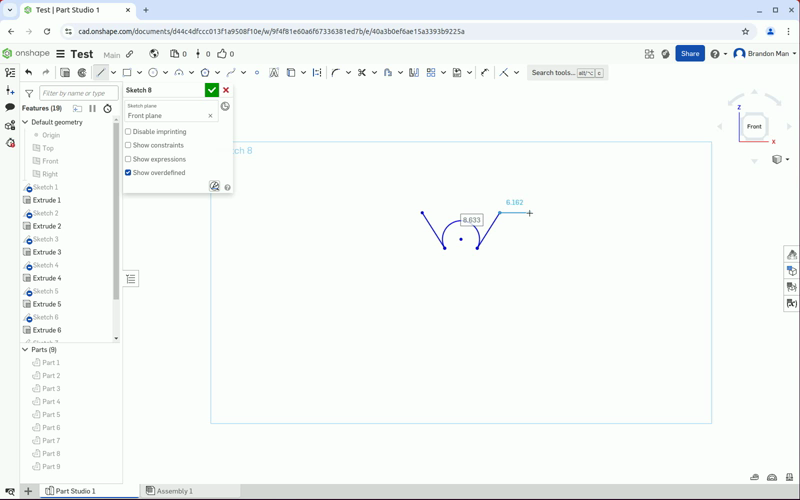
mouse_move(461, 212)
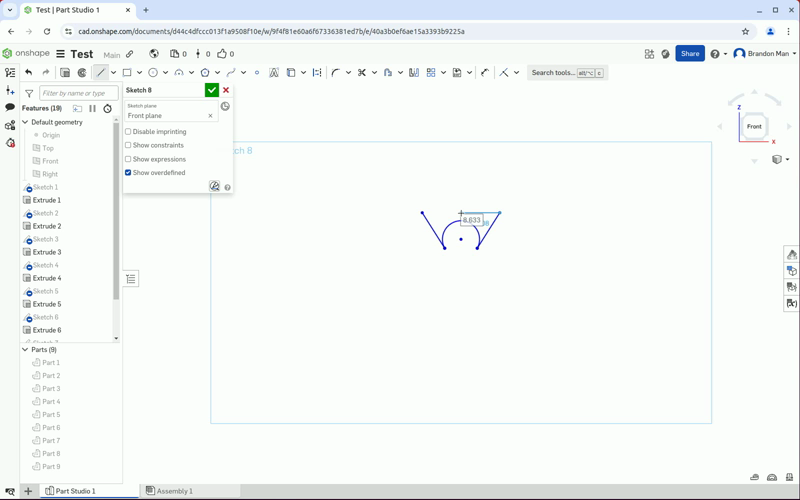
click(461, 212)
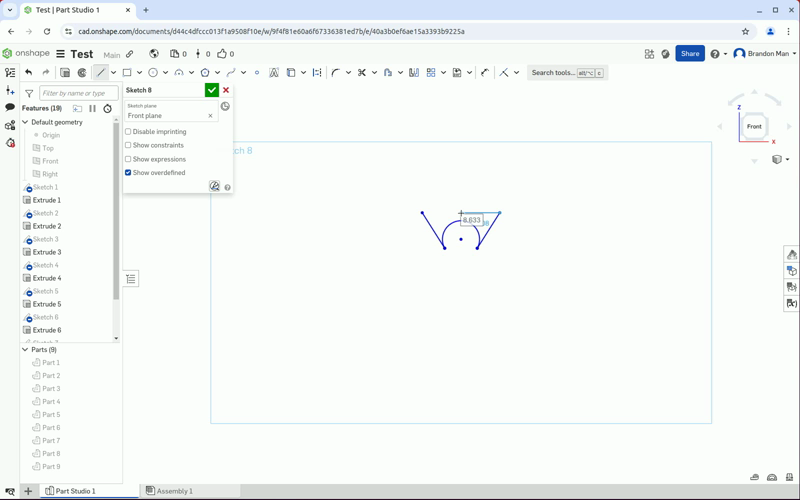
key_up(shift)
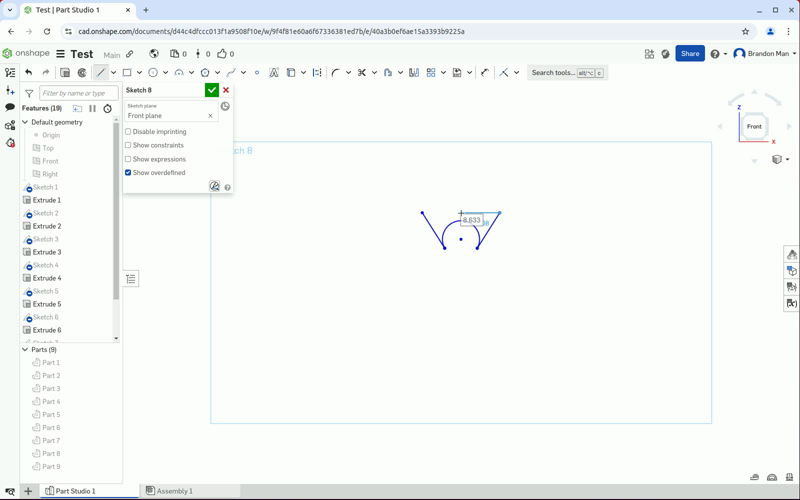
mouse_move(491, 212)
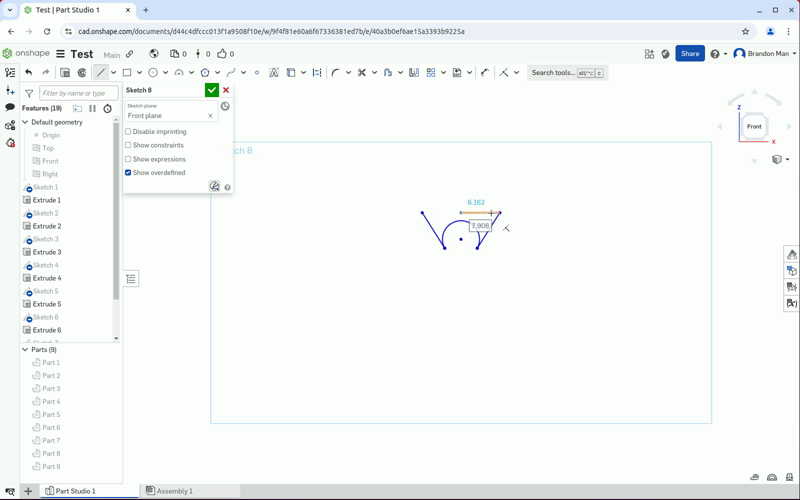
key_down(shift)
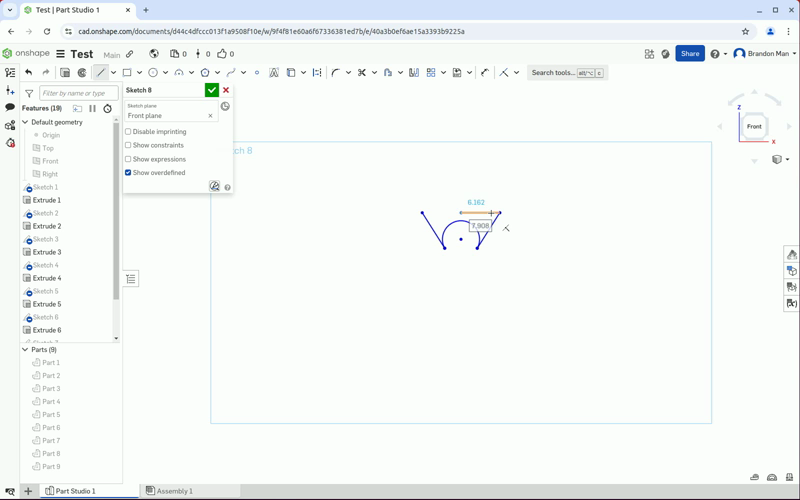
mouse_move(422, 212)
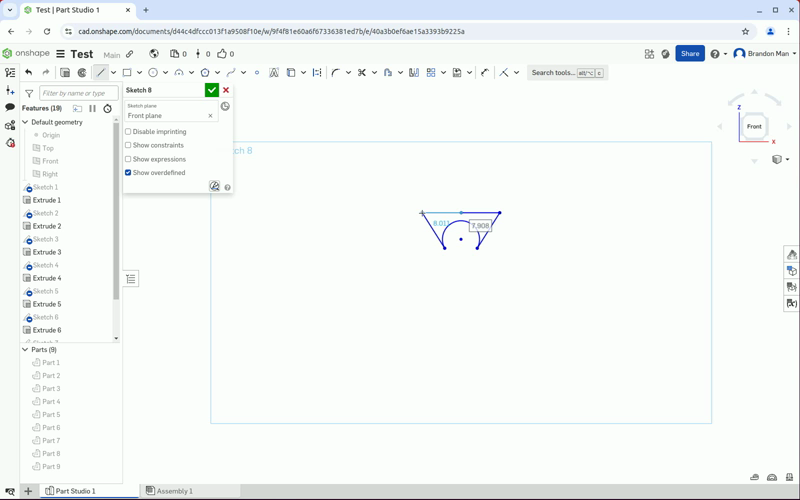
key_up(shift)
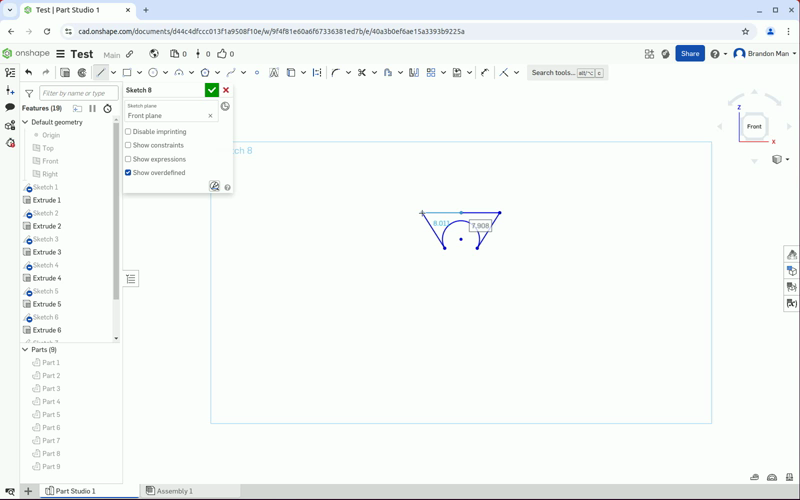
click(422, 212)
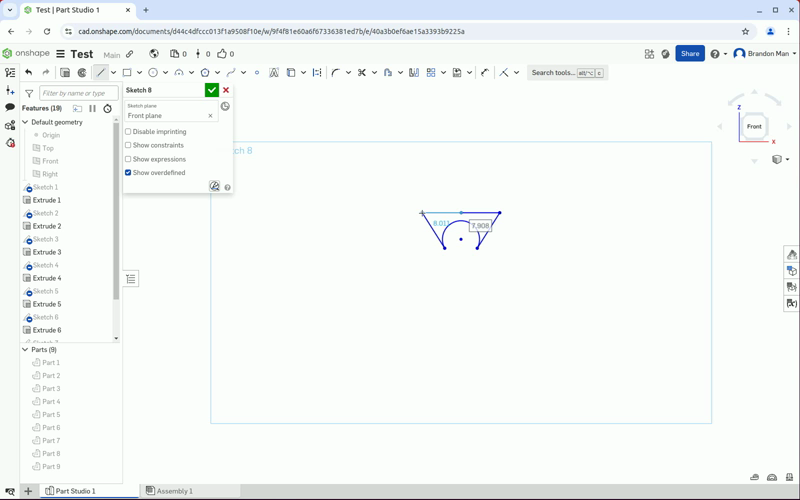
key(esc)
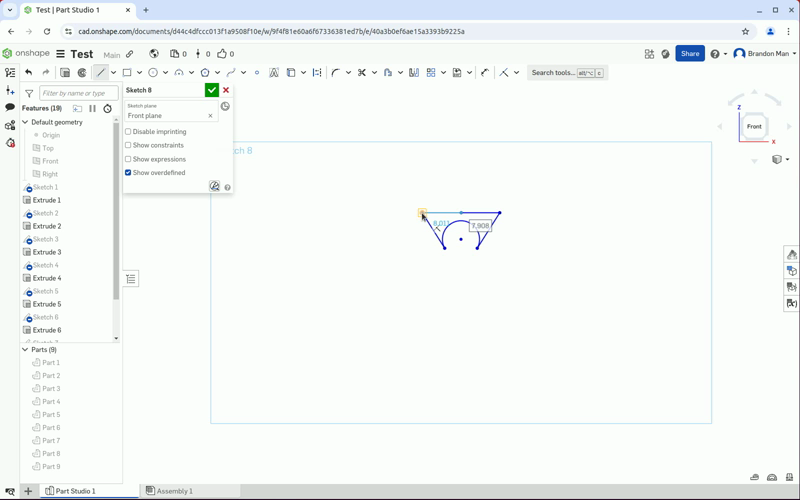
mouse_move(480, 231)
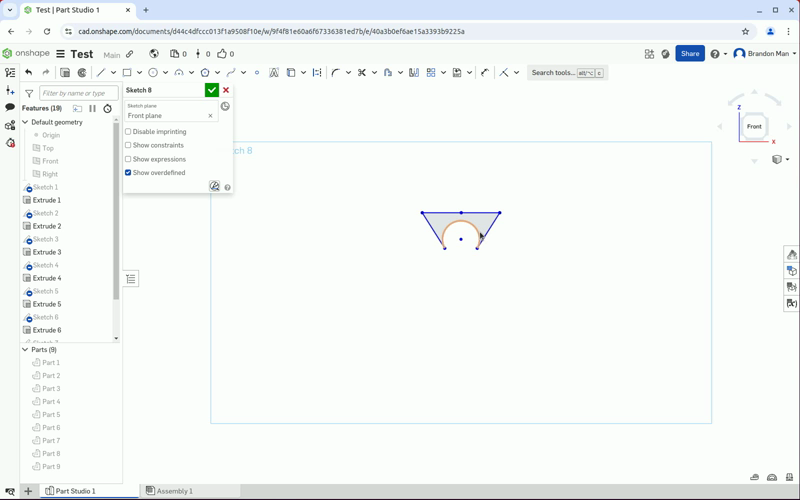
scroll(6)
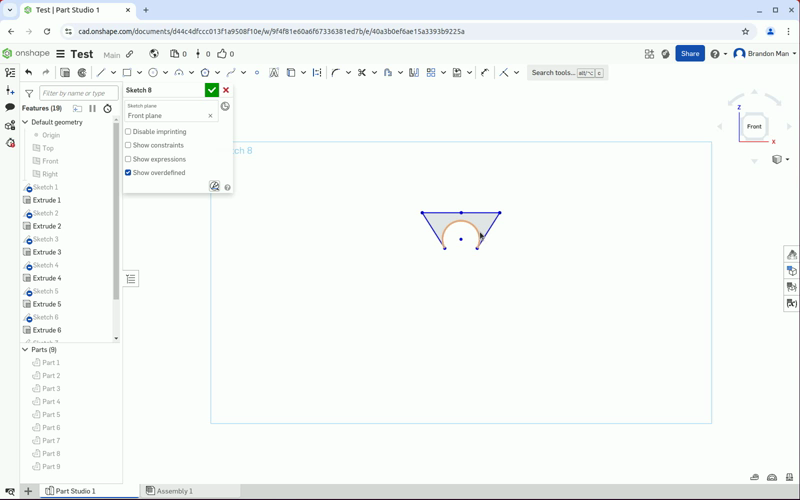
scroll(6)
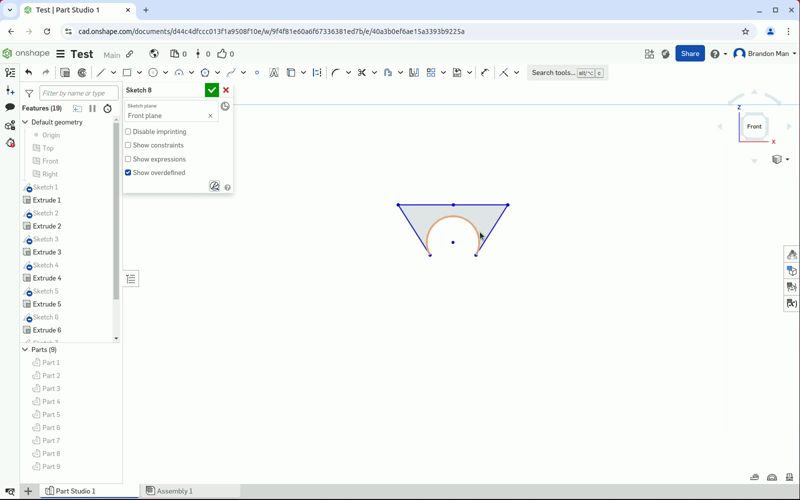
scroll(6)
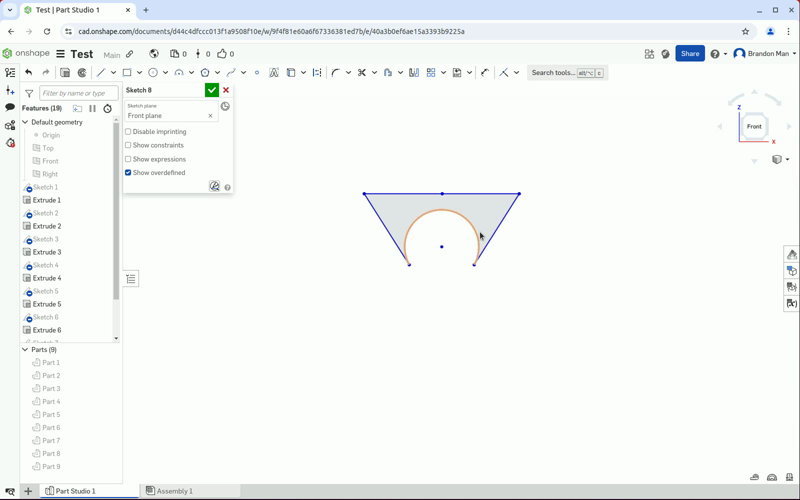
scroll(6)
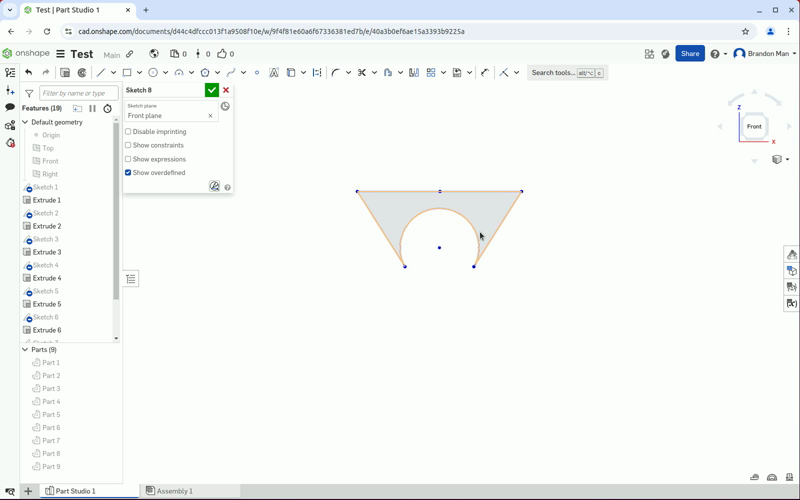
scroll(6)
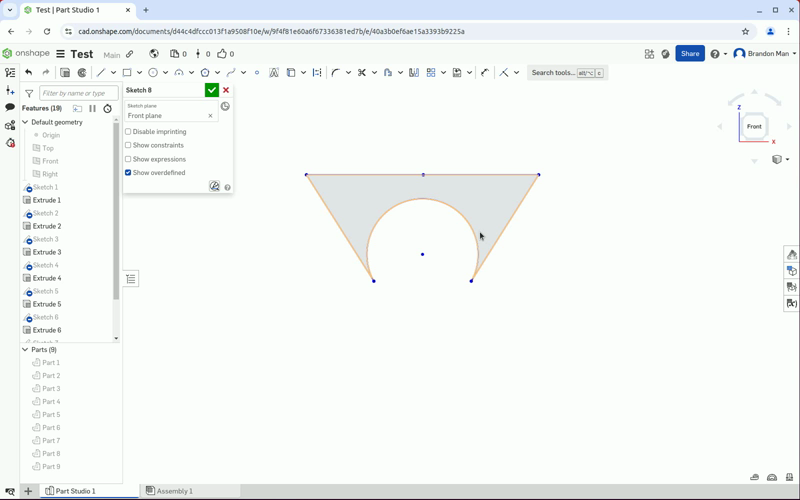
scroll(6)
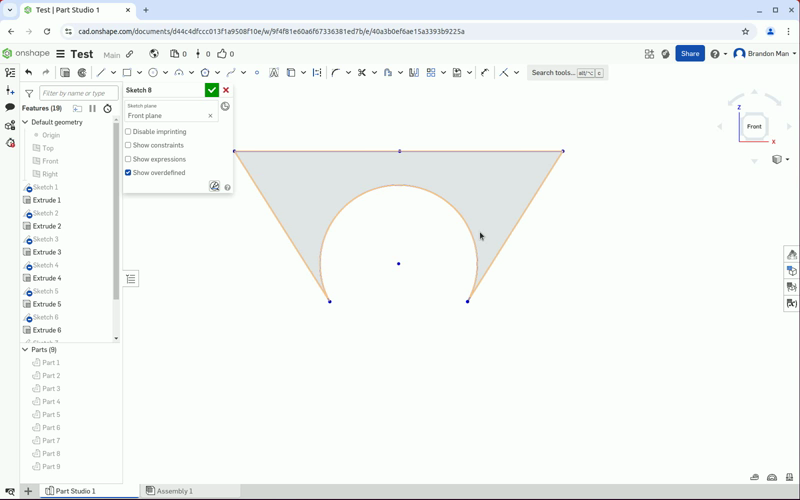
scroll(6)
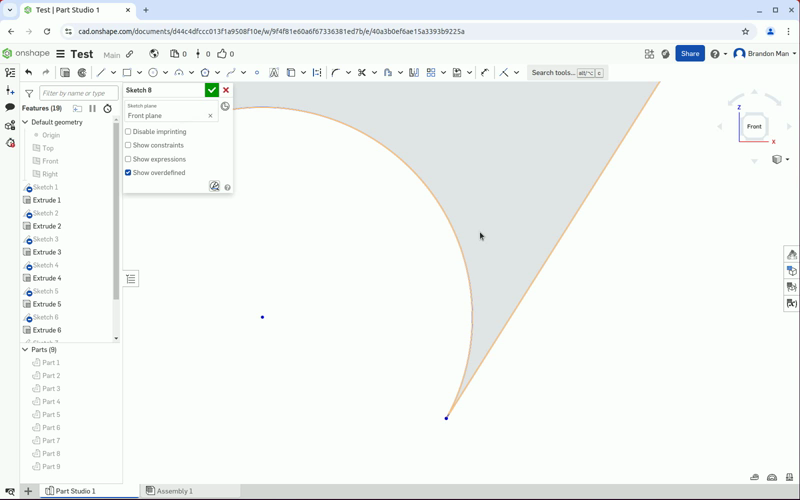
click(480, 231)
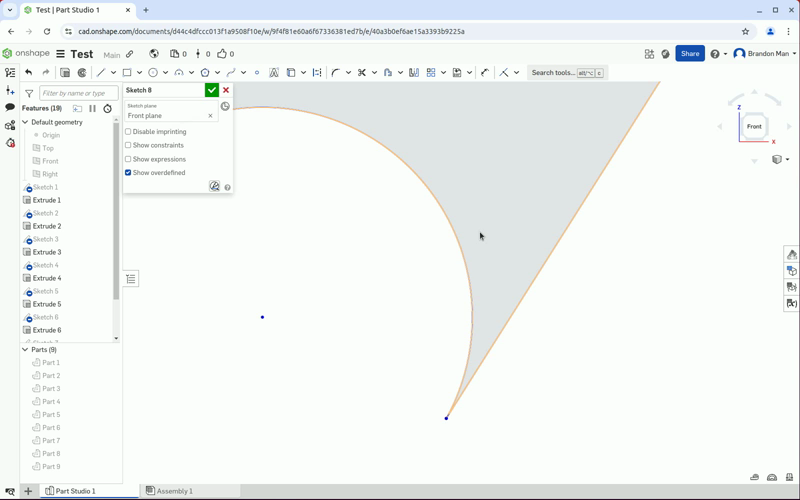
scroll(-6)
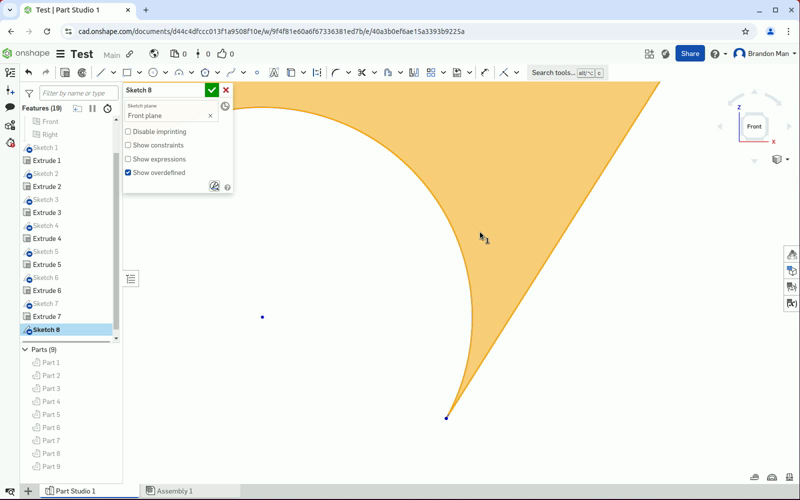
scroll(-6)
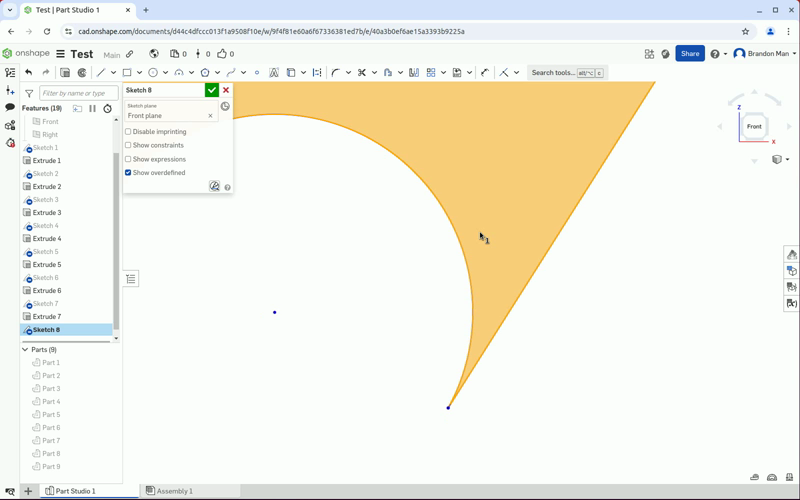
scroll(-6)
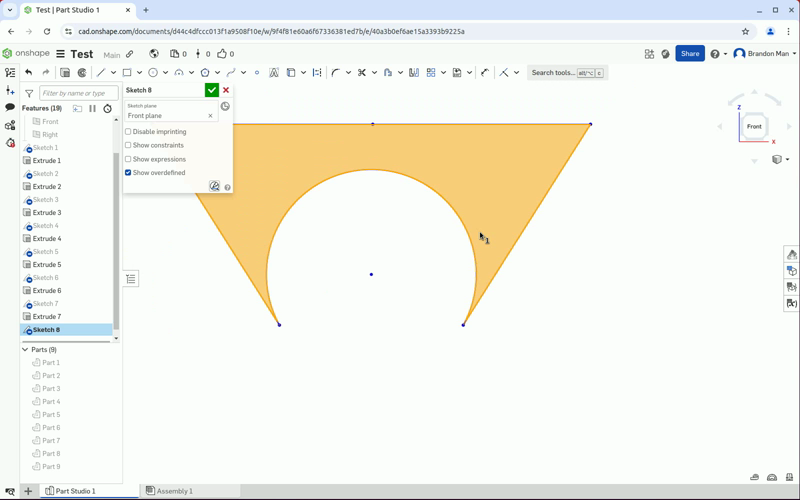
scroll(-6)
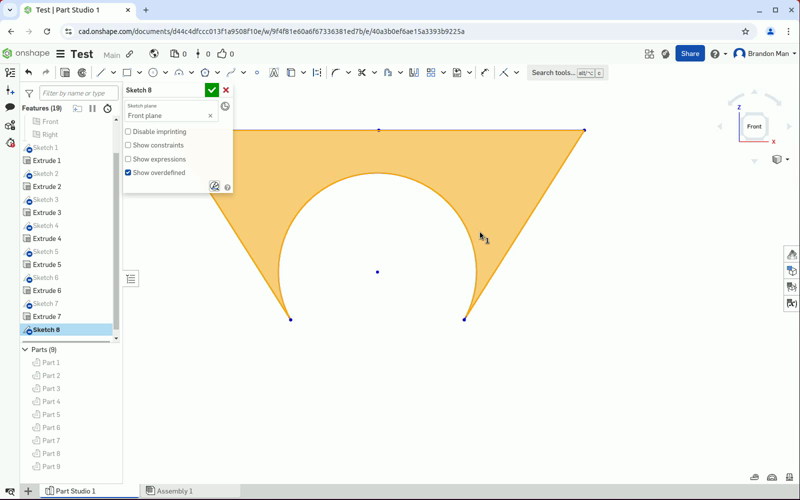
scroll(-6)
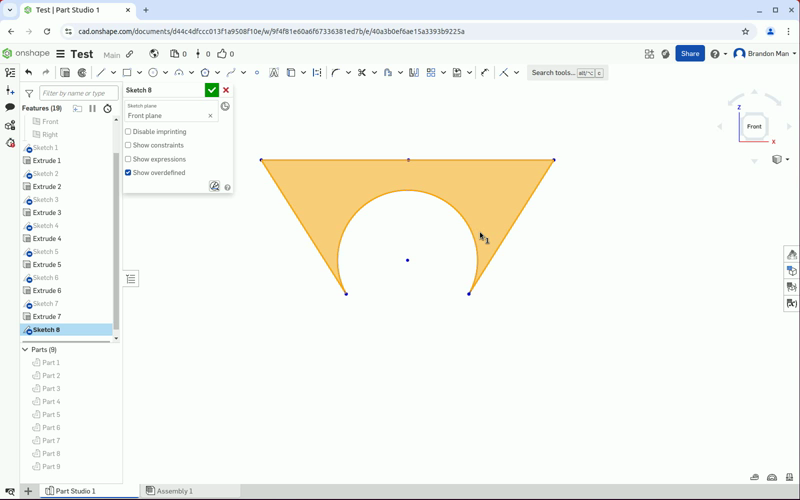
scroll(-6)
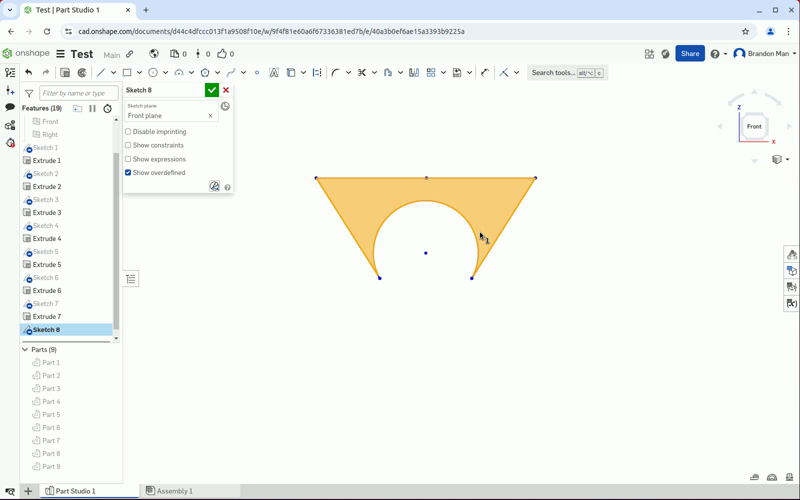
scroll(-6)
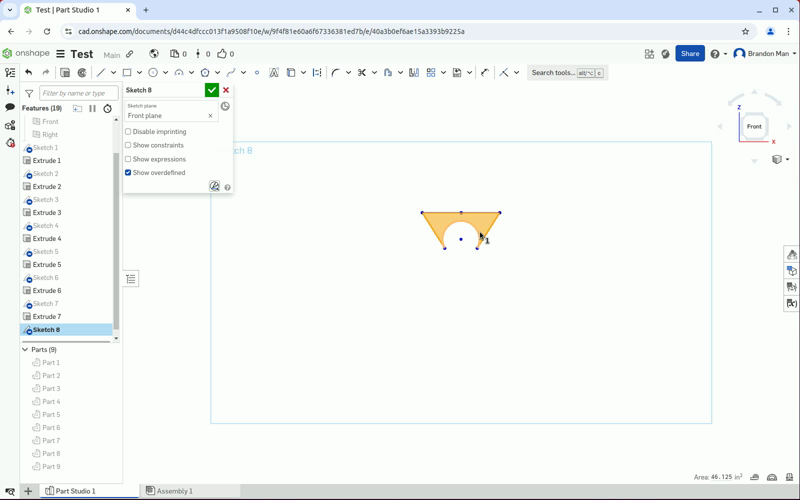
mouse_move(73, 352)
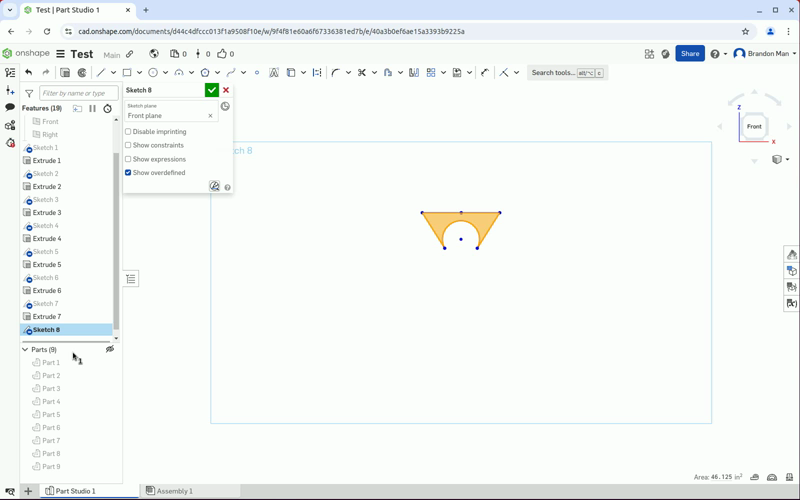
key(shift+y)
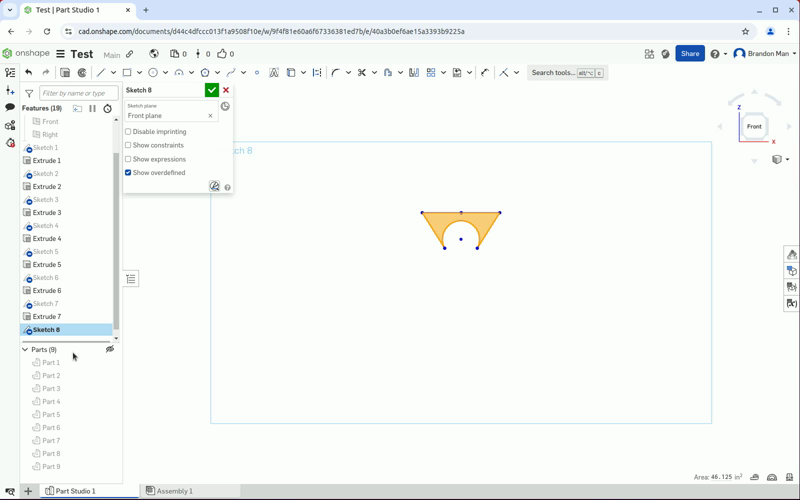
key(shift+e)
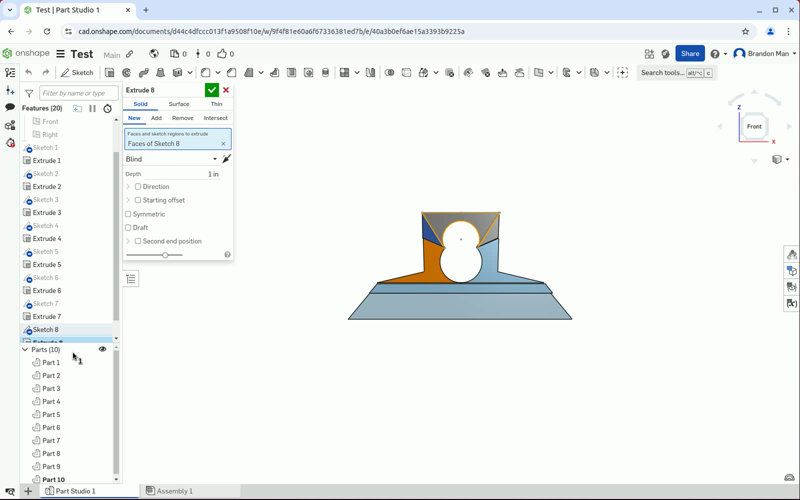
mouse_move(143, 106)
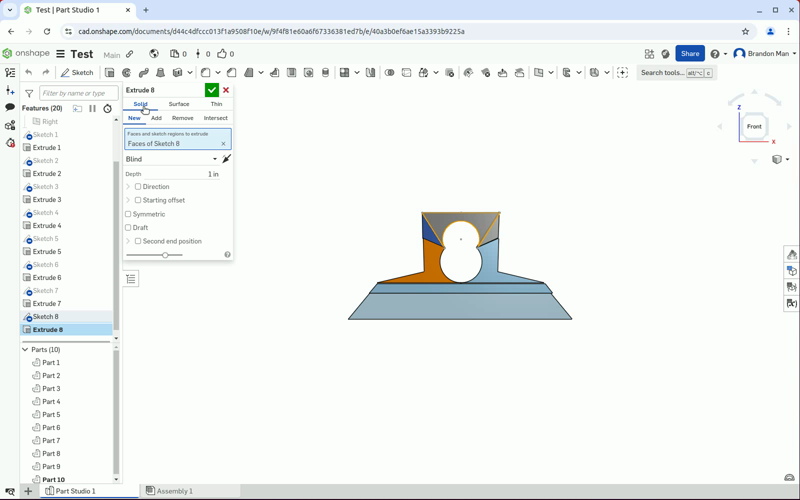
click(143, 106)
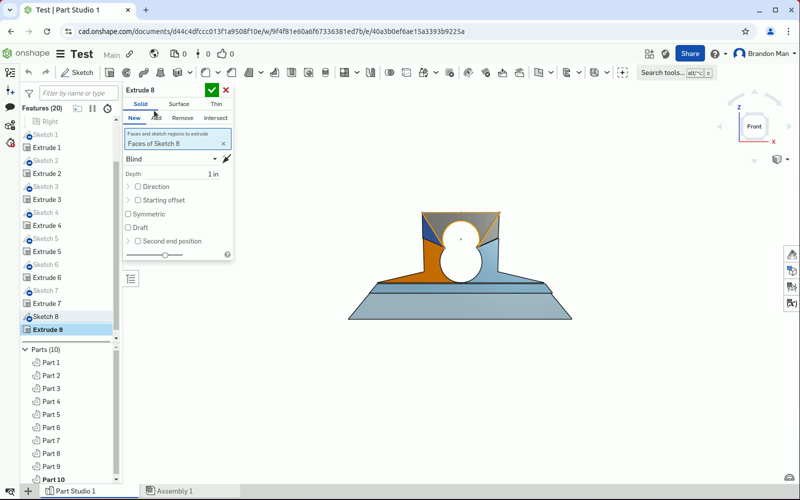
mouse_move(186, 120)
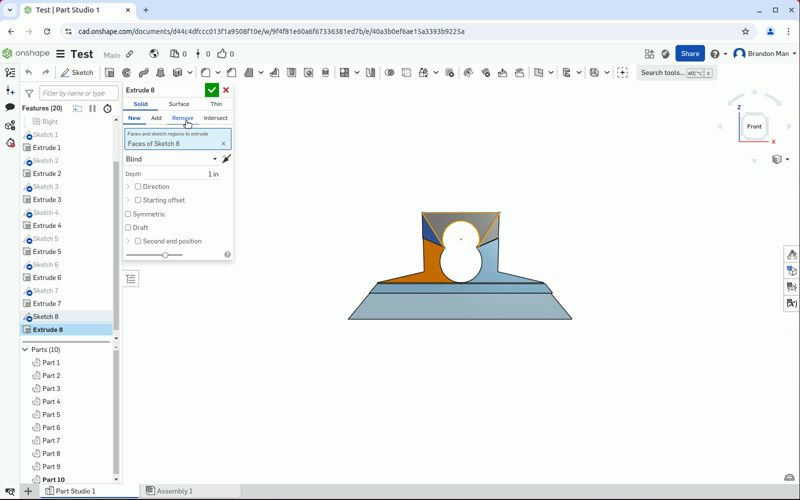
click(186, 120)
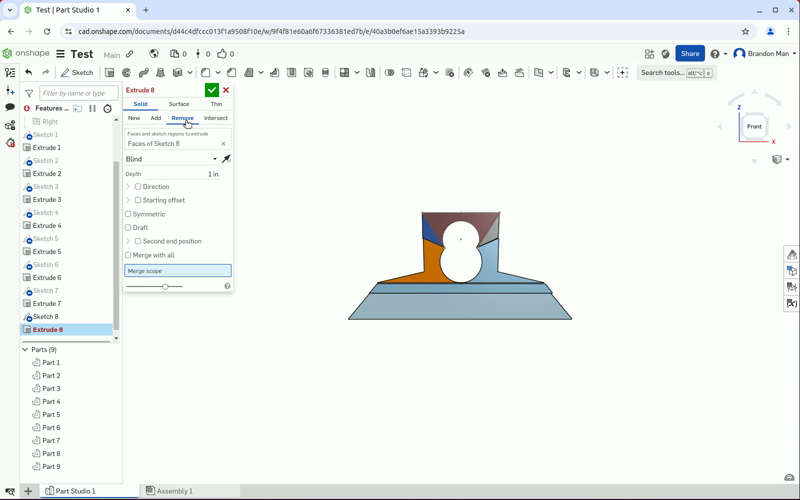
key(tab, 4)
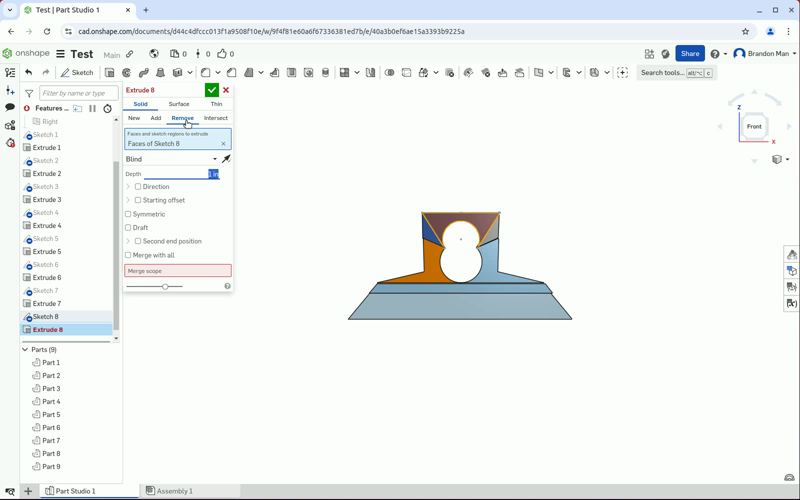
text(4.333)
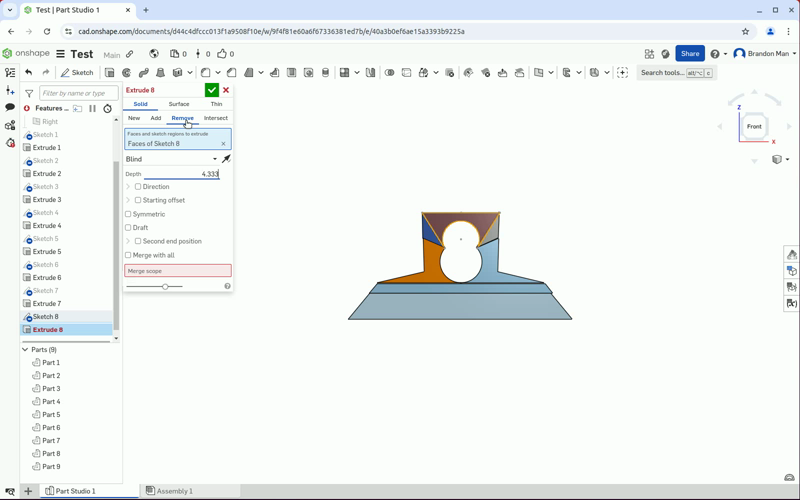
key(tab, 3)
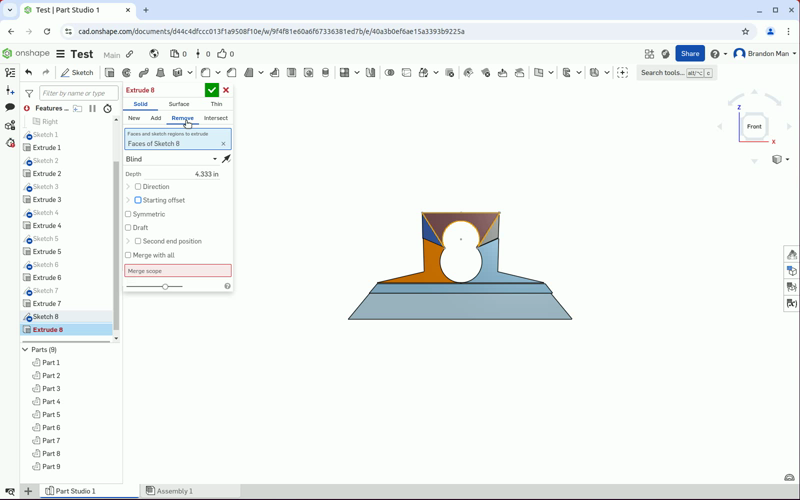
key(tab, 2)
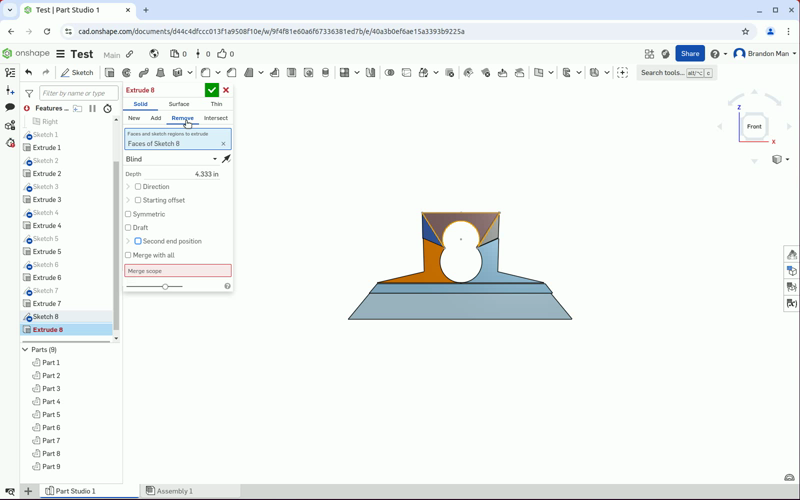
key(space)
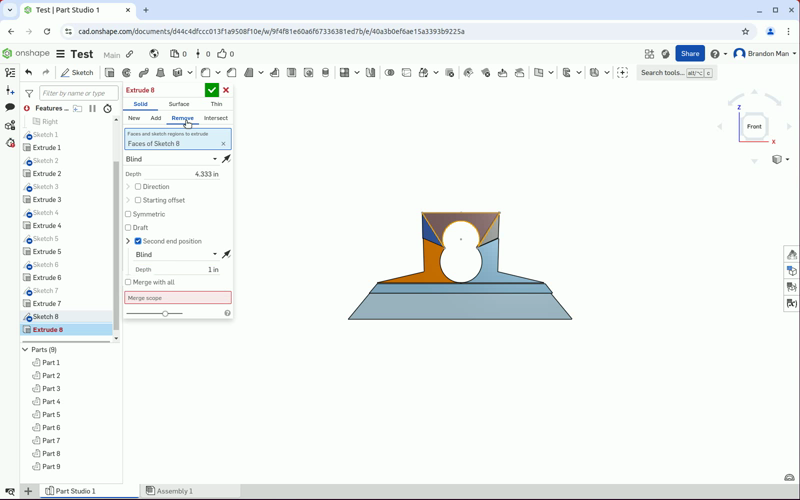
key(tab, 3)
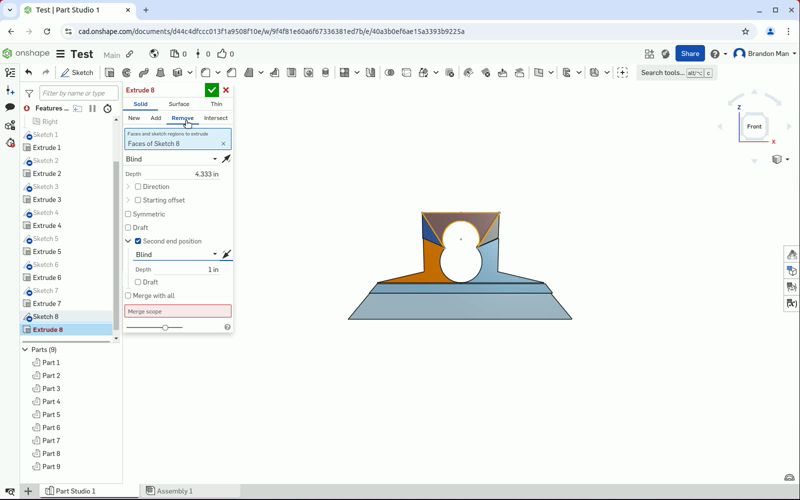
text(4.333)
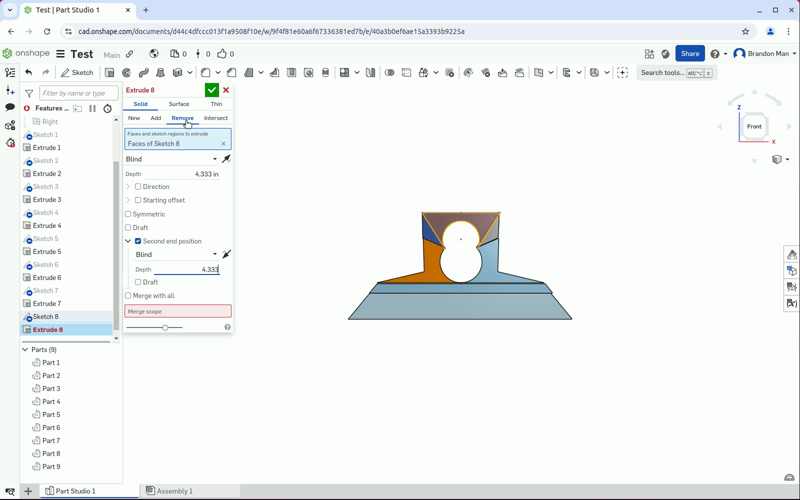
key(tab, 2)
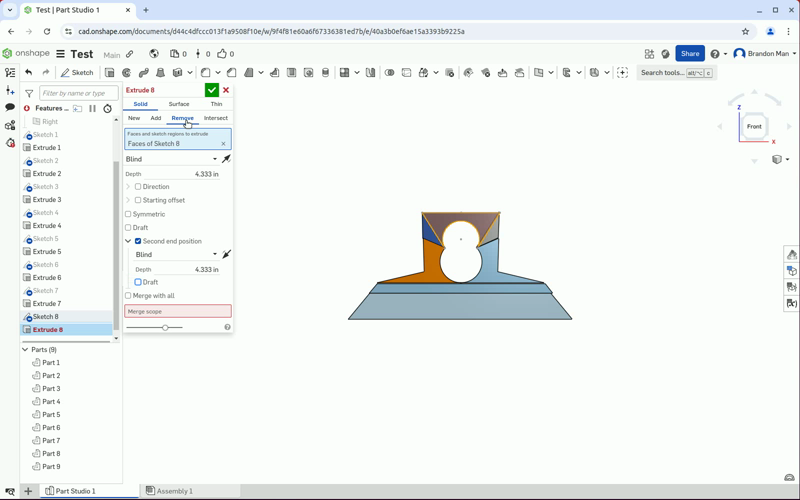
key(space)
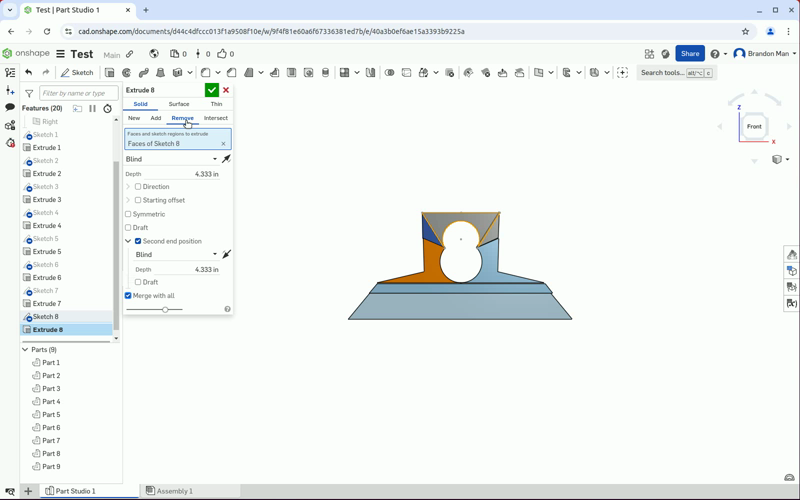
key(enter)
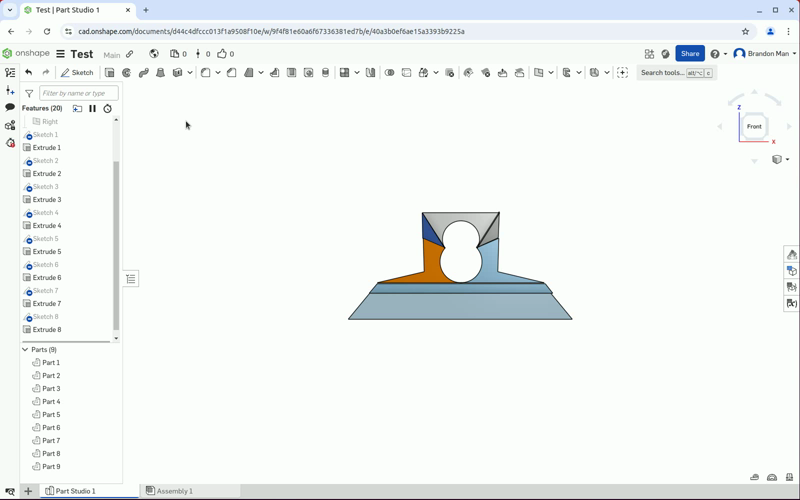
key(shift+h)
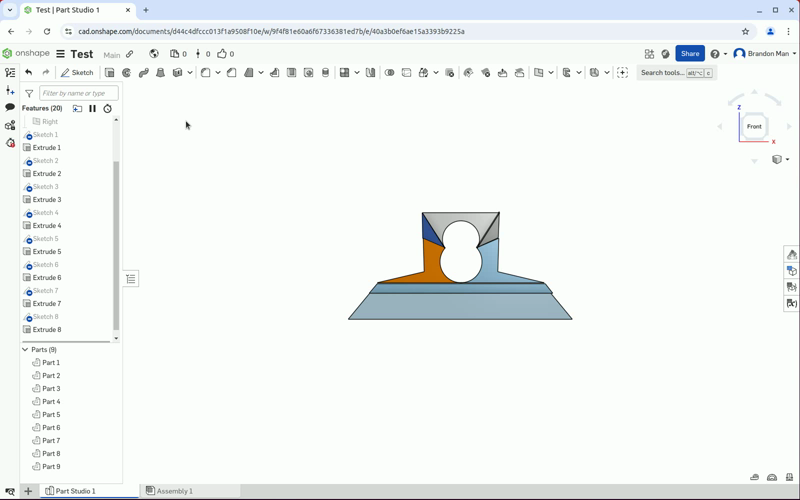
key(shift+h)
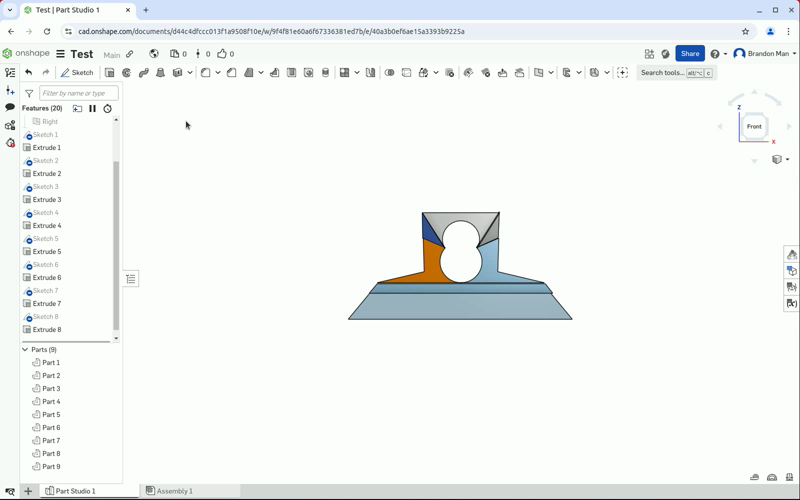
key(shift+7)
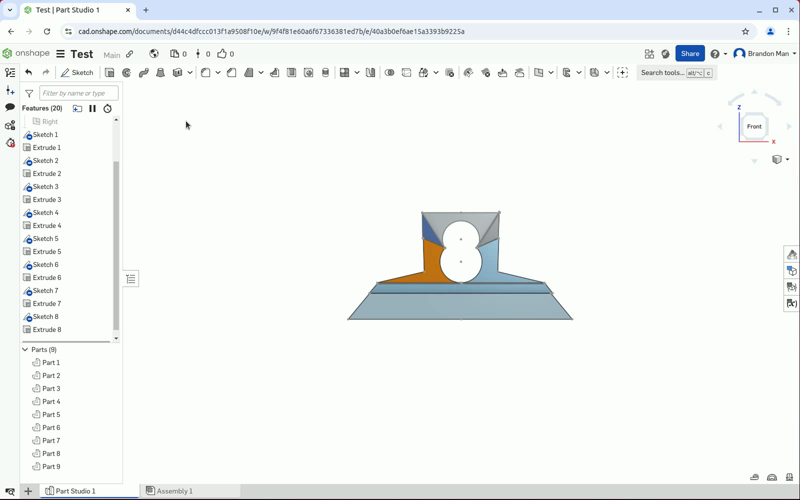
key(left, 2)
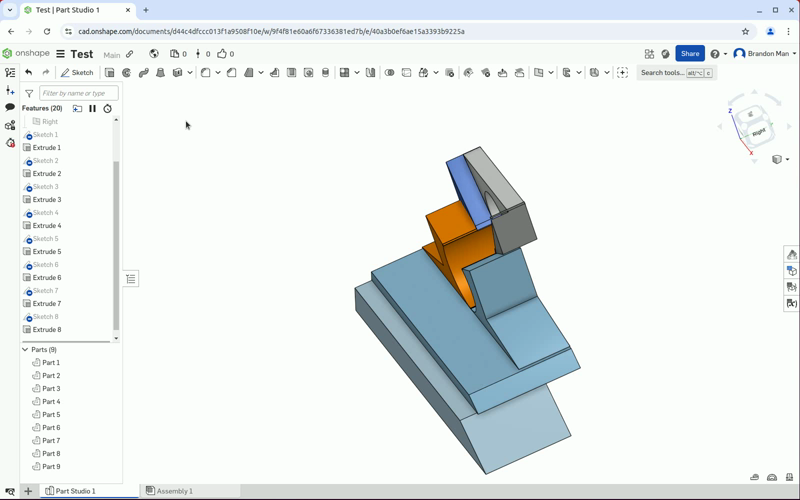
key(down, 2)
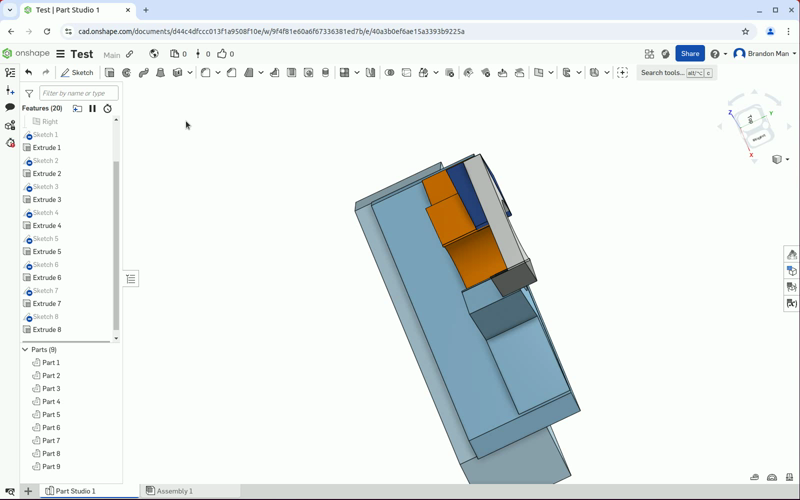
key(up, 2)
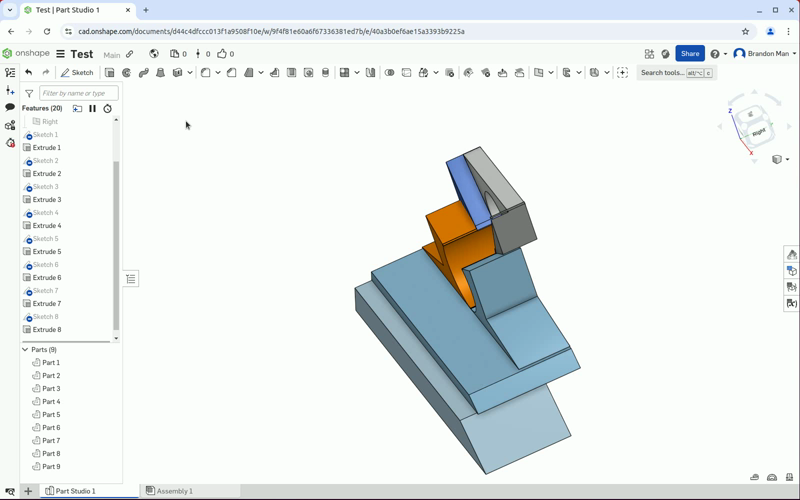
key(right, 2)
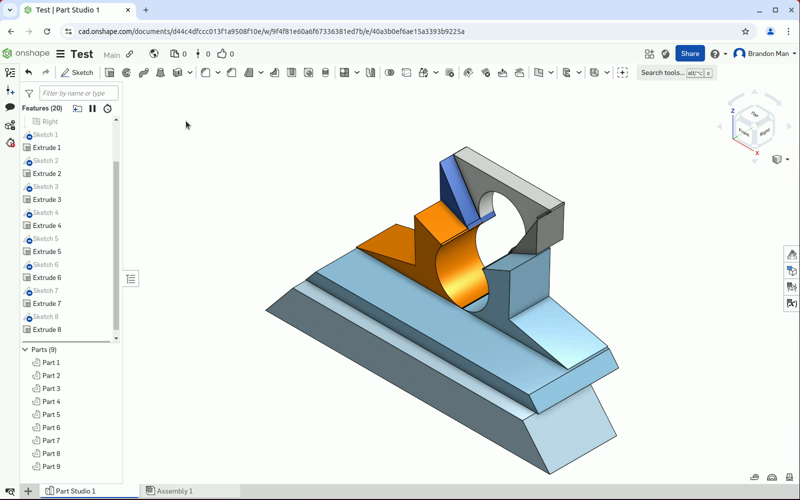
mouse_move(69, 137)
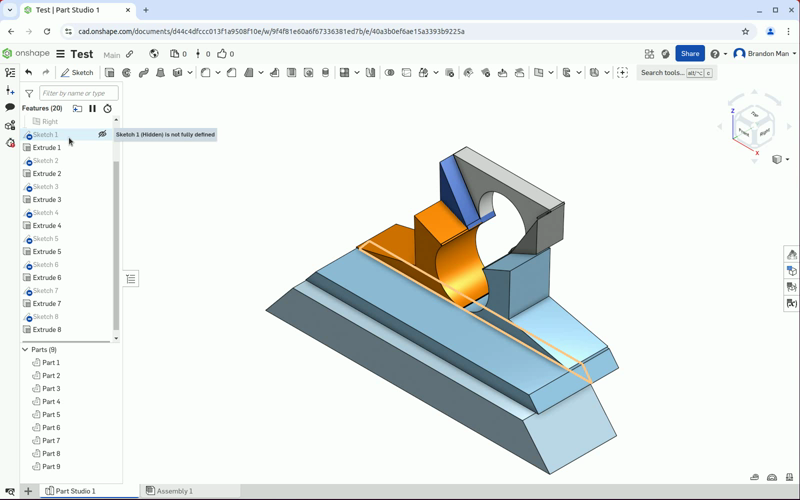
click(69, 137)